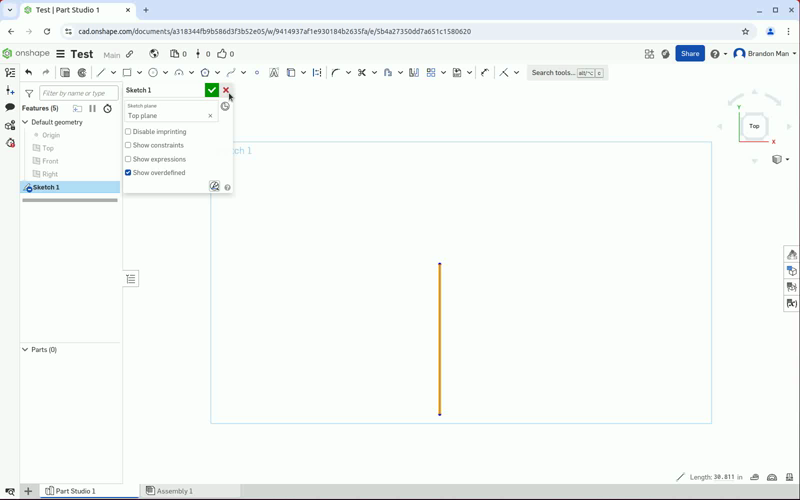
key(shift+h)
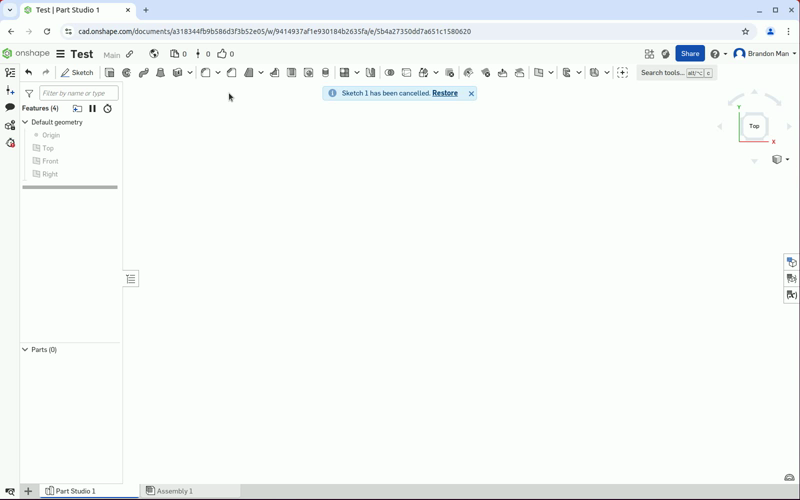
mouse_move(73, 352)
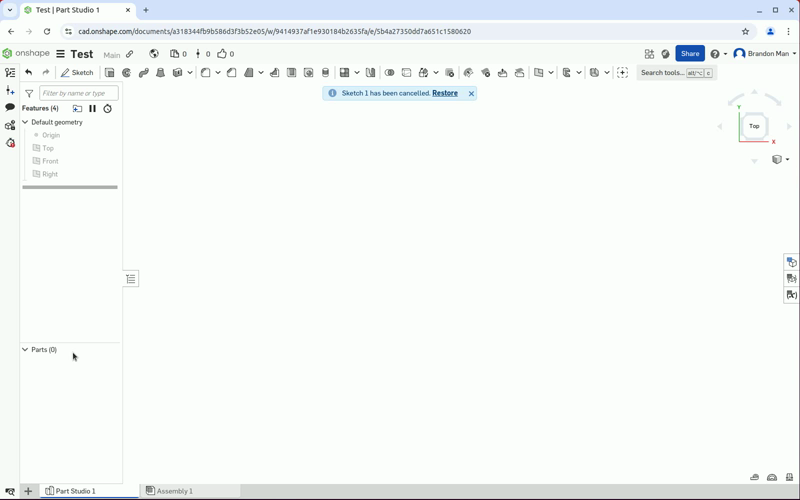
key(y)
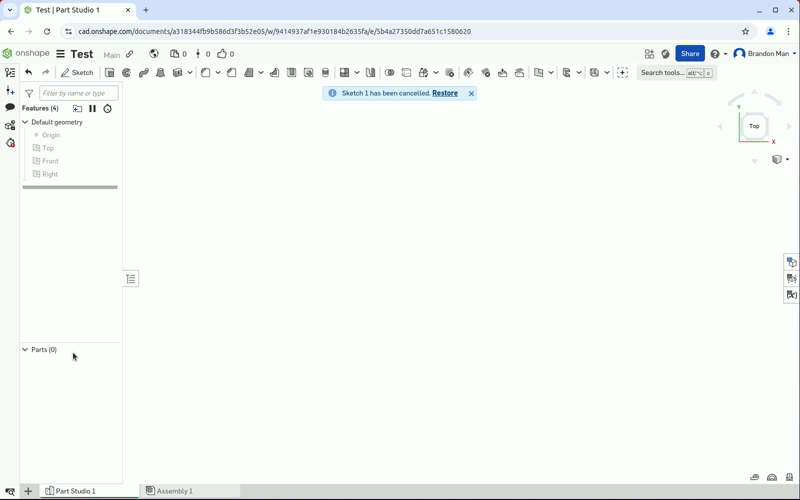
key(shift+p)
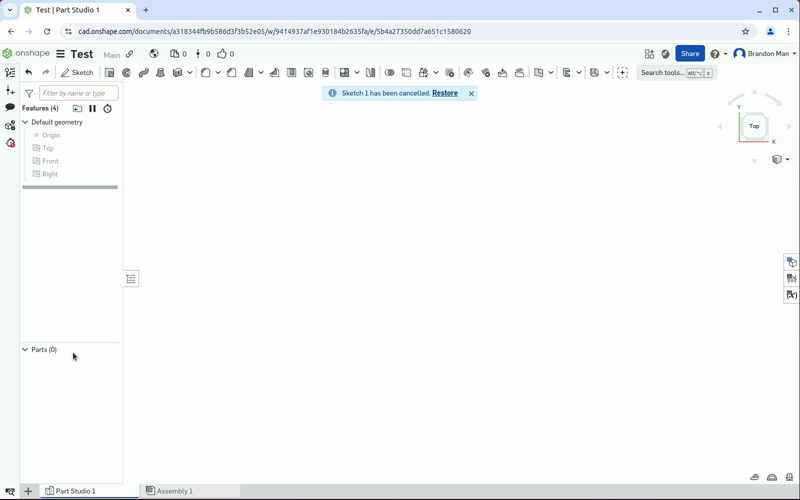
key(space)
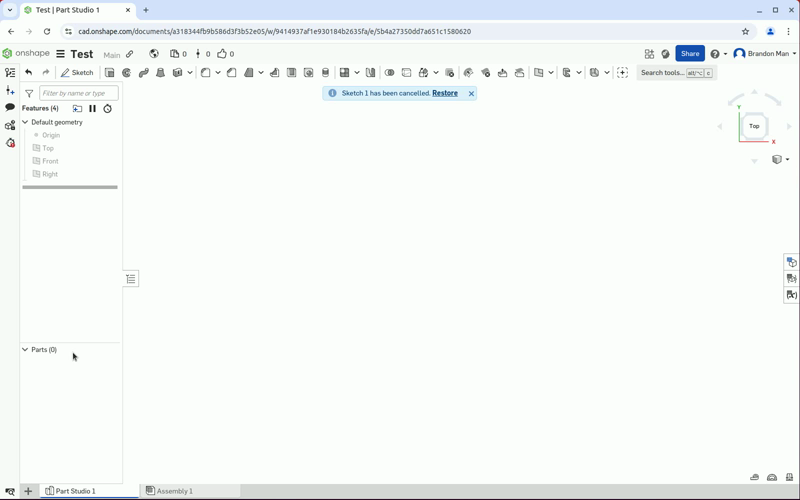
key_down(shift)
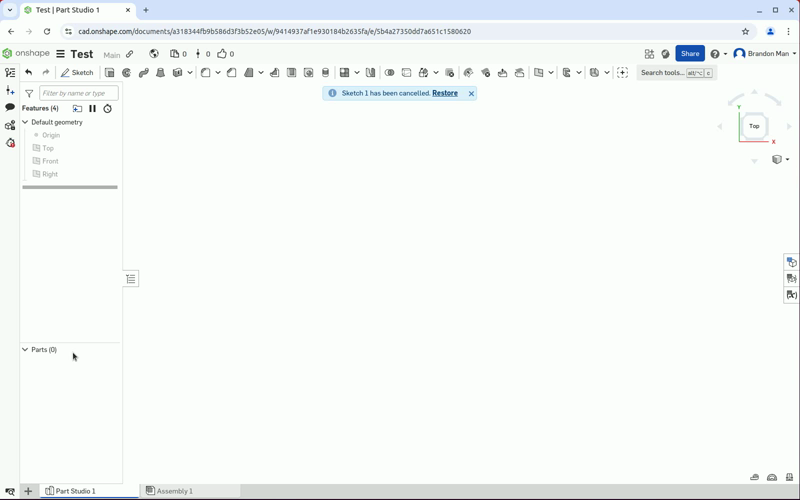
key(up)
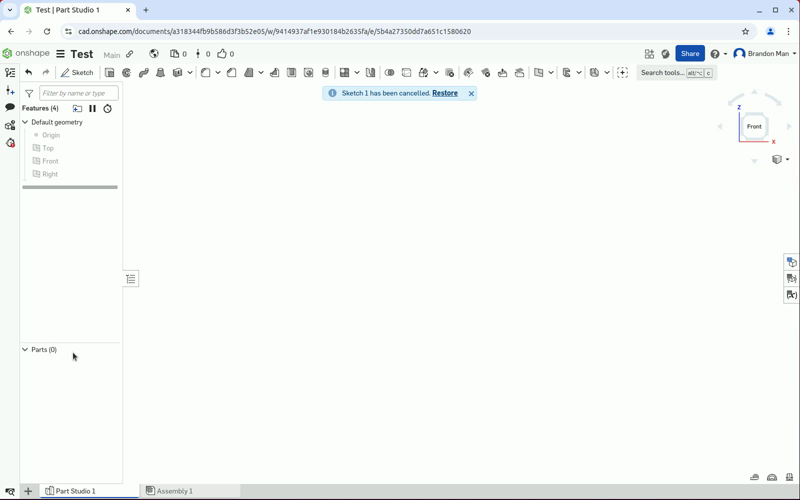
key_up(shift)
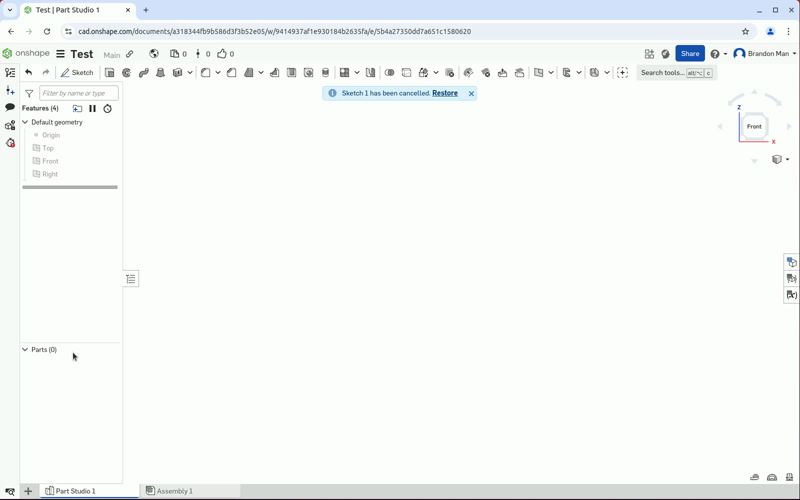
mouse_move(73, 352)
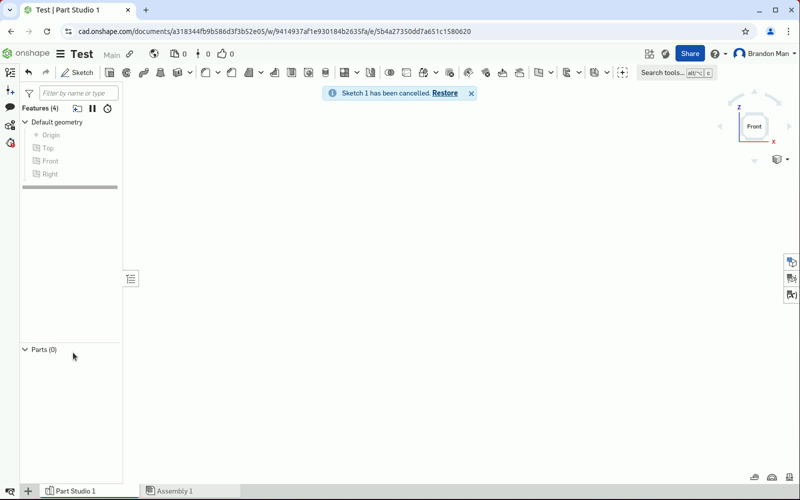
key(shift+y)
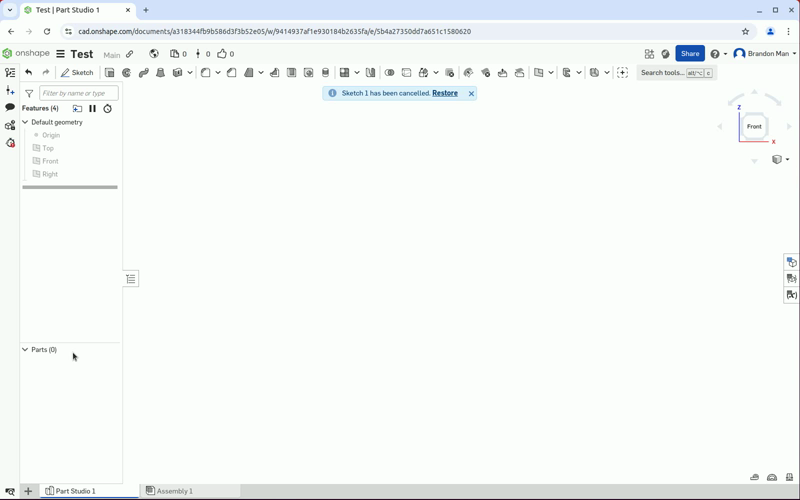
key(shift+s)
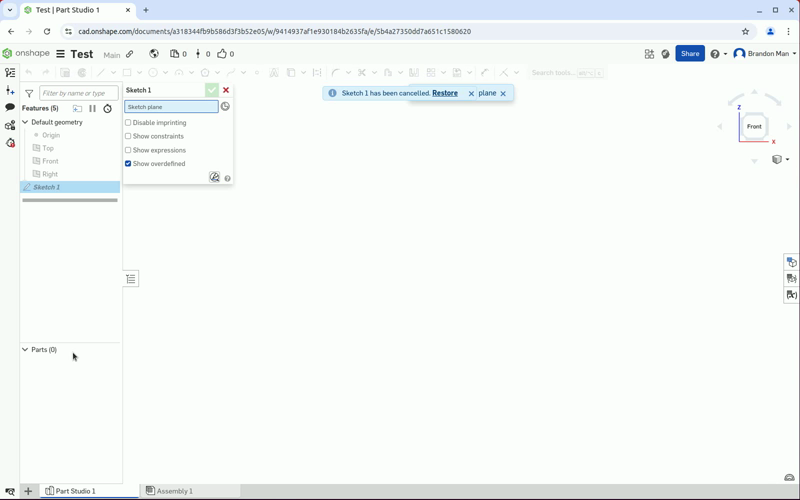
mouse_move(73, 163)
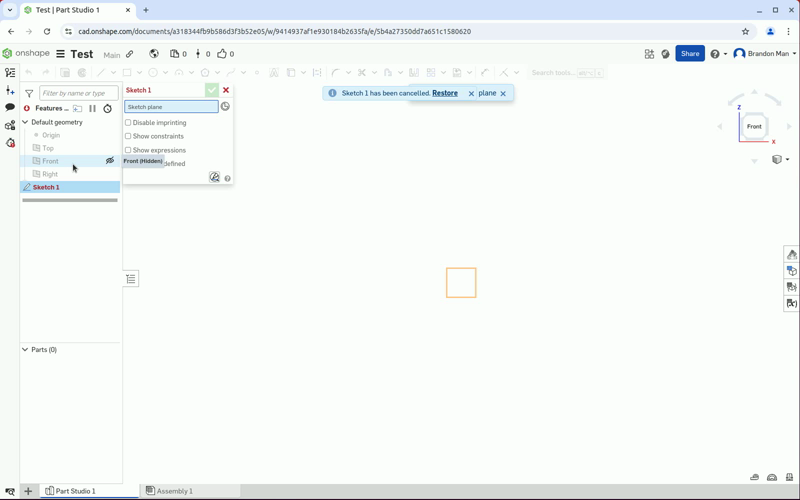
click(73, 163)
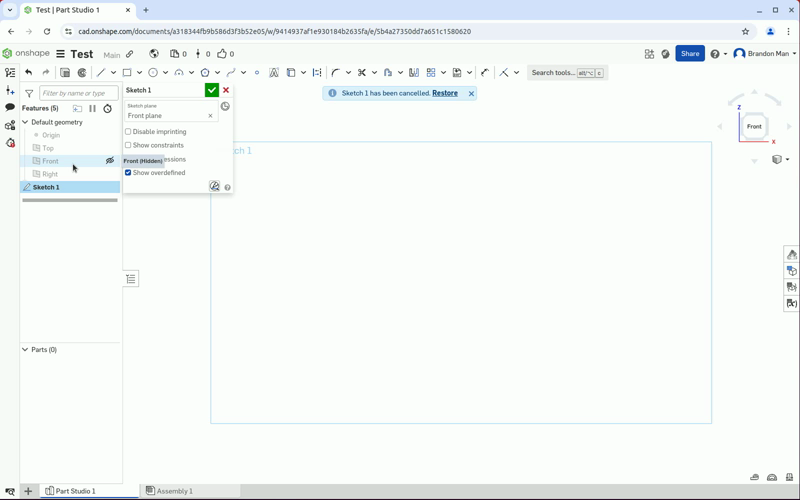
mouse_move(73, 352)
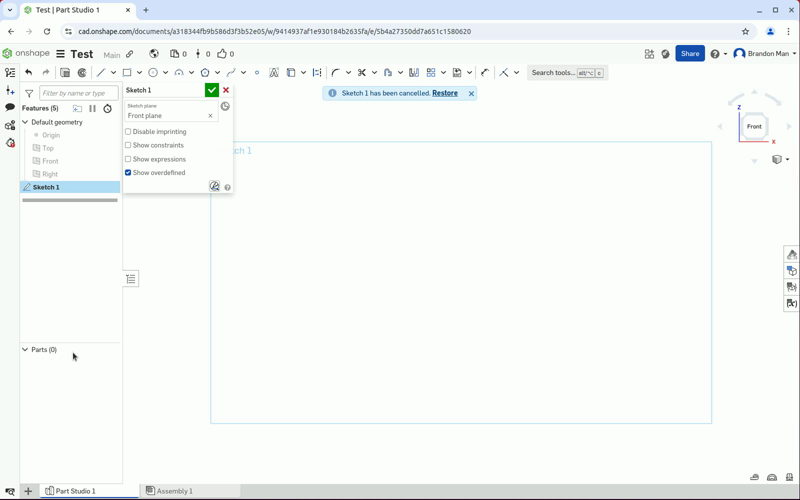
key(y)
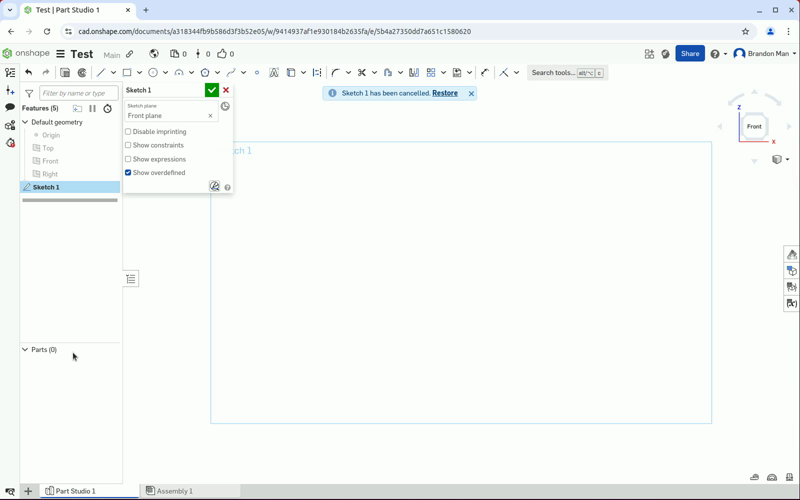
key(l)
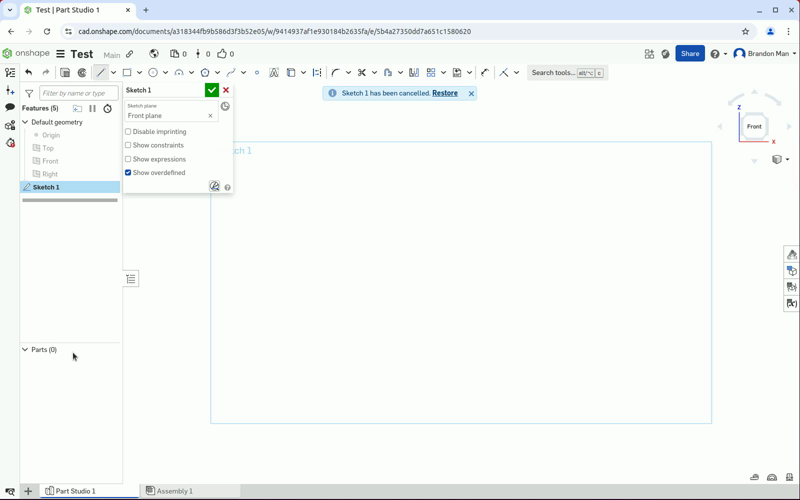
key_down(shift)
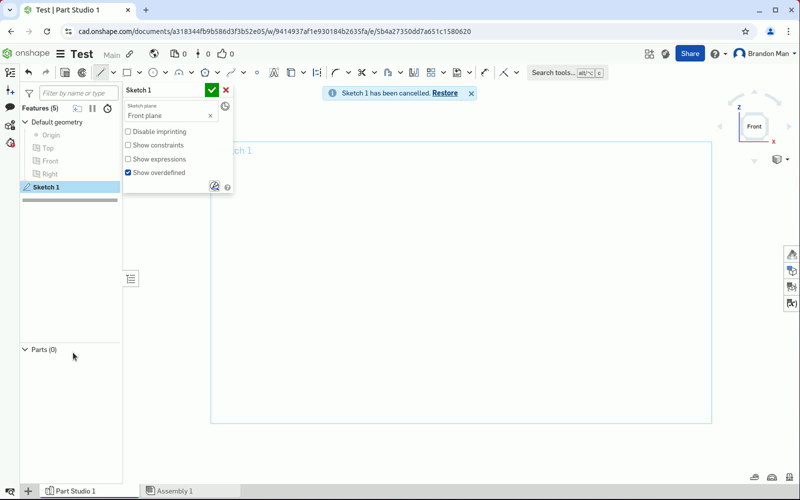
mouse_move(348, 241)
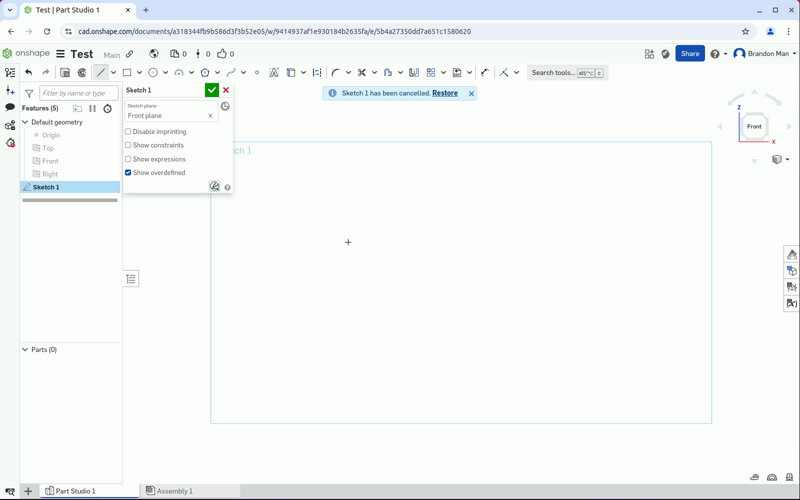
click(348, 241)
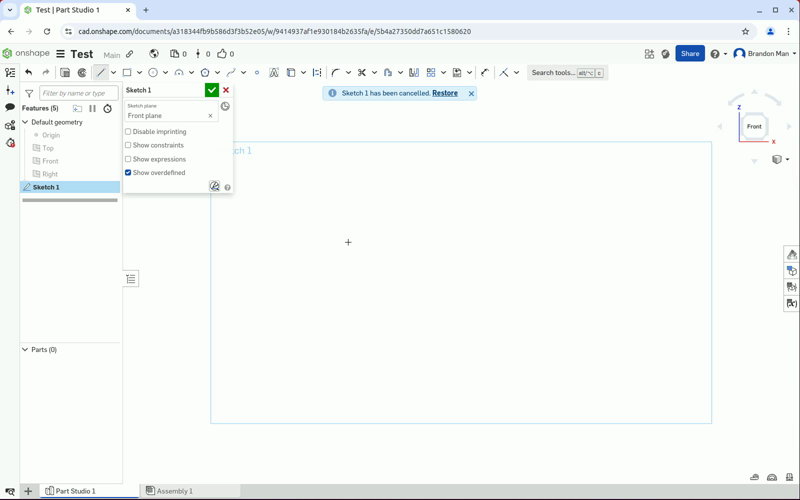
key_up(shift)
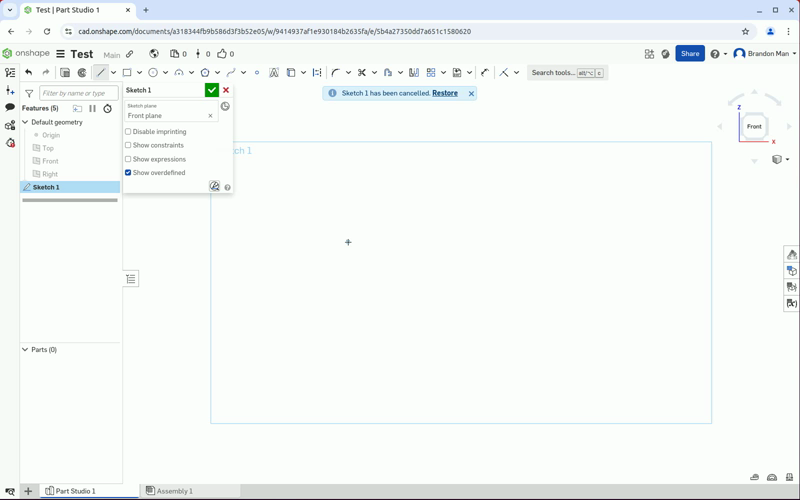
key_down(shift)
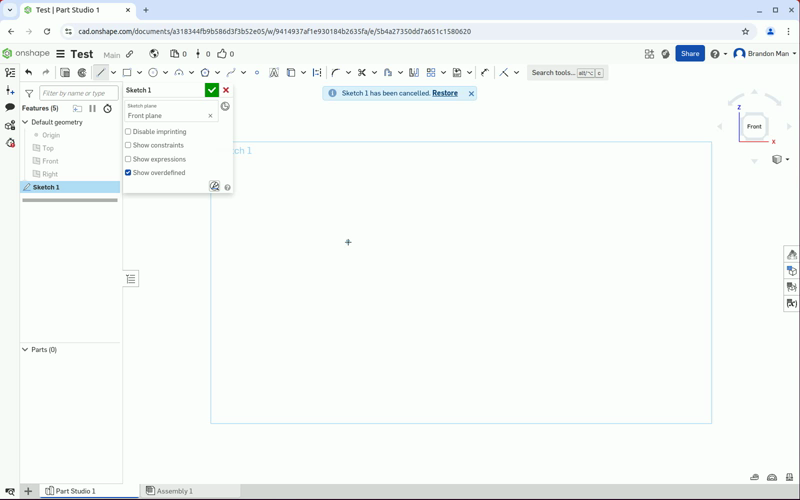
mouse_move(378, 241)
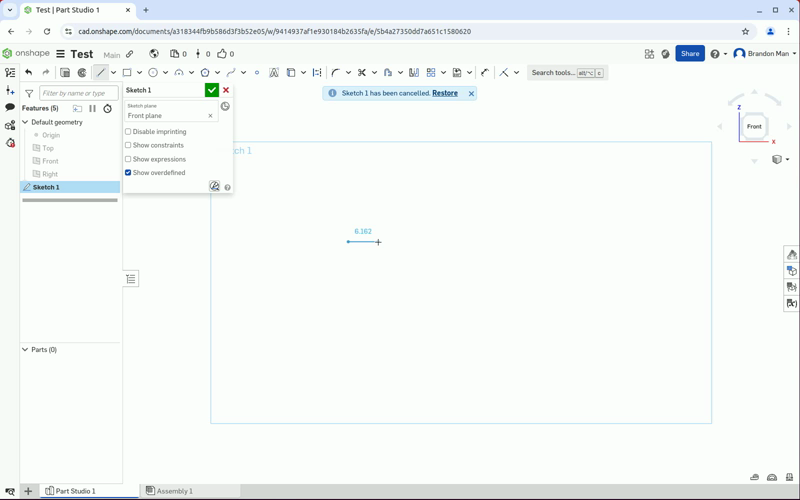
mouse_move(368, 241)
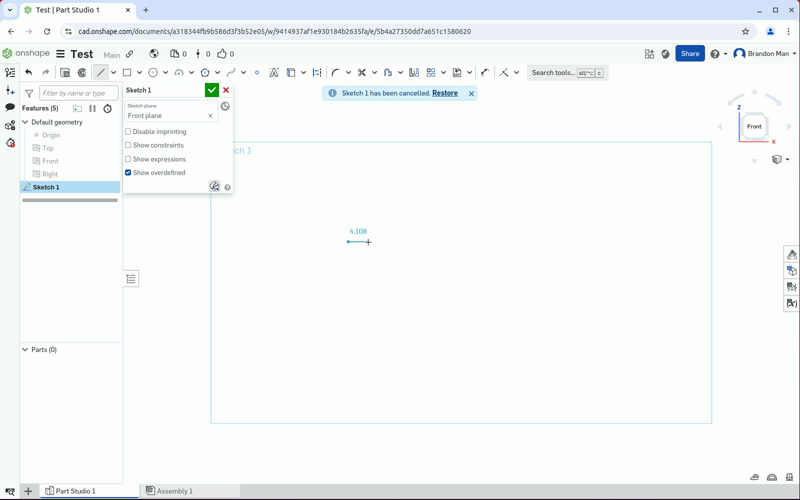
click(368, 241)
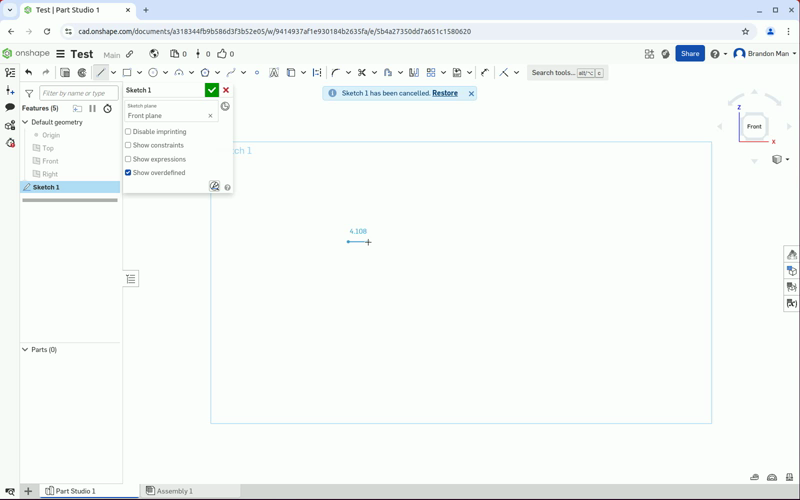
key_up(shift)
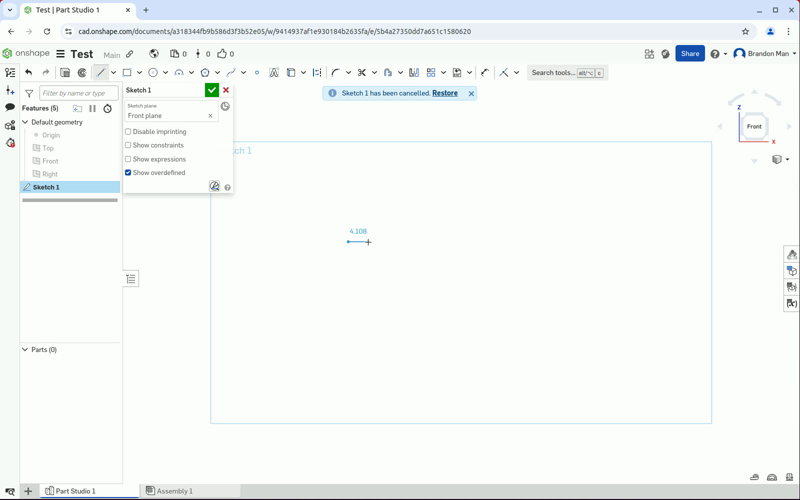
key_down(shift)
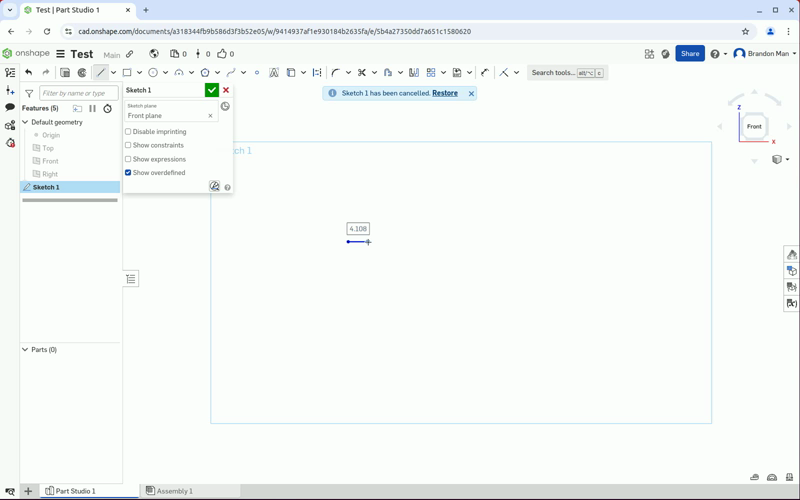
mouse_move(398, 241)
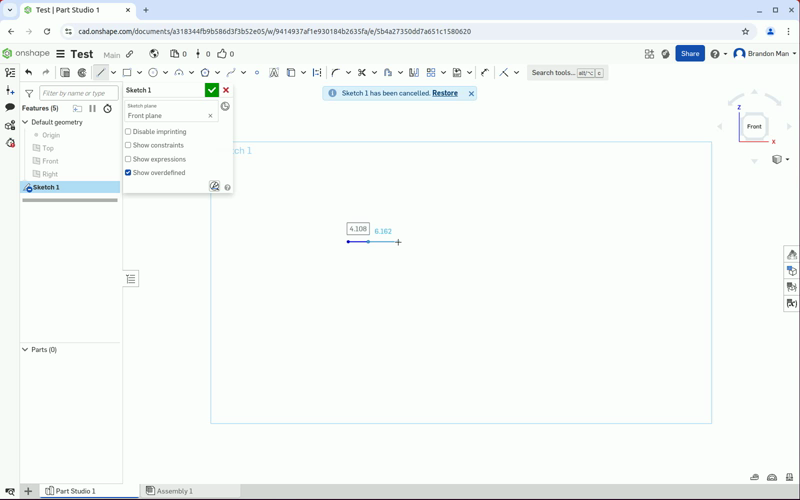
mouse_move(368, 283)
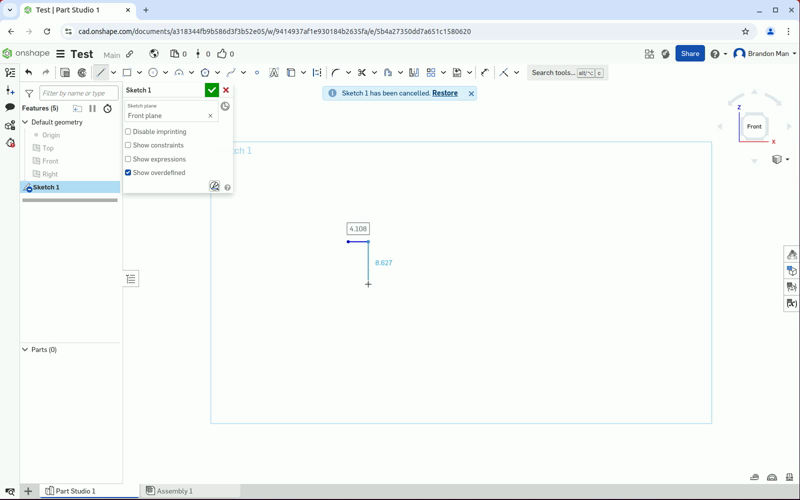
click(368, 283)
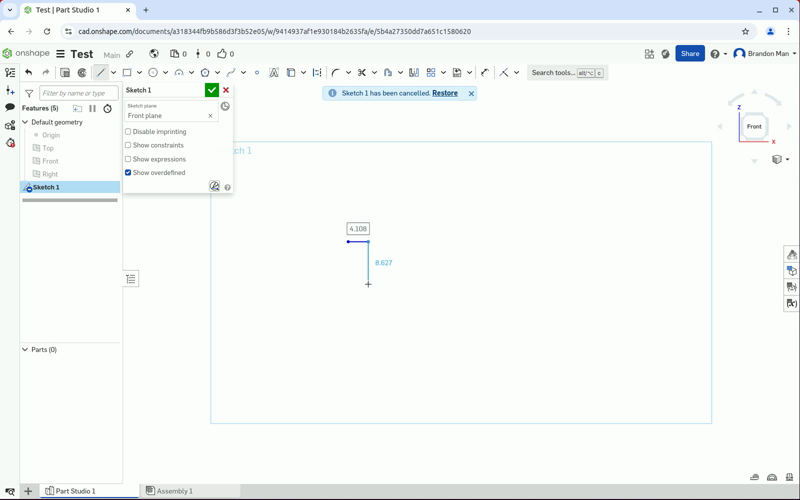
key_up(shift)
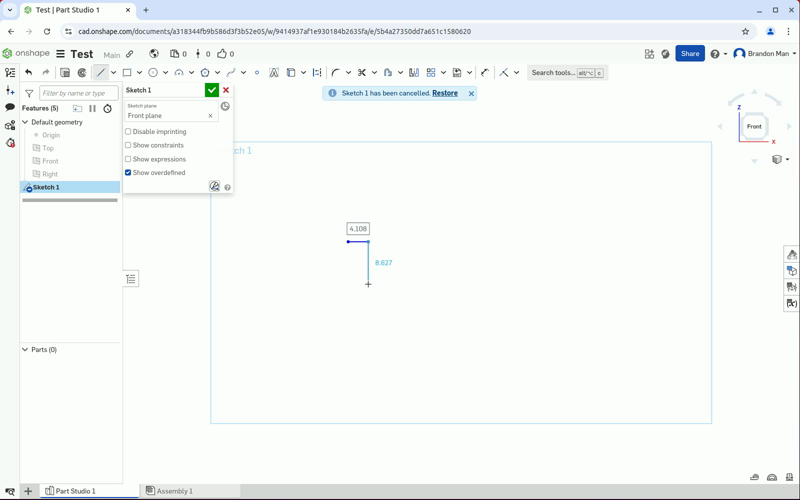
key_down(shift)
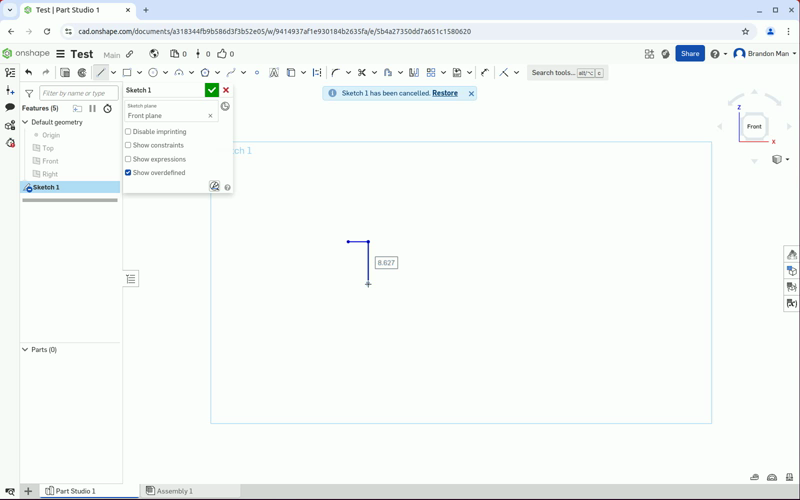
mouse_move(460, 283)
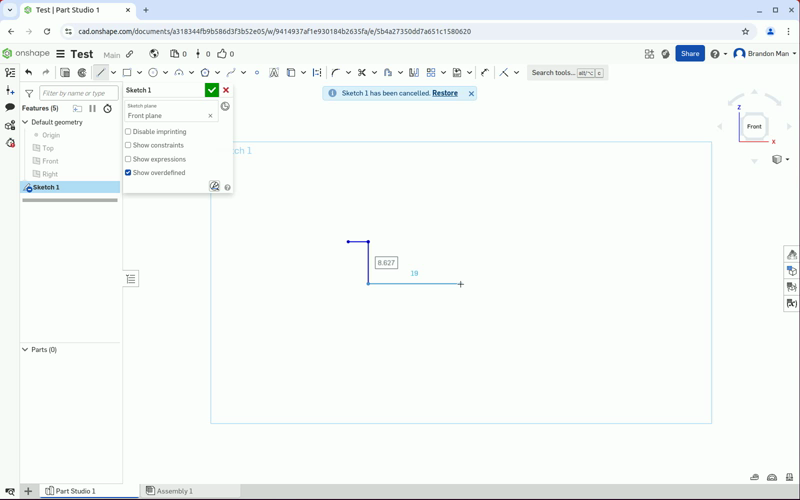
click(460, 283)
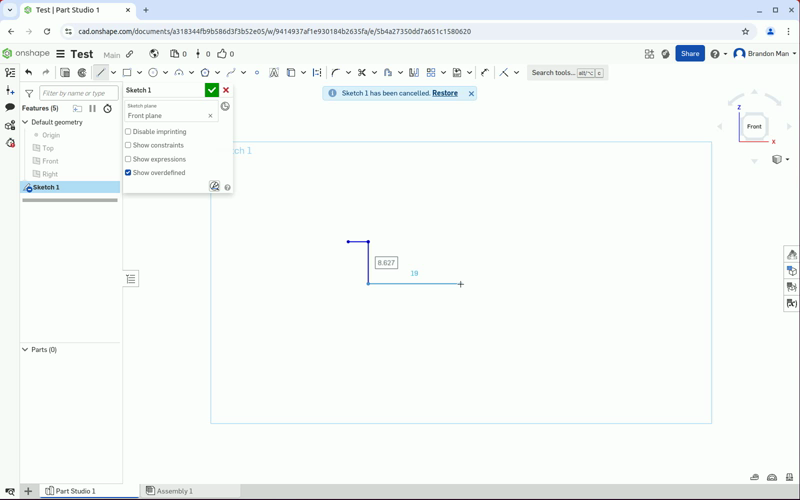
key_up(shift)
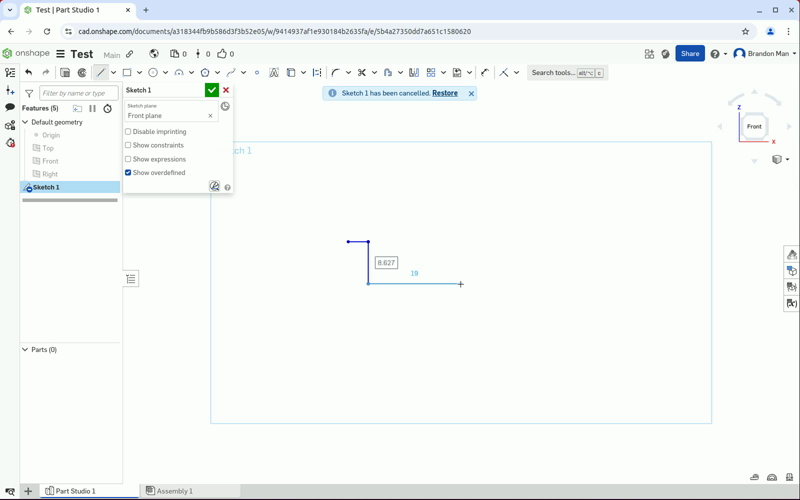
key_down(shift)
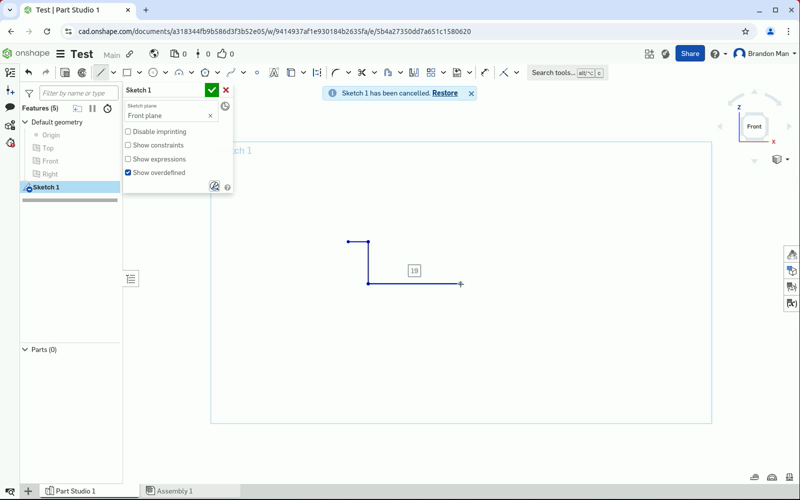
mouse_move(490, 283)
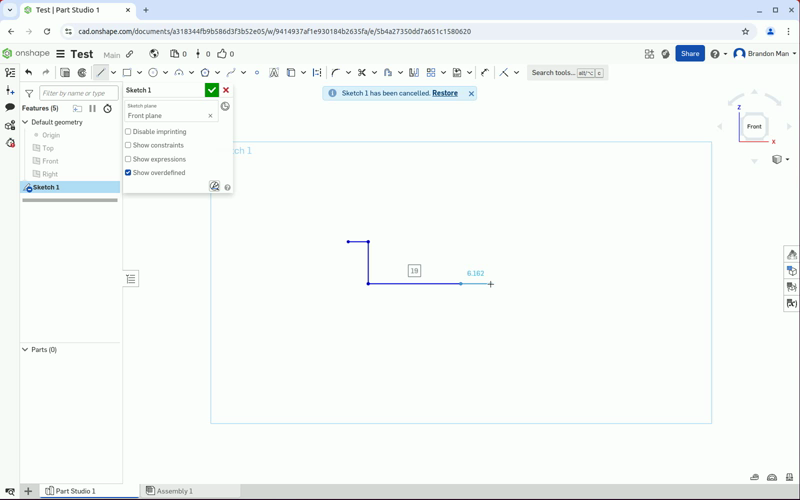
mouse_move(460, 252)
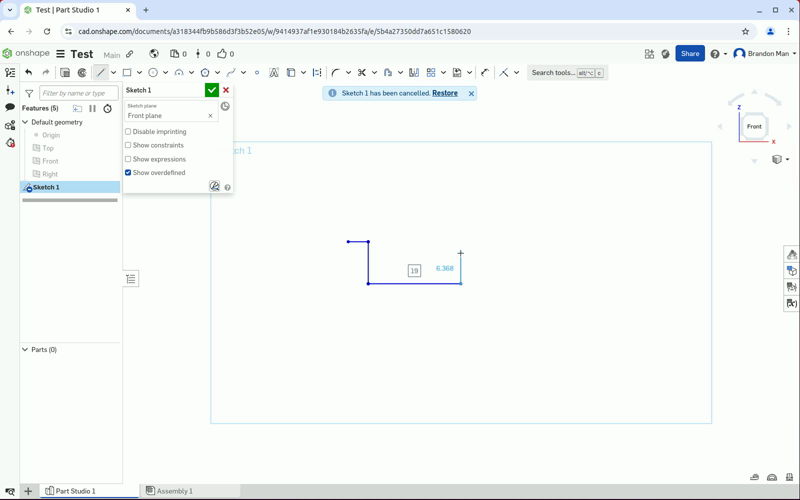
click(460, 252)
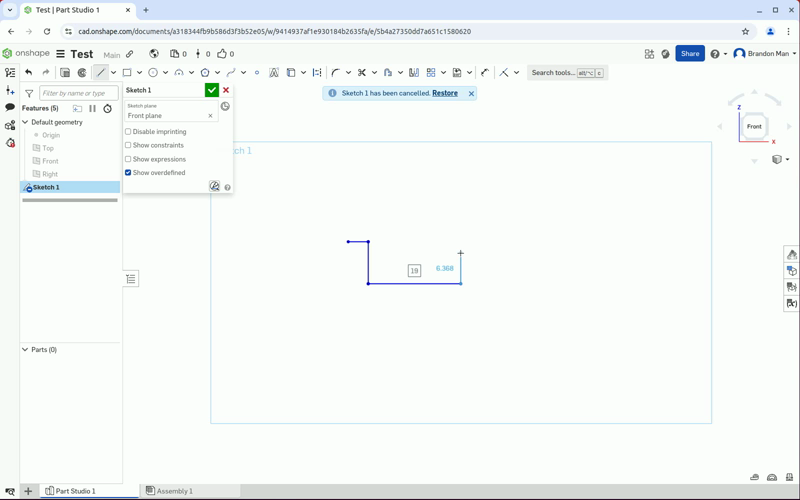
key_up(shift)
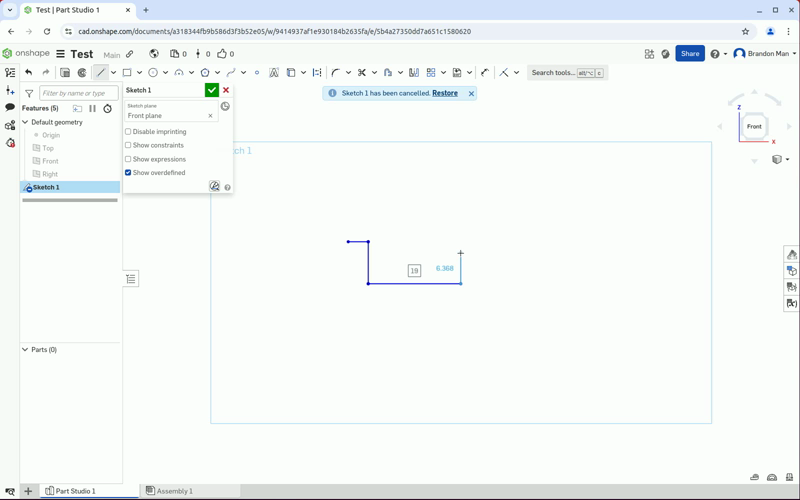
key_down(shift)
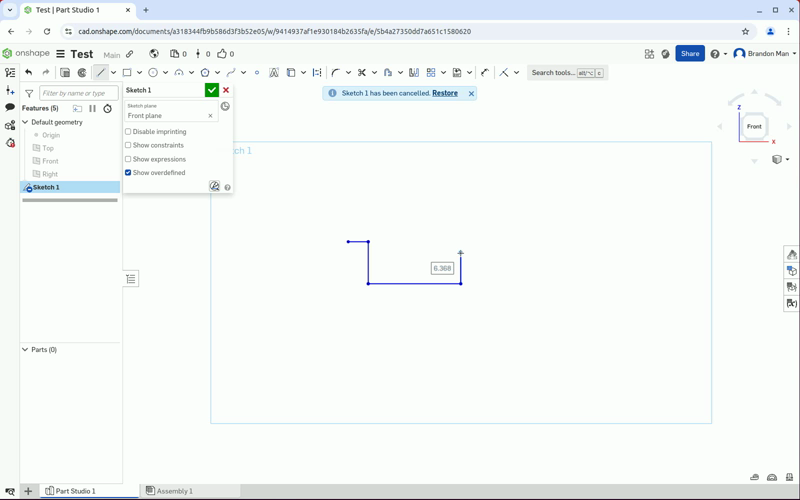
mouse_move(490, 252)
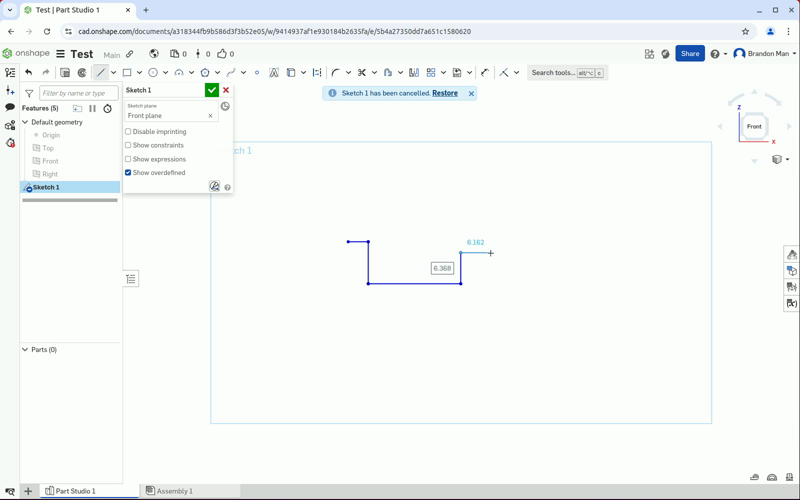
mouse_move(429, 252)
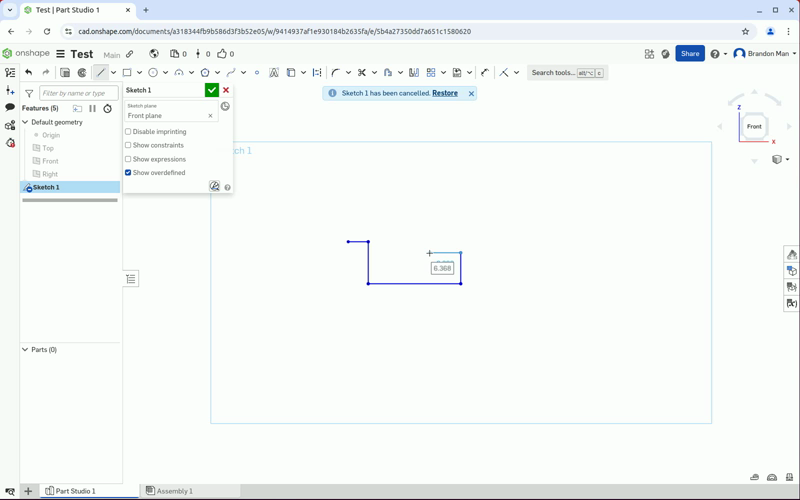
click(429, 252)
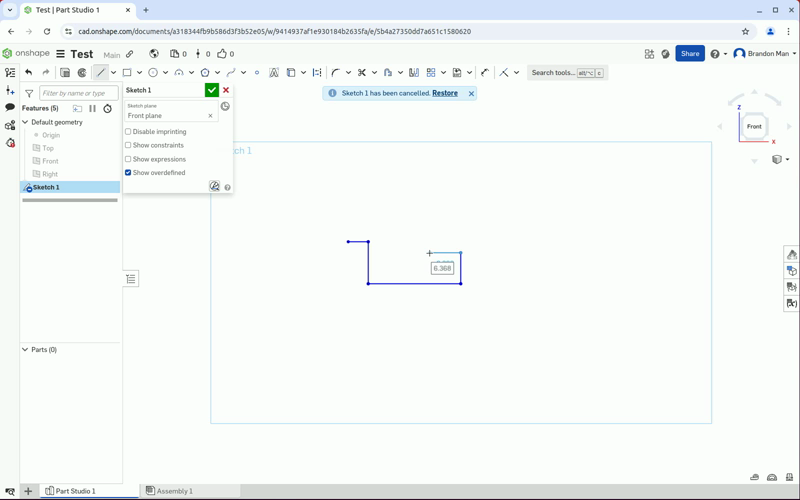
key_up(shift)
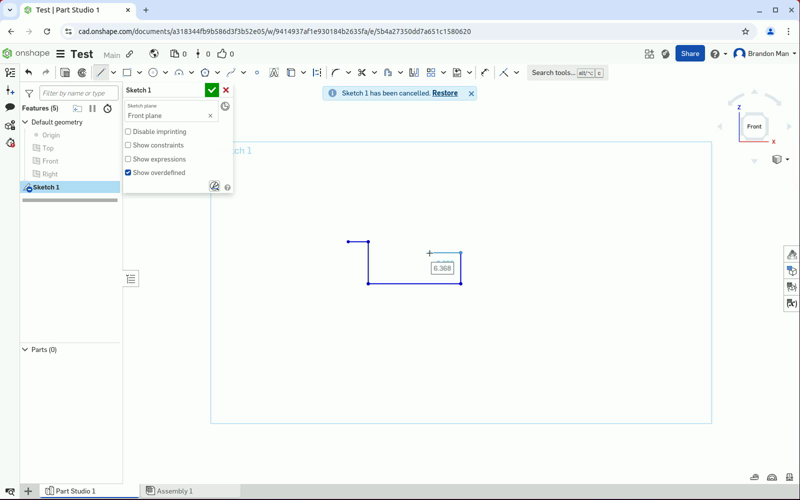
key_down(shift)
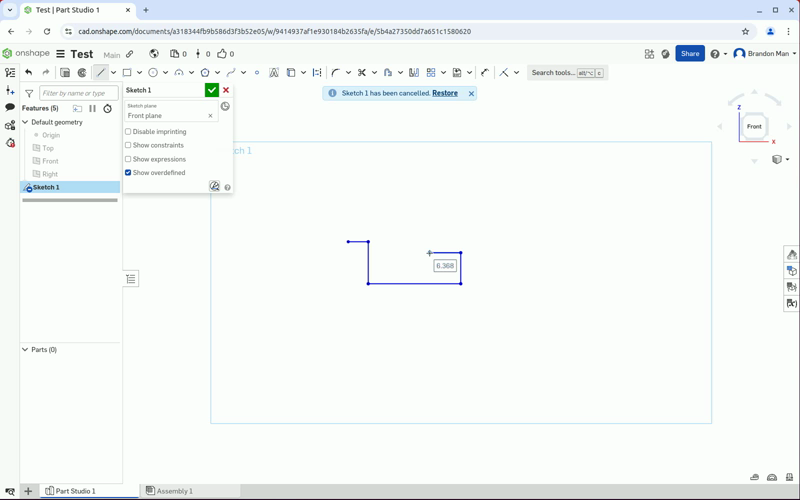
mouse_move(459, 252)
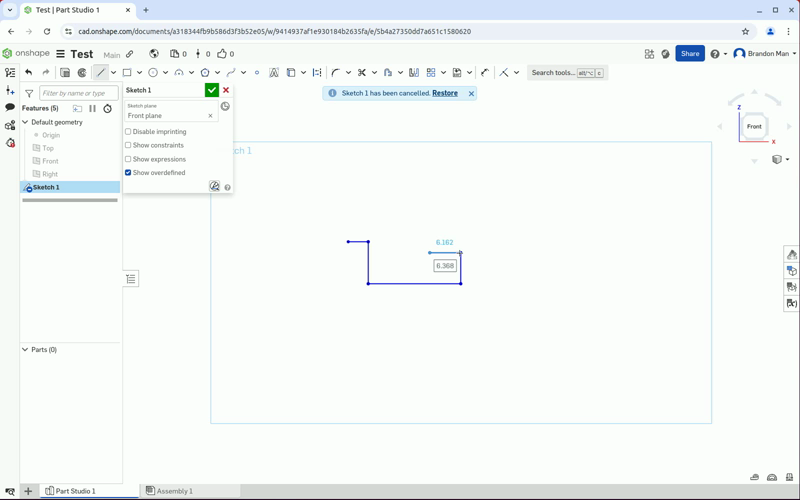
mouse_move(429, 221)
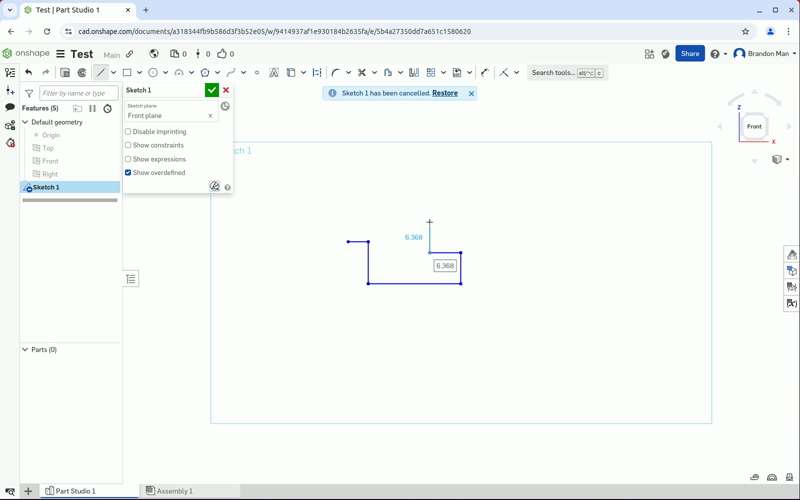
click(429, 221)
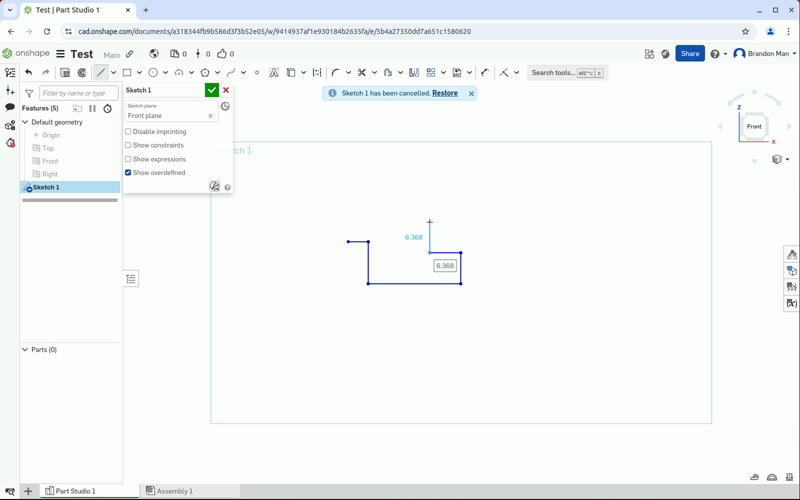
key_up(shift)
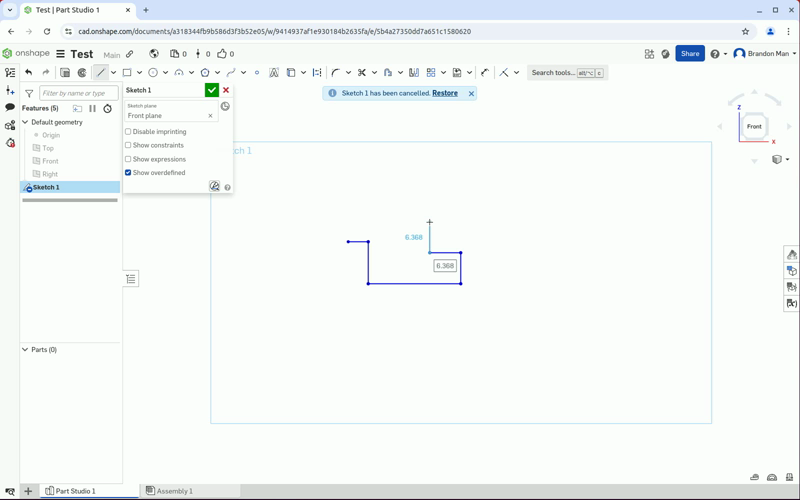
key_down(shift)
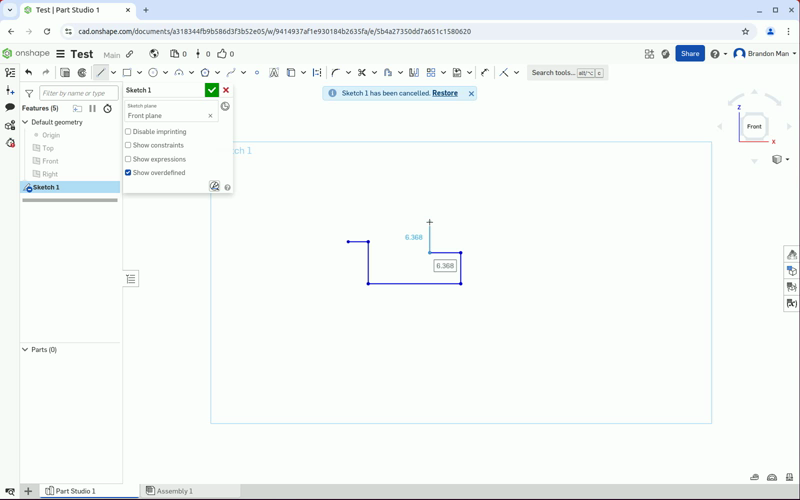
mouse_move(348, 221)
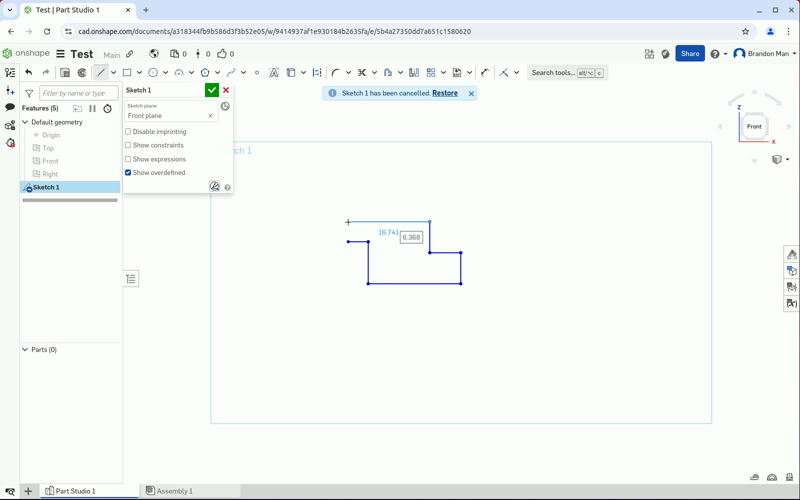
click(348, 221)
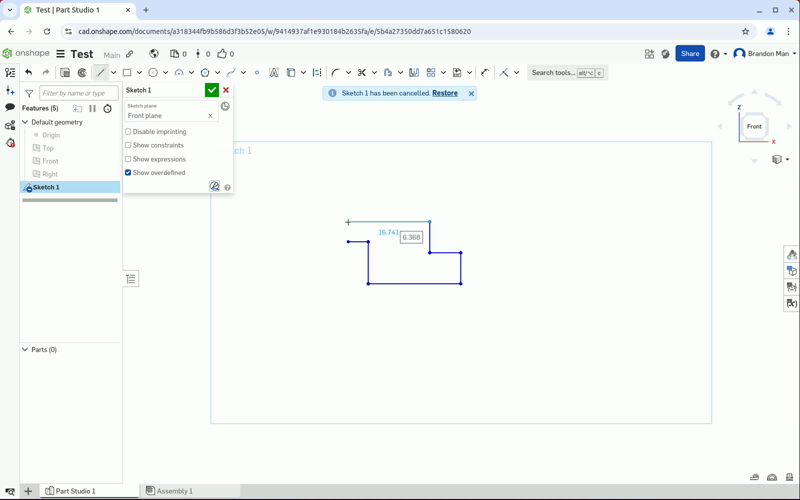
key_up(shift)
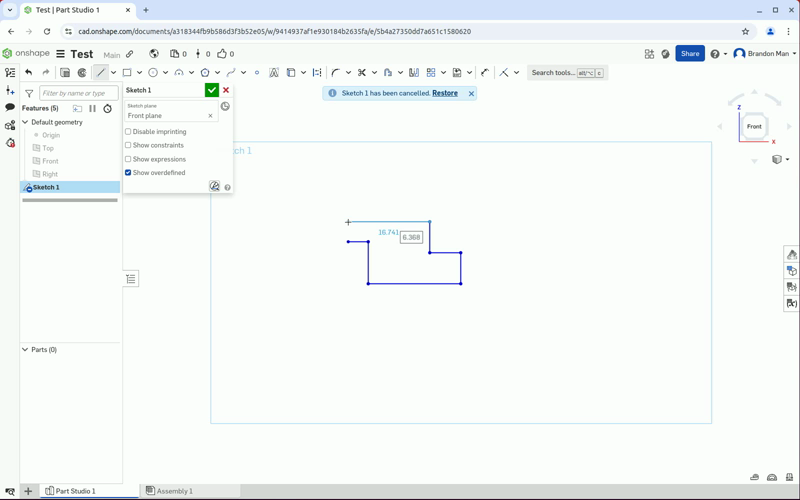
mouse_move(378, 221)
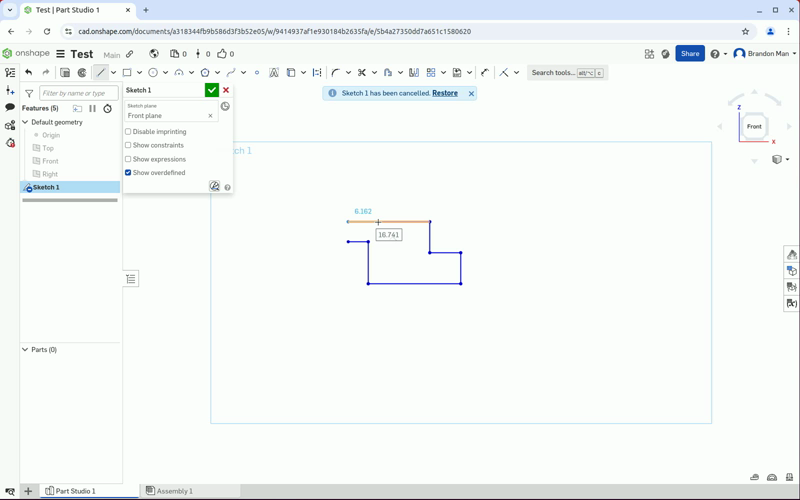
key_down(shift)
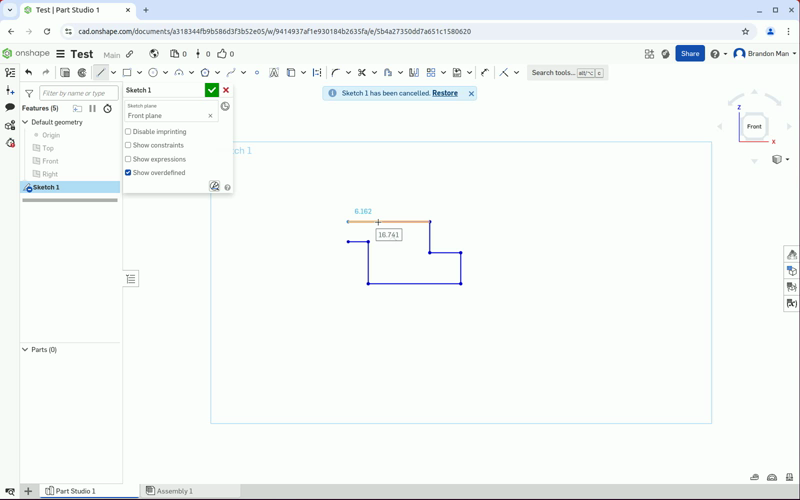
mouse_move(348, 241)
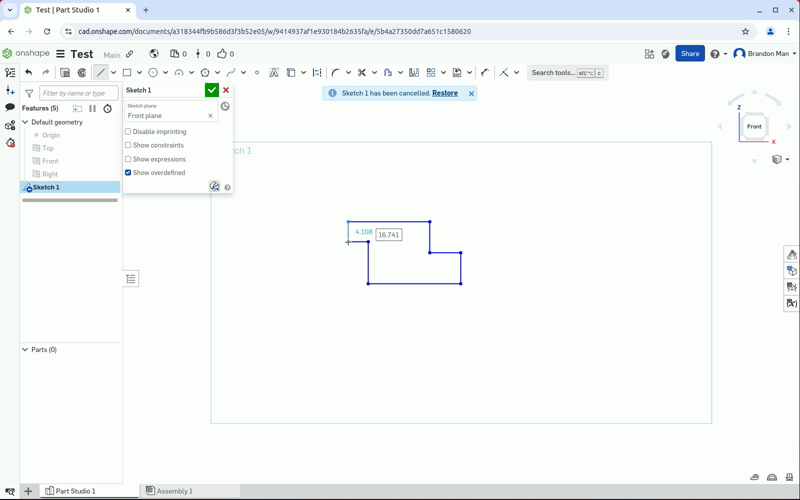
key_up(shift)
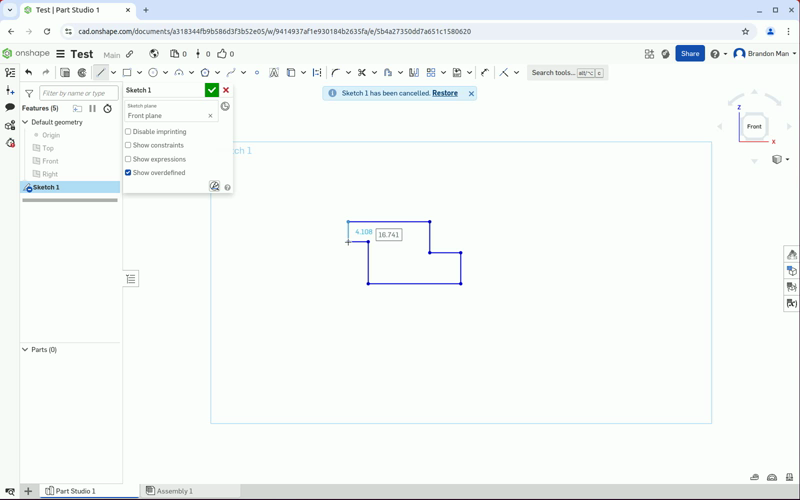
click(348, 241)
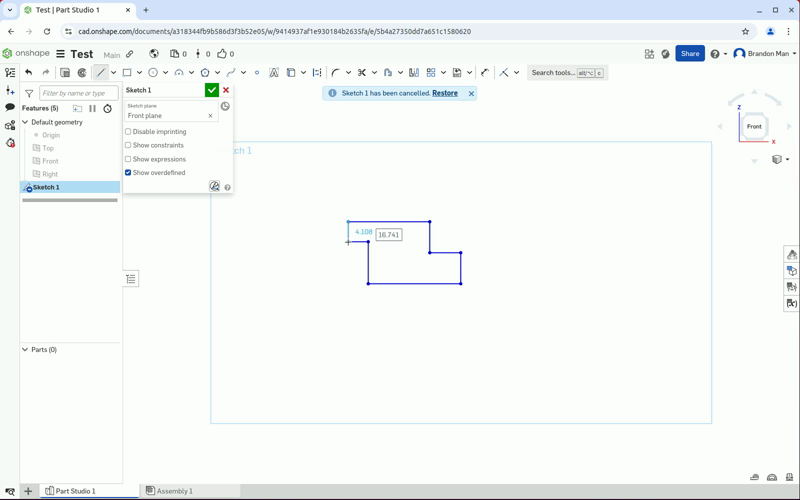
key(esc)
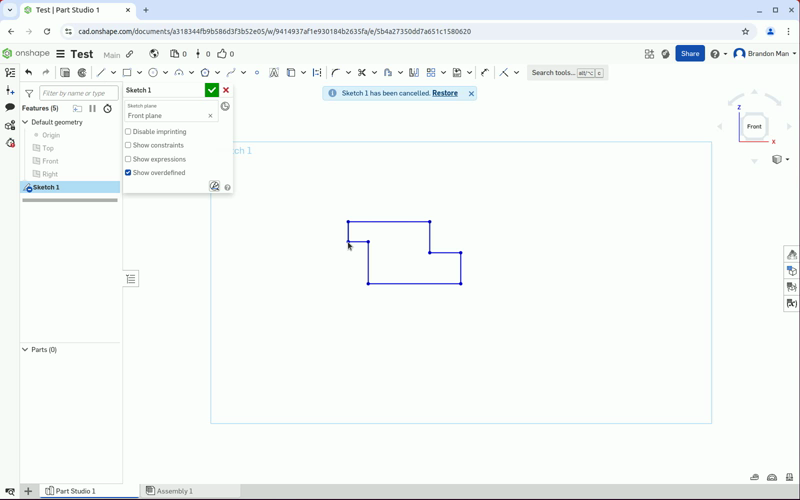
mouse_move(374, 278)
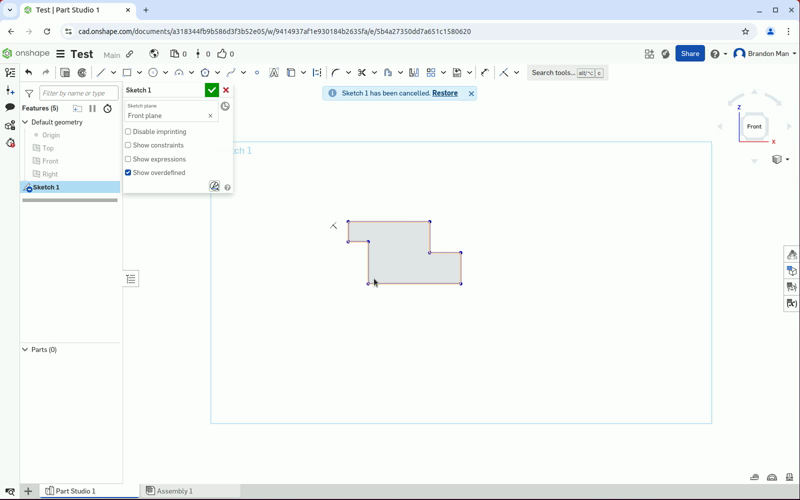
click(374, 278)
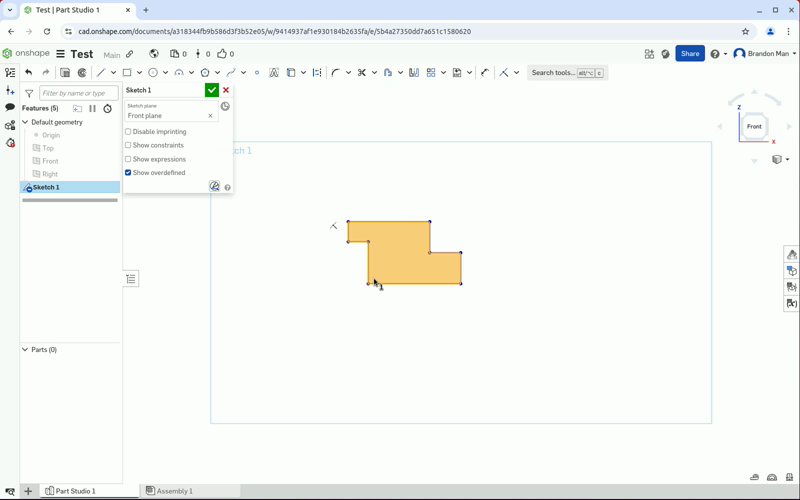
mouse_move(73, 352)
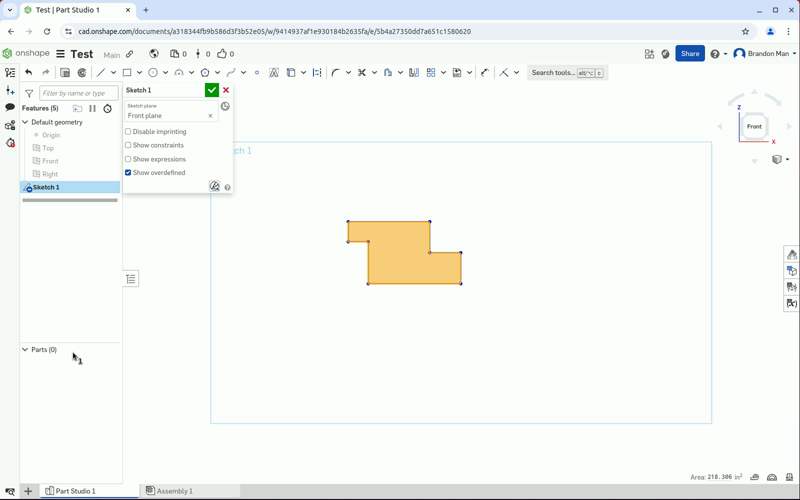
key(shift+y)
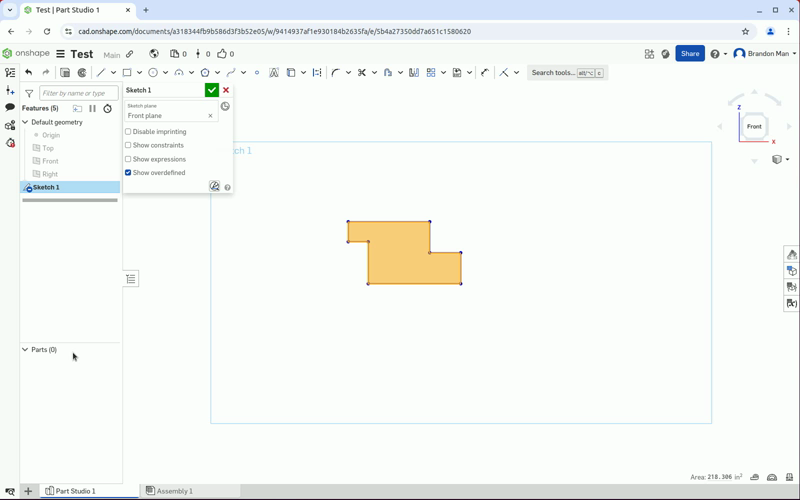
key(shift+e)
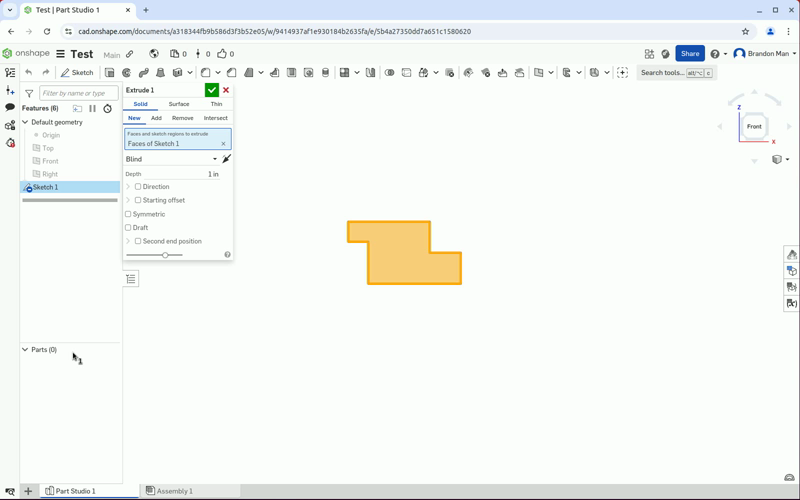
mouse_move(143, 106)
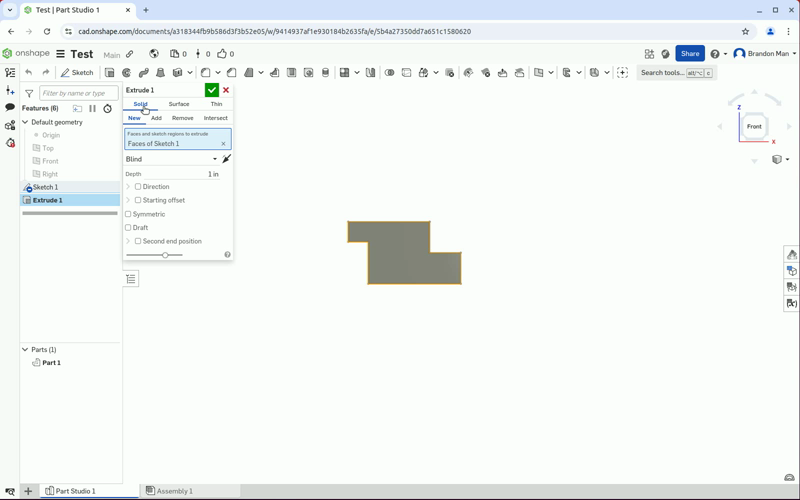
click(143, 106)
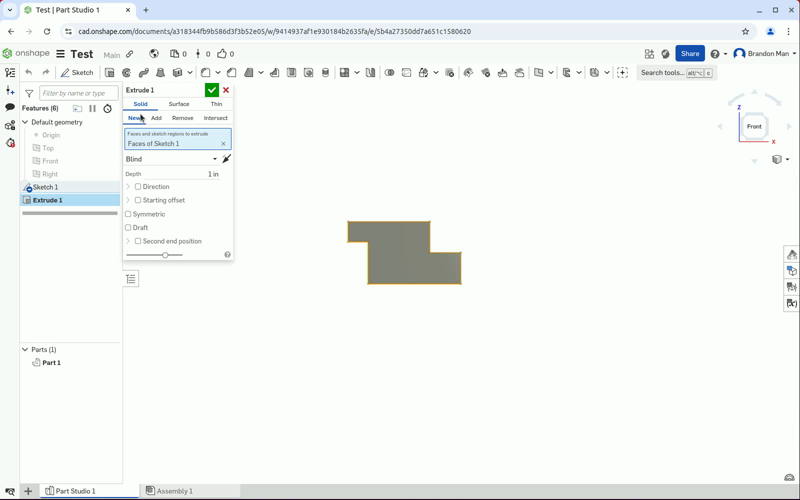
mouse_move(137, 120)
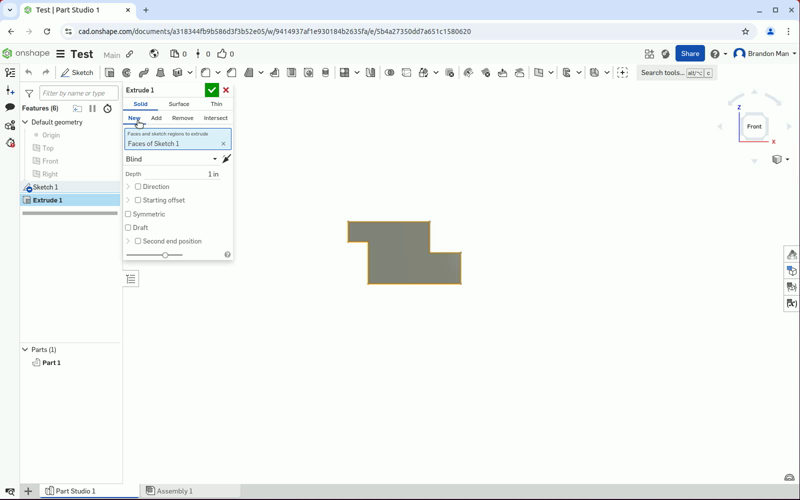
click(137, 120)
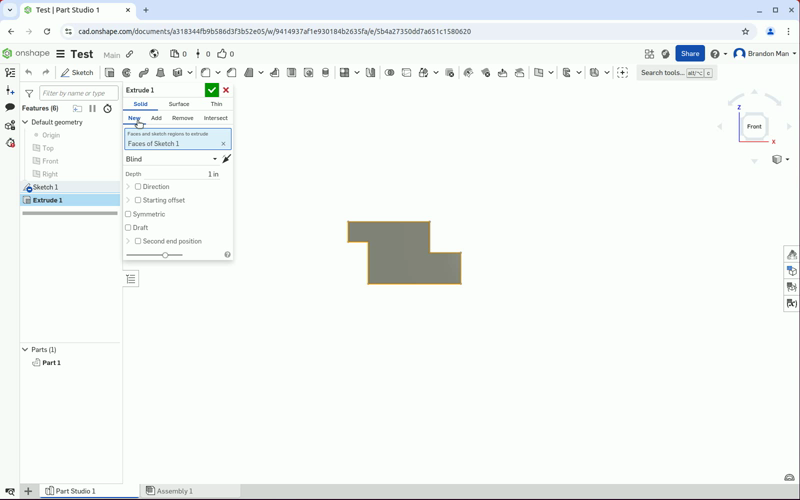
key(tab, 4)
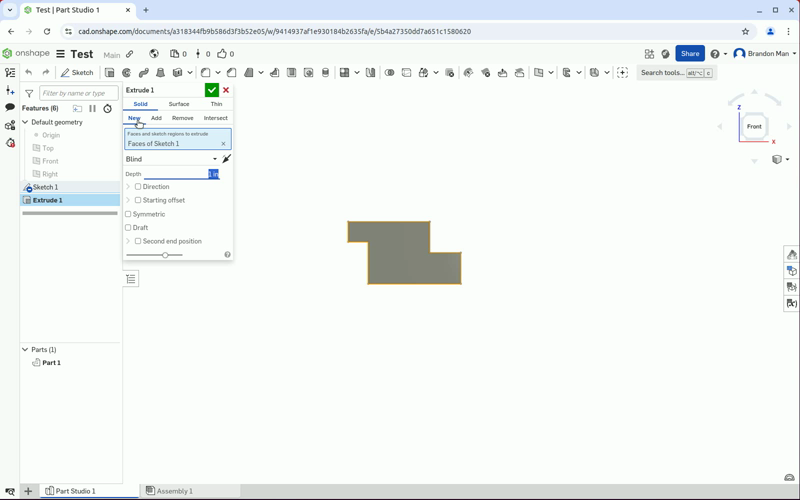
text(-10.591)
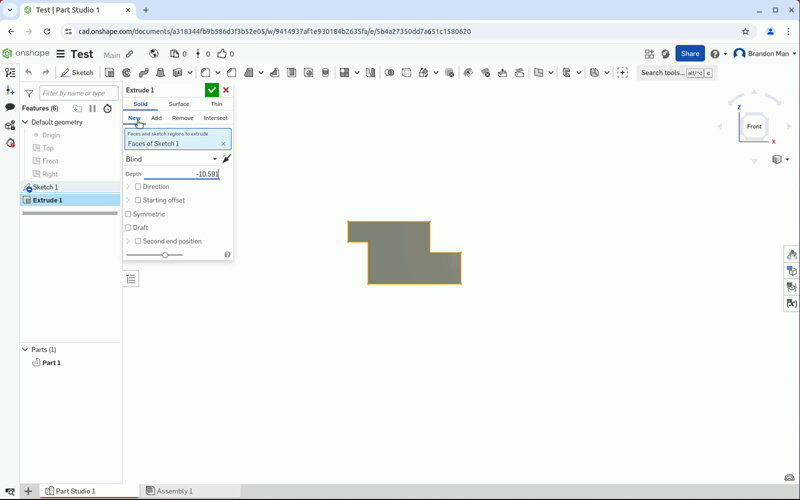
key(enter)
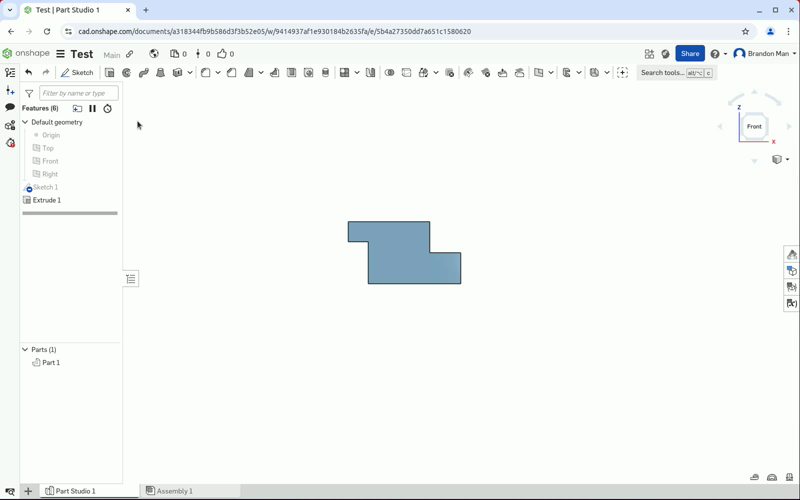
key(shift+h)
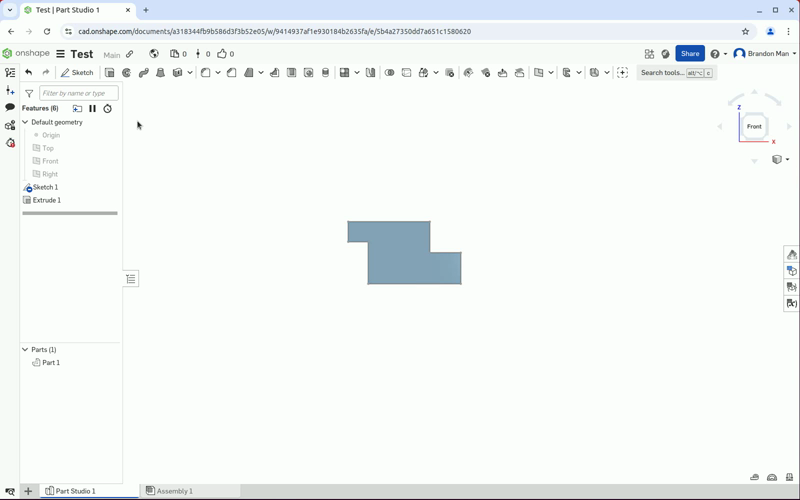
key(shift+h)
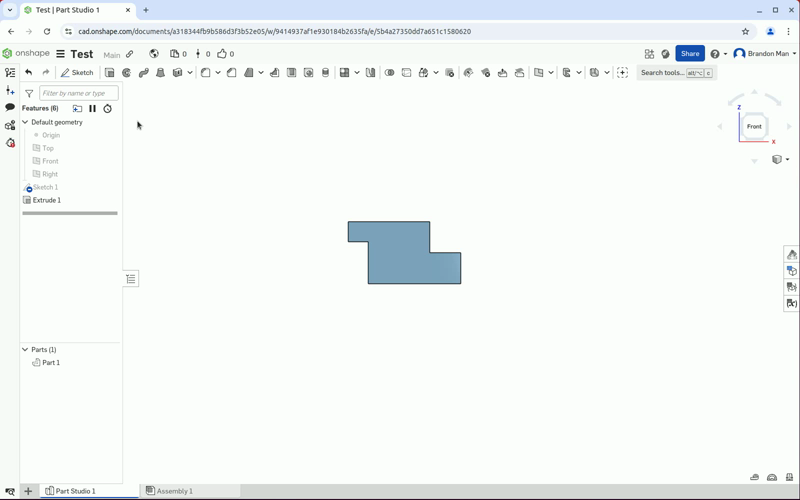
mouse_move(73, 189)
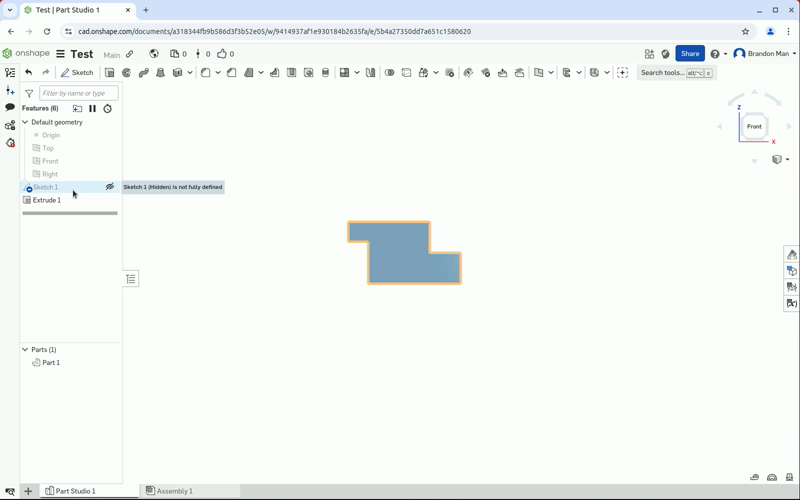
click(73, 189)
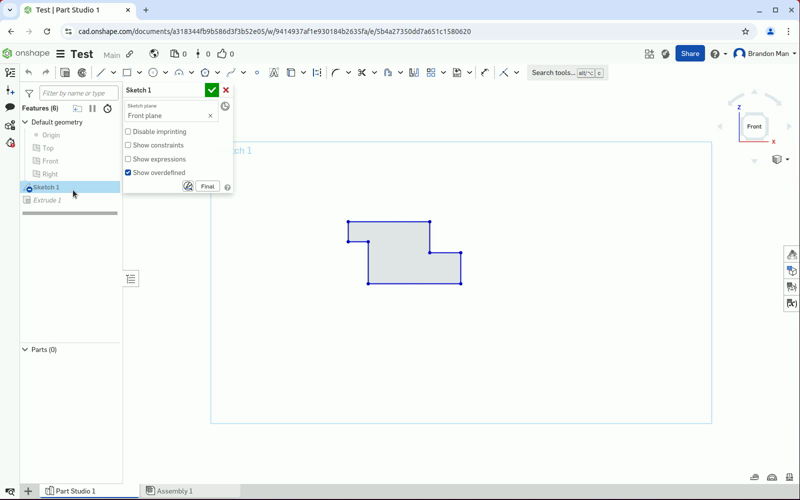
mouse_move(229, 92)
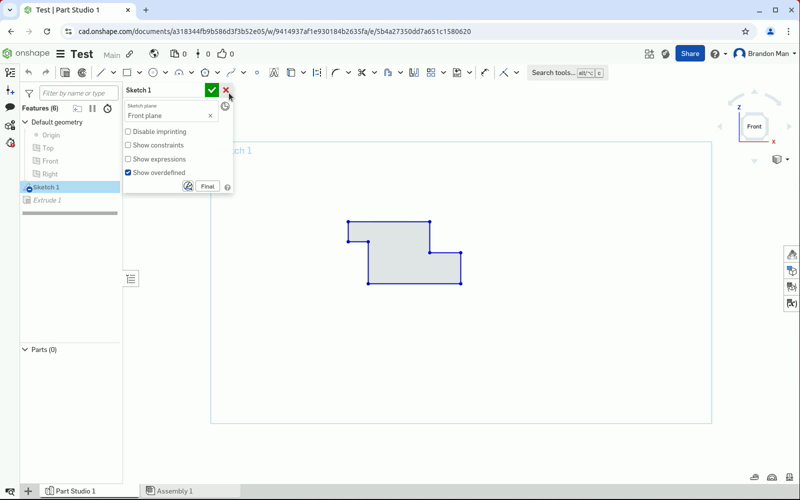
click(229, 92)
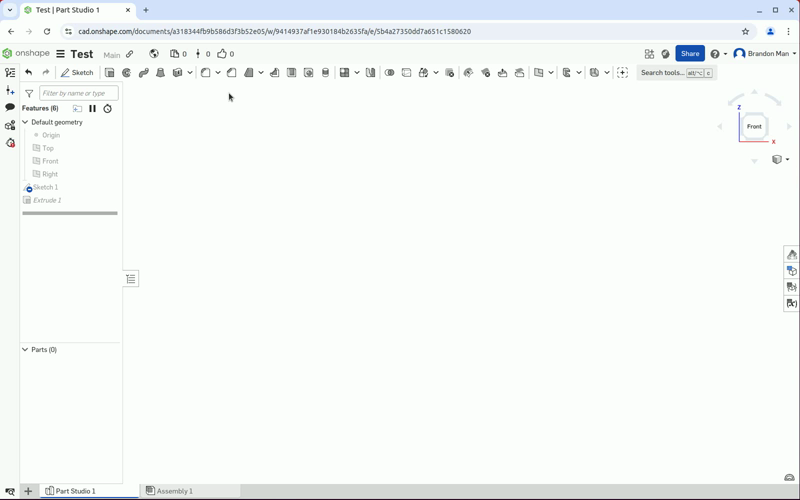
mouse_move(73, 352)
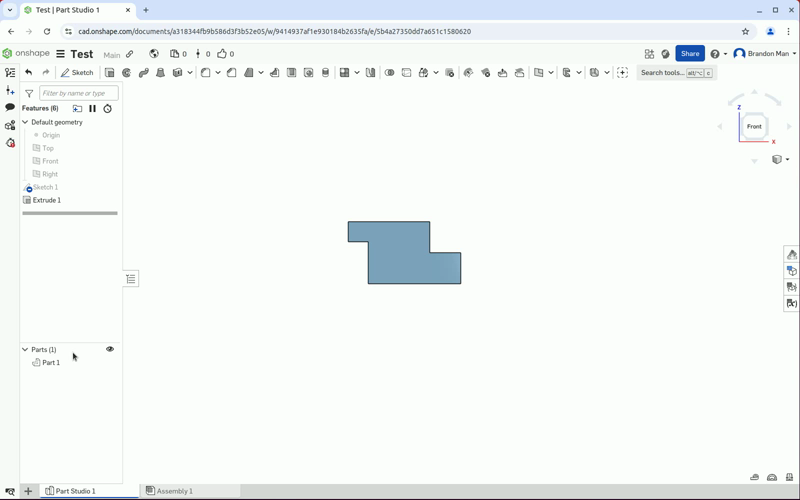
key(y)
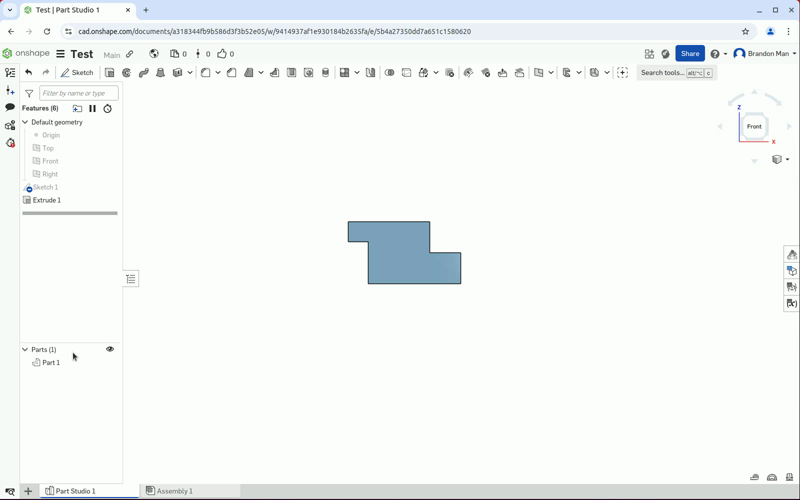
key(shift+p)
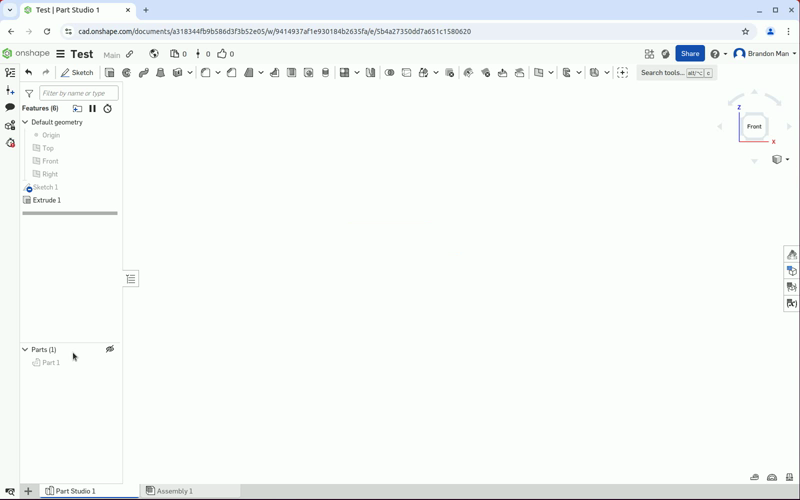
key(space)
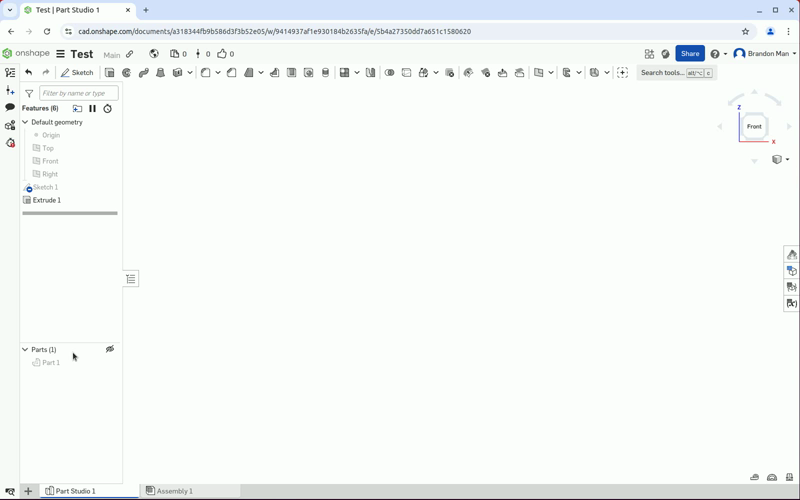
key_down(shift)
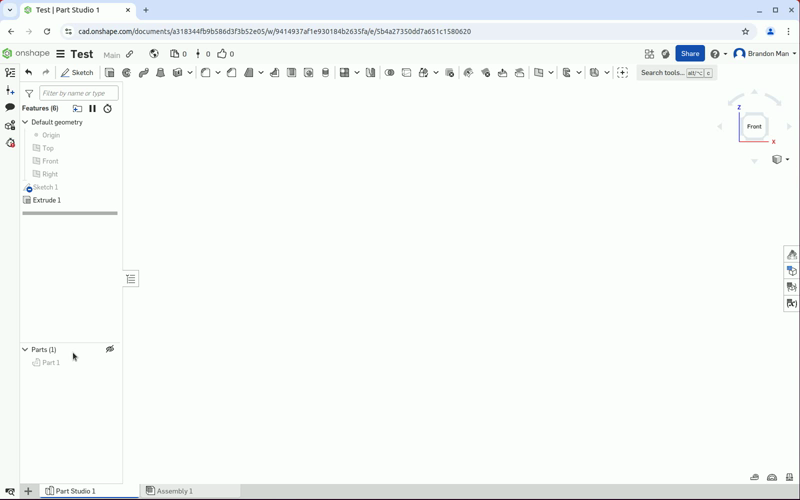
key(left)
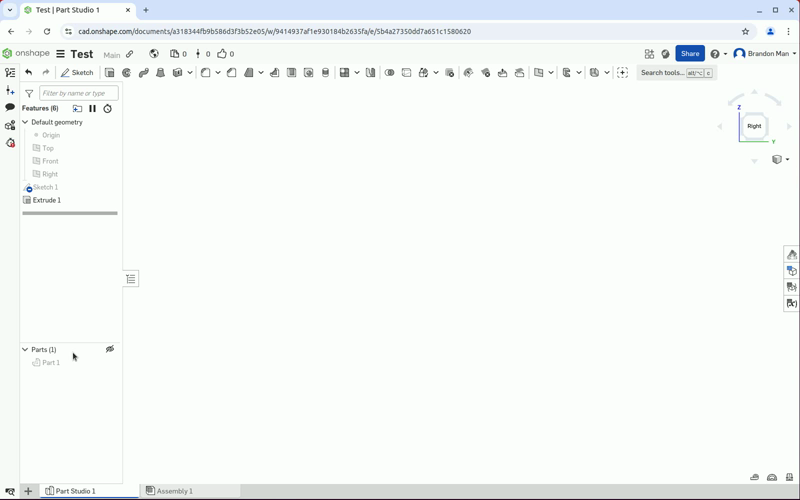
key_up(shift)
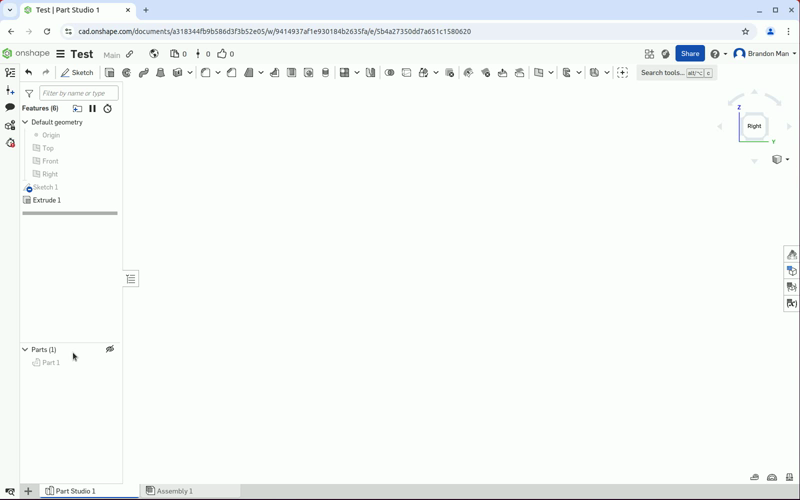
mouse_move(73, 352)
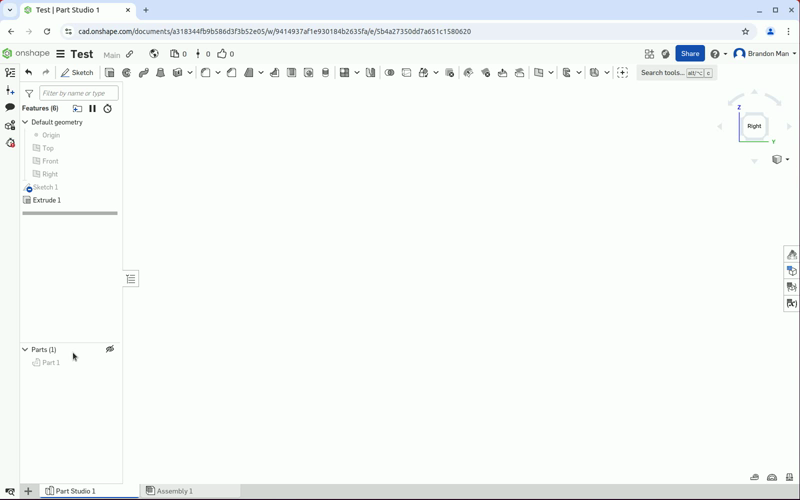
key(shift+y)
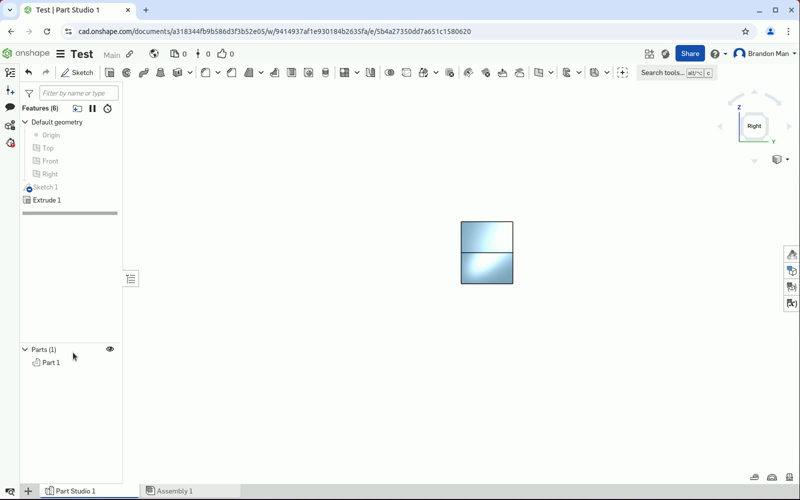
mouse_move(541, 75)
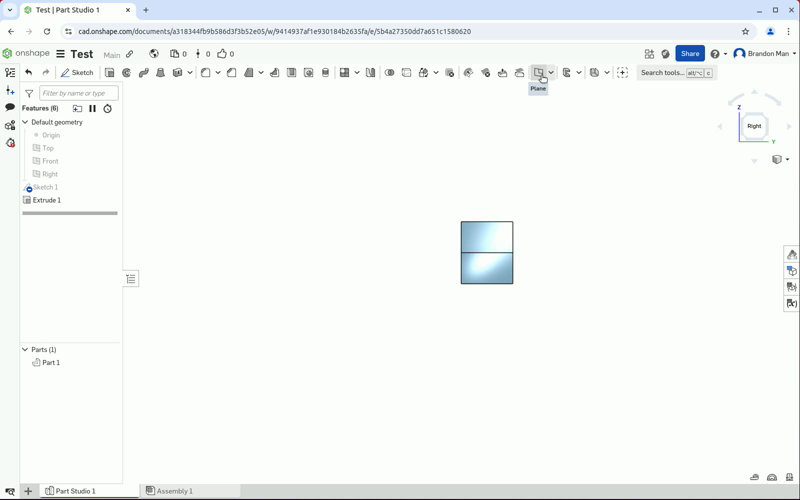
click(541, 75)
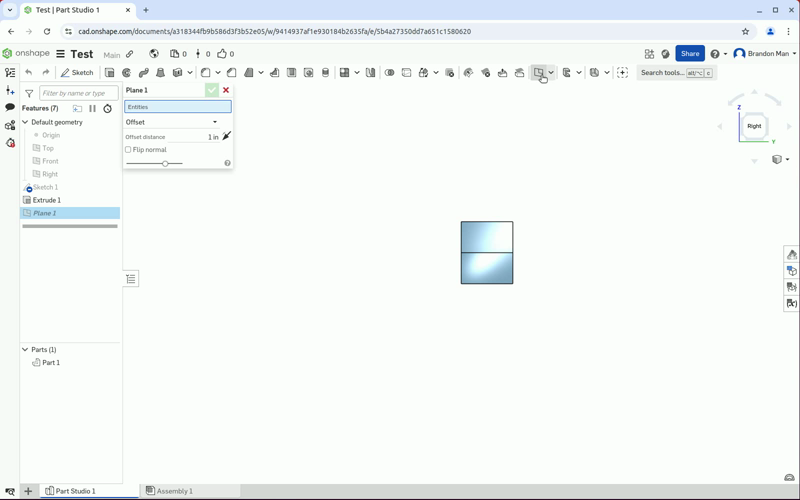
mouse_move(73, 176)
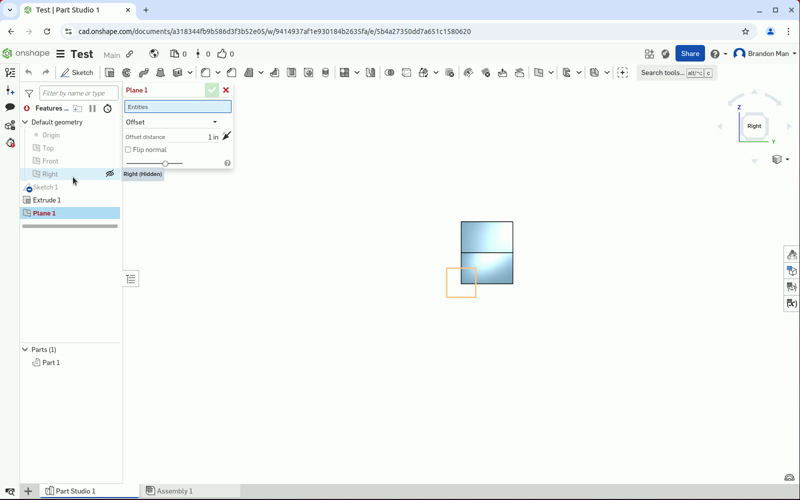
click(73, 176)
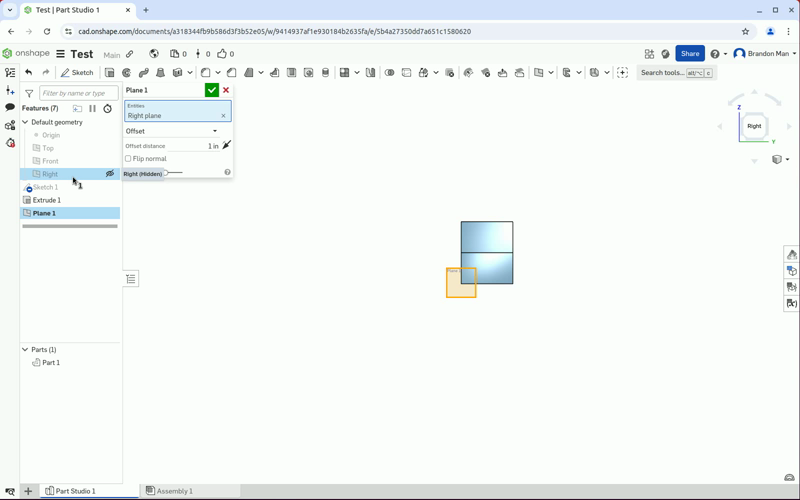
key(tab, 2)
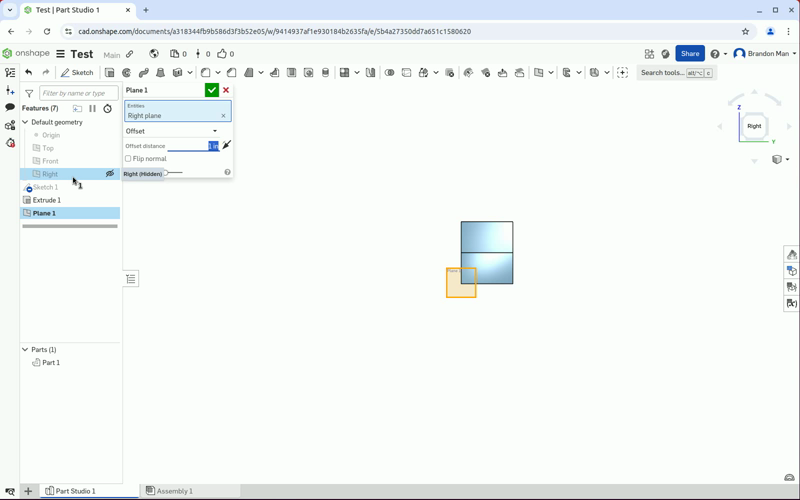
text(23.108)
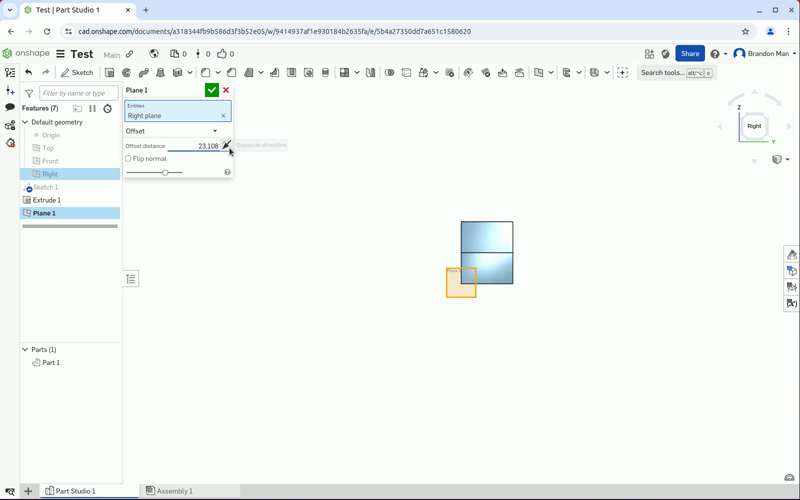
mouse_move(229, 147)
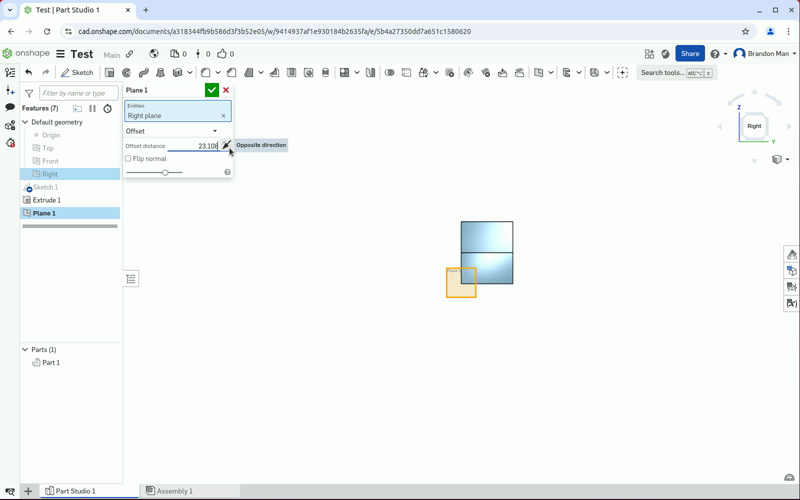
click(229, 147)
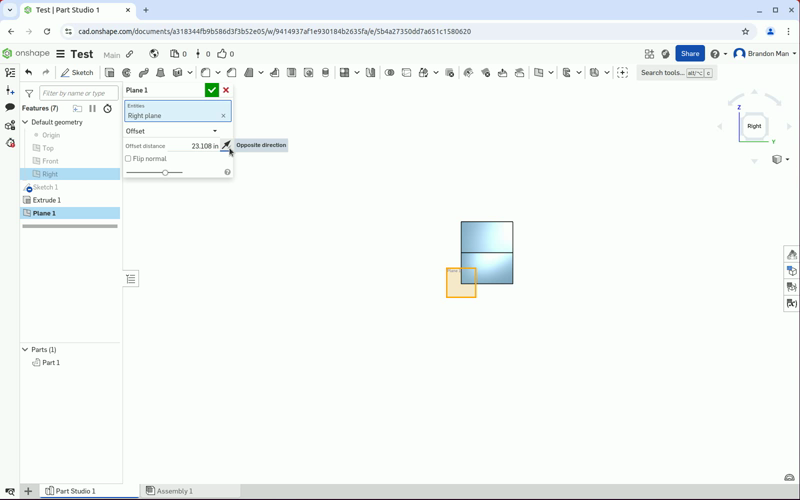
key(enter, 2)
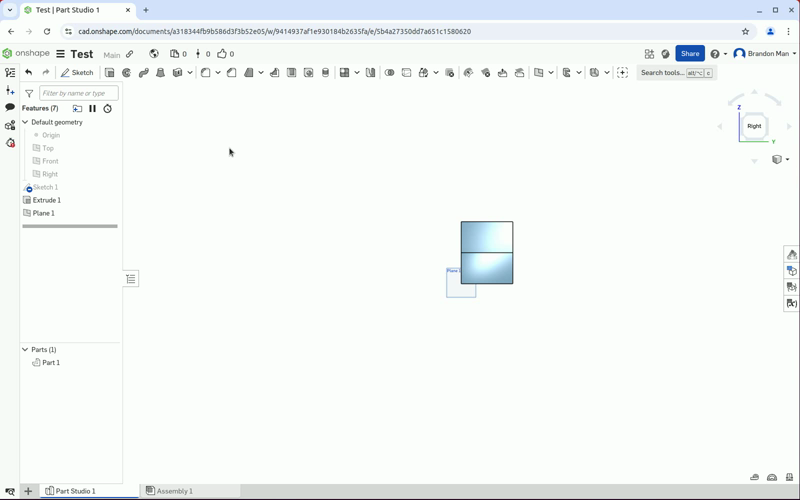
key(shift+s)
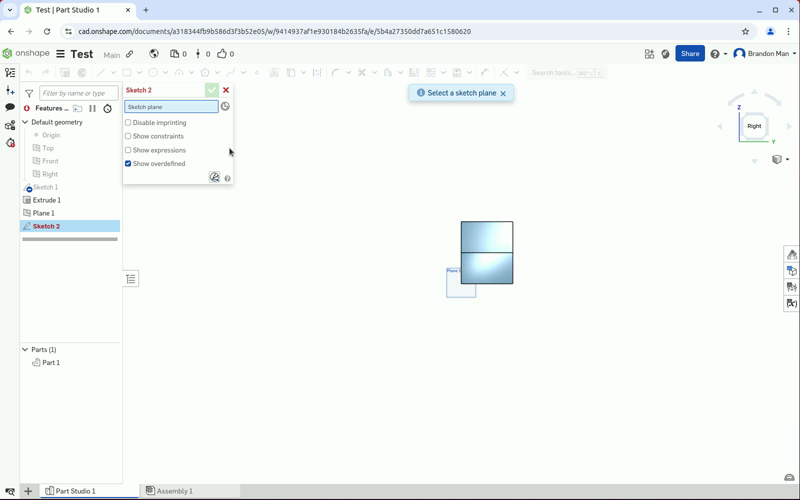
mouse_move(73, 215)
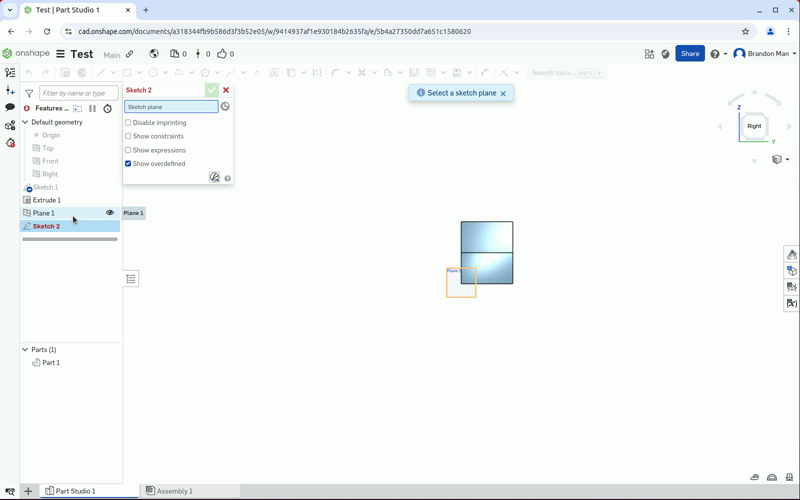
click(73, 215)
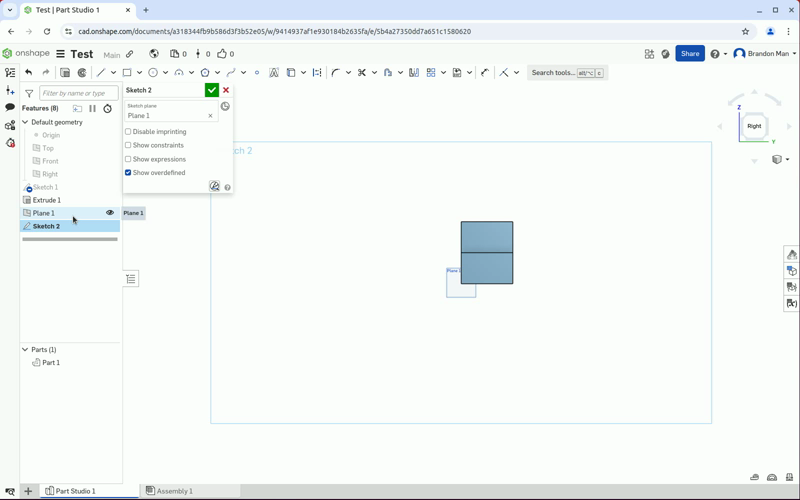
mouse_move(73, 352)
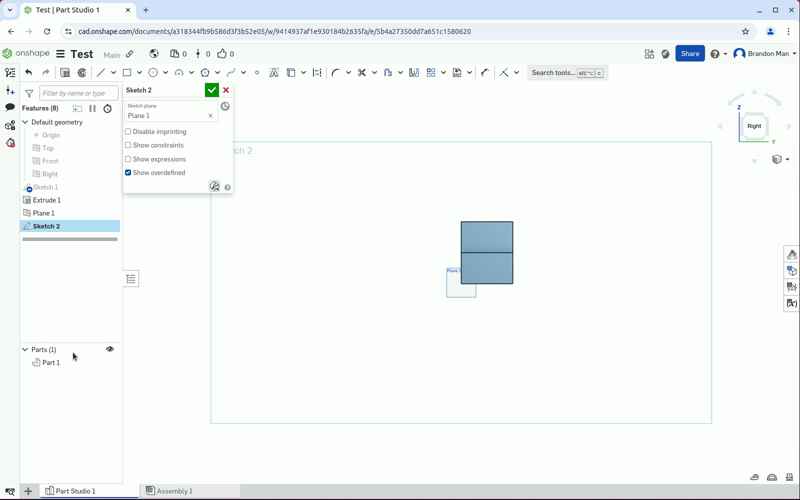
key(y)
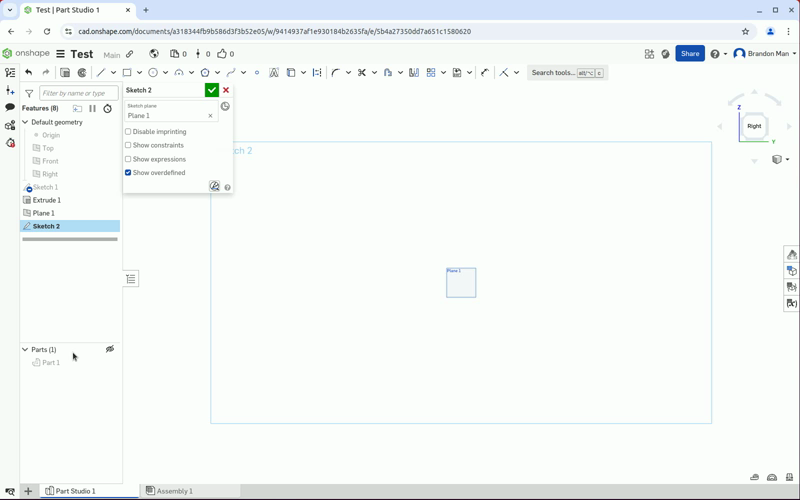
key(l)
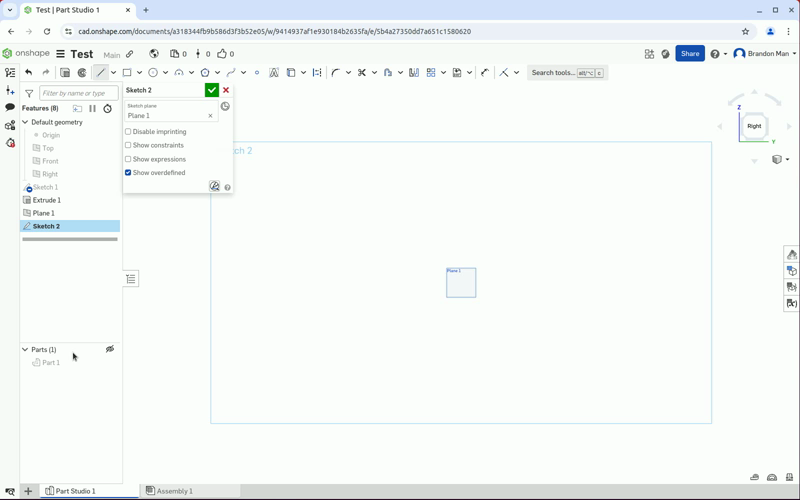
key_down(shift)
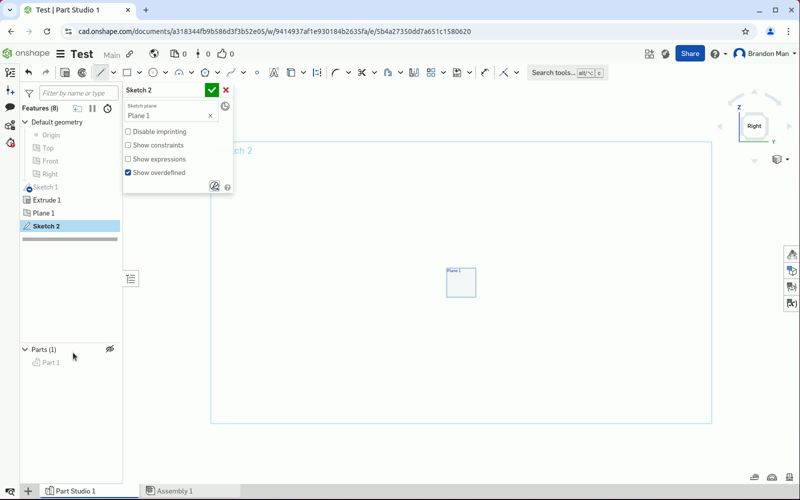
mouse_move(430, 222)
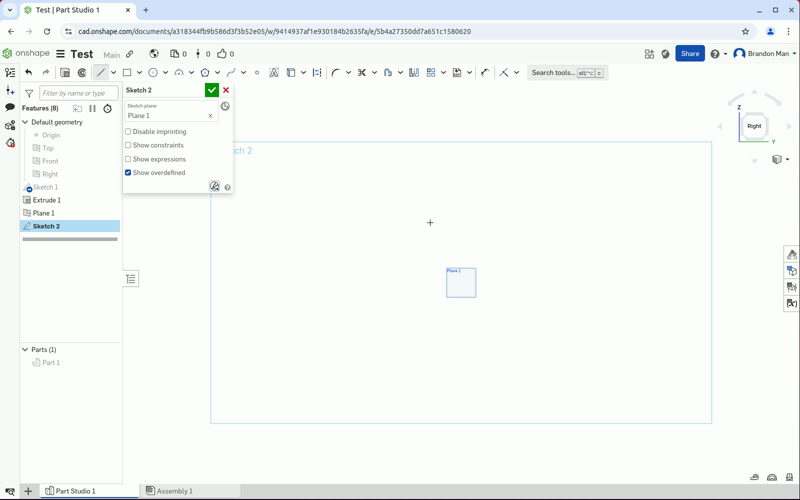
click(430, 222)
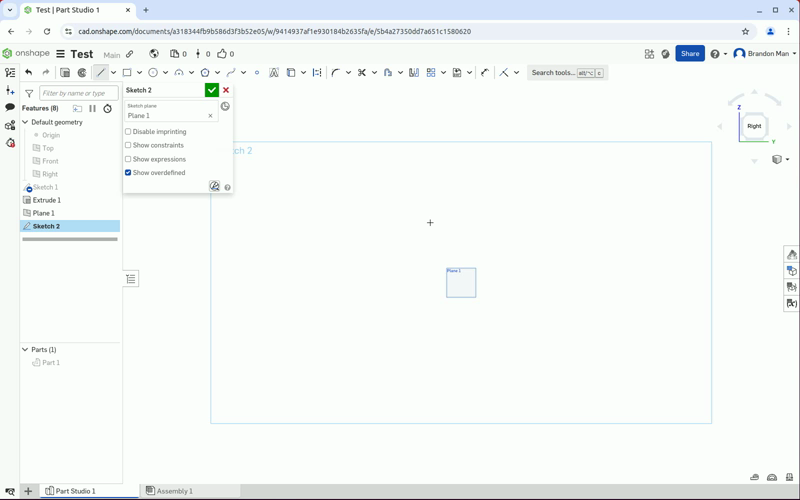
key_up(shift)
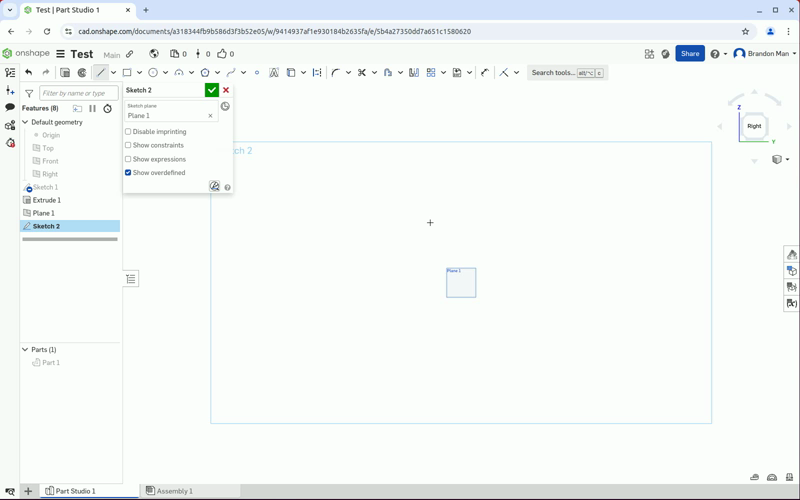
key_down(shift)
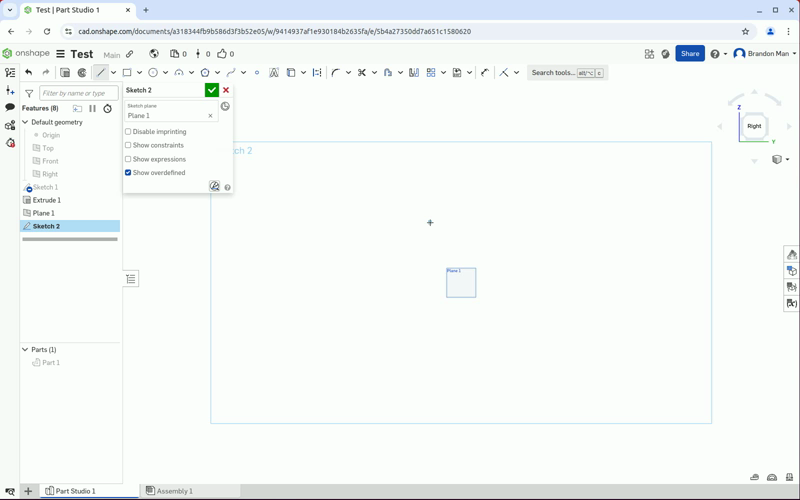
mouse_move(460, 222)
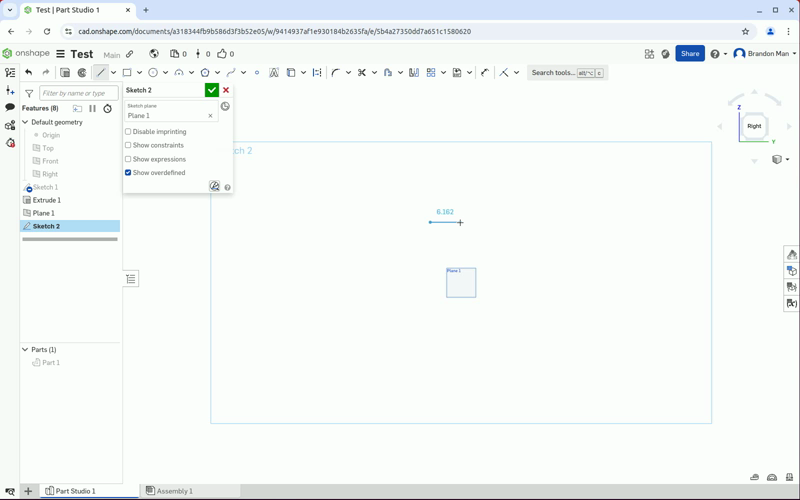
mouse_move(461, 222)
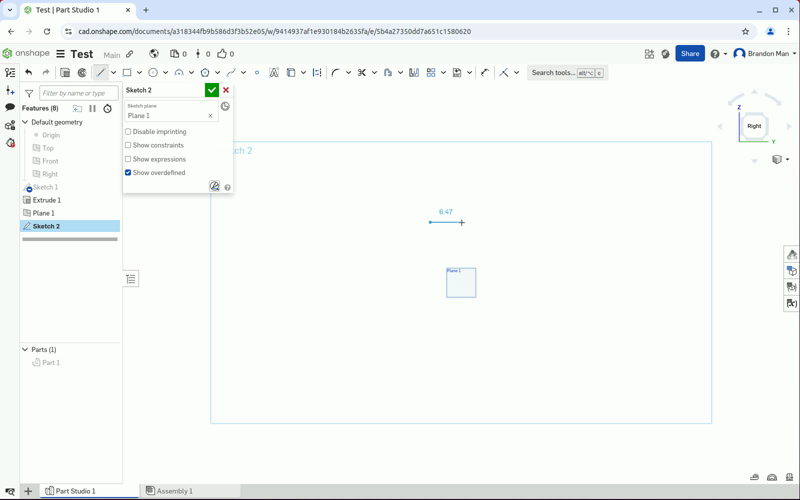
click(461, 222)
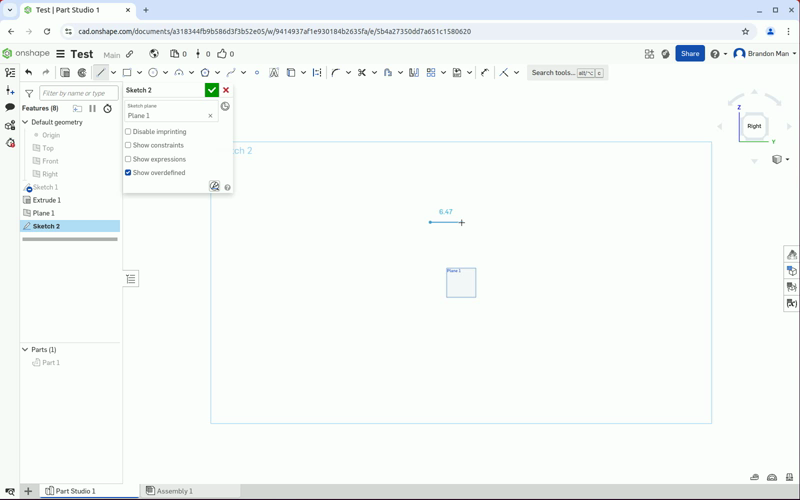
key_up(shift)
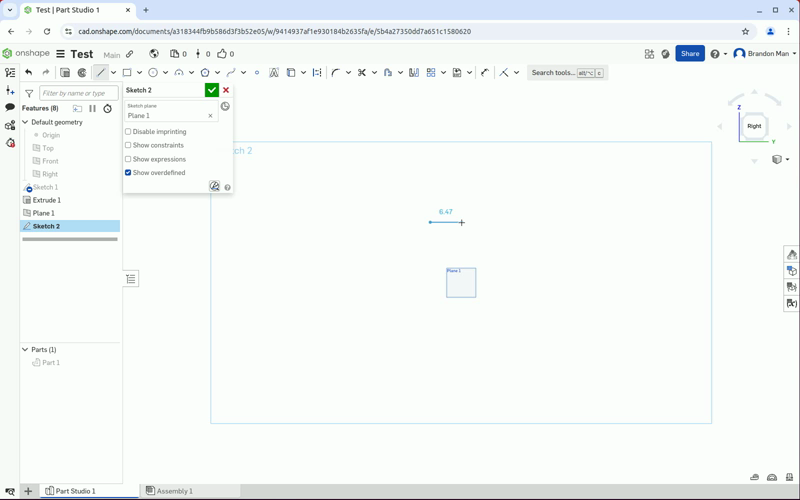
key_down(shift)
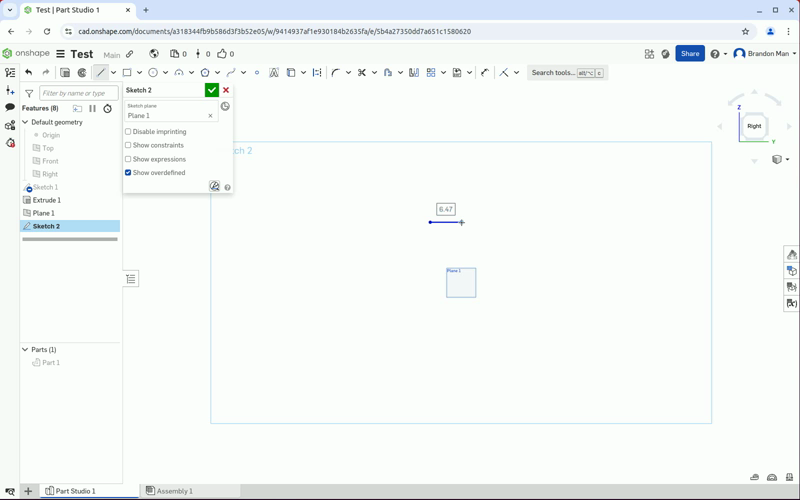
mouse_move(491, 222)
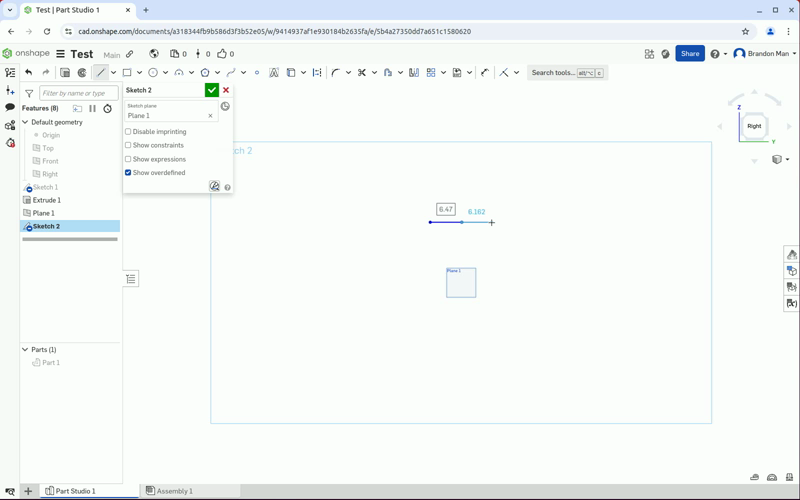
mouse_move(461, 201)
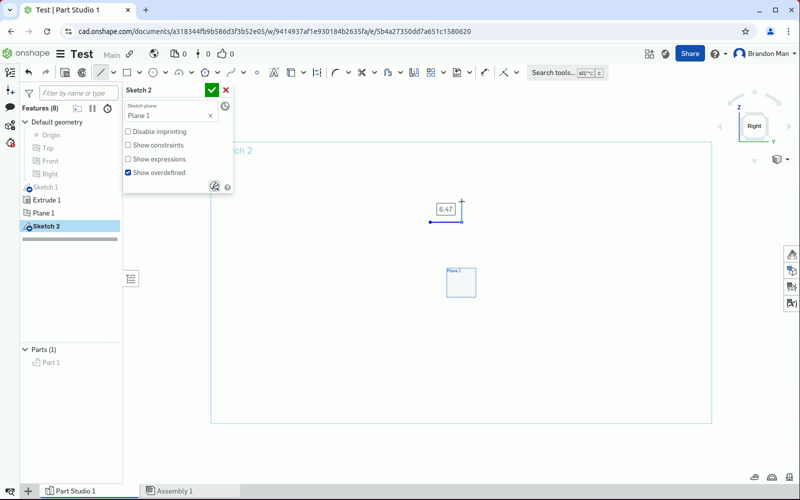
click(461, 201)
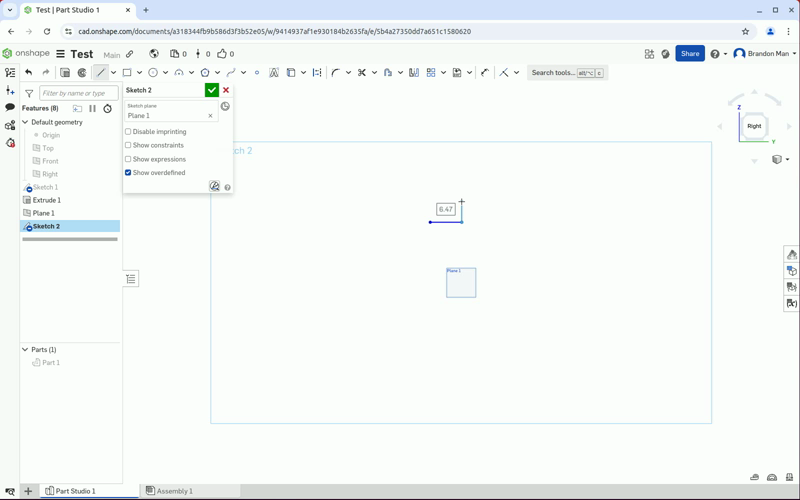
key_up(shift)
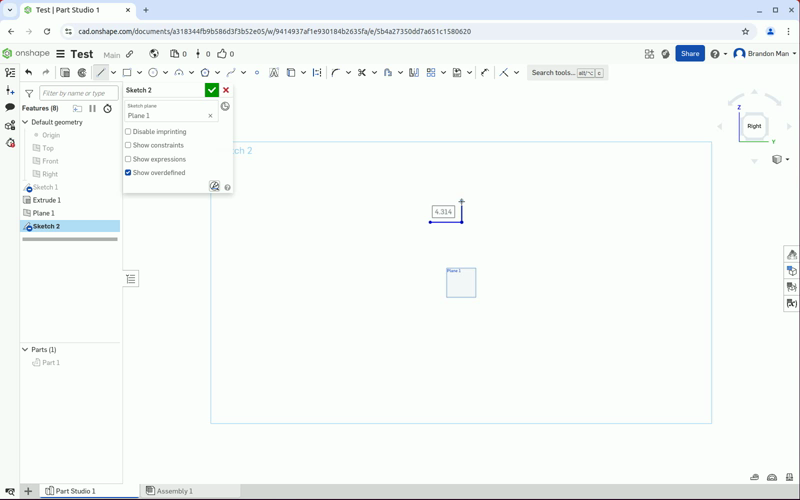
key_down(shift)
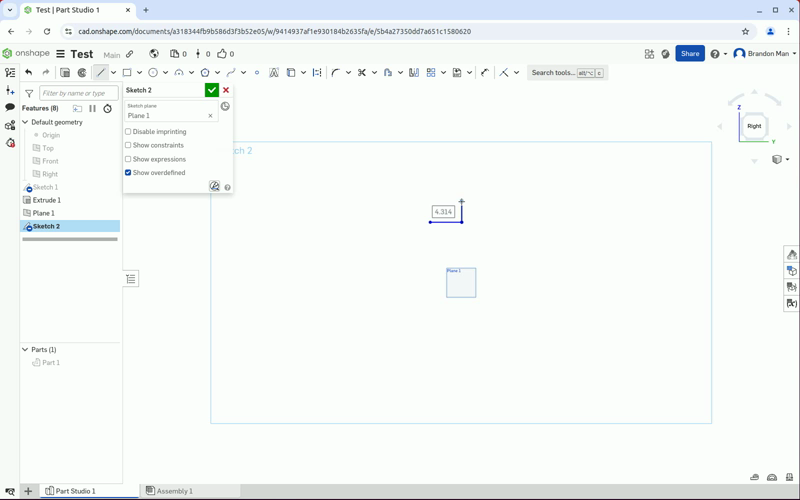
mouse_move(491, 201)
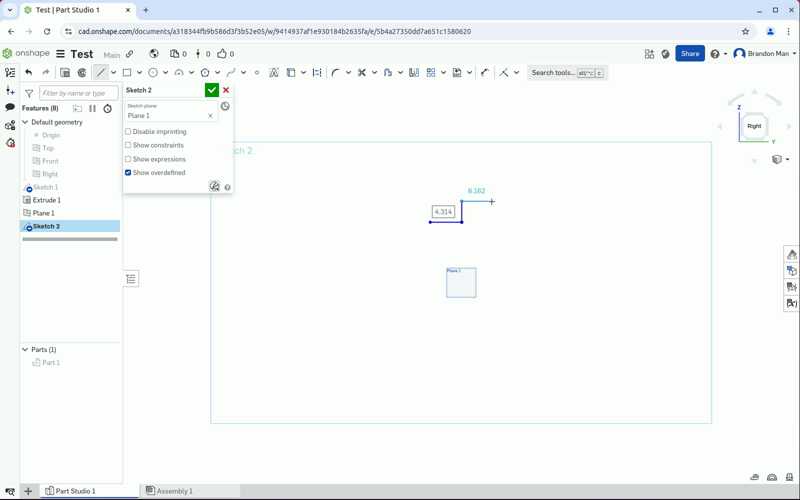
mouse_move(430, 201)
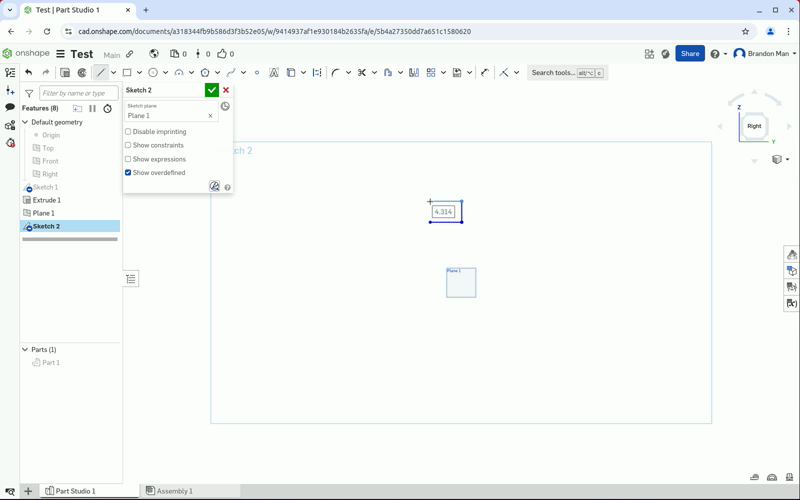
click(430, 201)
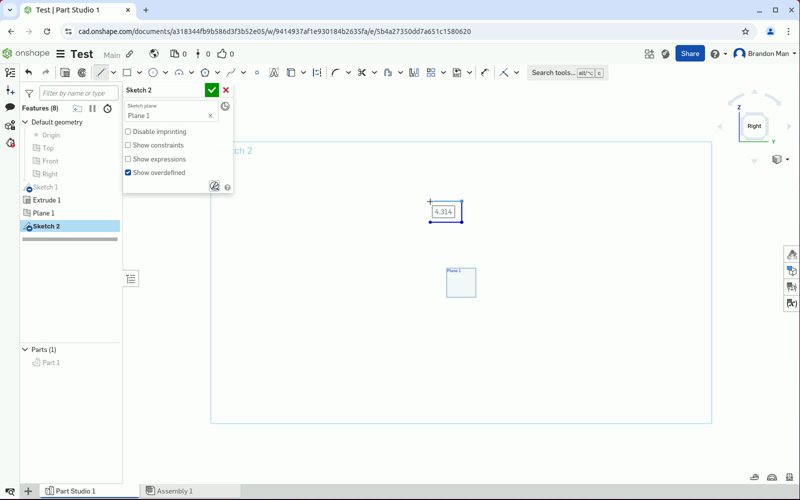
key_up(shift)
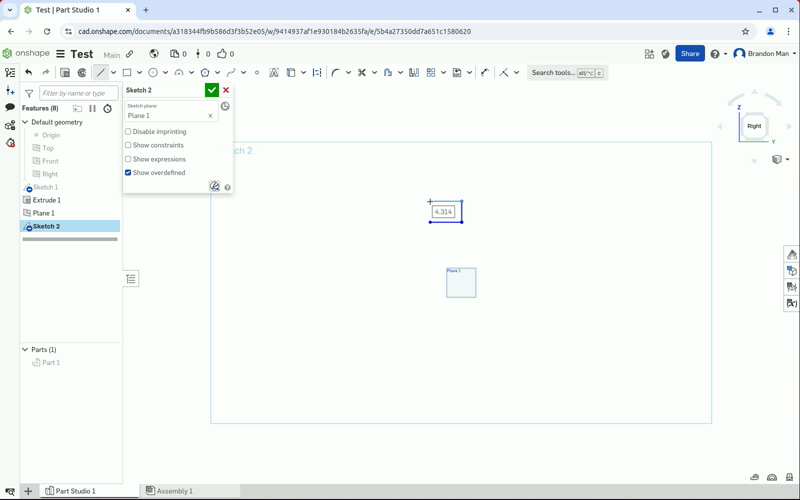
mouse_move(460, 201)
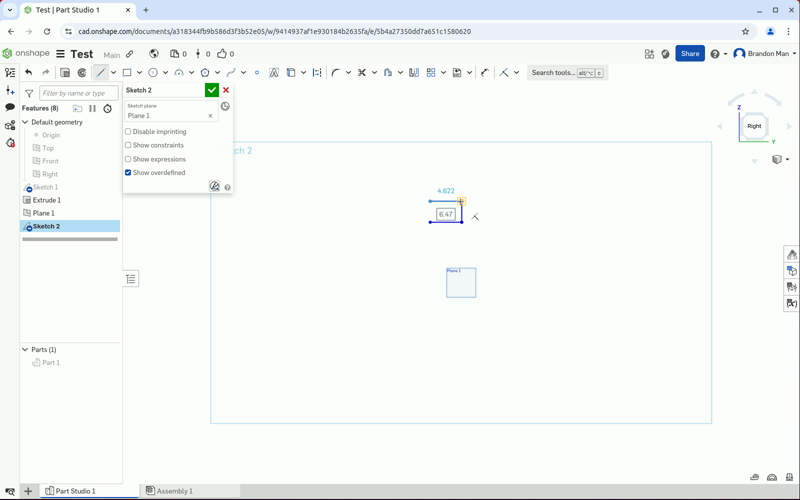
key_down(shift)
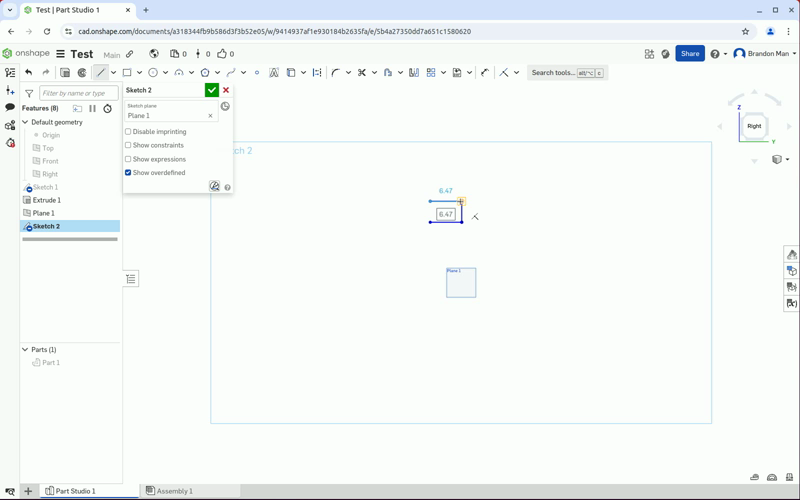
mouse_move(430, 222)
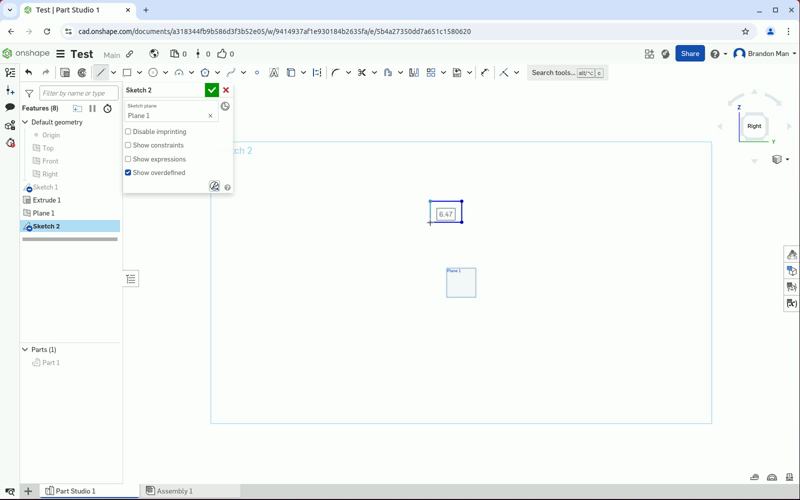
key_up(shift)
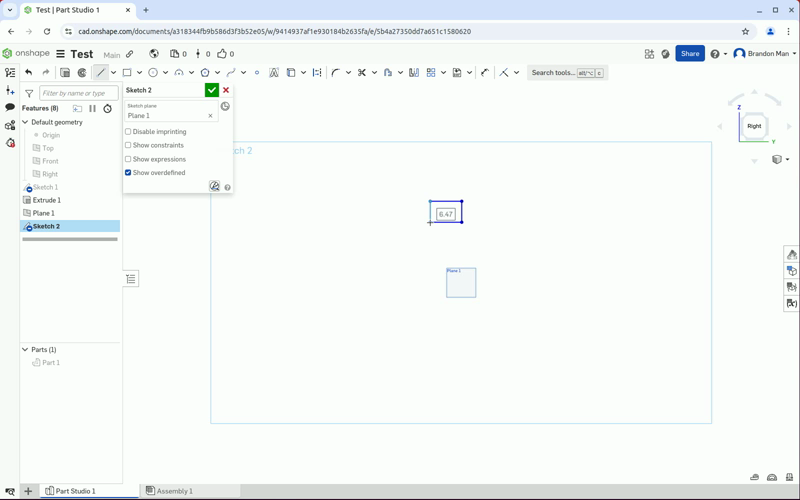
click(430, 222)
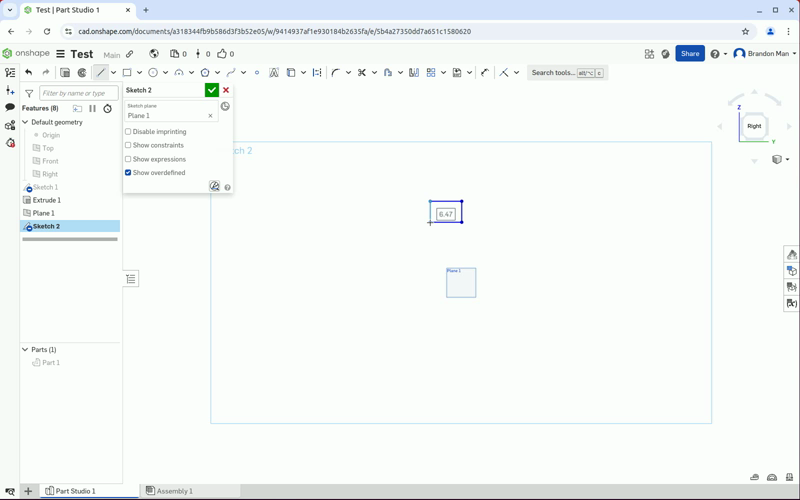
key(esc)
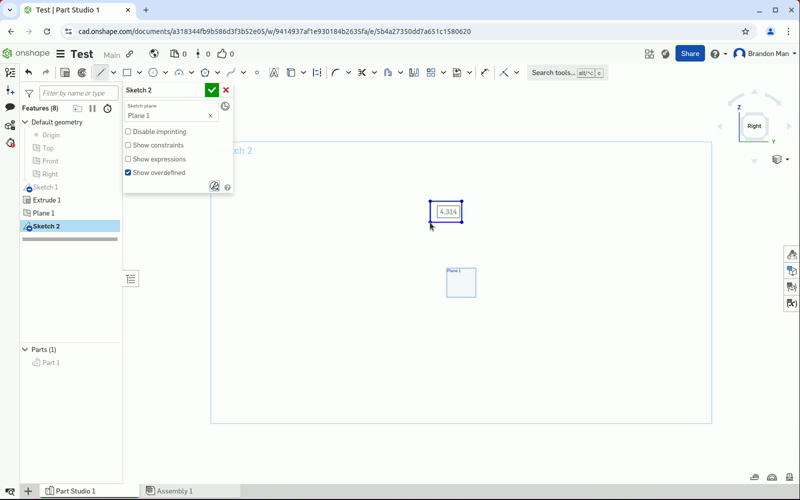
mouse_move(432, 210)
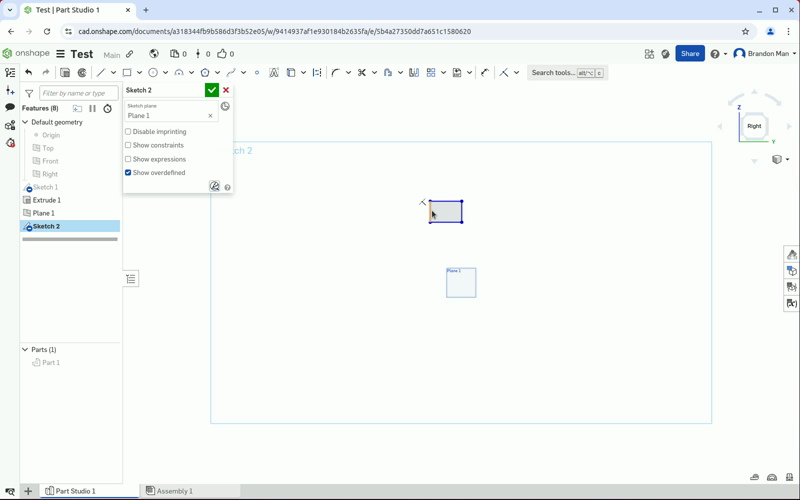
scroll(6)
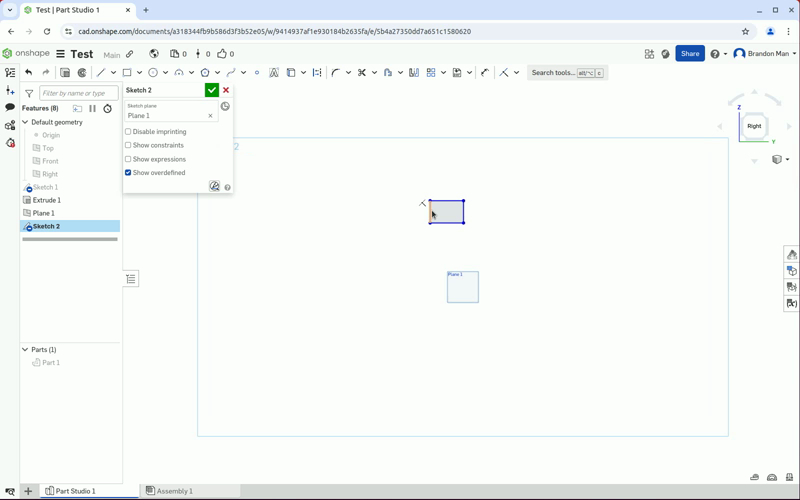
scroll(6)
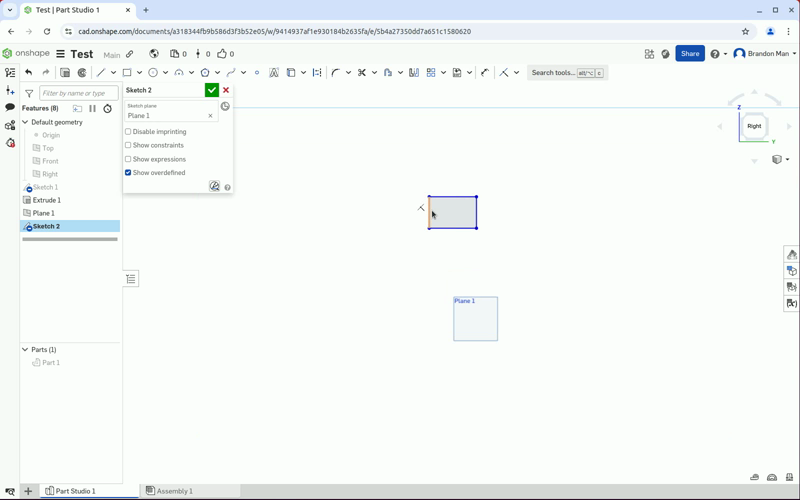
scroll(6)
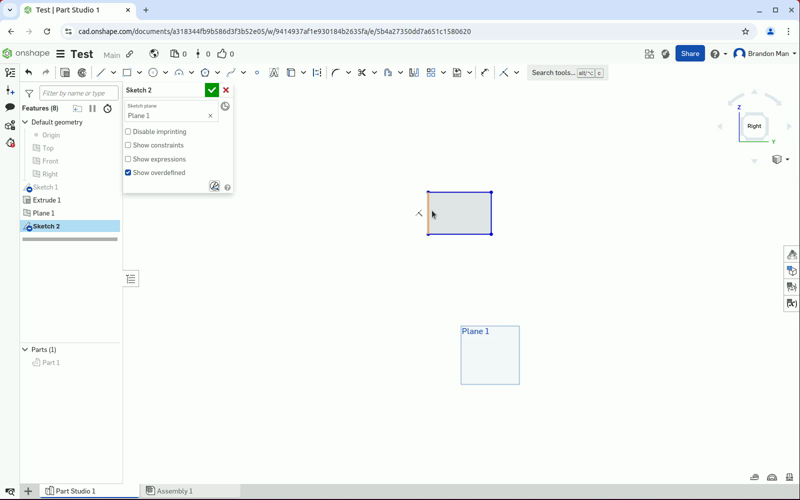
scroll(6)
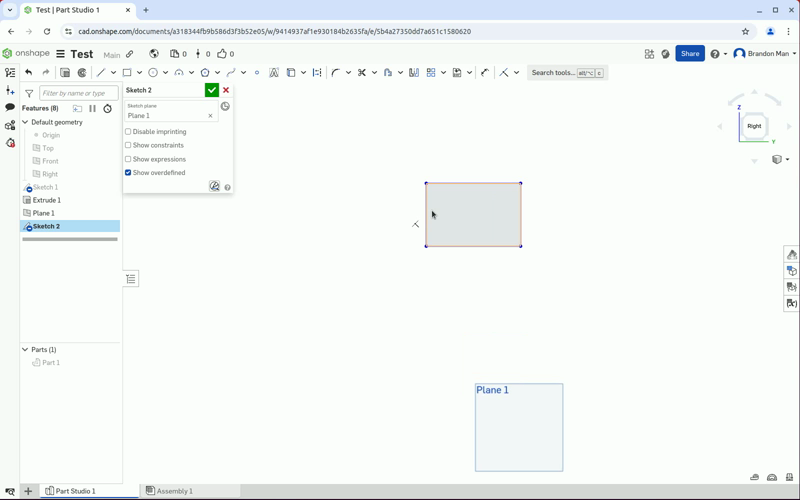
scroll(6)
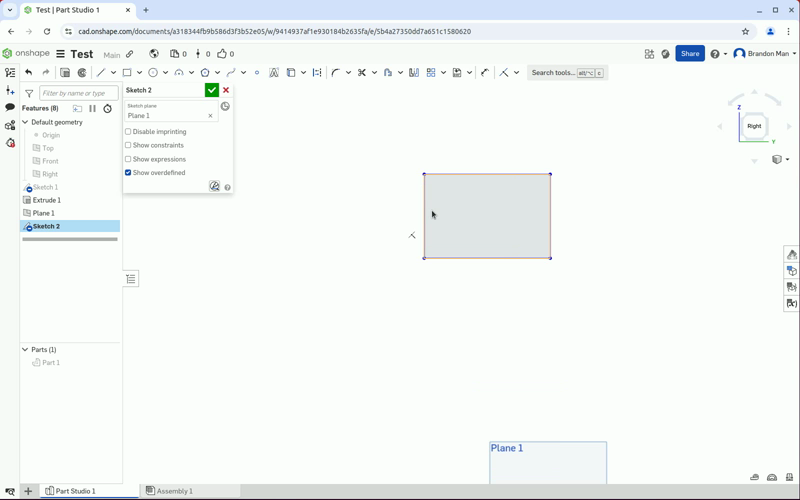
scroll(6)
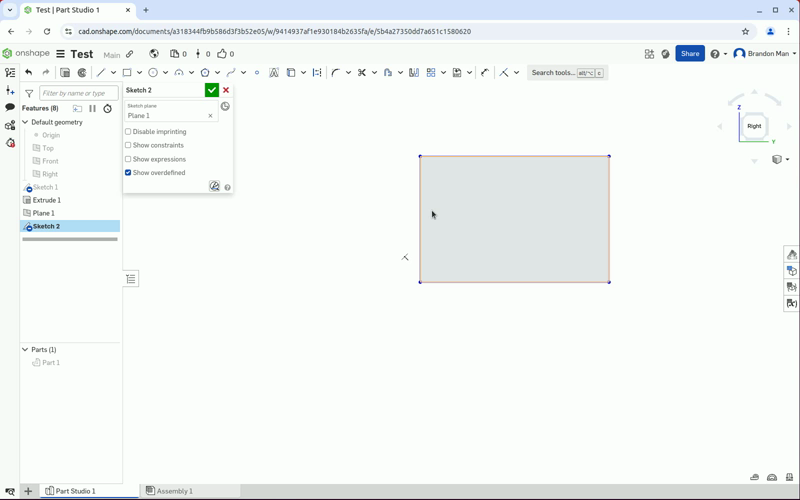
scroll(6)
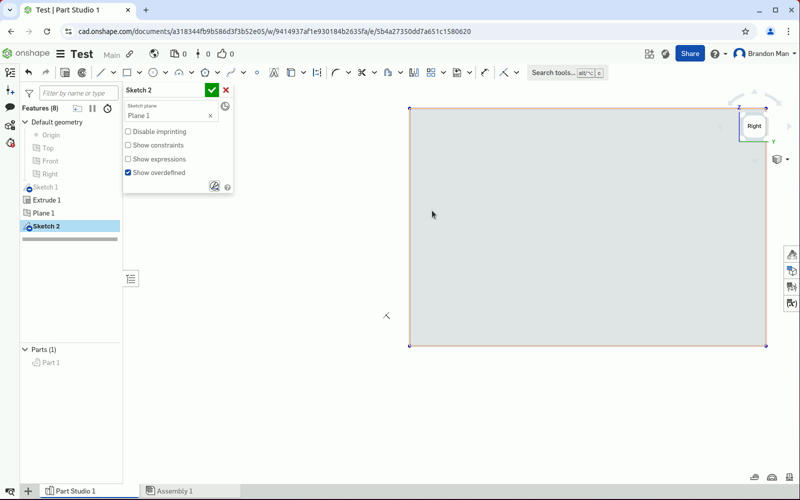
click(432, 210)
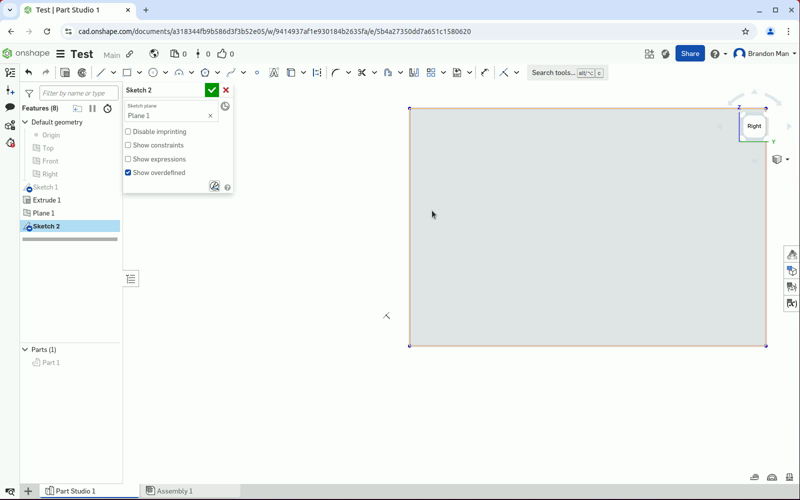
scroll(-6)
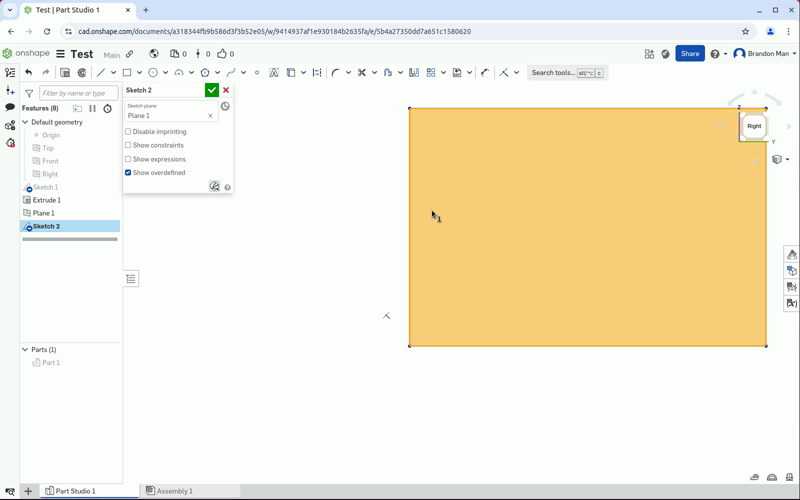
scroll(-6)
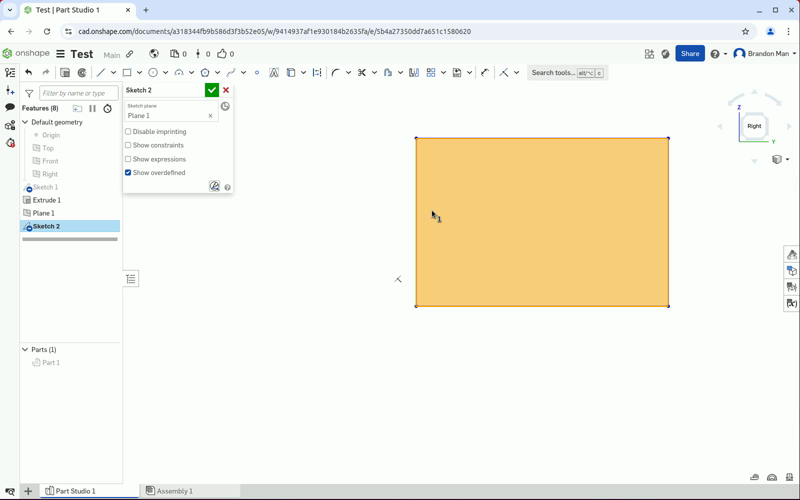
scroll(-6)
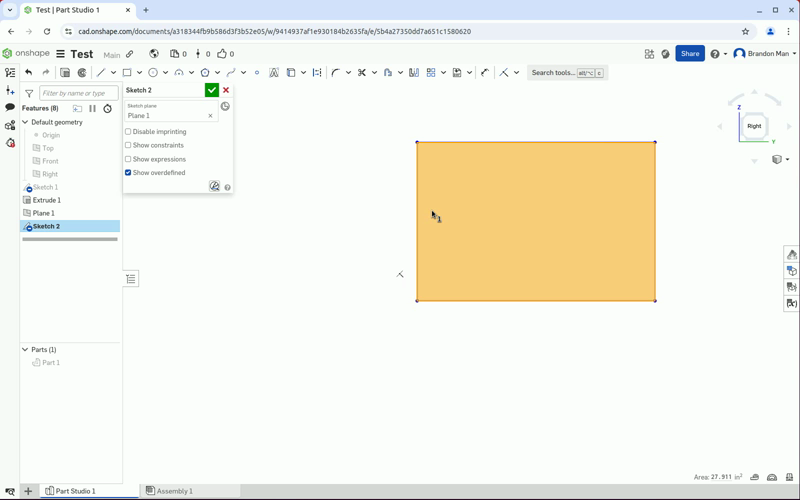
scroll(-6)
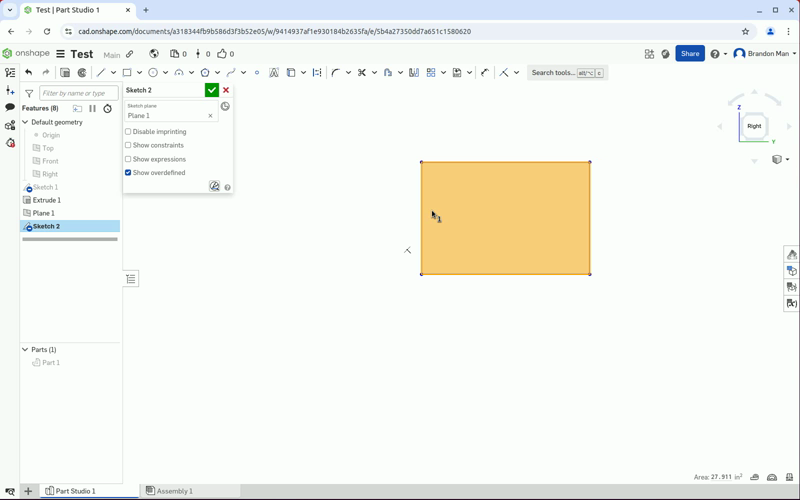
scroll(-6)
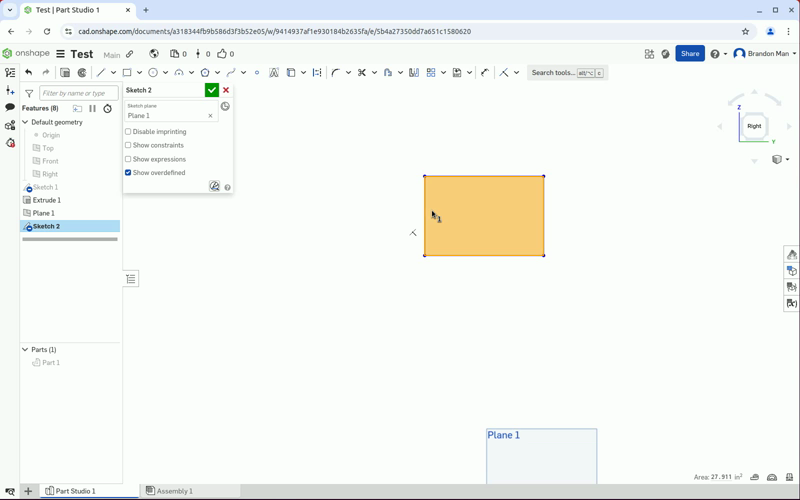
scroll(-6)
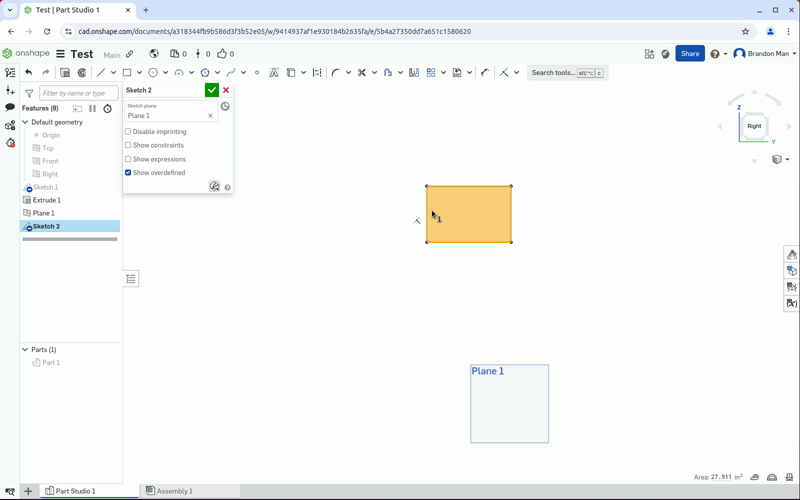
scroll(-6)
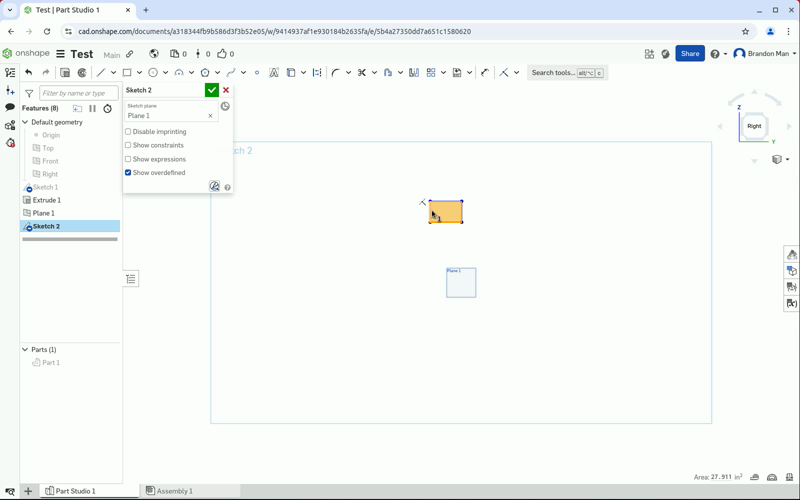
mouse_move(73, 352)
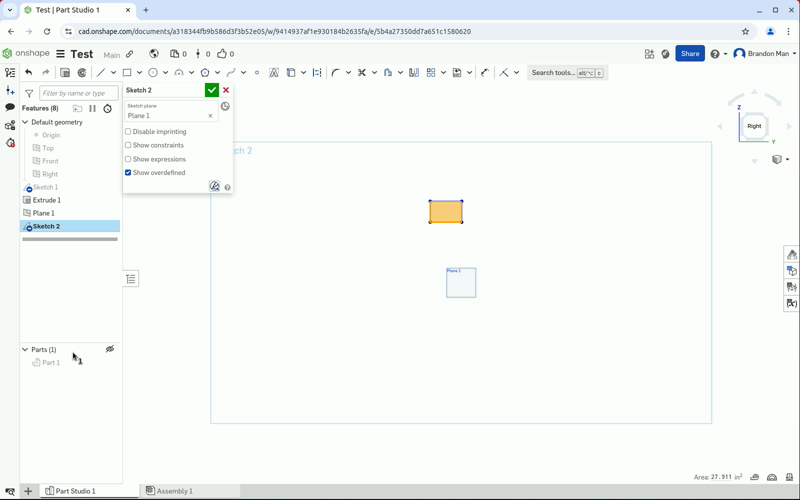
key(shift+y)
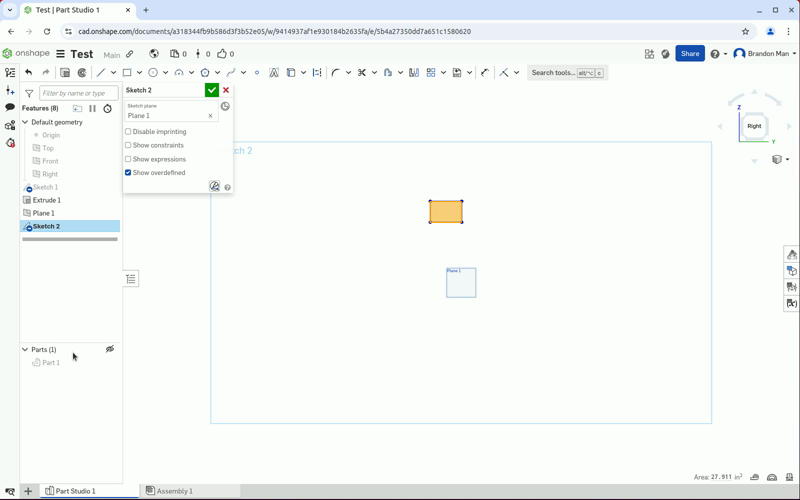
key(shift+e)
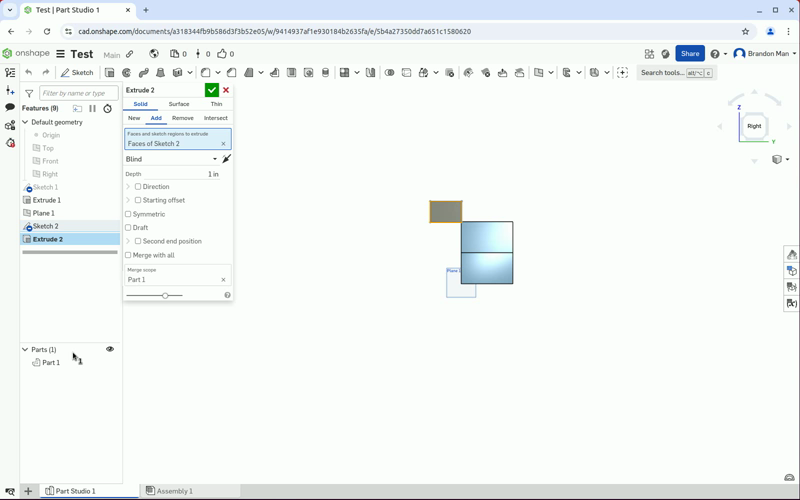
mouse_move(143, 106)
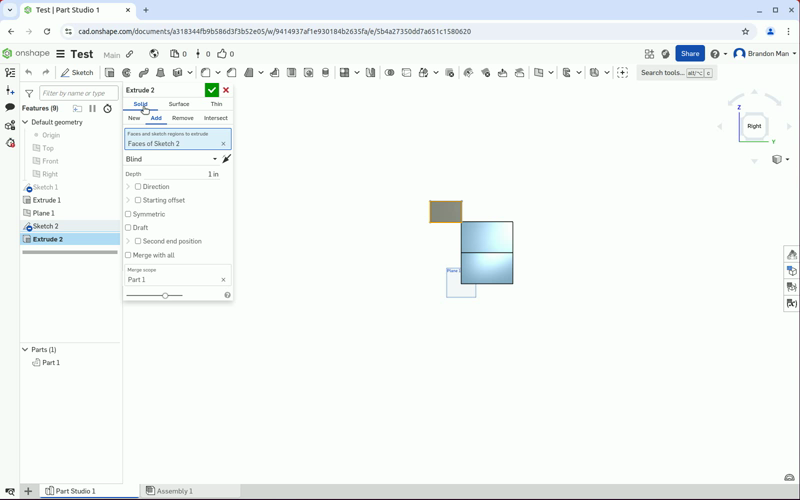
click(143, 106)
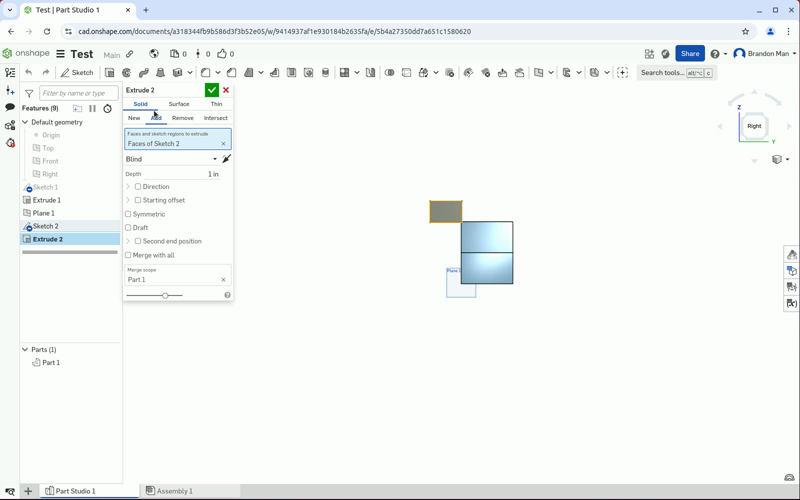
mouse_move(186, 120)
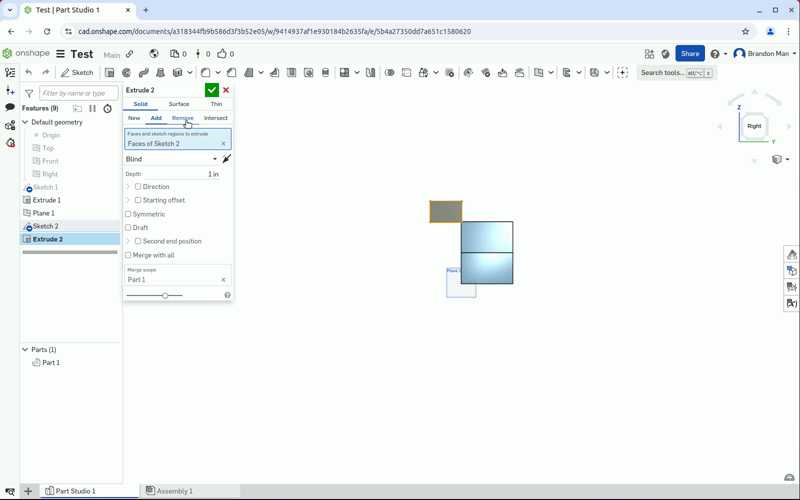
click(186, 120)
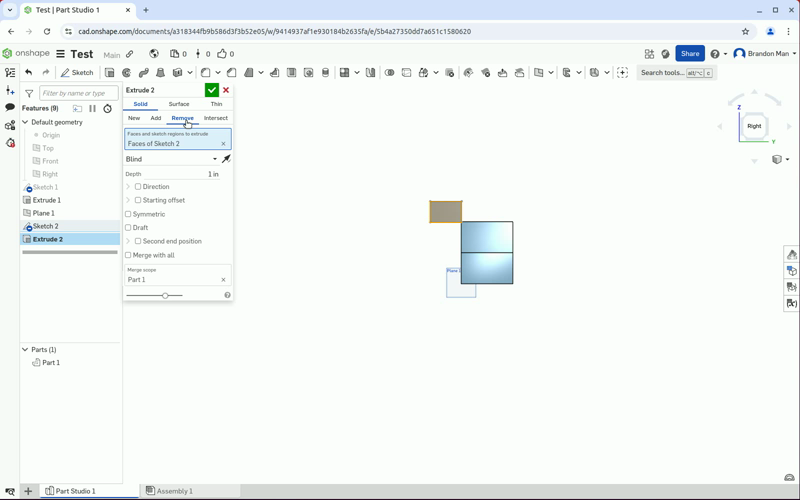
key(tab, 4)
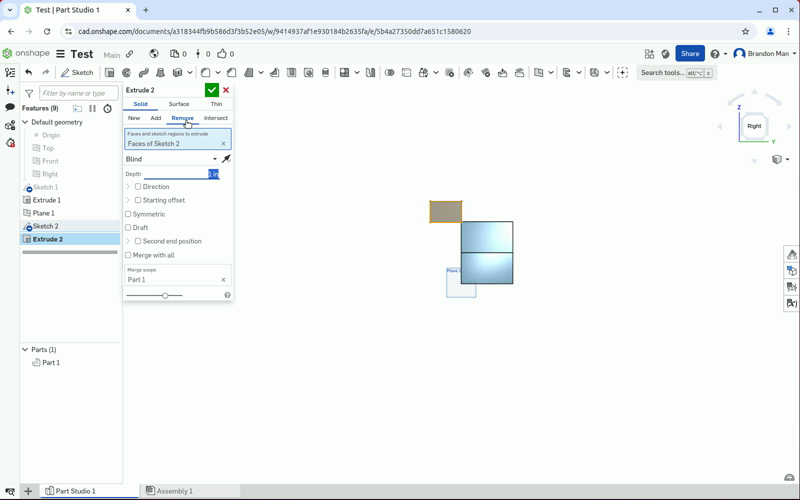
text(4.092)
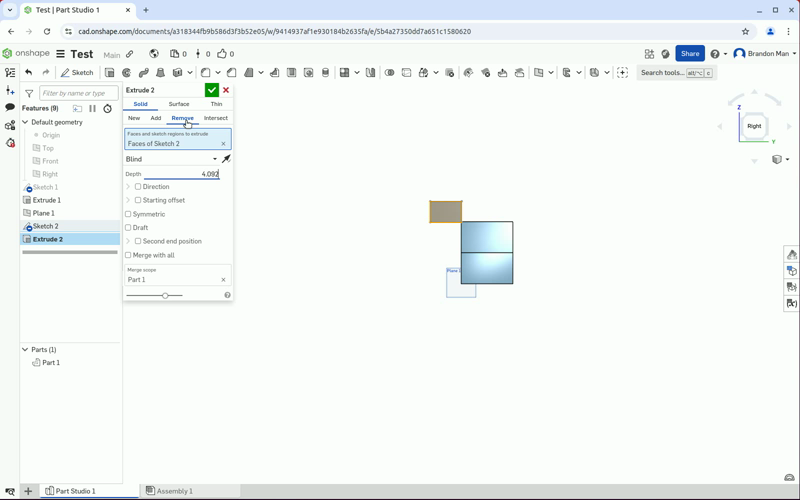
key(tab, 6)
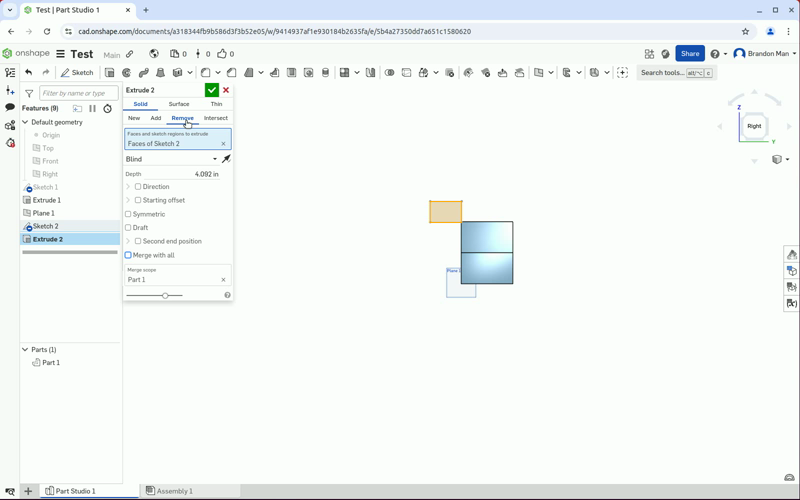
key(space)
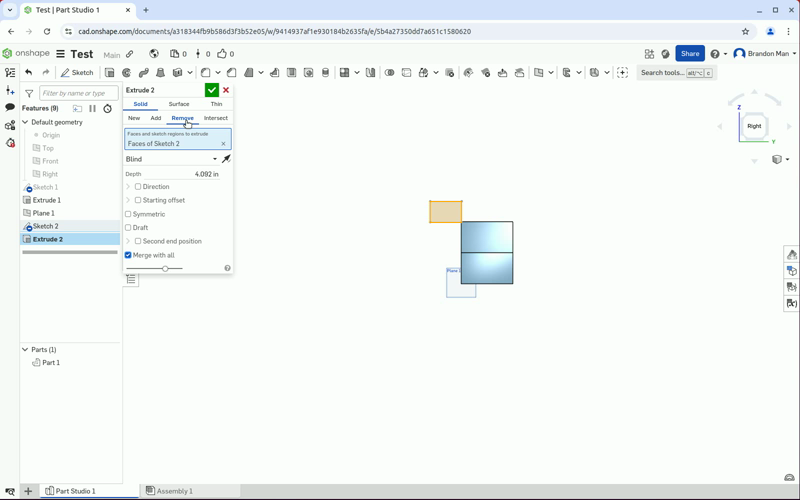
key(enter)
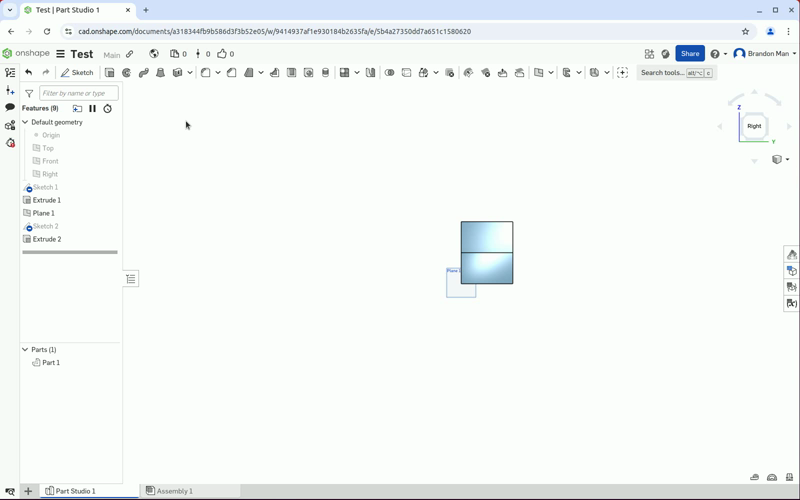
key(shift+h)
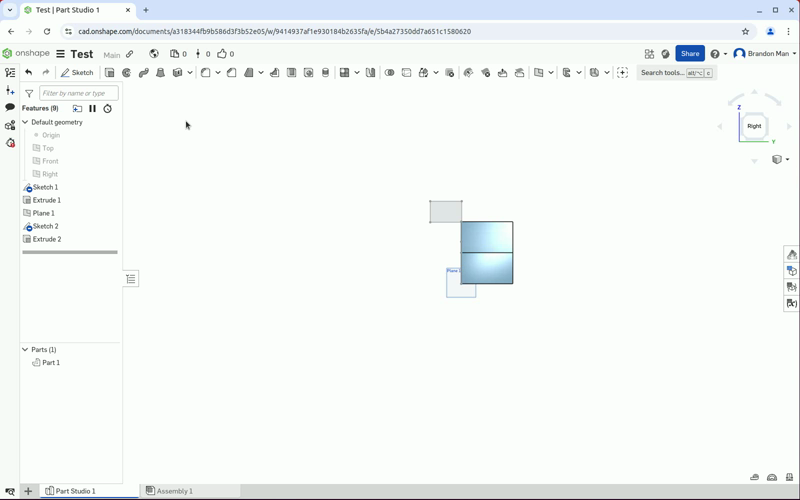
key(shift+h)
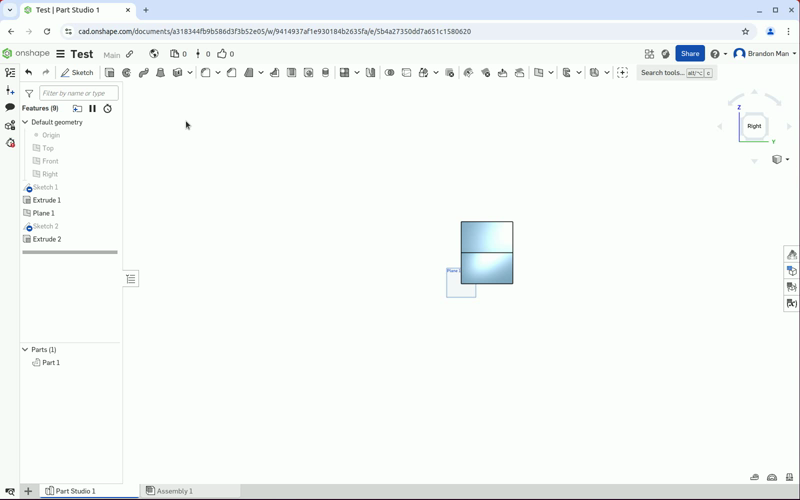
mouse_move(73, 189)
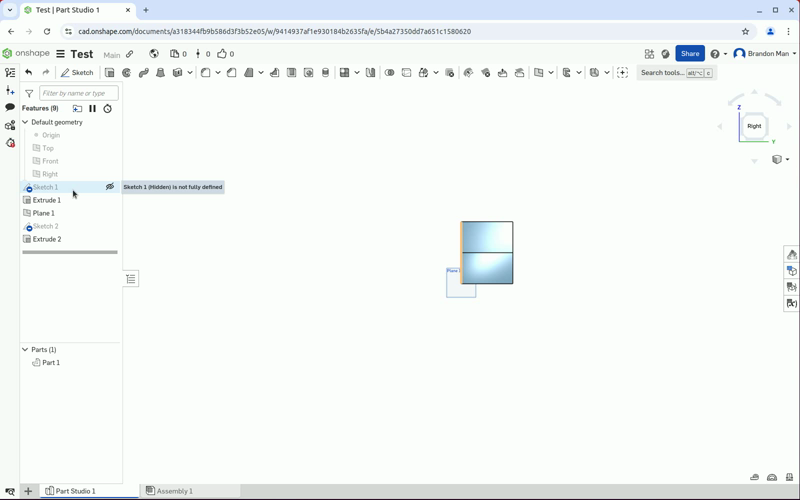
click(73, 189)
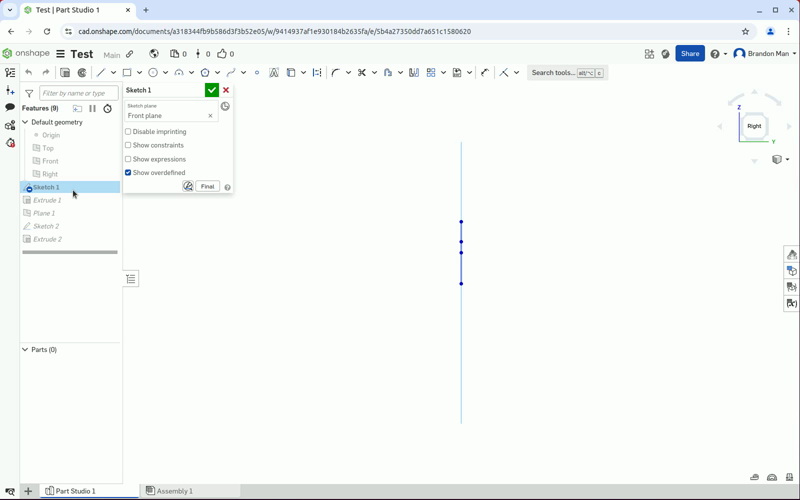
mouse_move(229, 92)
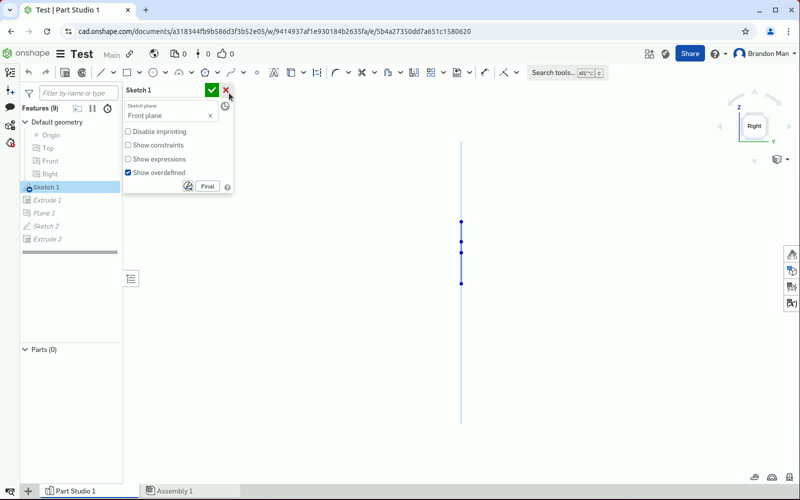
click(229, 92)
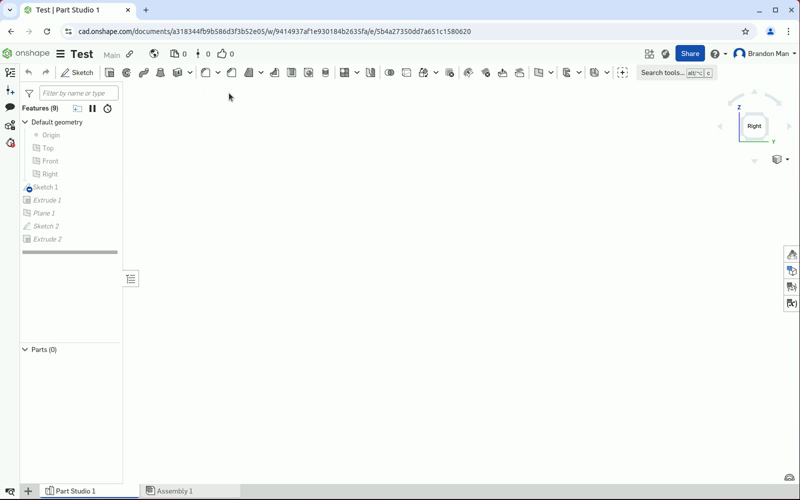
key(shift+s)
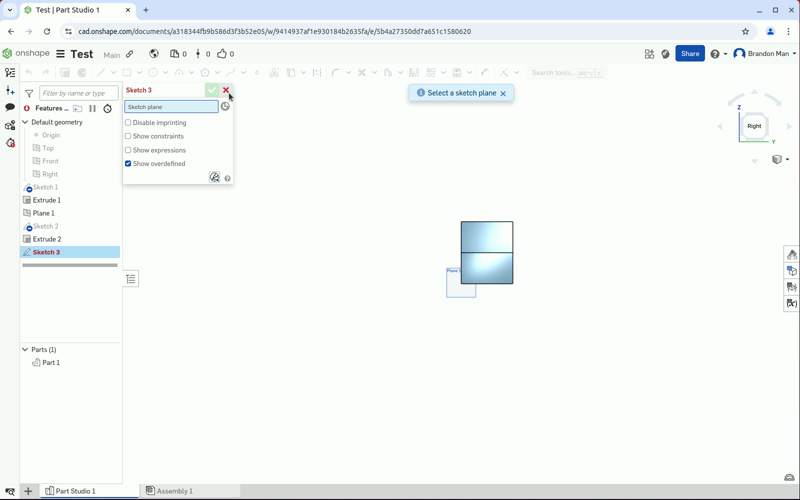
mouse_move(73, 215)
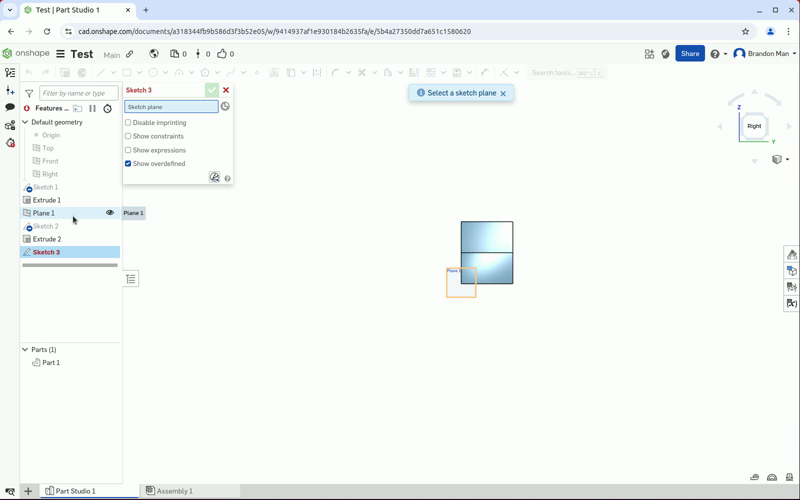
click(73, 215)
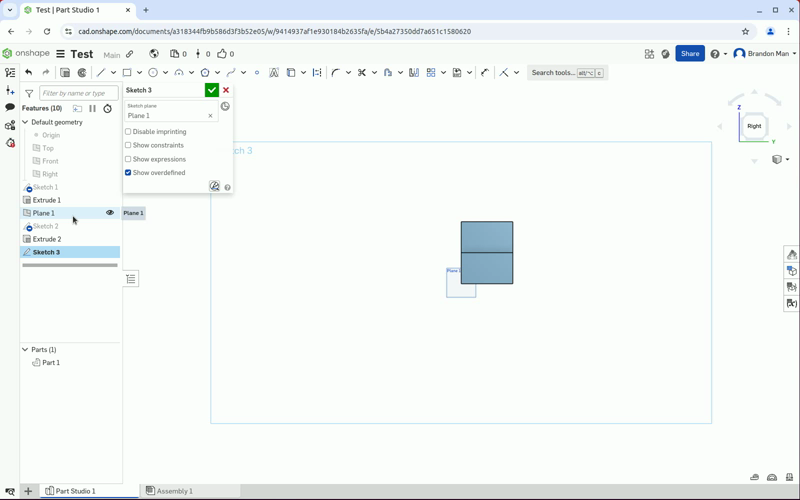
mouse_move(73, 352)
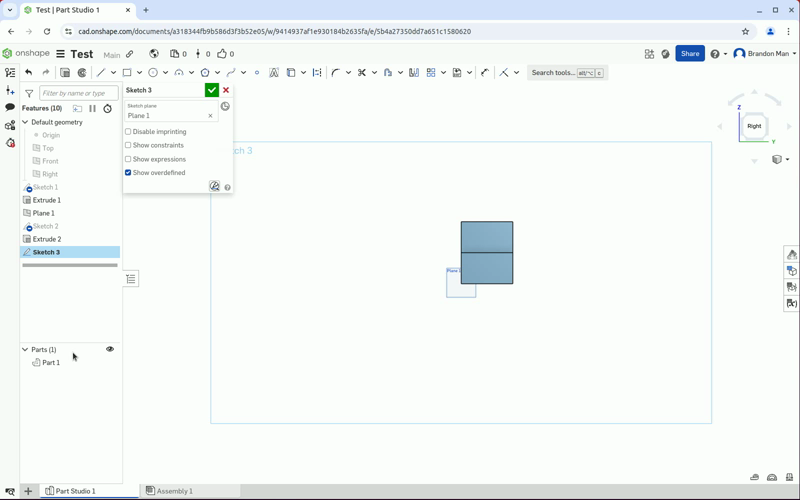
key(y)
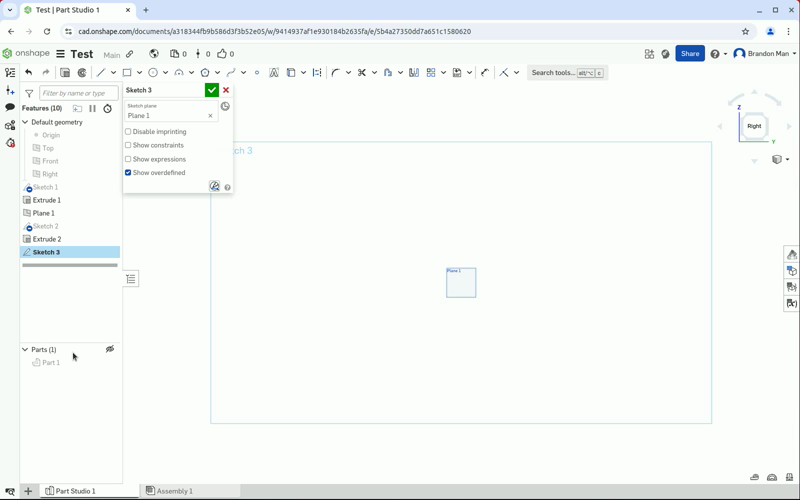
key(l)
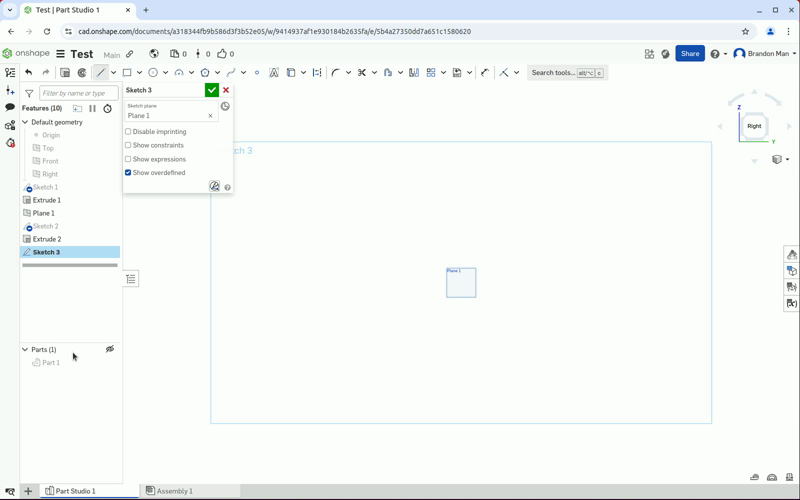
key_down(shift)
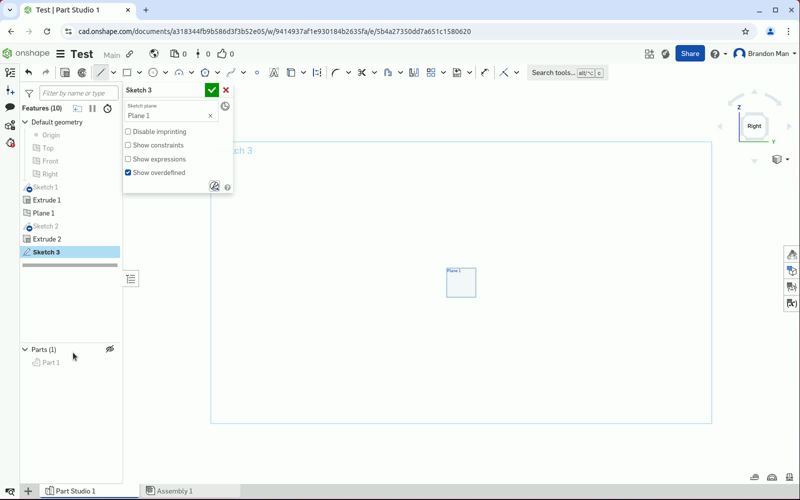
mouse_move(430, 241)
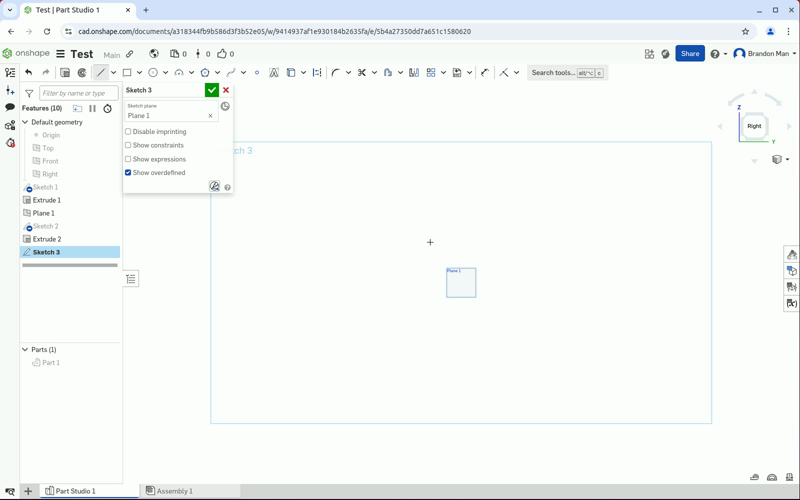
click(430, 241)
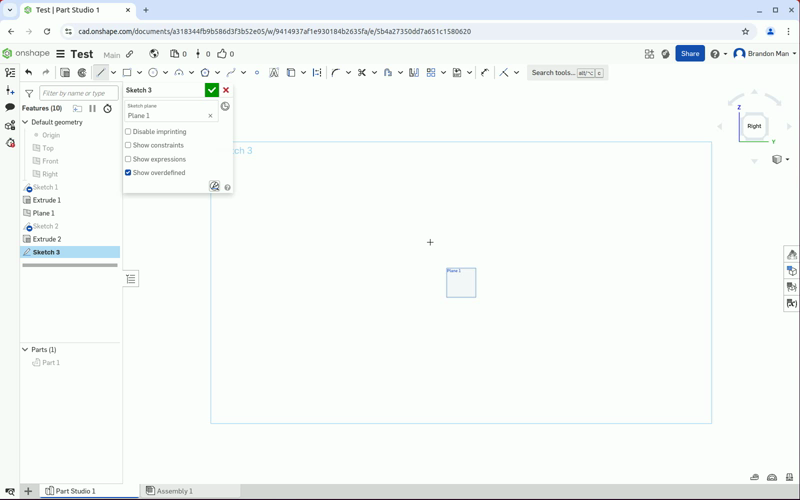
key_up(shift)
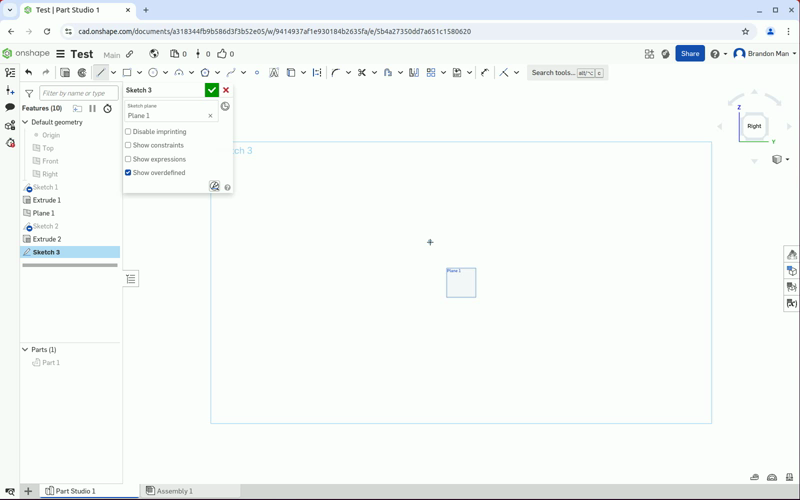
key_down(shift)
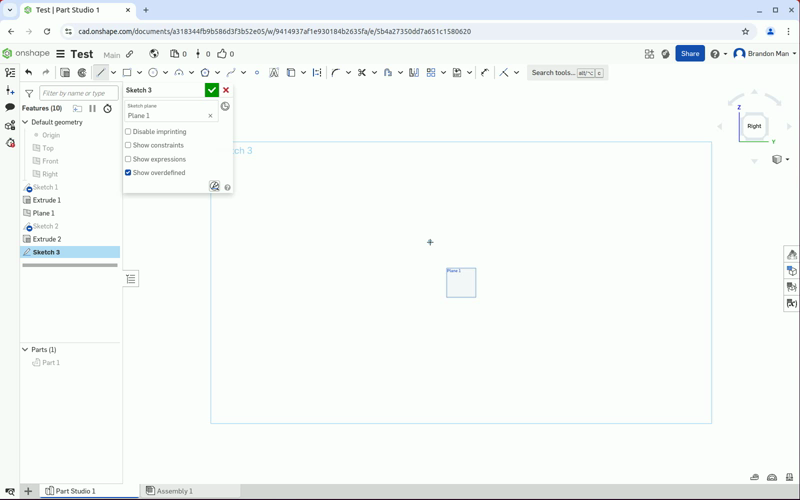
mouse_move(460, 241)
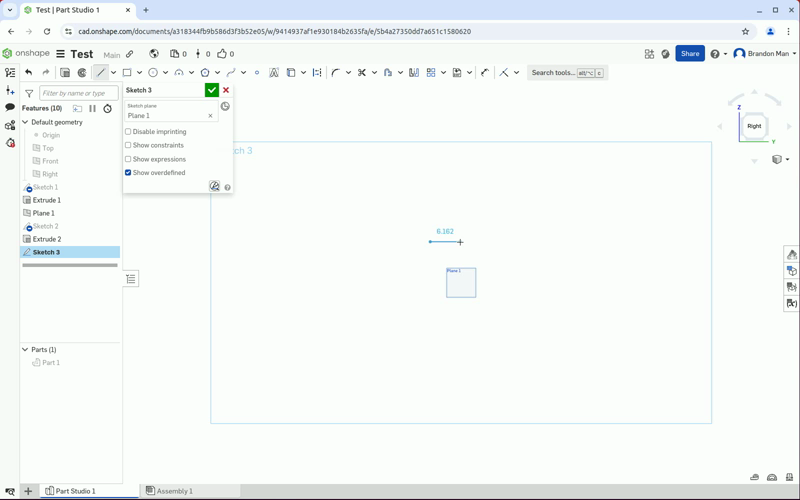
mouse_move(461, 241)
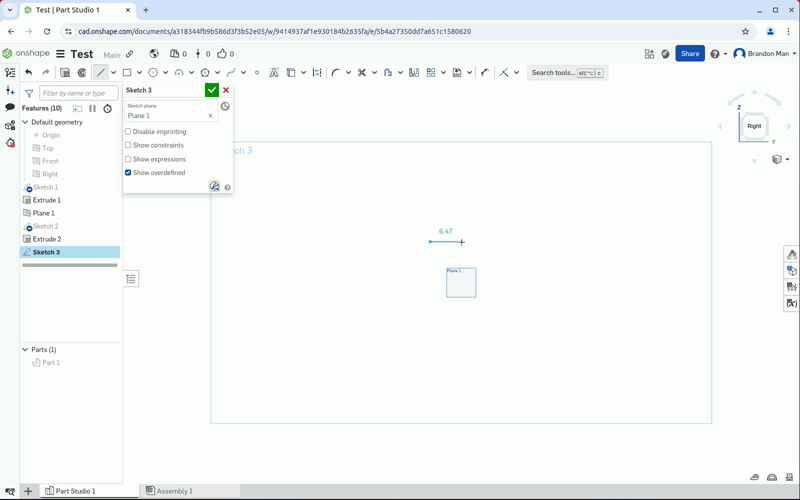
click(461, 241)
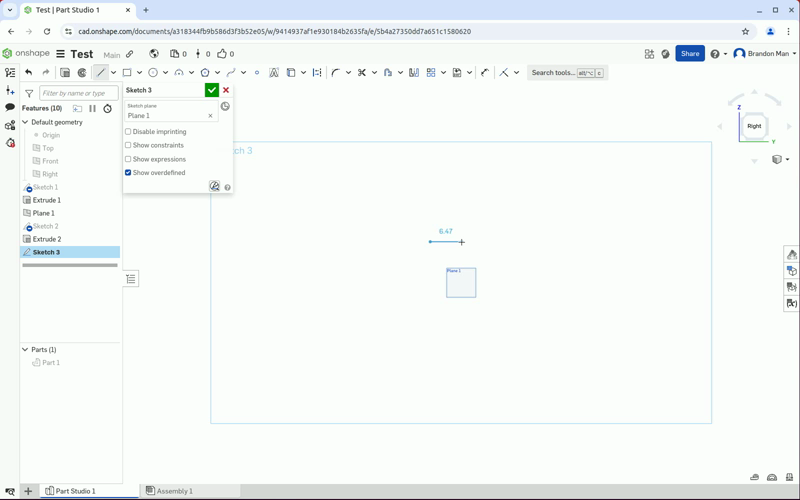
key_up(shift)
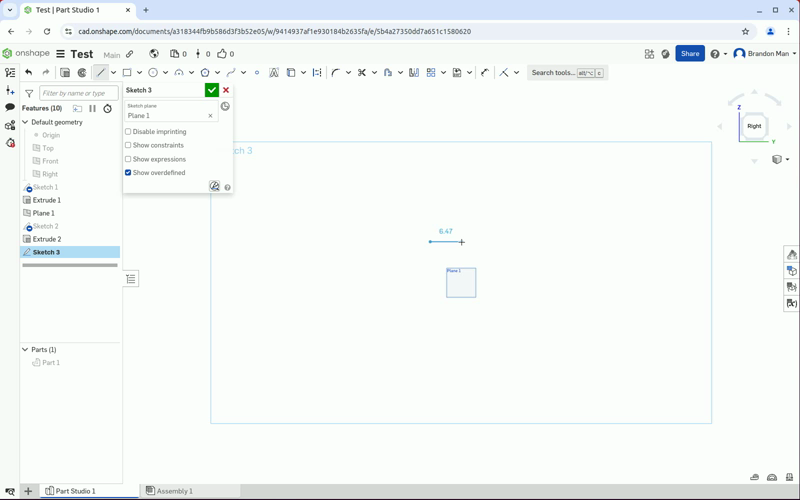
key_down(shift)
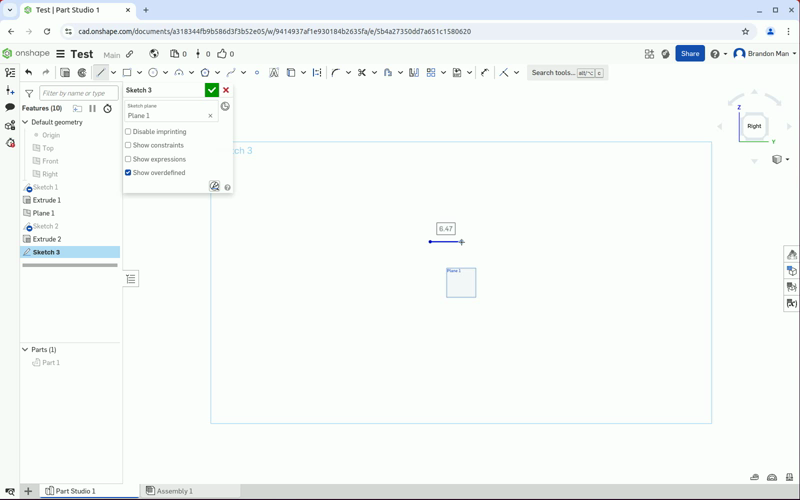
mouse_move(491, 241)
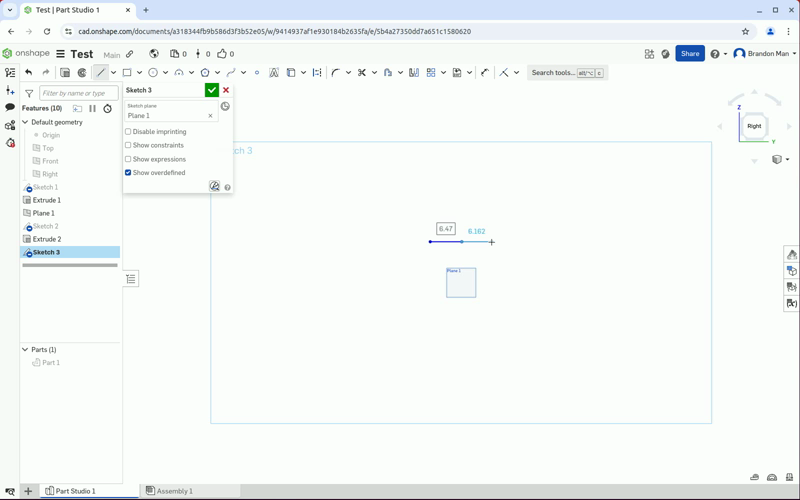
mouse_move(461, 221)
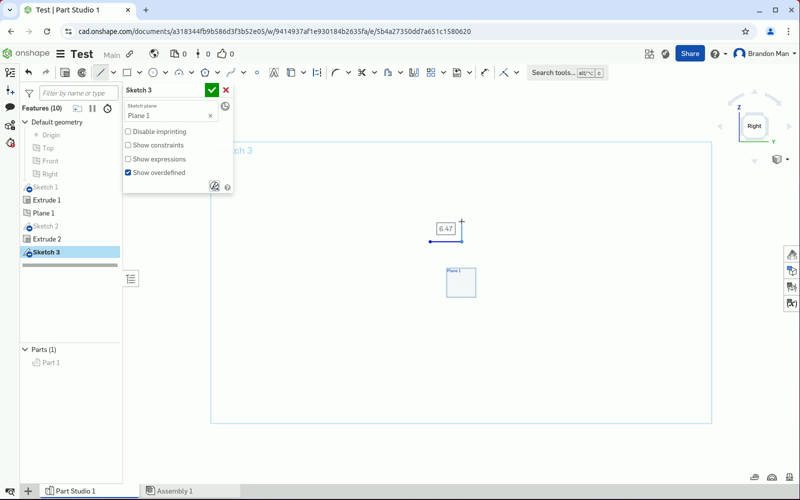
click(461, 221)
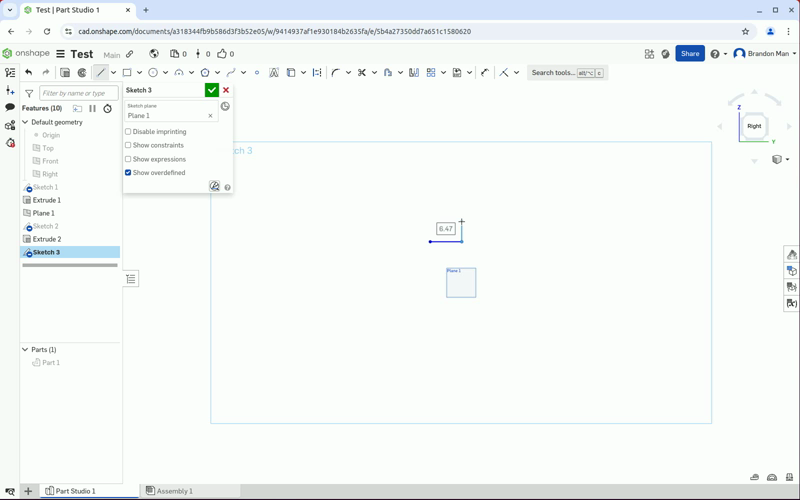
key_up(shift)
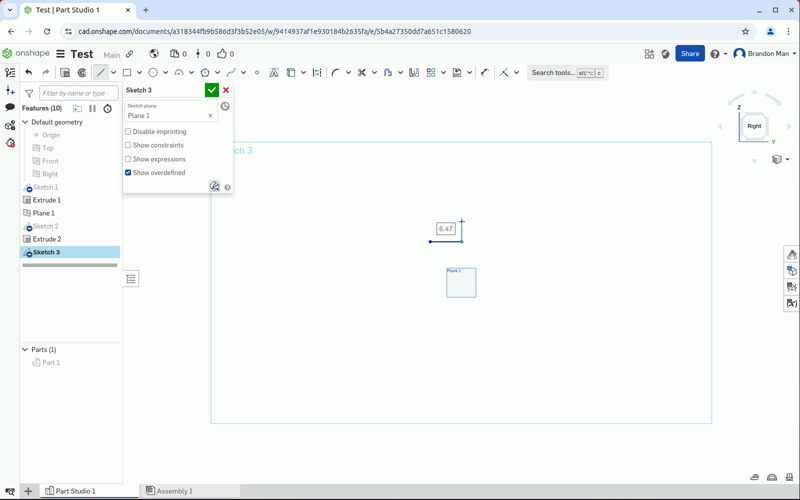
key_down(shift)
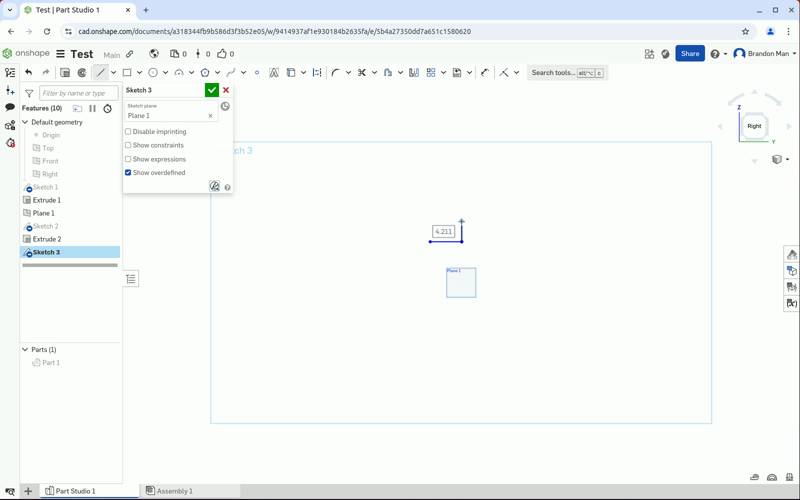
mouse_move(491, 221)
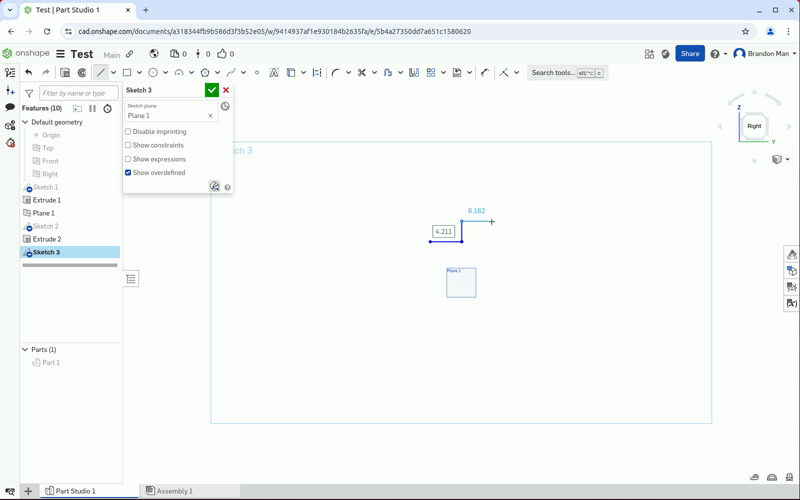
mouse_move(430, 221)
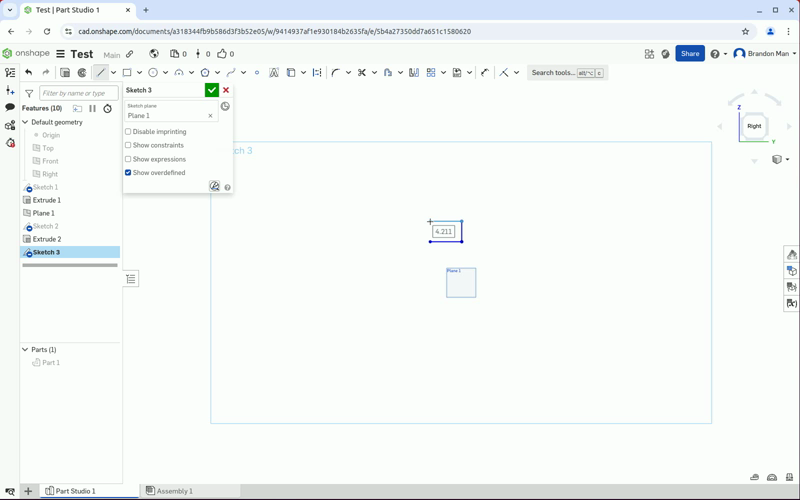
click(430, 221)
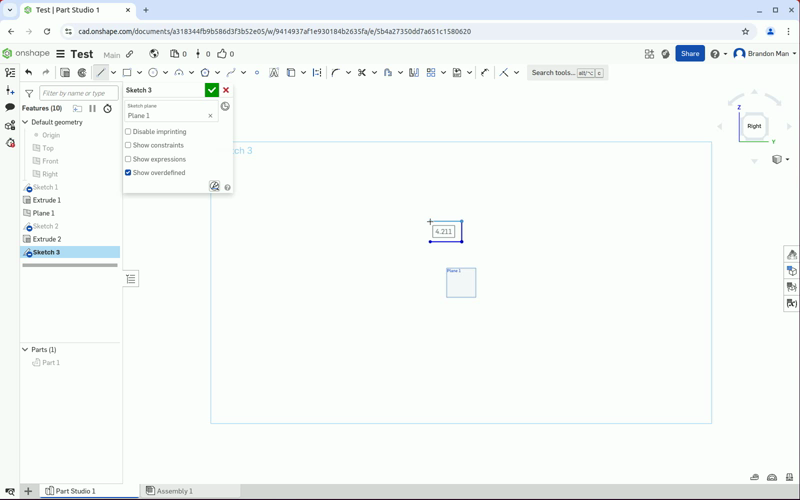
key_up(shift)
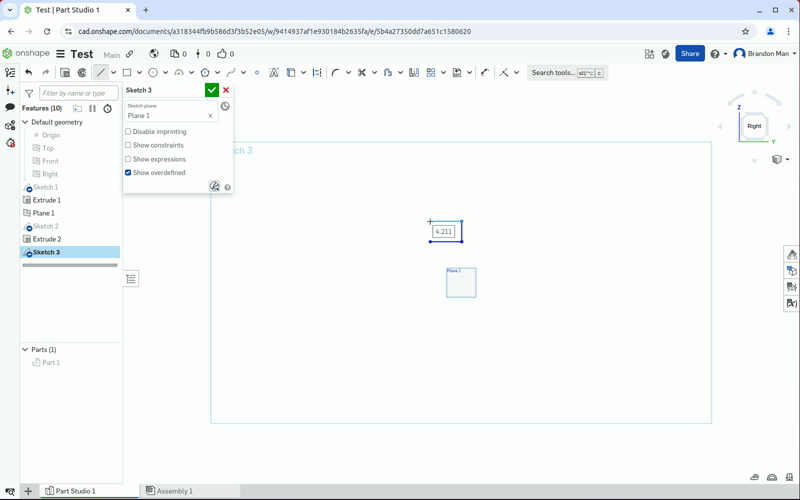
mouse_move(460, 221)
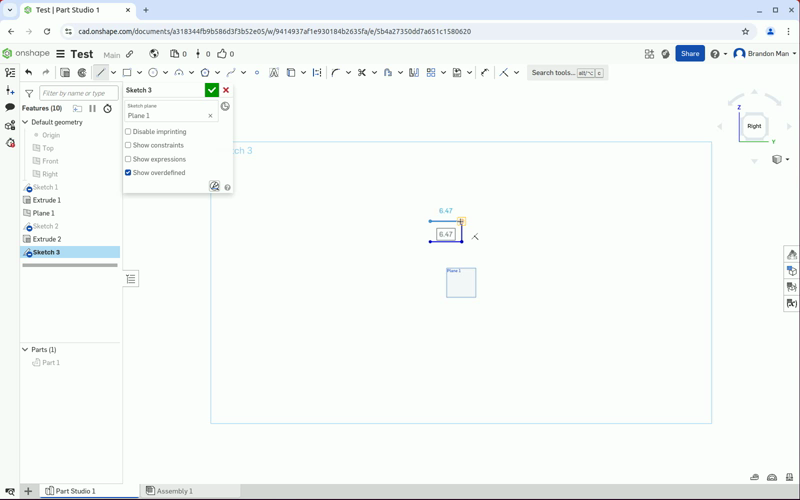
key_down(shift)
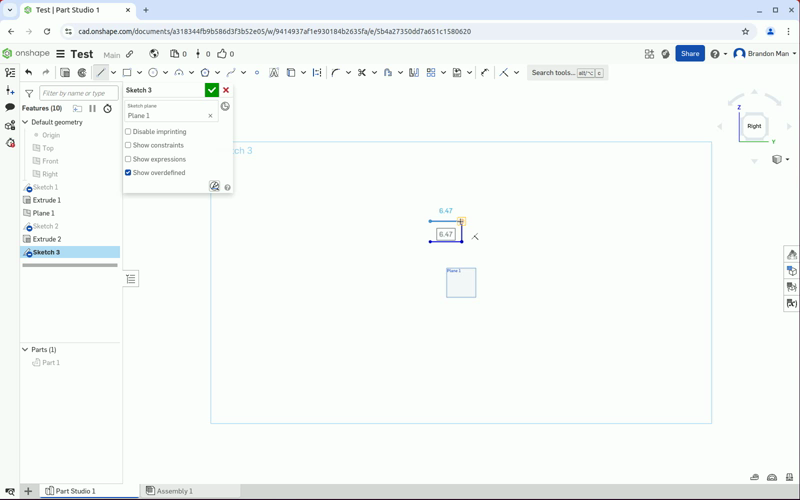
mouse_move(430, 241)
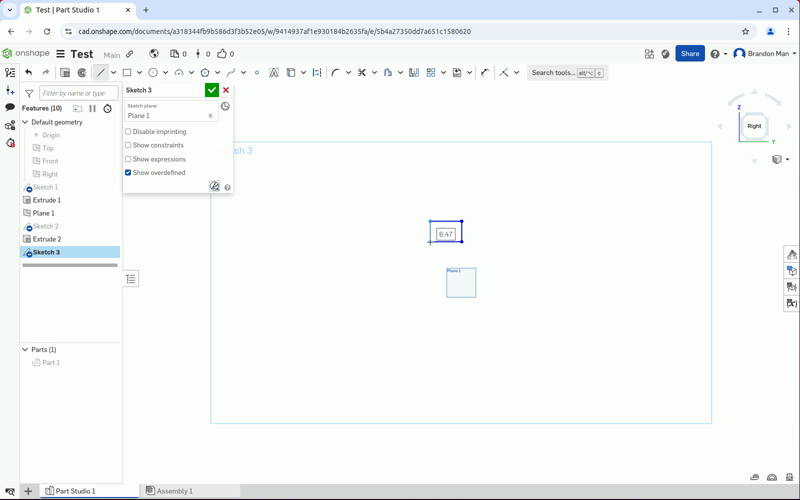
key_up(shift)
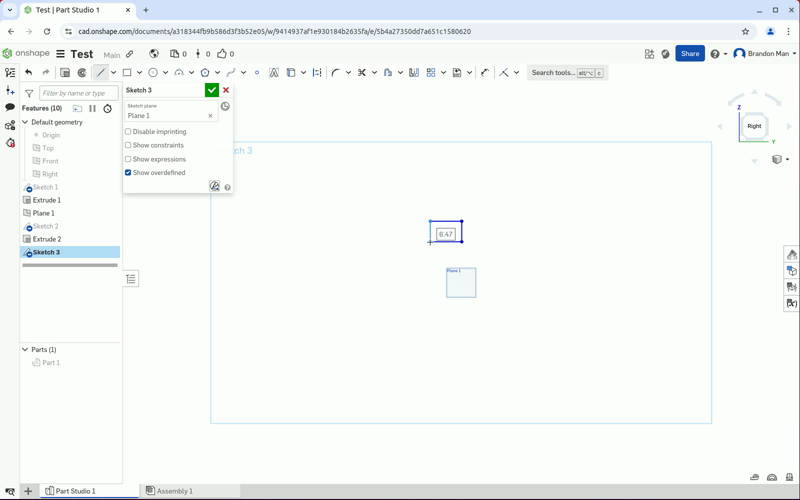
click(430, 241)
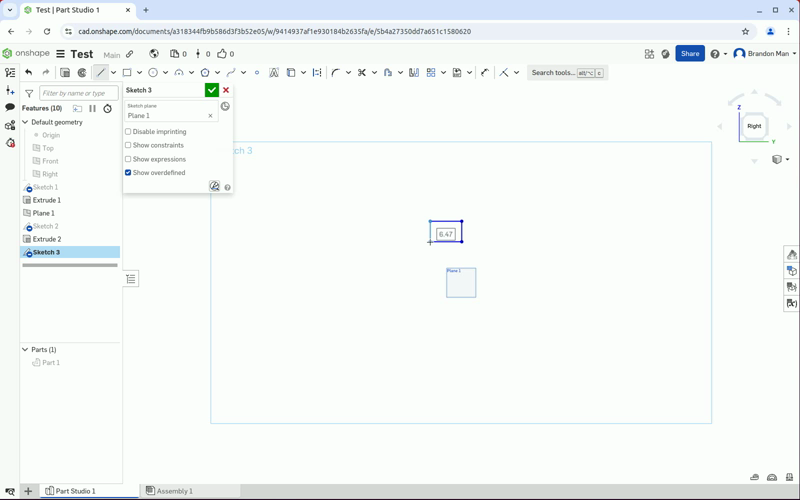
key(esc)
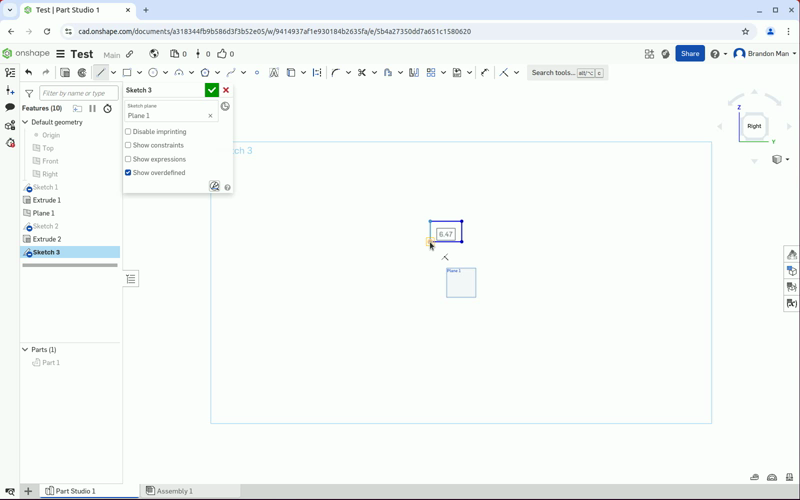
mouse_move(452, 237)
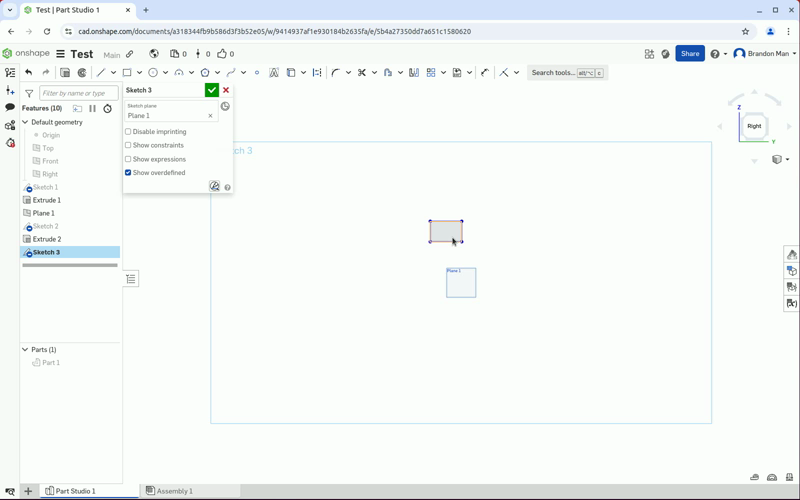
scroll(6)
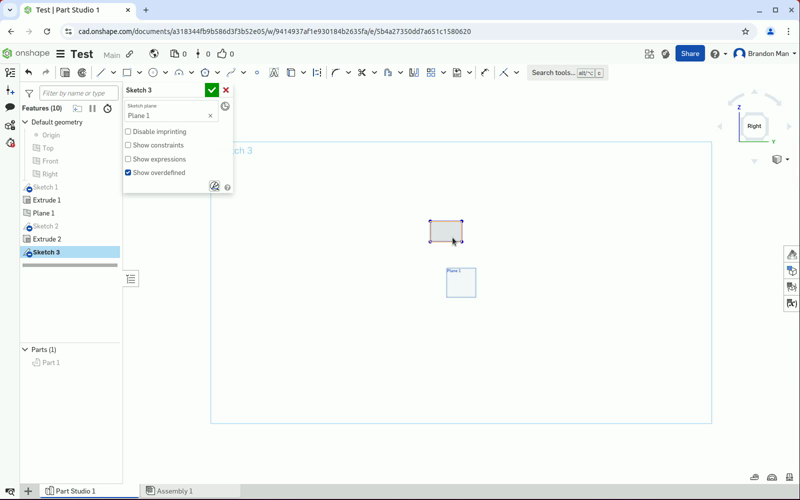
scroll(6)
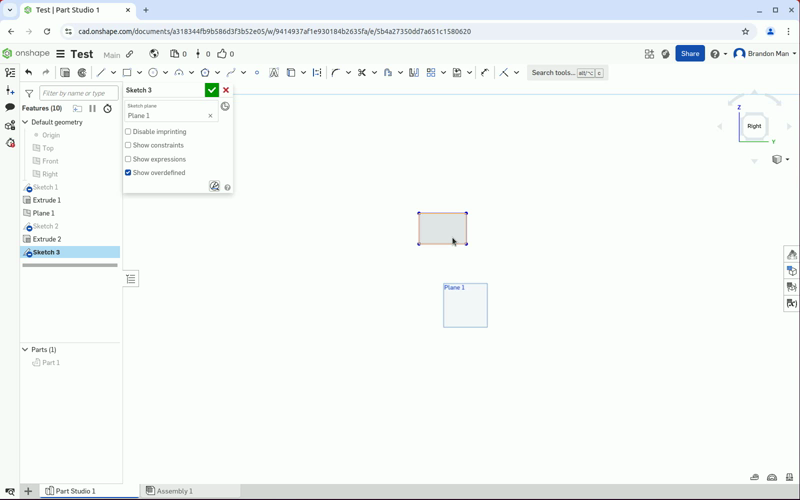
scroll(6)
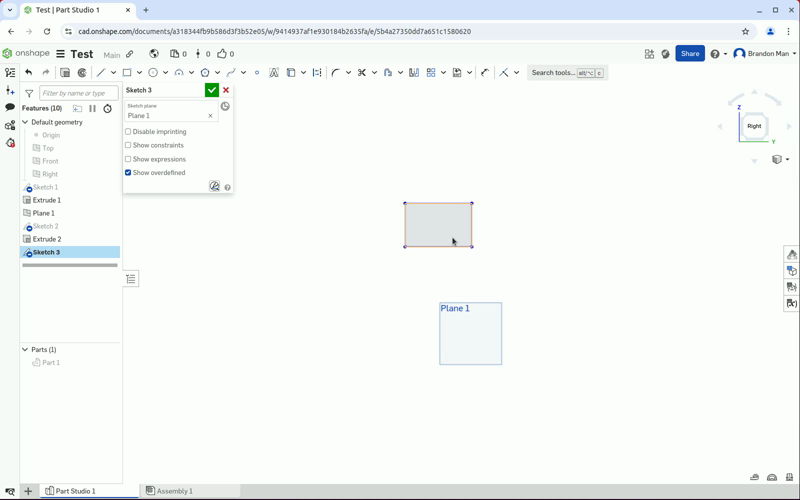
scroll(6)
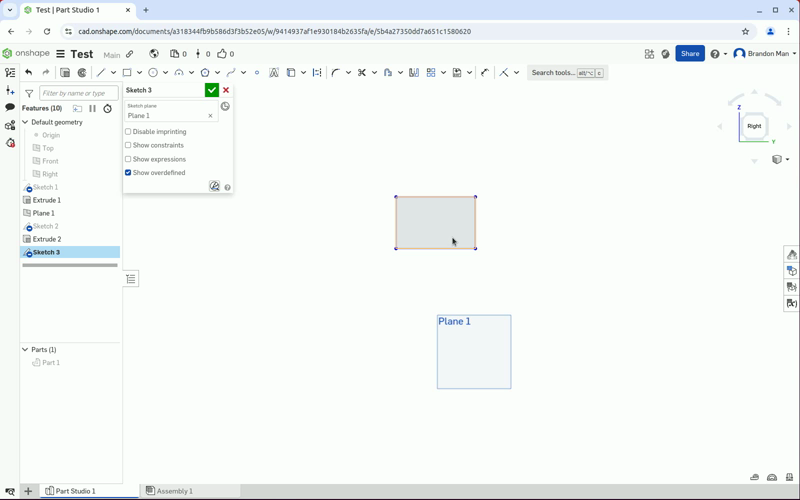
scroll(6)
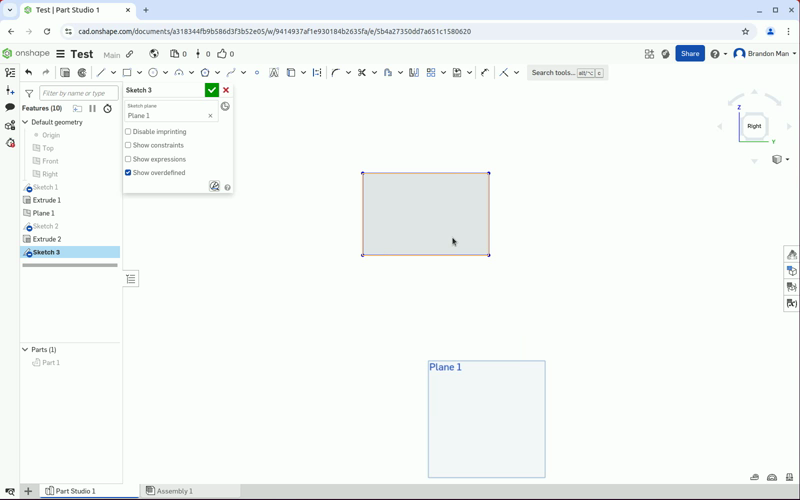
scroll(6)
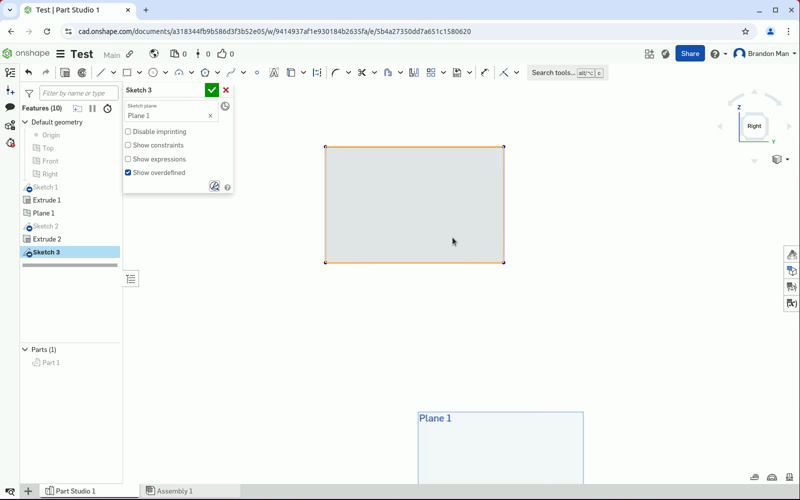
scroll(6)
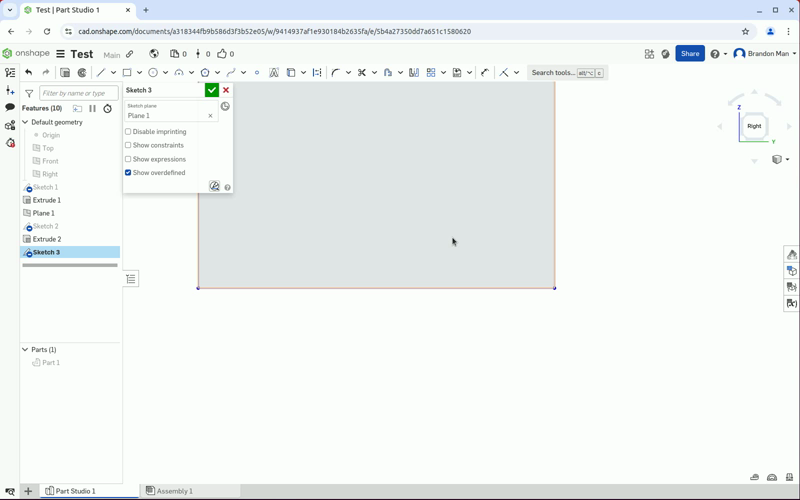
click(452, 237)
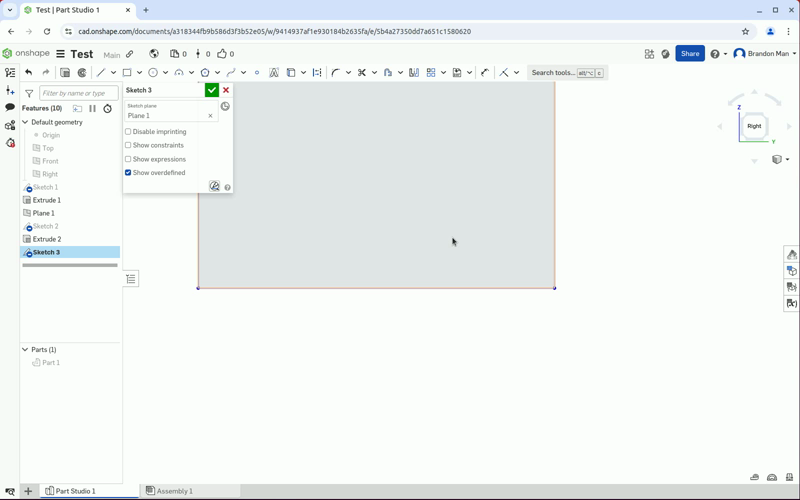
scroll(-6)
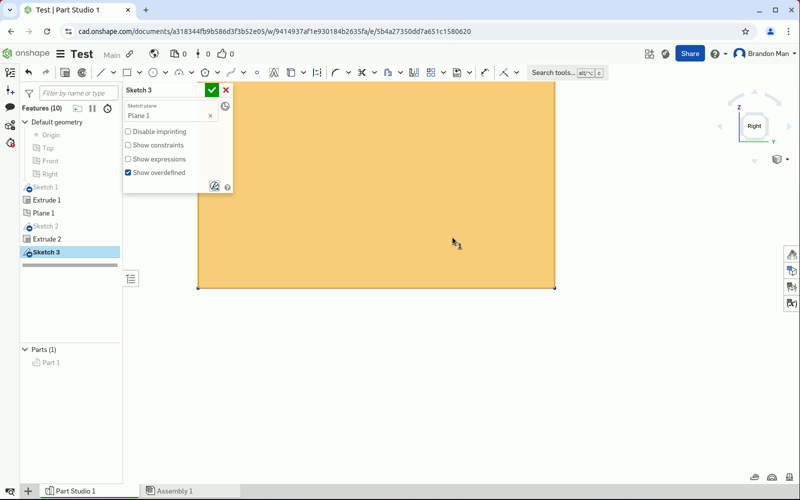
scroll(-6)
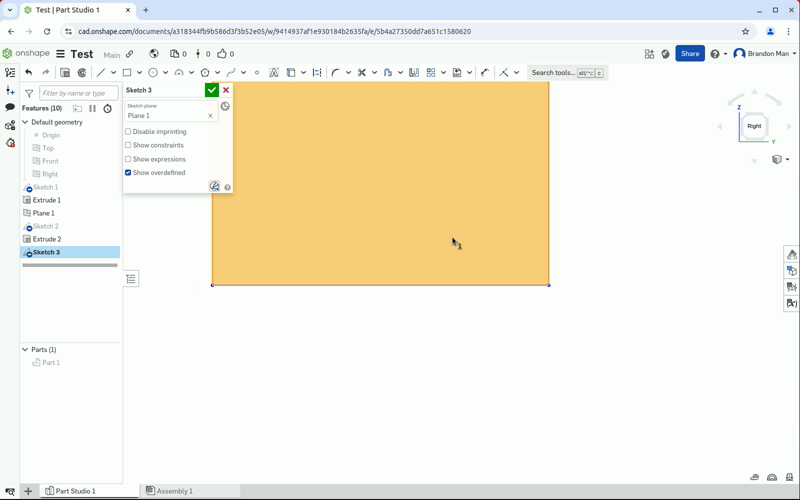
scroll(-6)
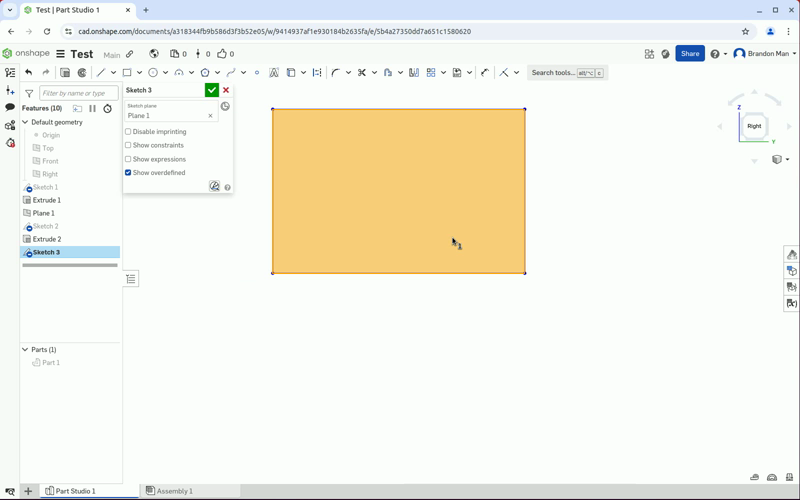
scroll(-6)
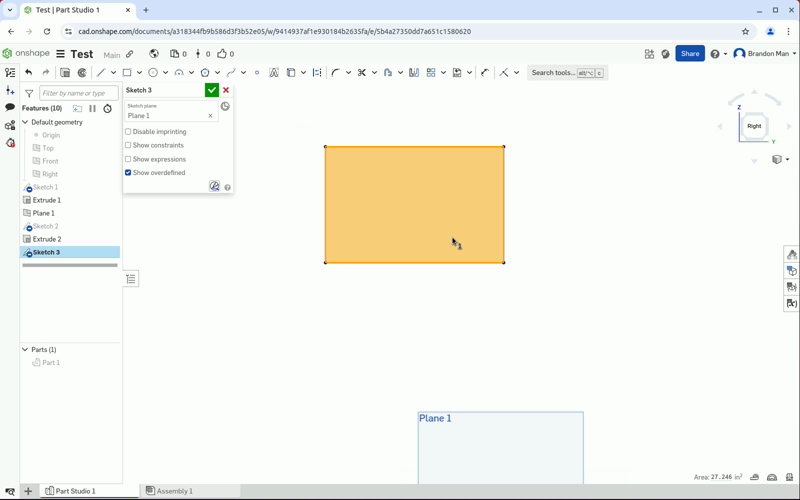
scroll(-6)
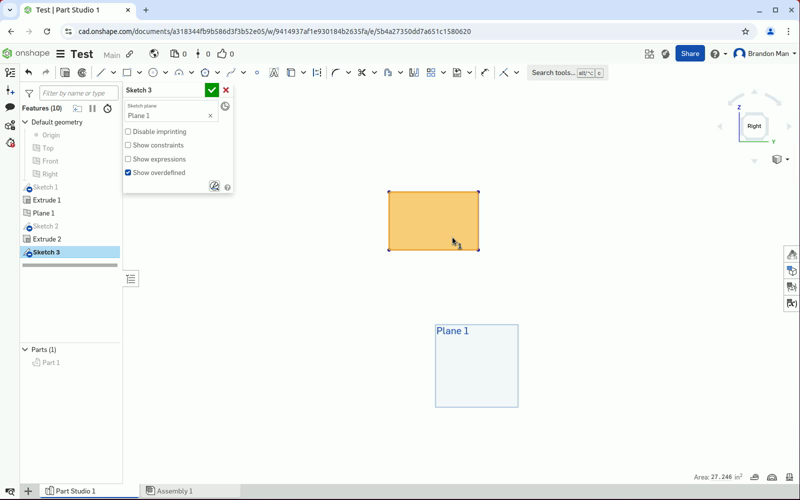
scroll(-6)
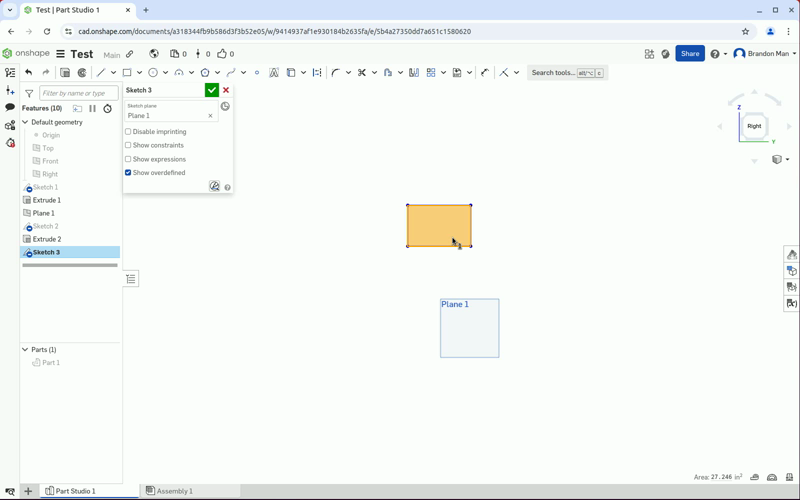
scroll(-6)
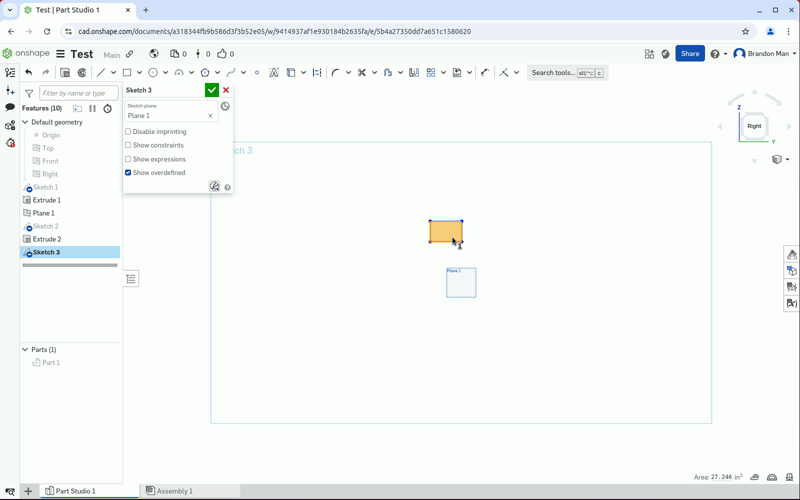
mouse_move(73, 352)
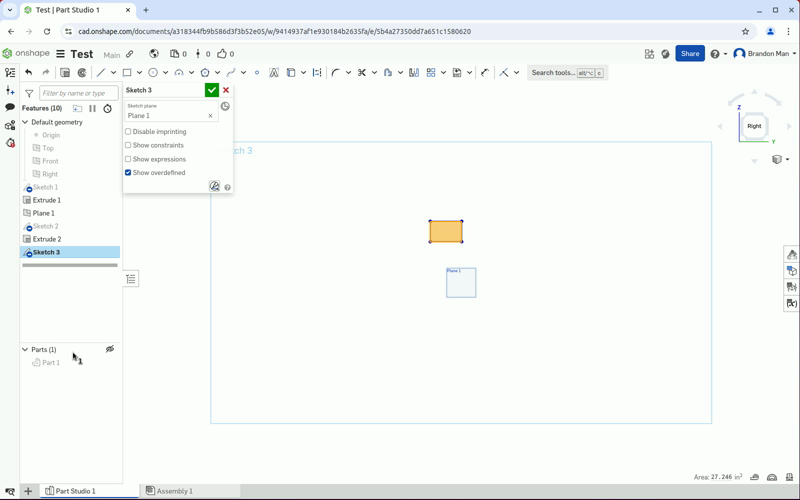
key(shift+y)
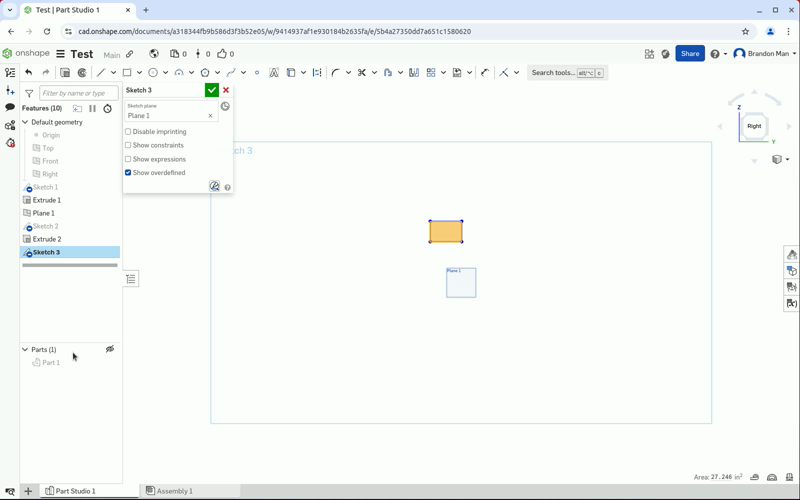
key(shift+e)
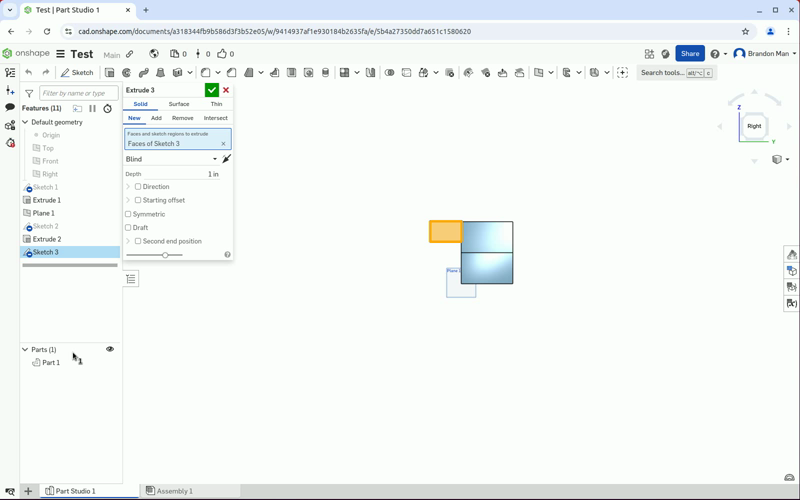
mouse_move(143, 106)
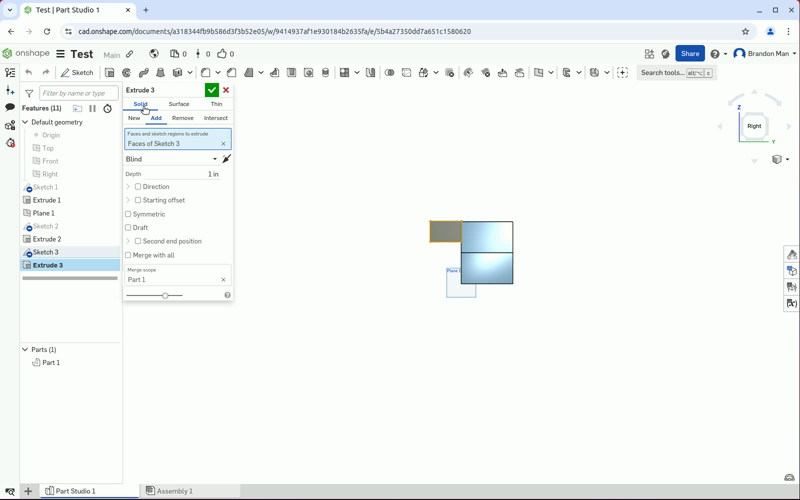
click(143, 106)
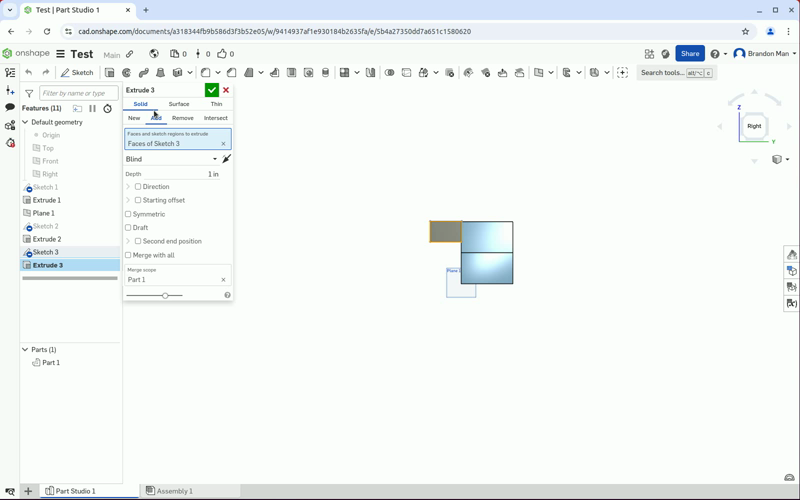
mouse_move(186, 120)
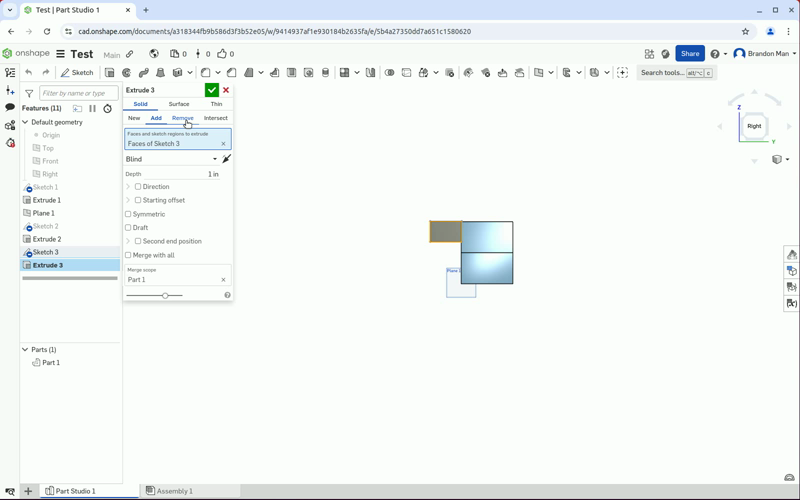
click(186, 120)
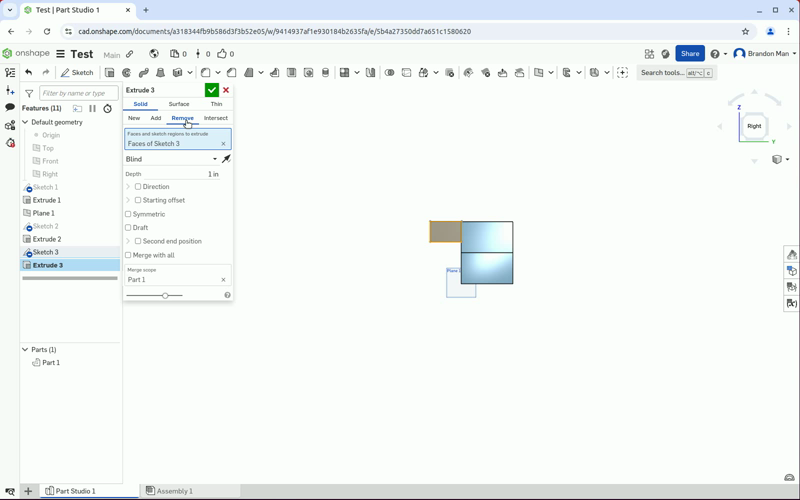
key(tab, 4)
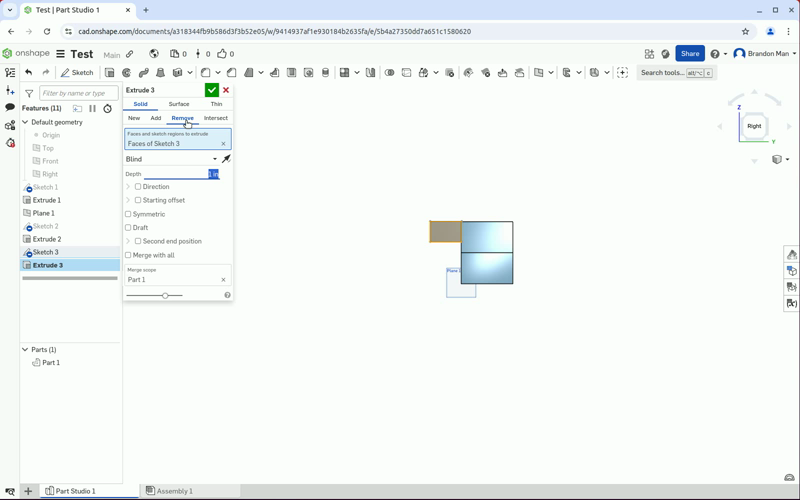
text(4.092)
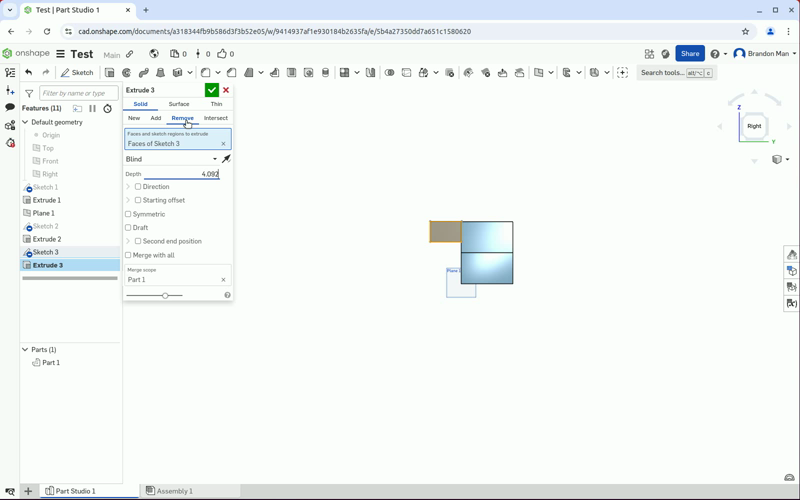
key(tab, 6)
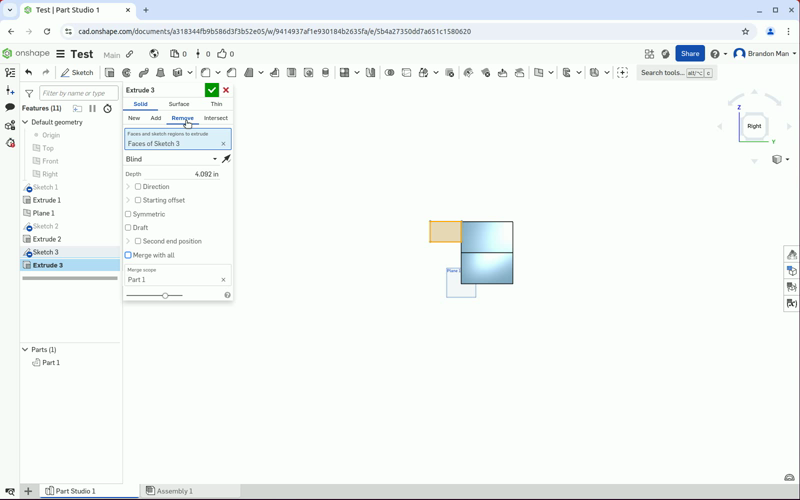
key(space)
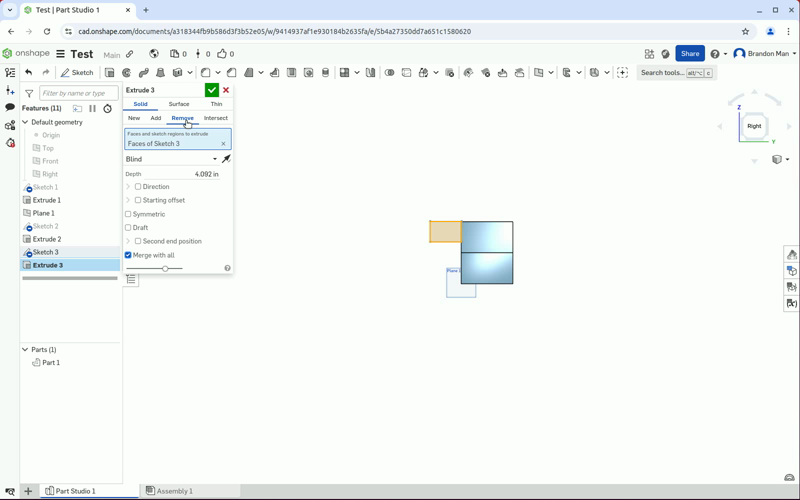
key(enter)
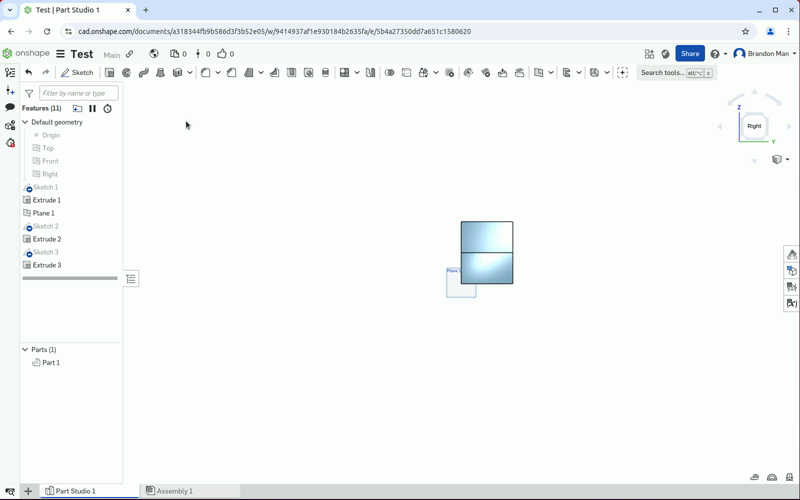
key(shift+h)
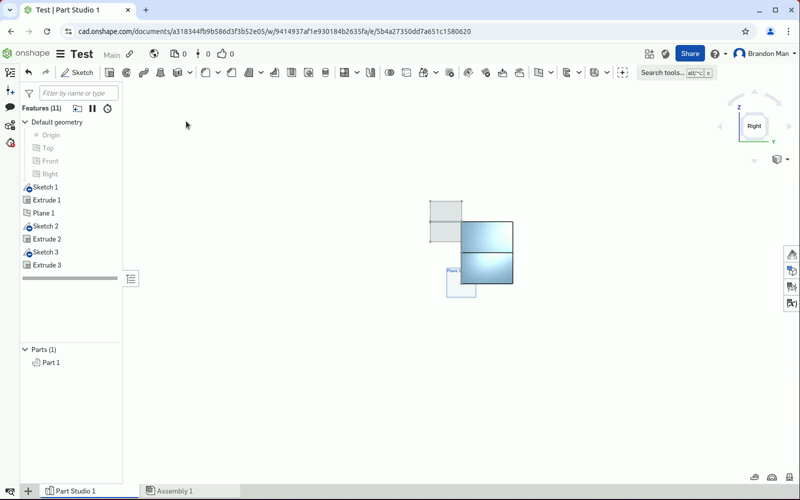
key(shift+h)
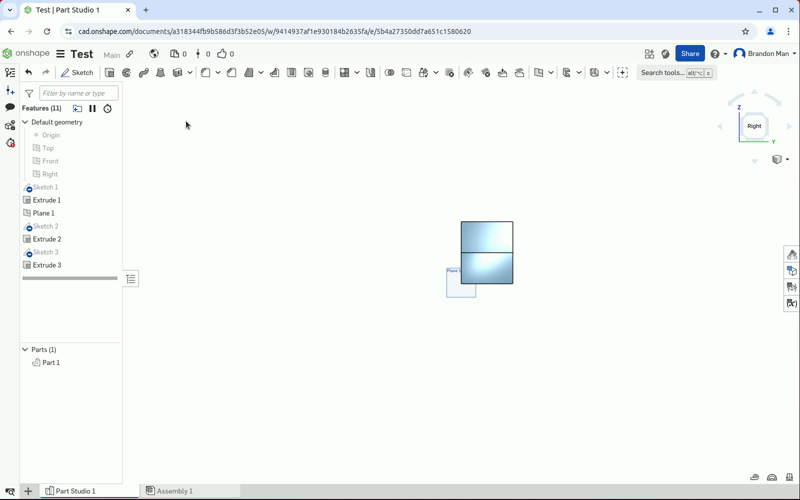
mouse_move(73, 189)
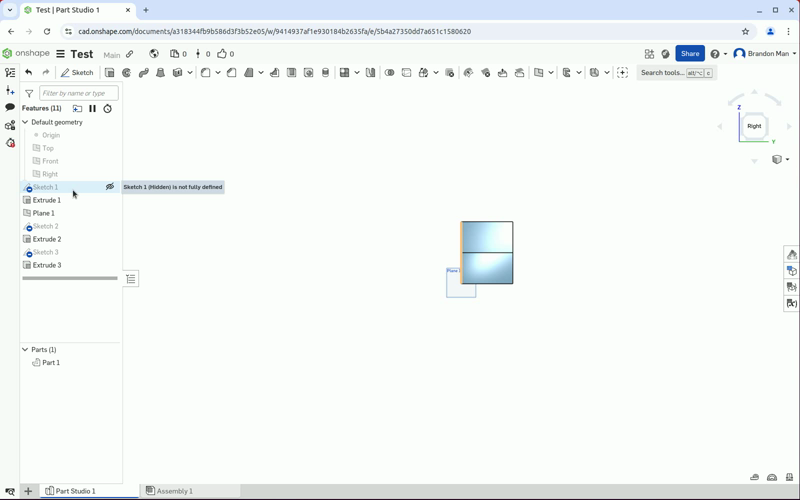
click(73, 189)
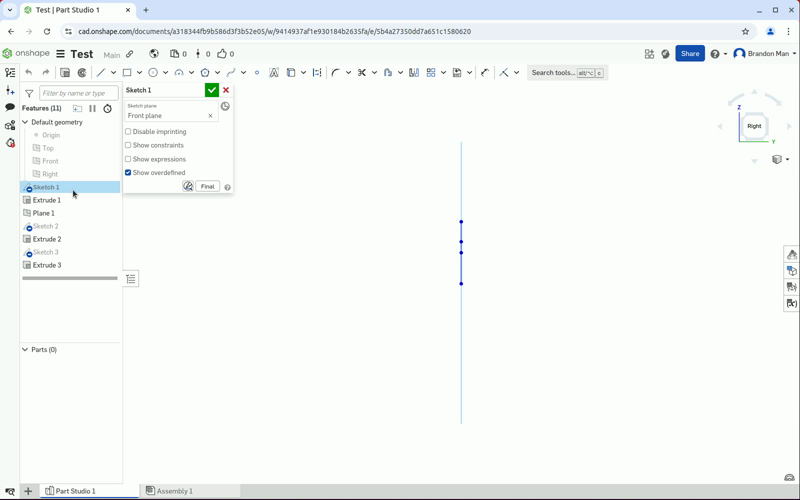
mouse_move(229, 92)
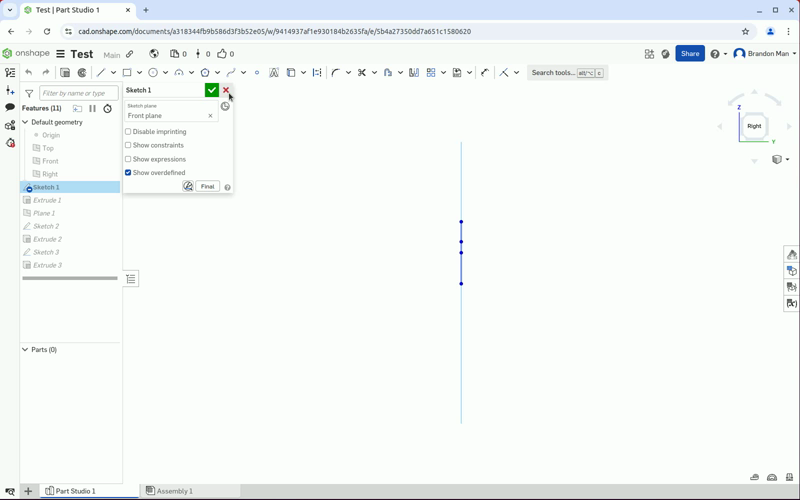
click(229, 92)
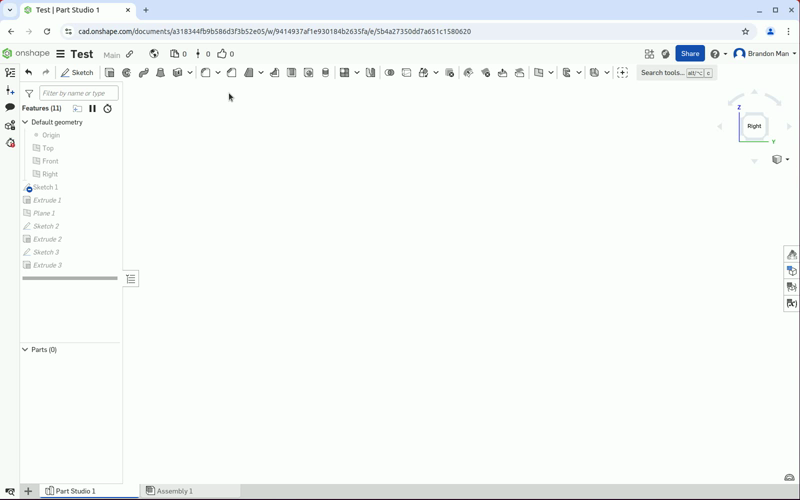
mouse_move(73, 352)
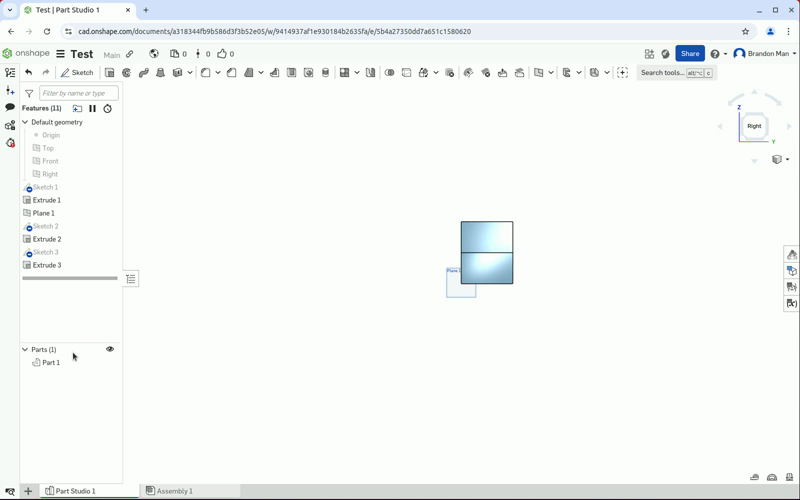
key(y)
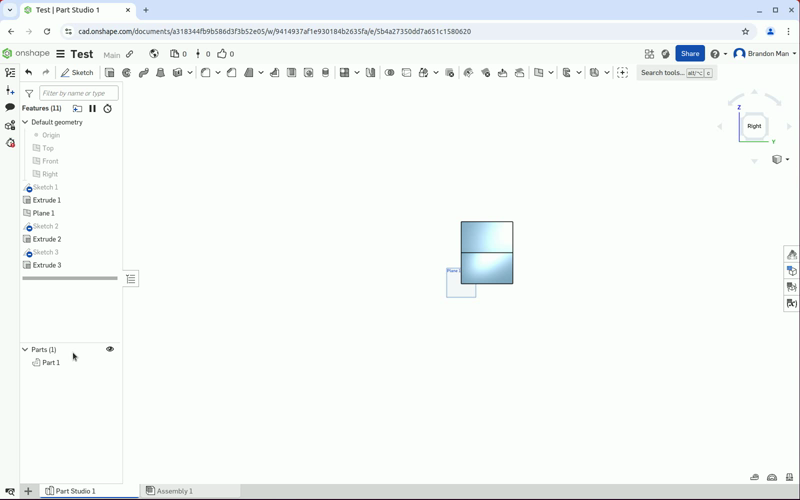
key(shift+p)
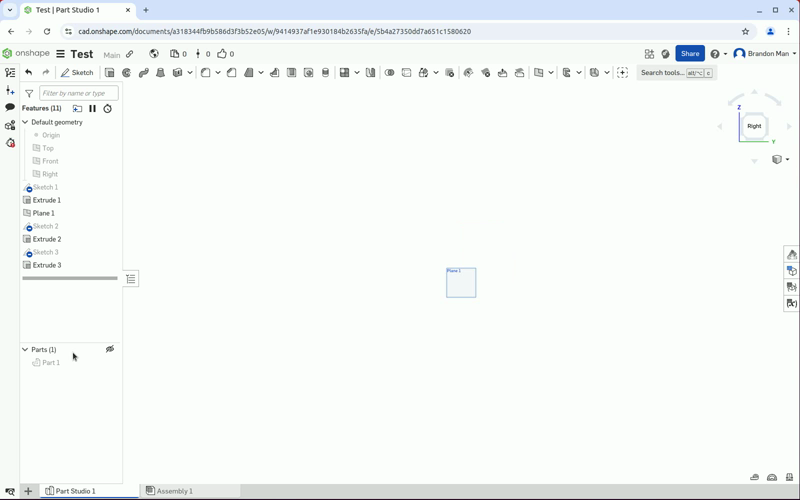
key(space)
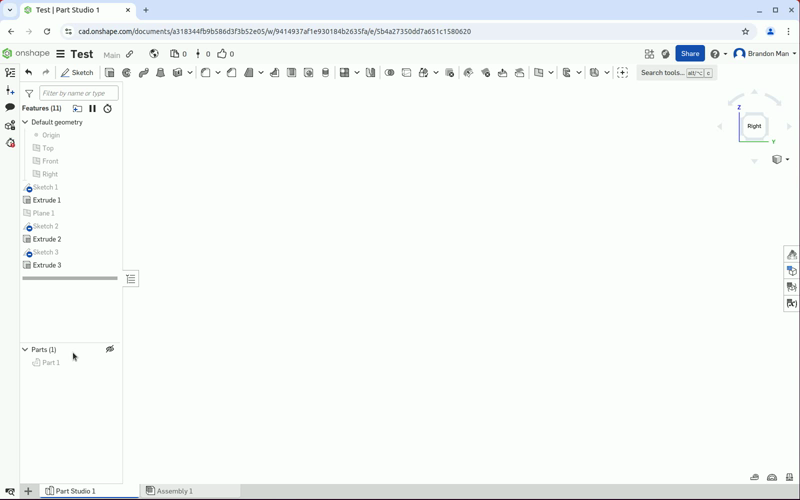
key_down(shift)
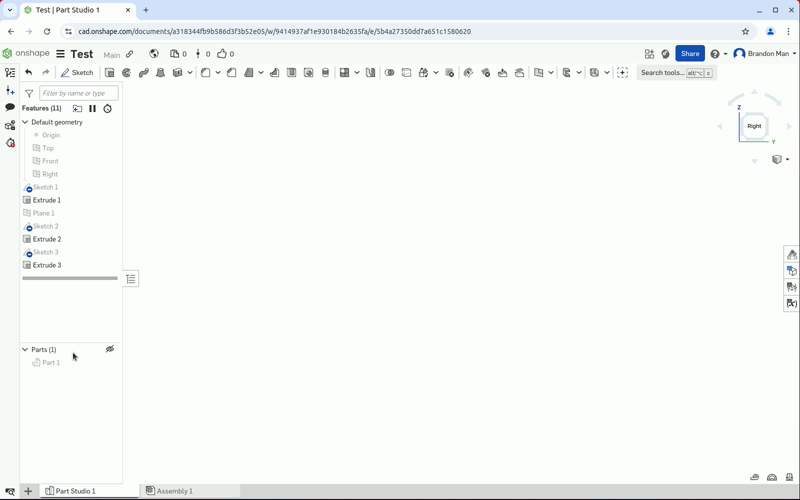
key(right)
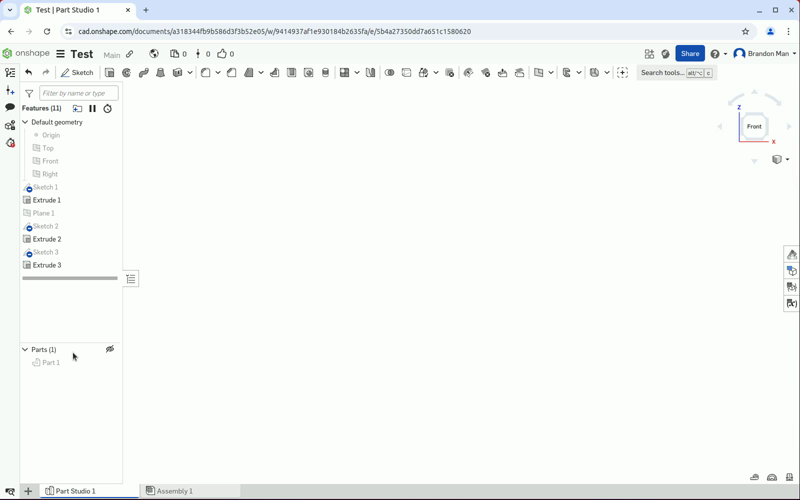
key_up(shift)
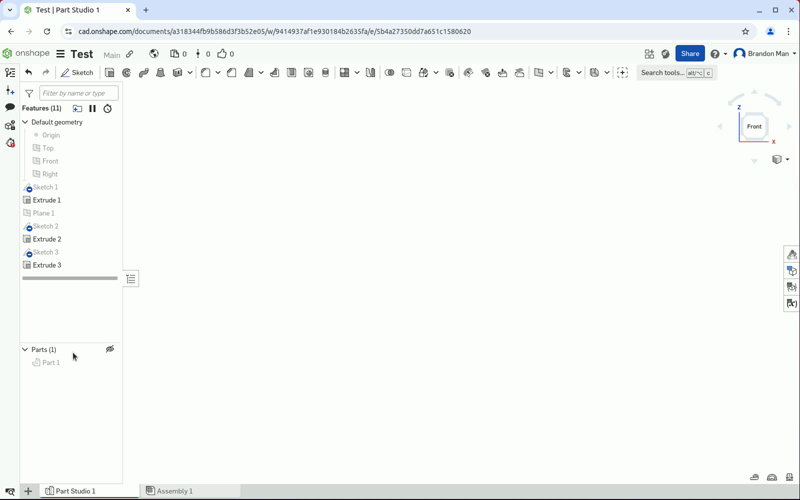
key(space)
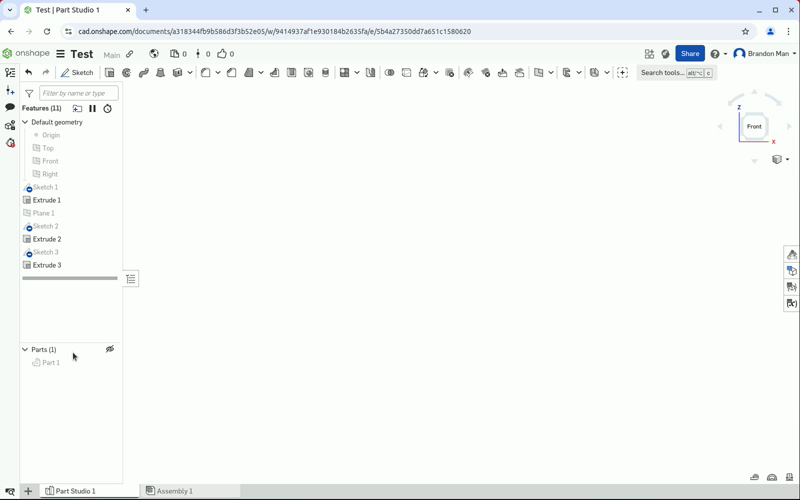
key_down(shift)
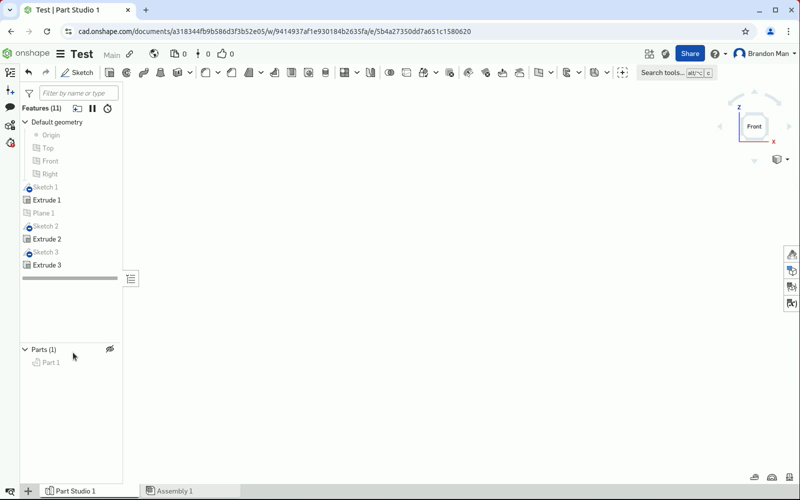
key(down)
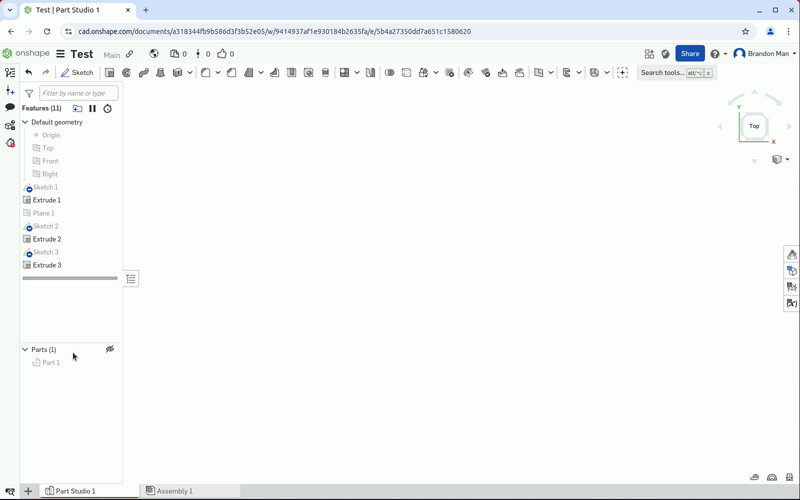
key_up(shift)
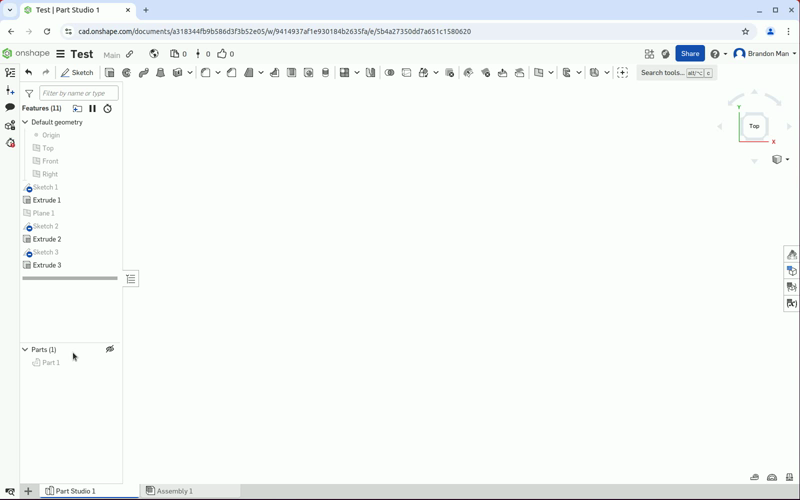
mouse_move(73, 352)
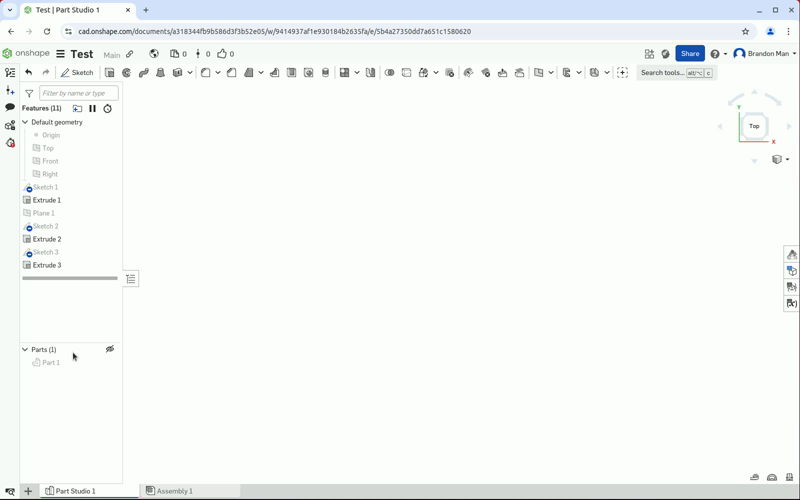
key(shift+y)
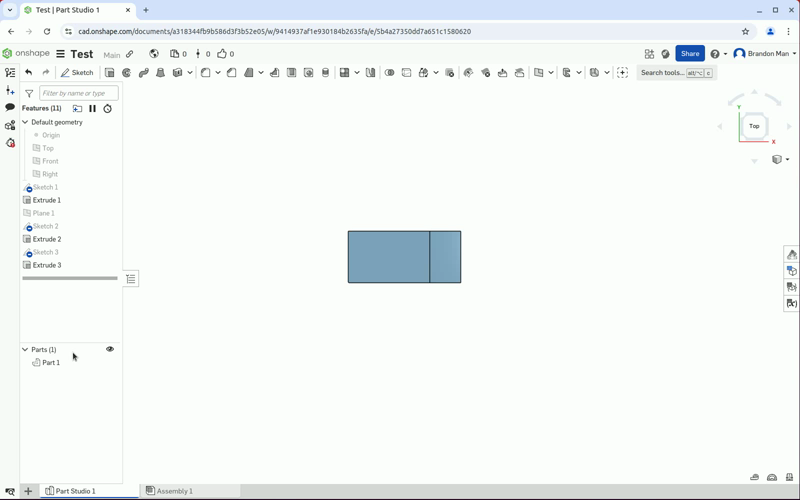
mouse_move(541, 75)
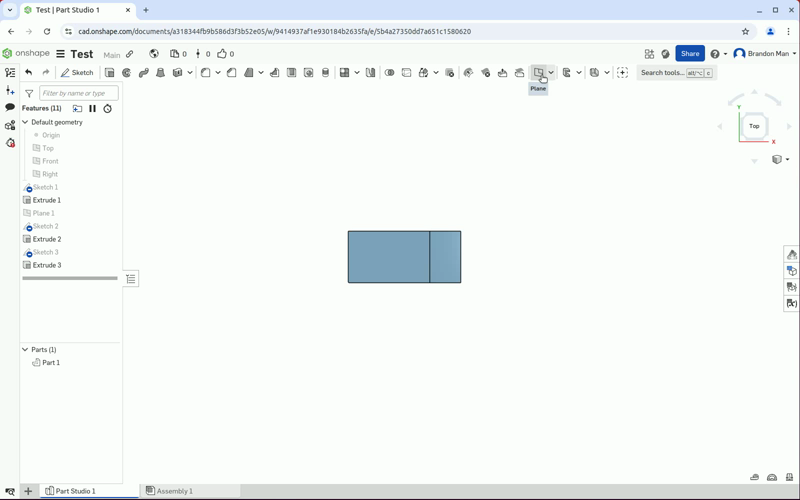
click(541, 75)
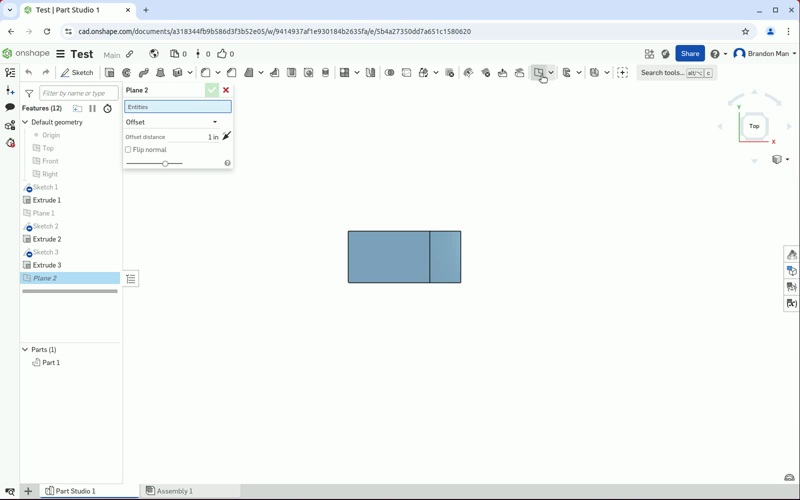
mouse_move(73, 150)
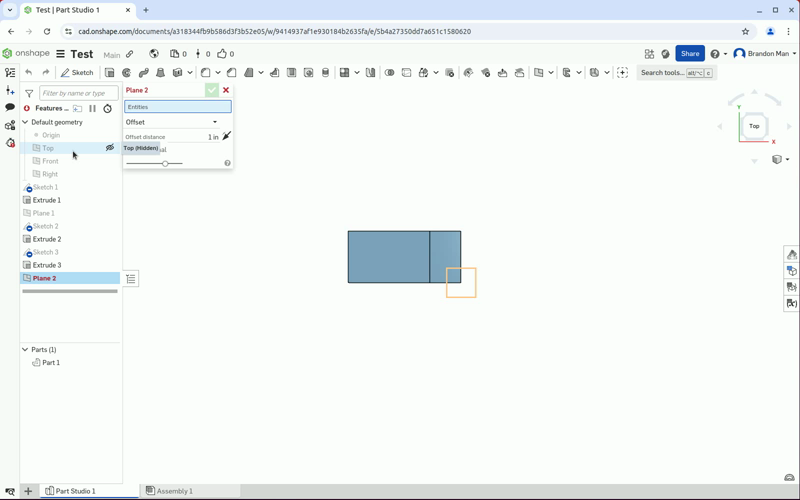
click(73, 150)
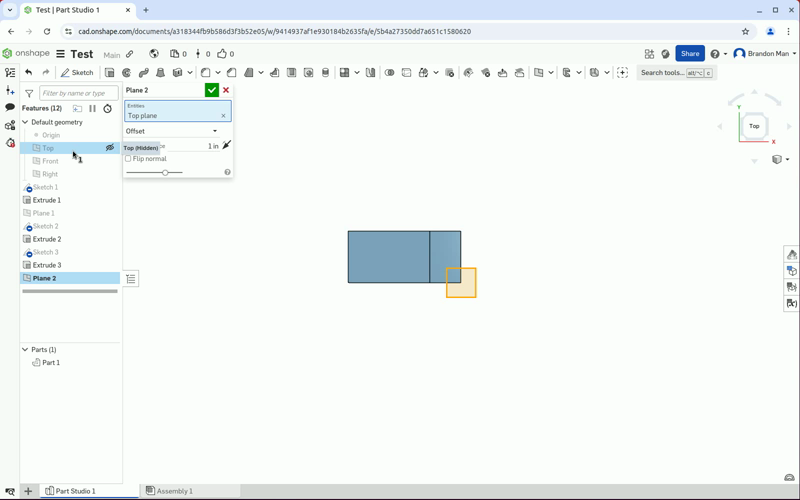
key(tab, 2)
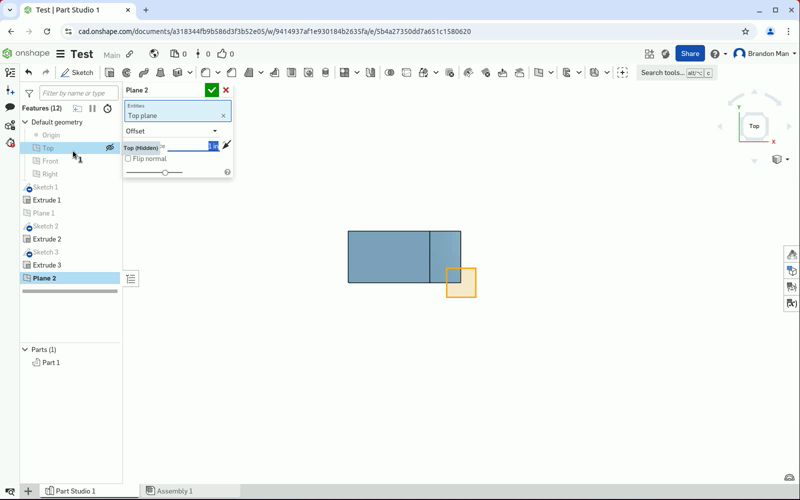
text(12.509)
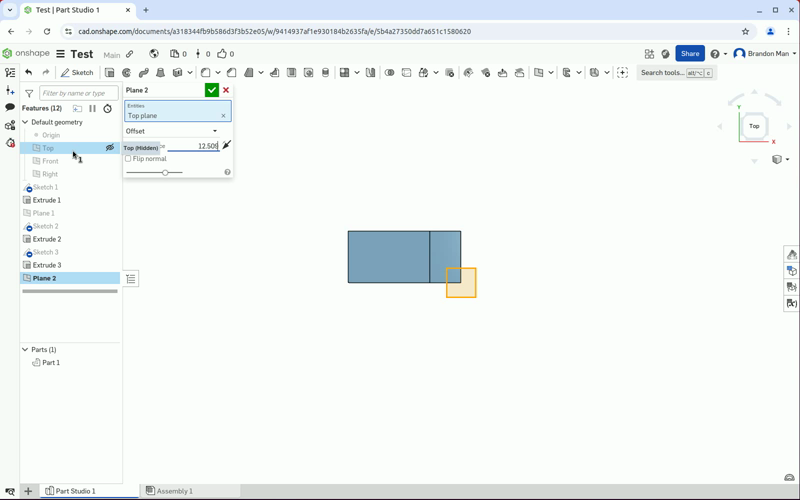
key(enter, 2)
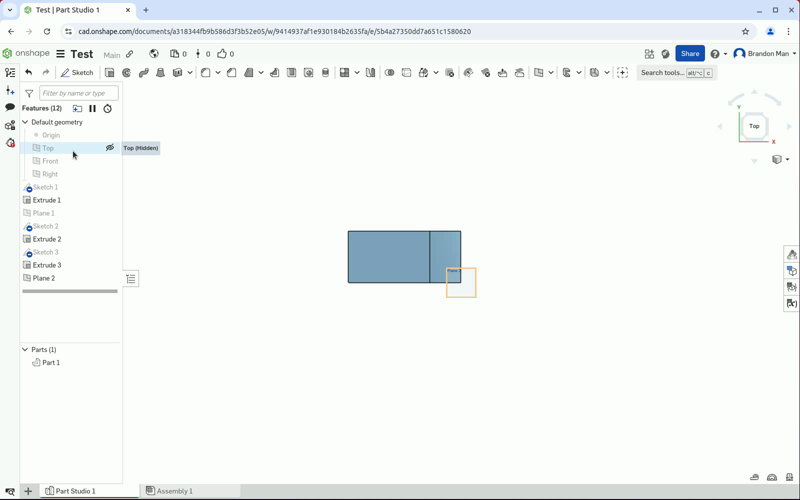
key(shift+s)
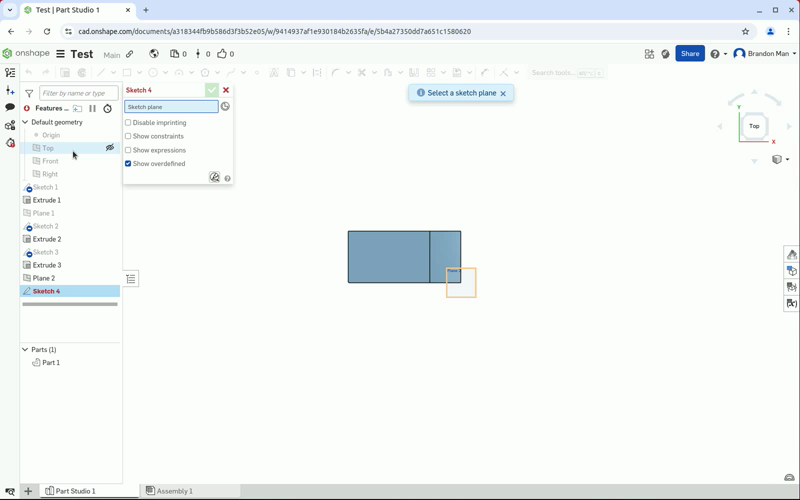
mouse_move(73, 280)
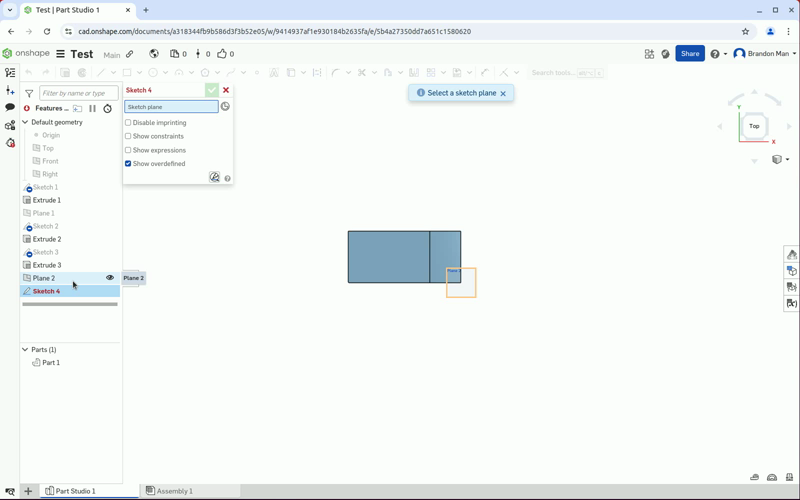
click(73, 280)
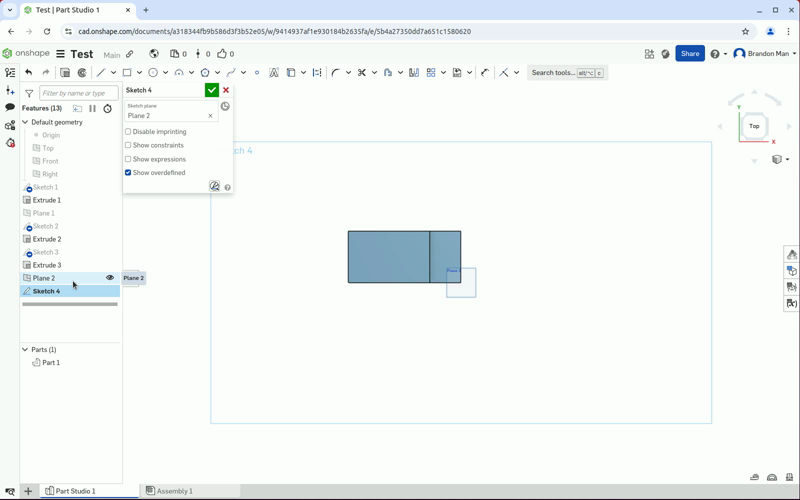
mouse_move(73, 352)
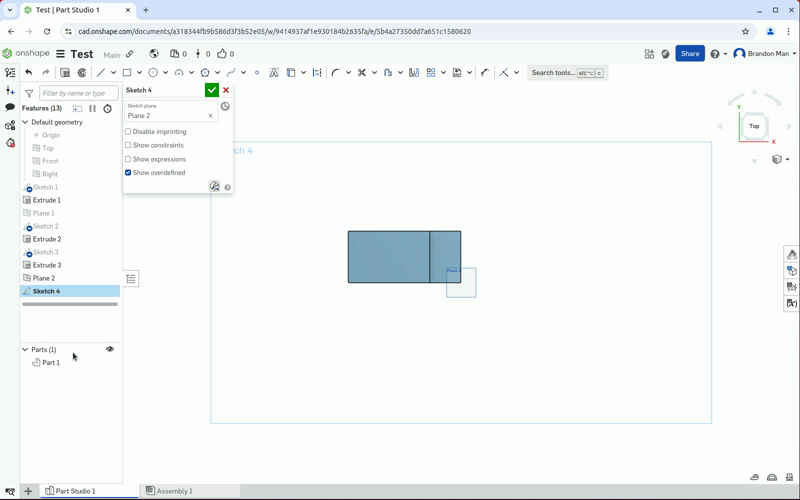
key(y)
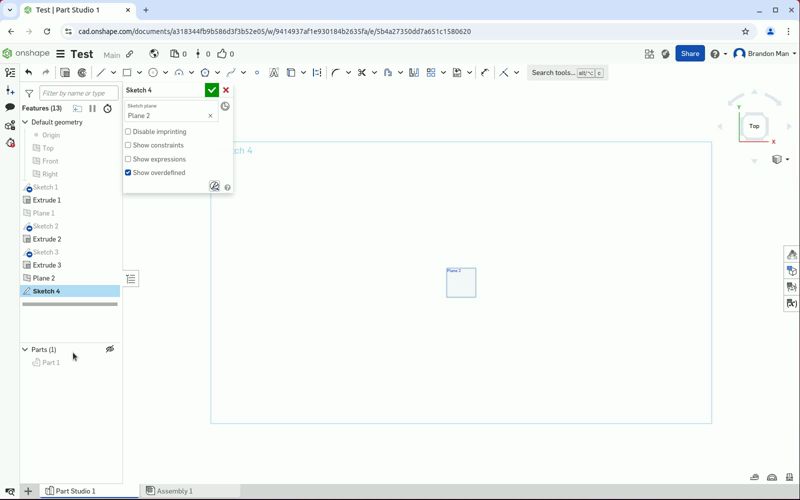
key(l)
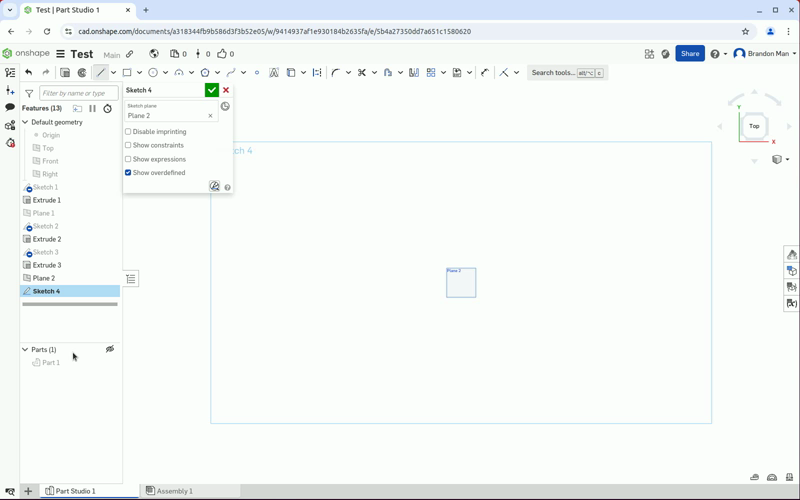
key_down(shift)
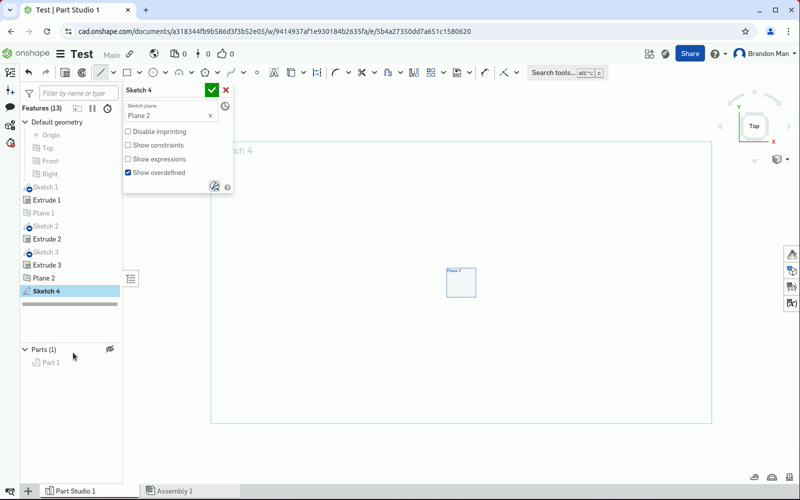
mouse_move(399, 282)
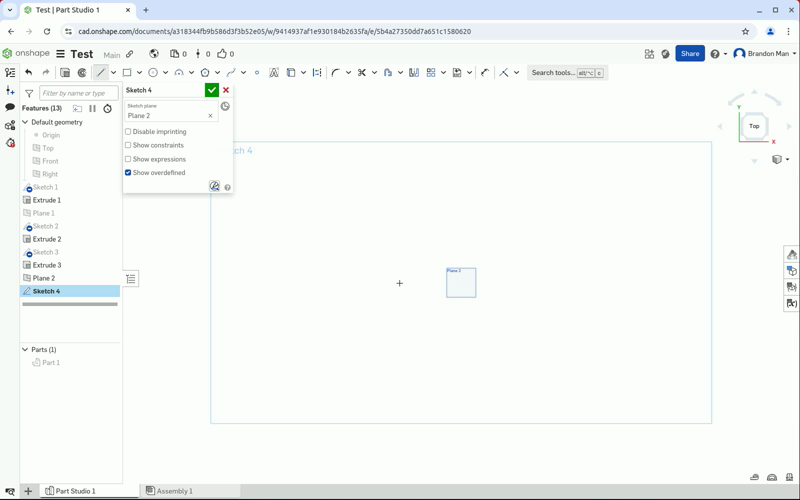
click(399, 282)
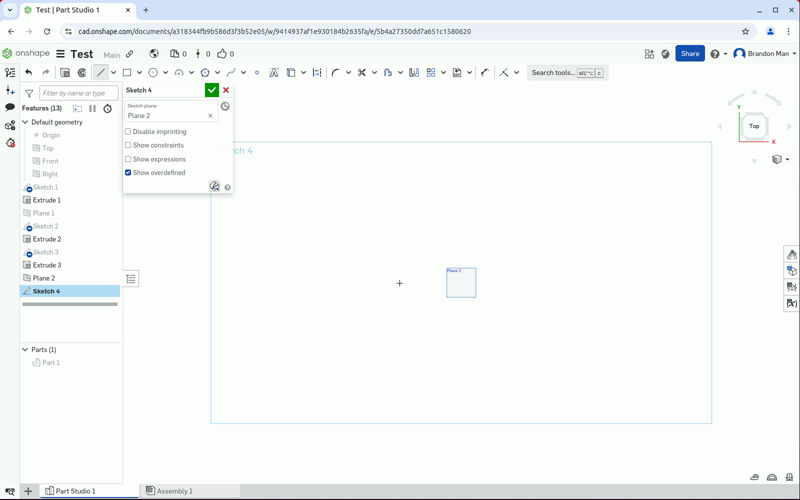
key_up(shift)
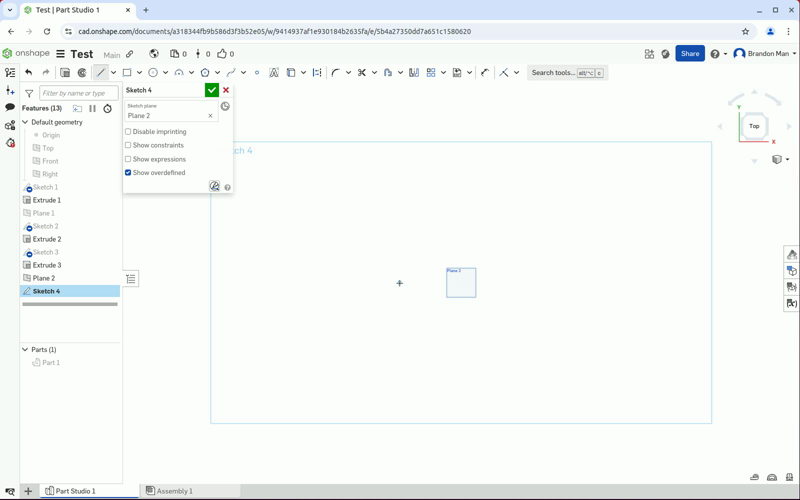
key_down(shift)
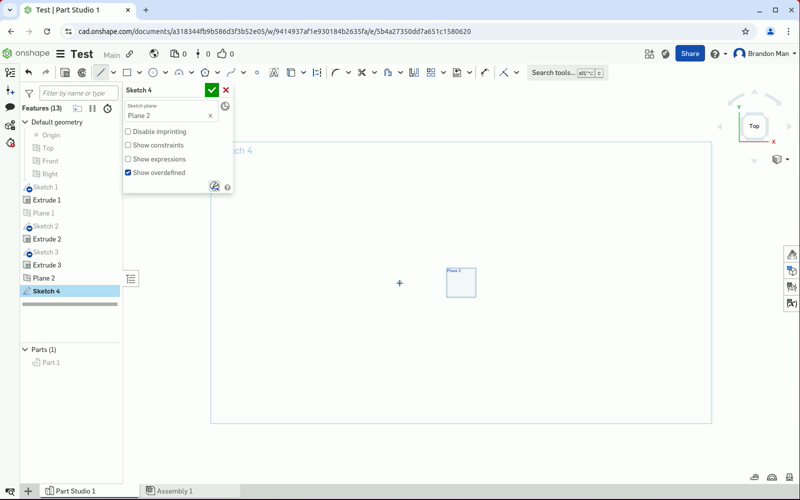
mouse_move(429, 282)
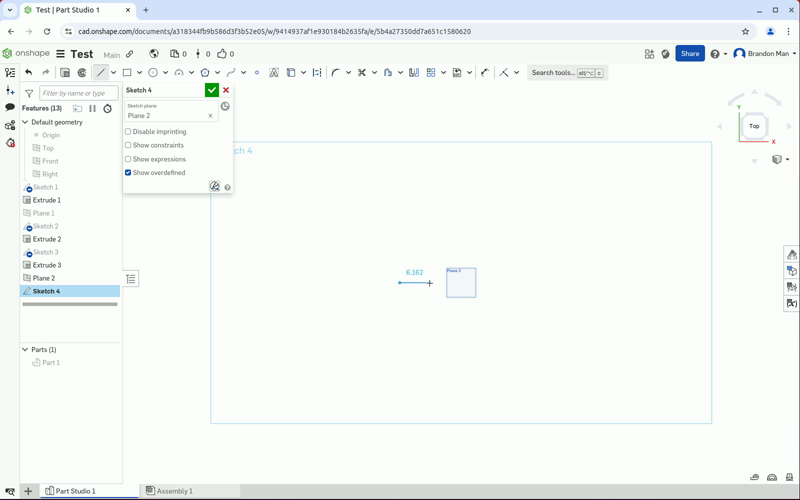
mouse_move(431, 282)
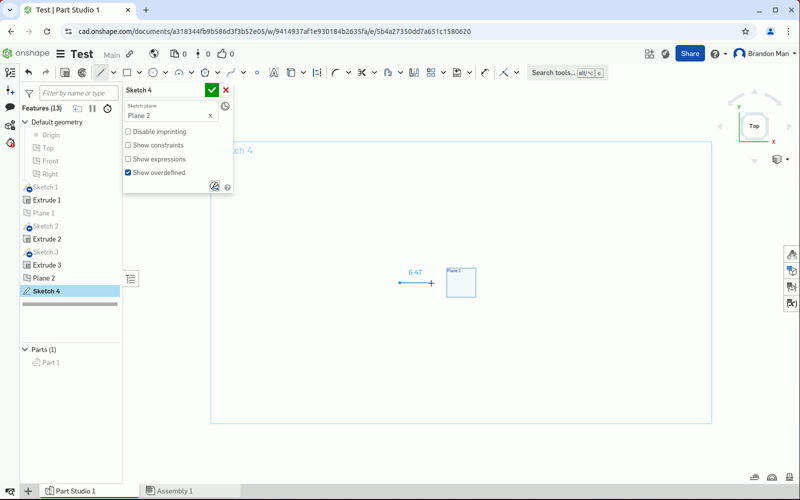
click(431, 282)
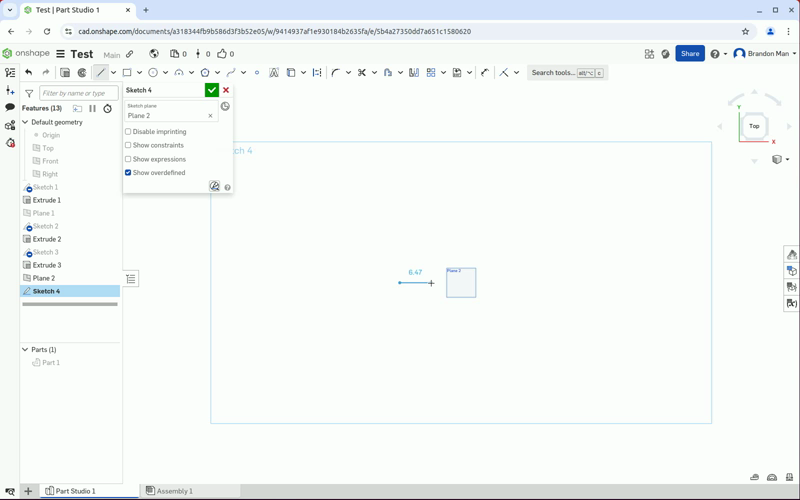
key_up(shift)
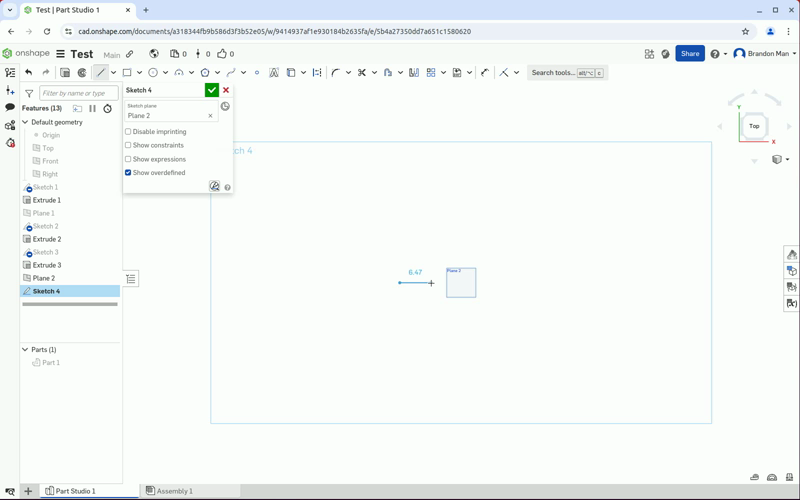
key_down(shift)
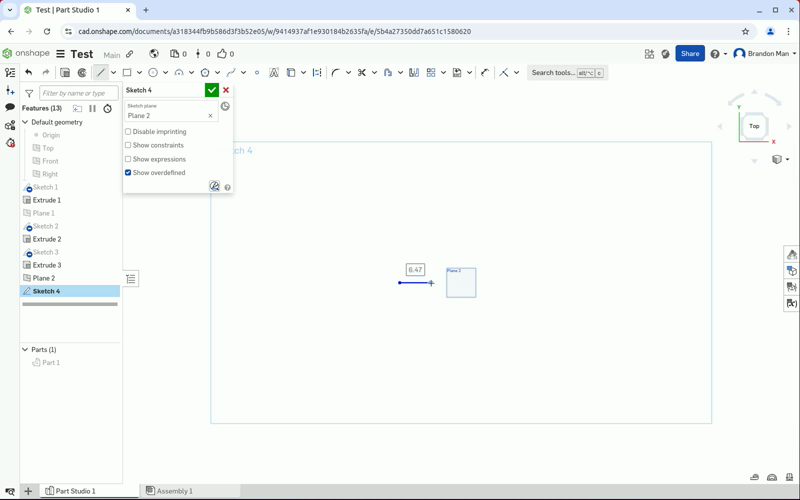
mouse_move(461, 282)
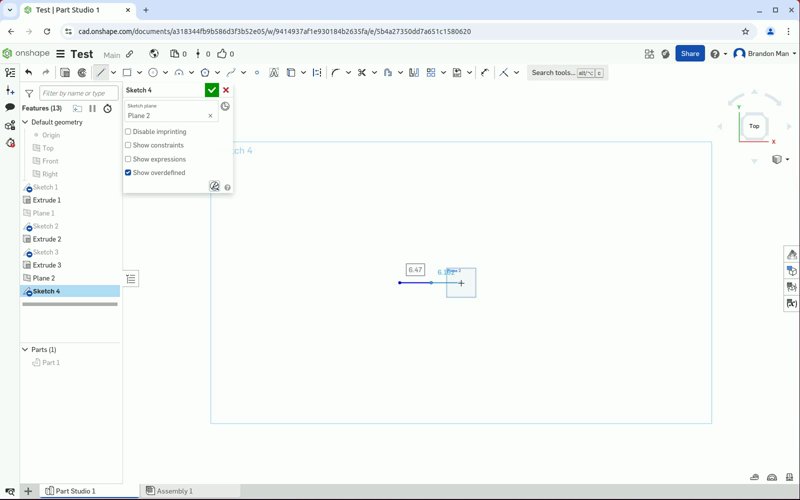
mouse_move(431, 256)
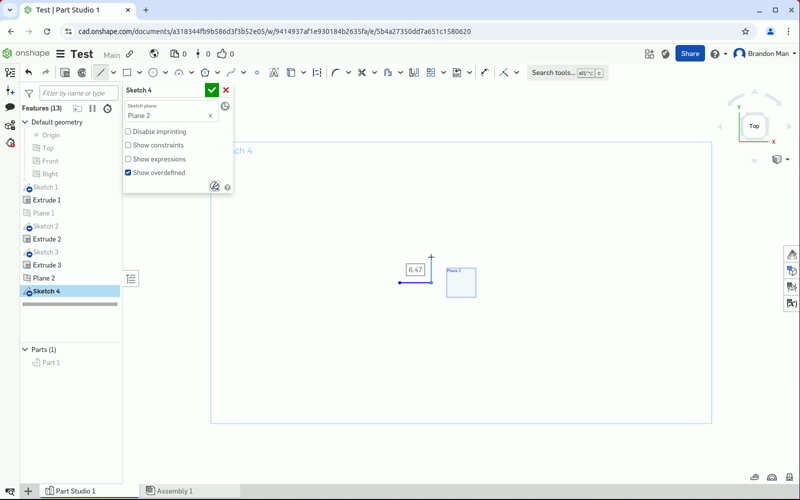
click(431, 256)
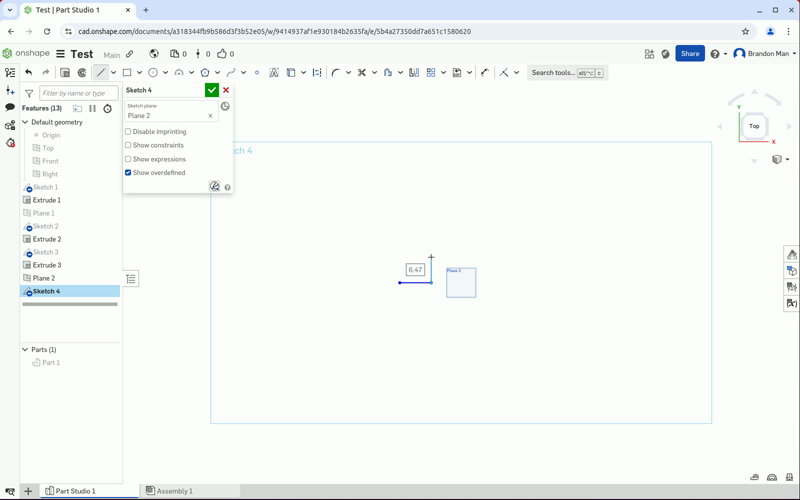
key_up(shift)
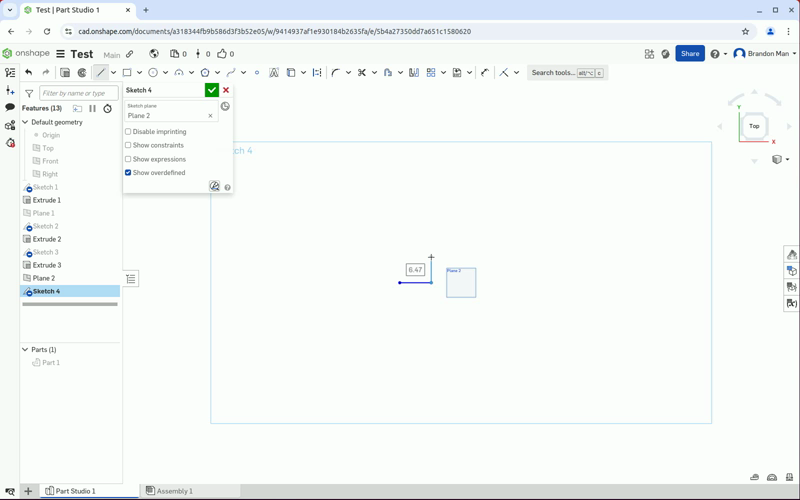
key_down(shift)
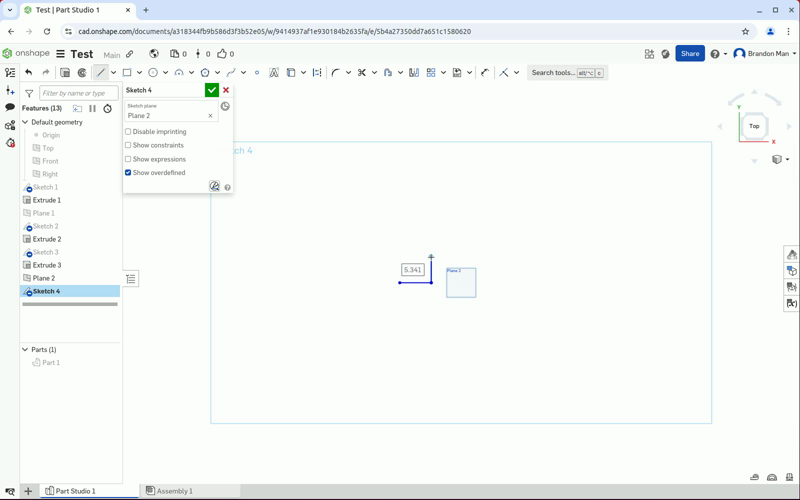
mouse_move(461, 256)
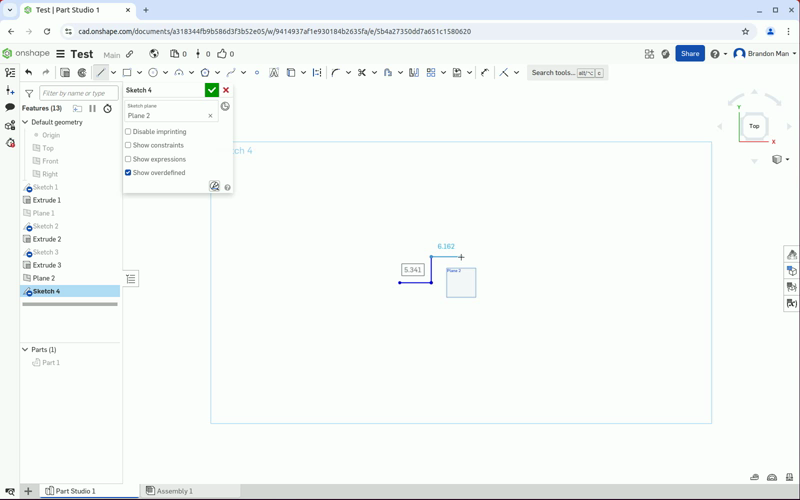
mouse_move(399, 256)
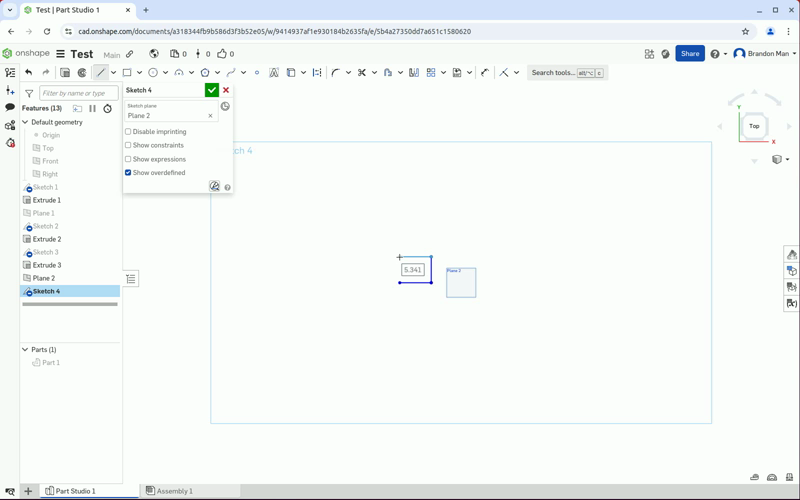
click(399, 256)
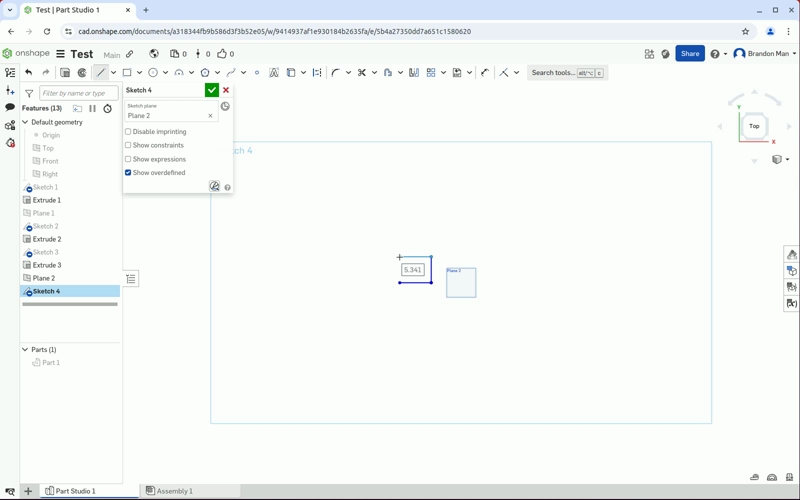
key_up(shift)
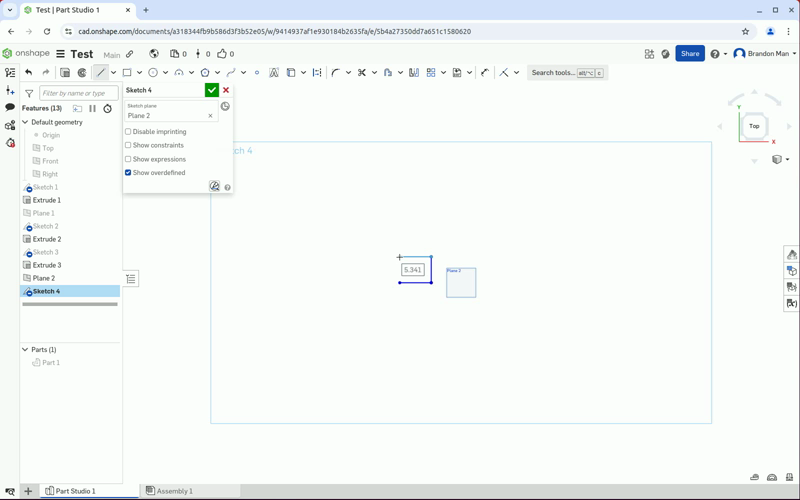
mouse_move(429, 256)
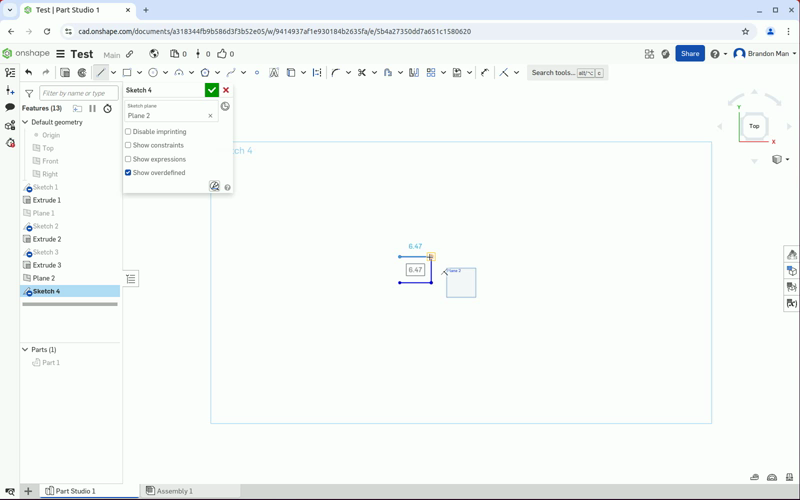
key_down(shift)
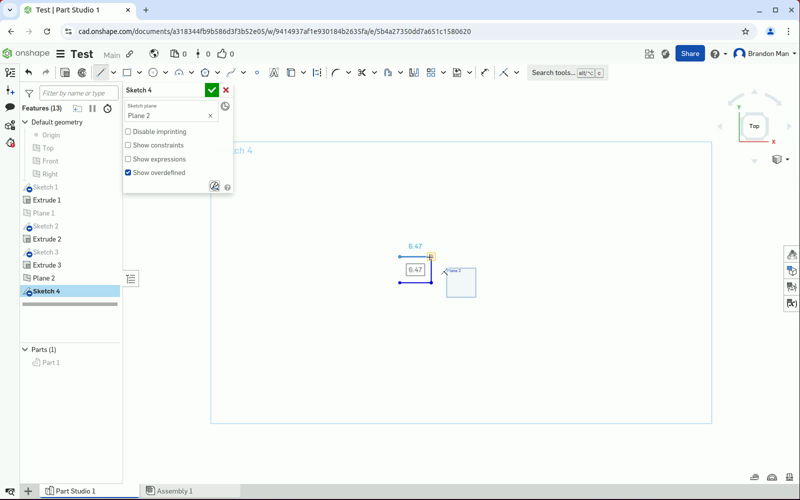
mouse_move(399, 282)
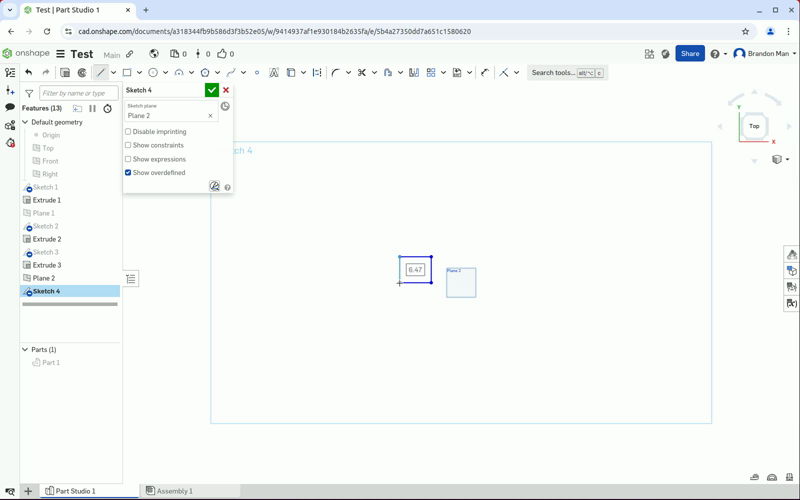
key_up(shift)
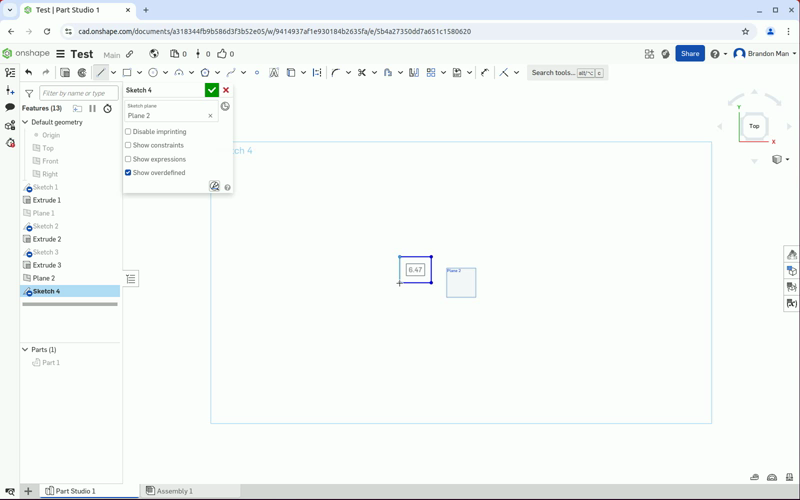
click(399, 282)
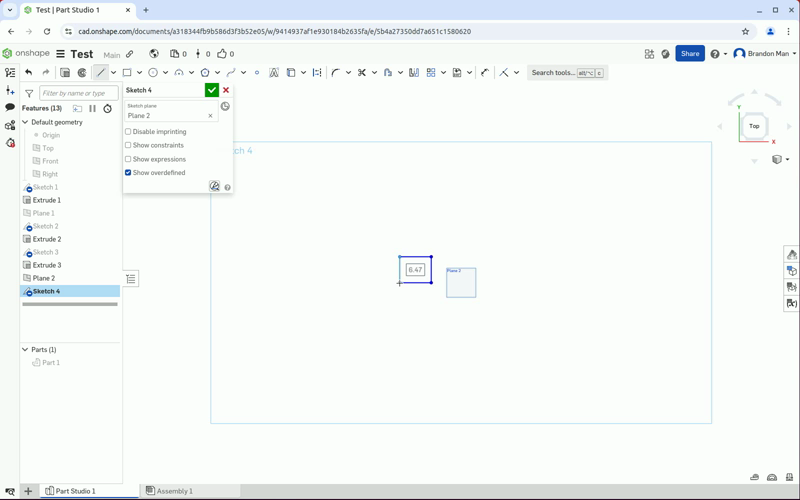
key(esc)
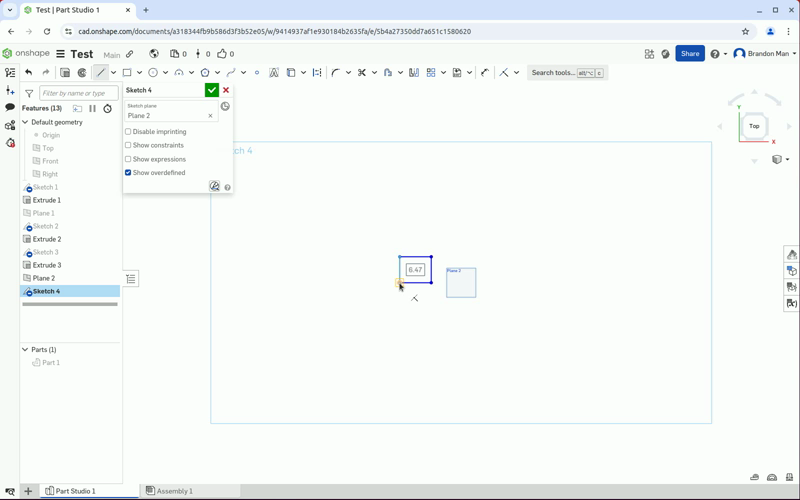
mouse_move(426, 275)
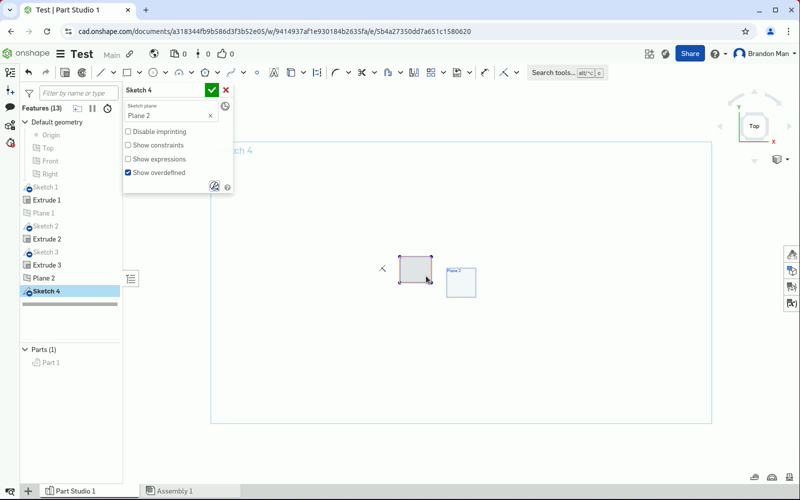
scroll(6)
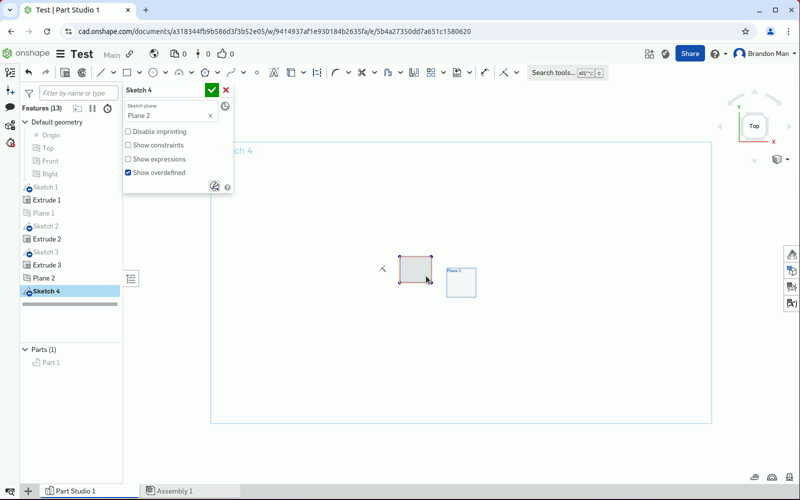
scroll(6)
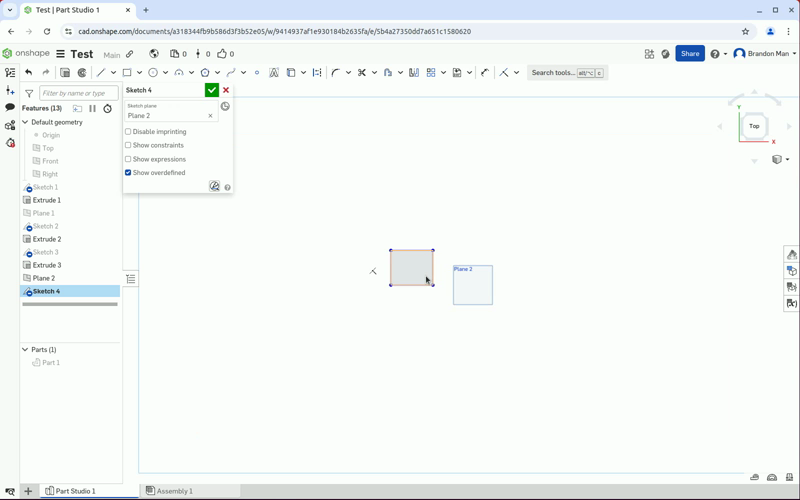
scroll(6)
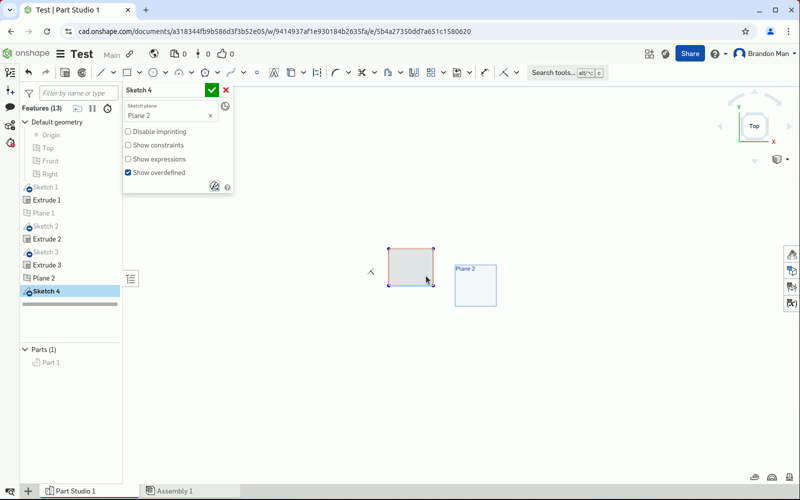
scroll(6)
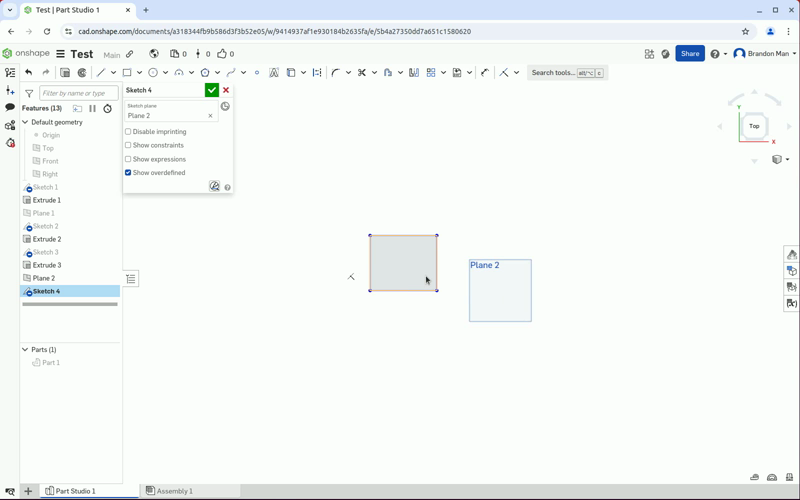
scroll(6)
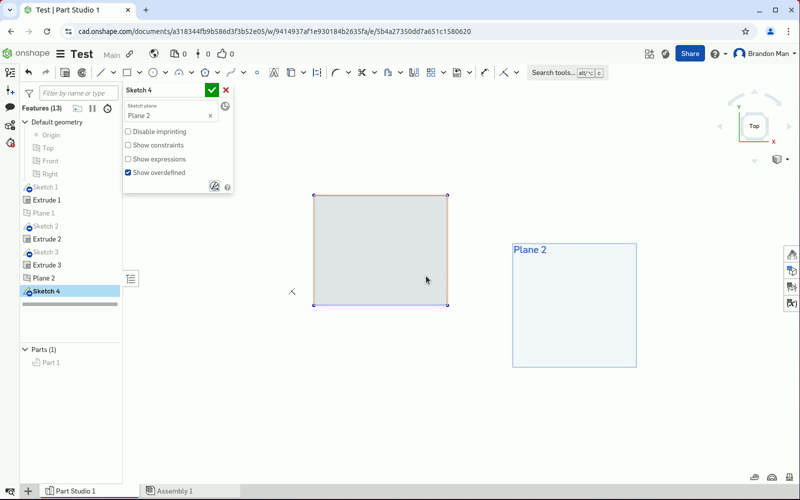
scroll(6)
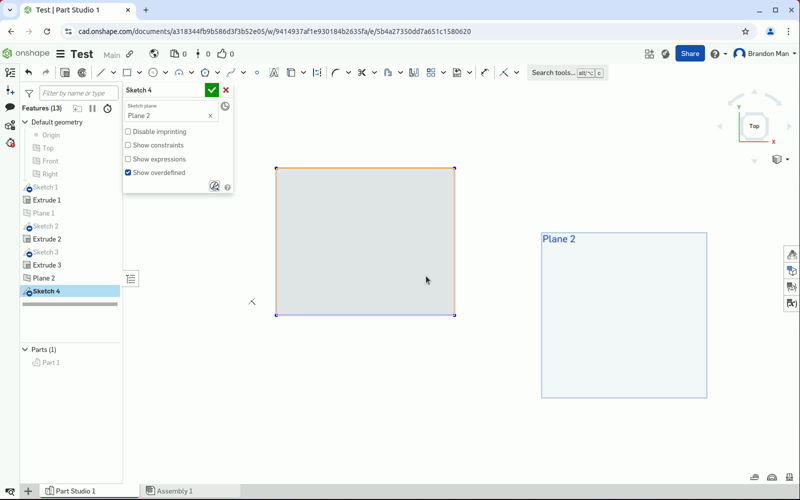
scroll(6)
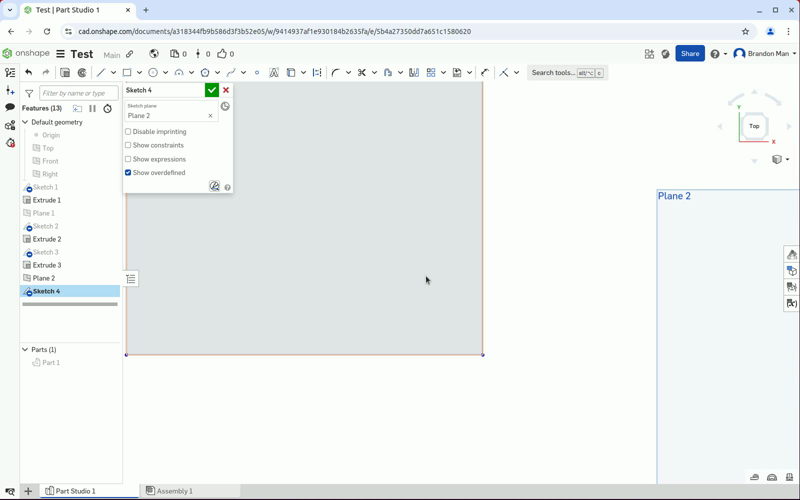
click(426, 275)
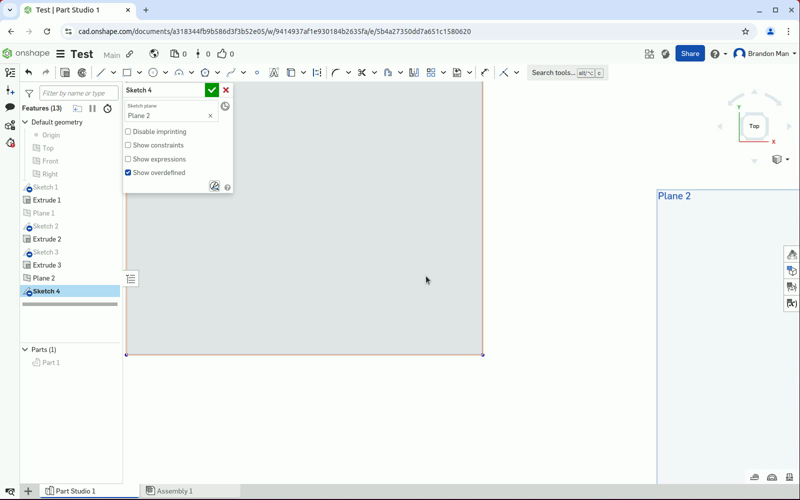
scroll(-6)
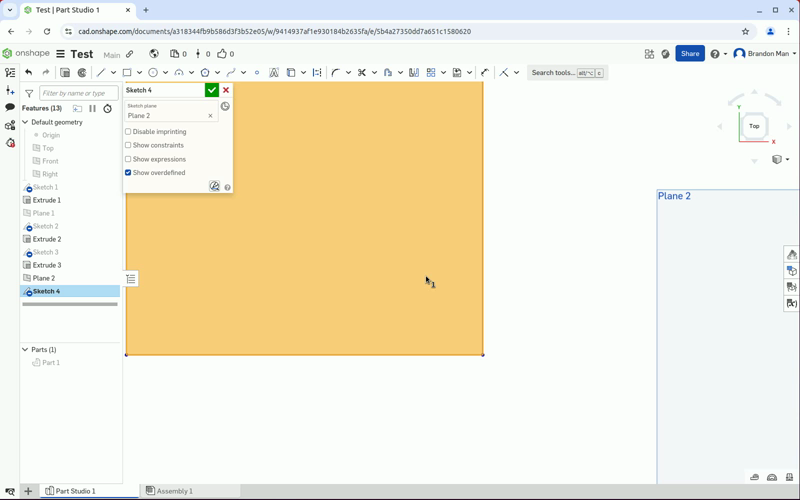
scroll(-6)
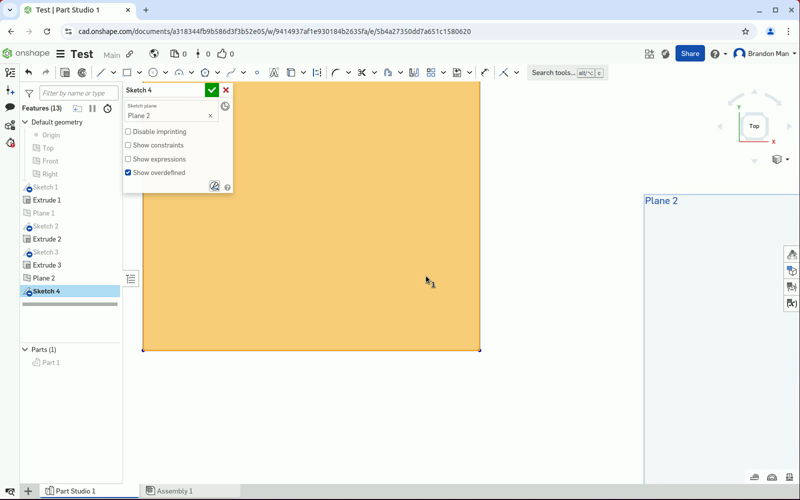
scroll(-6)
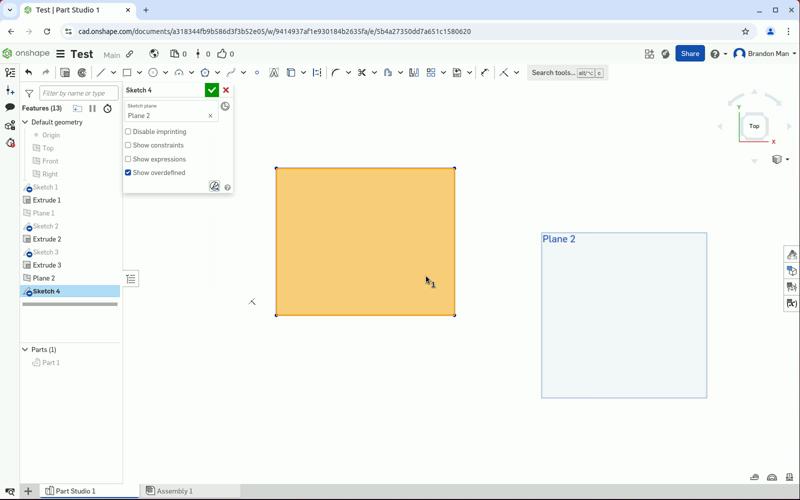
scroll(-6)
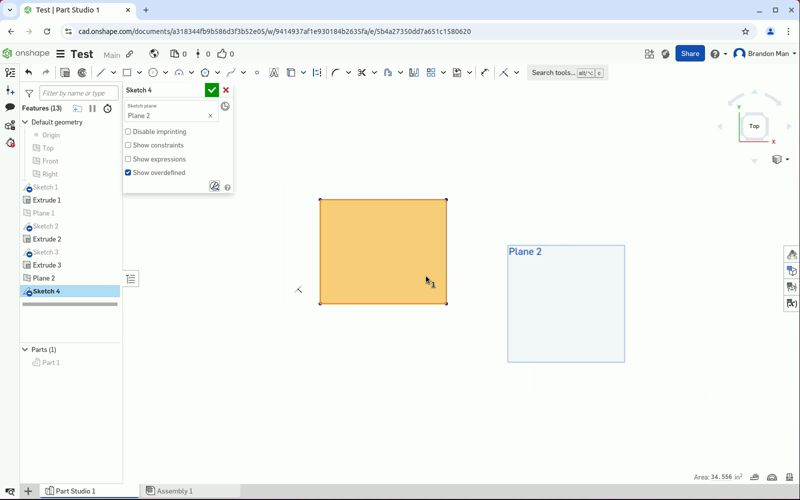
scroll(-6)
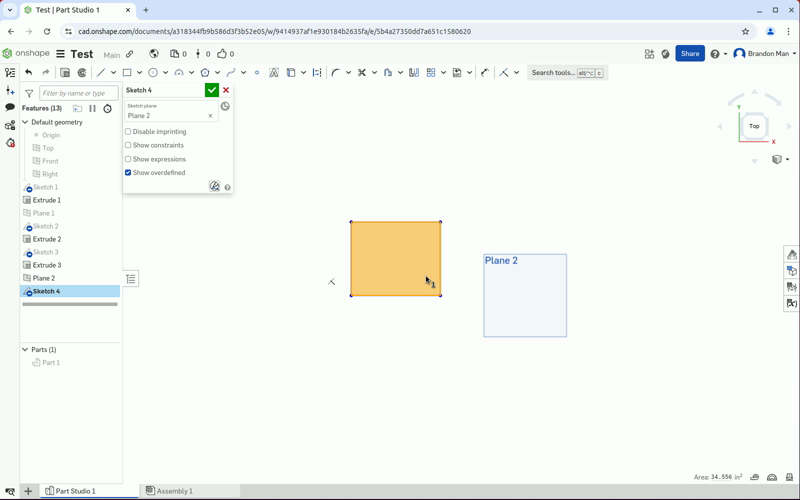
scroll(-6)
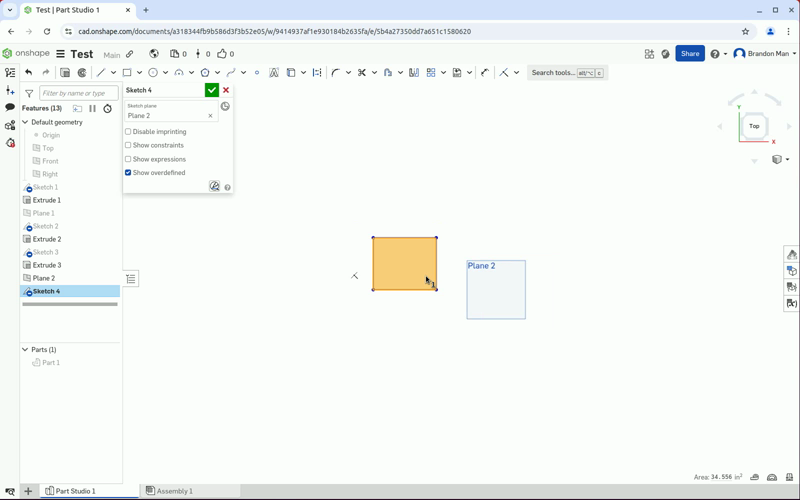
scroll(-6)
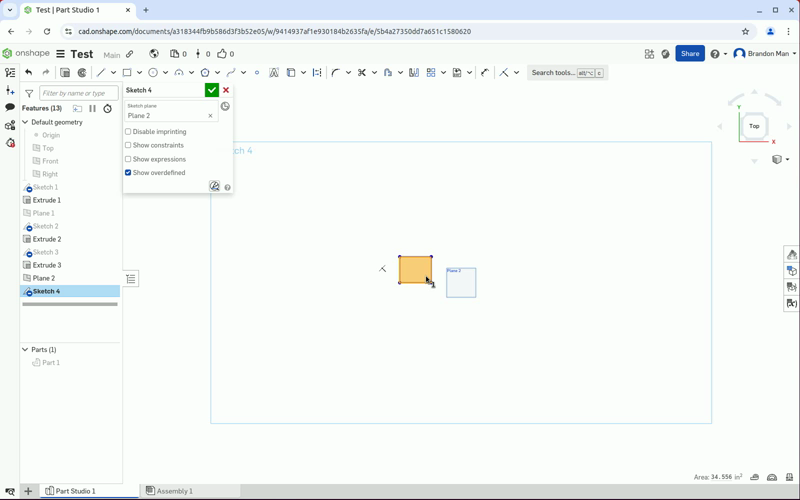
mouse_move(73, 352)
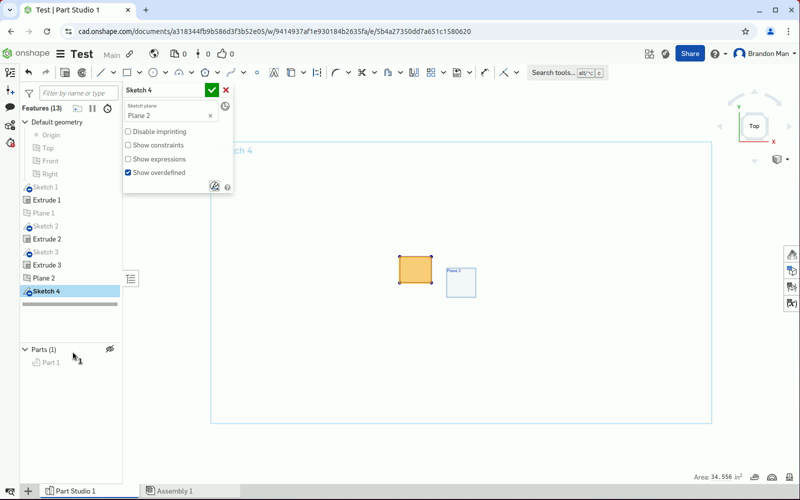
key(shift+y)
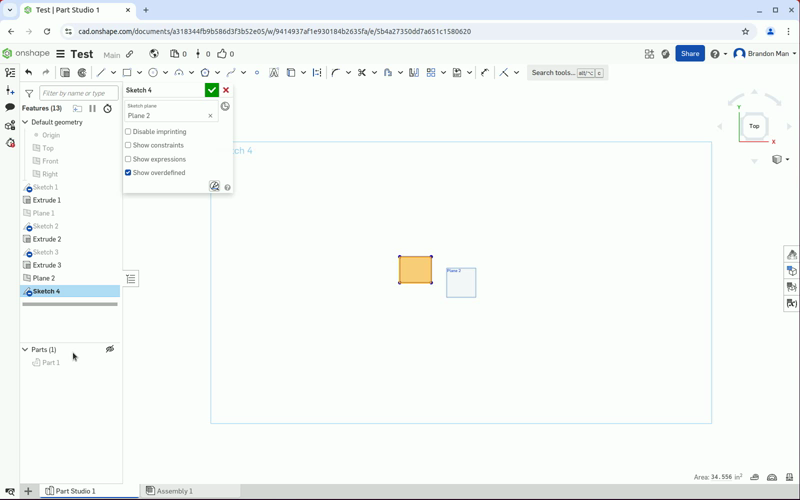
key(shift+e)
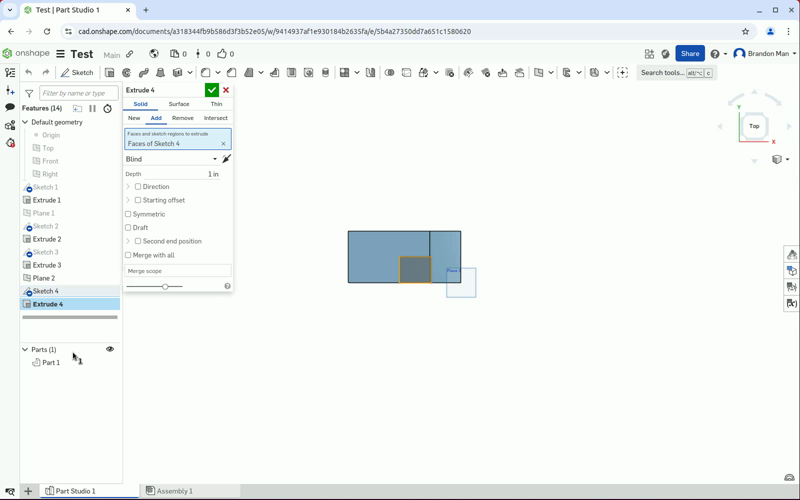
mouse_move(143, 106)
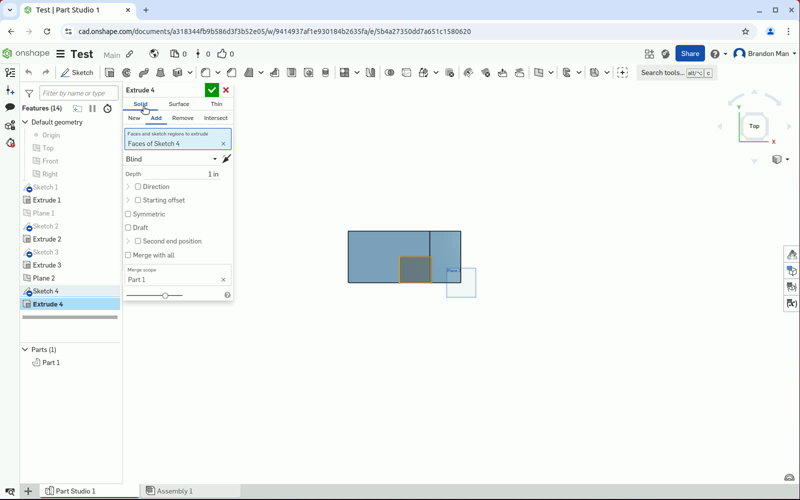
click(143, 106)
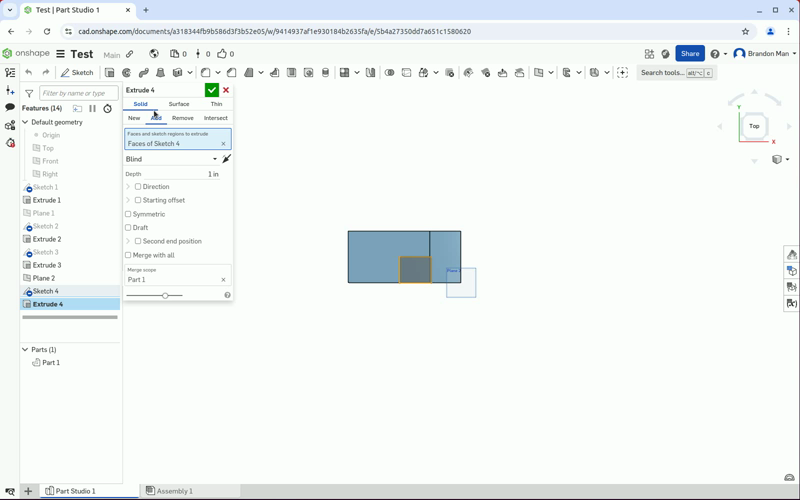
mouse_move(186, 120)
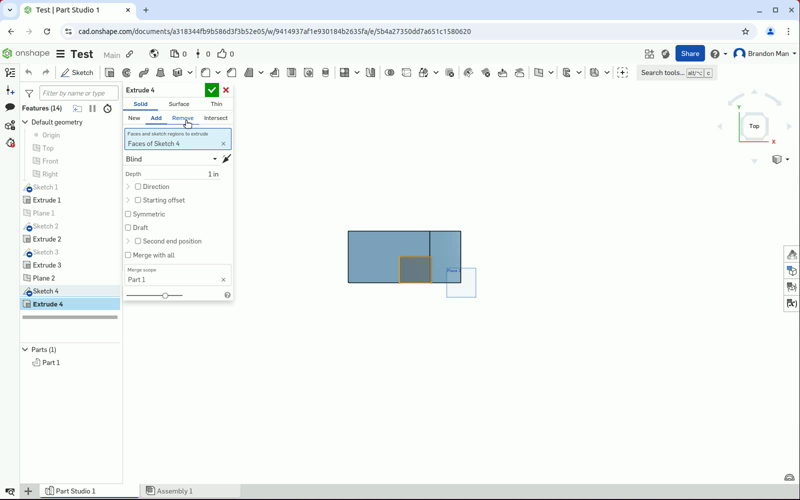
click(186, 120)
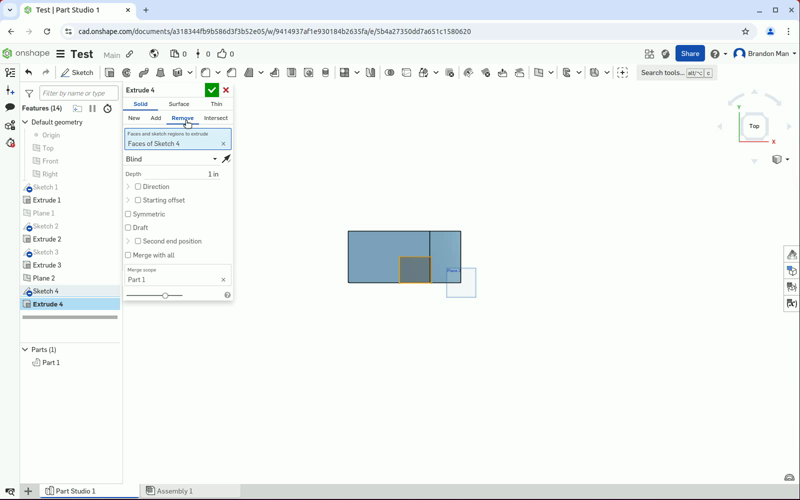
key(tab, 4)
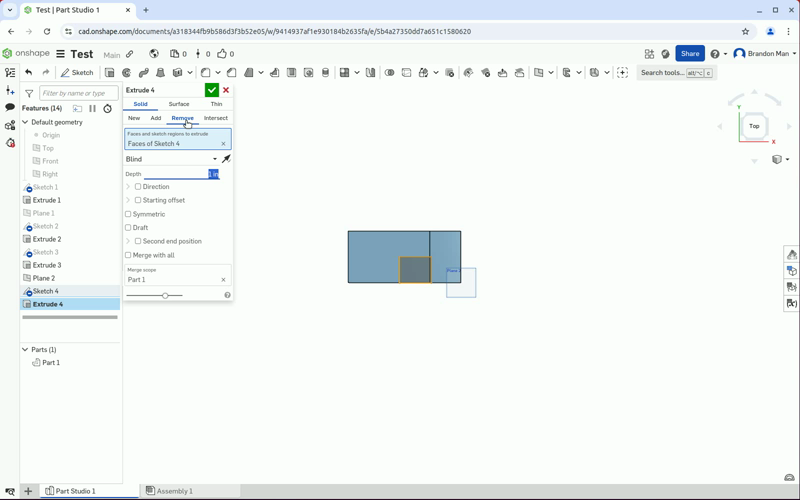
text(6.258)
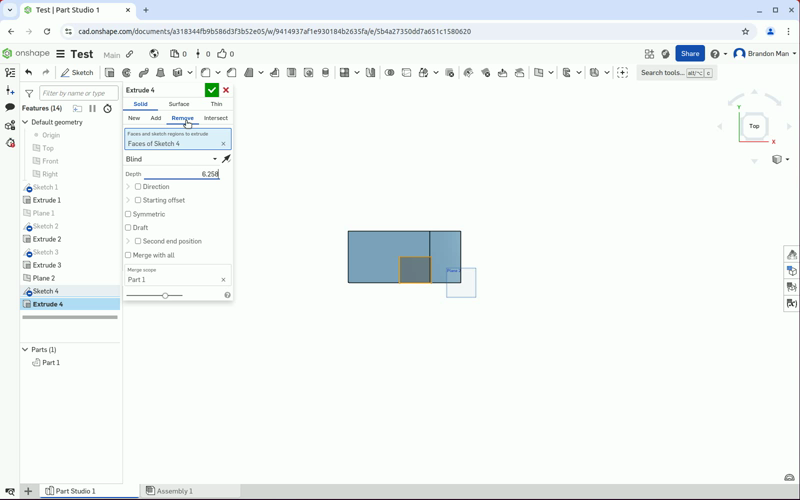
key(tab, 3)
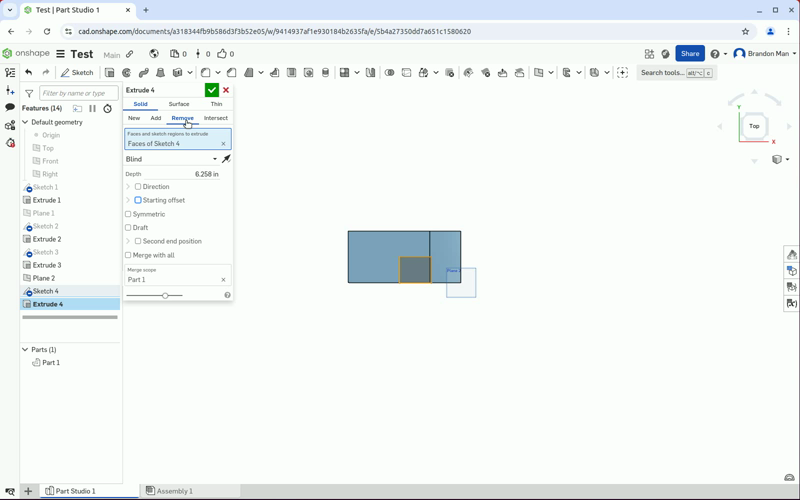
key(tab, 2)
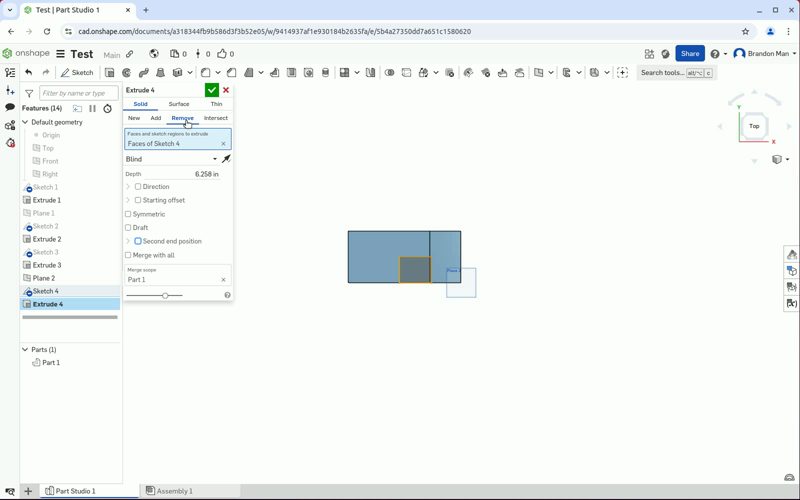
key(space)
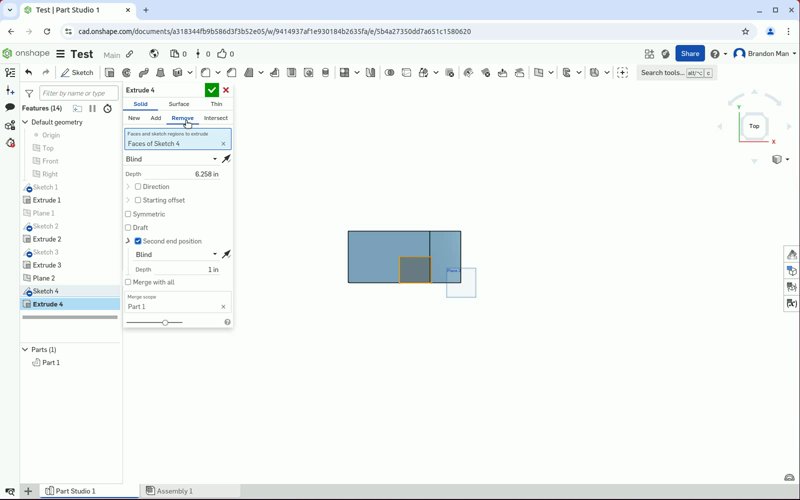
key(tab, 3)
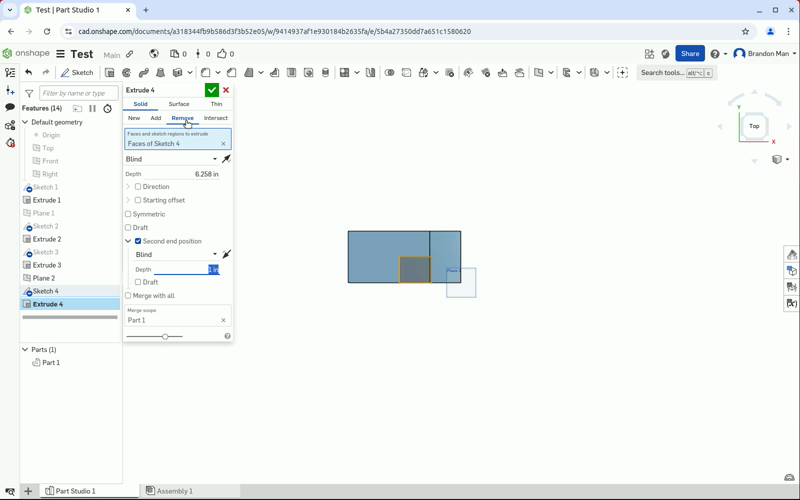
text(5.296)
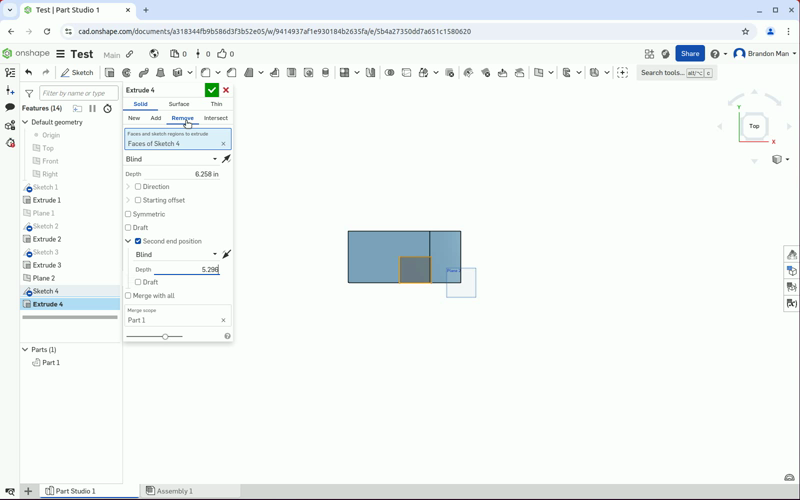
key(tab, 2)
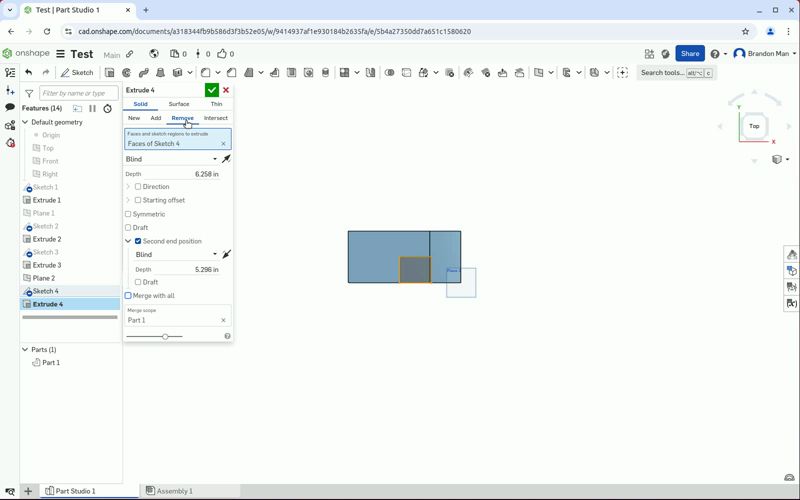
key(space)
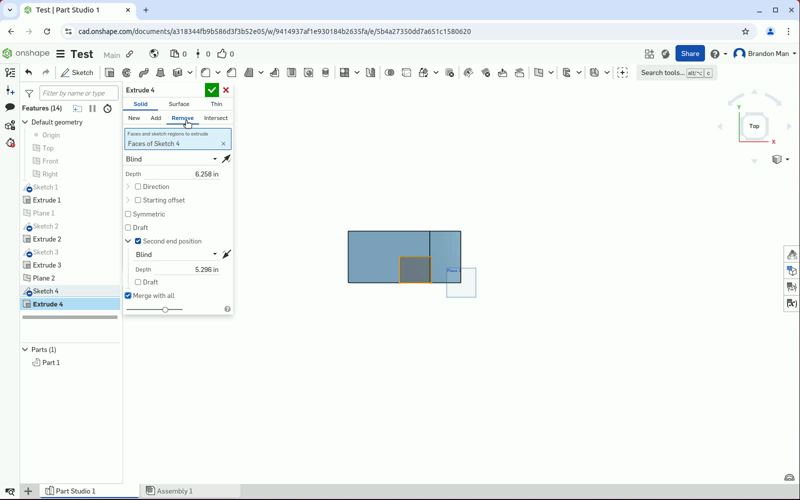
key(enter)
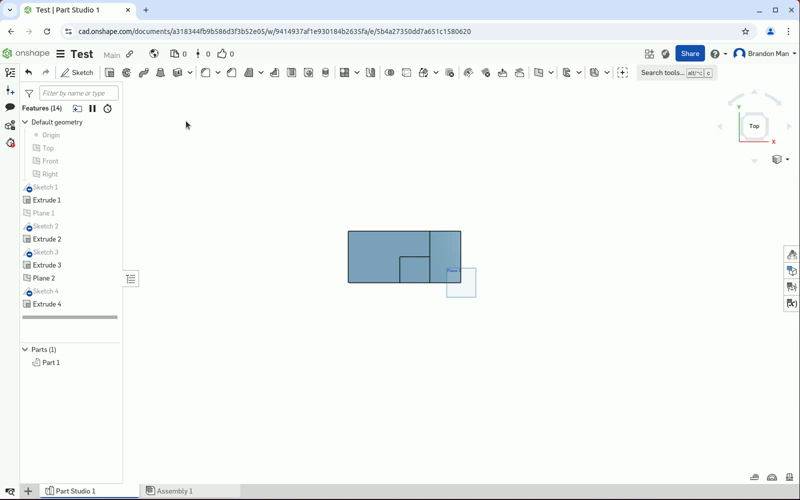
key(shift+h)
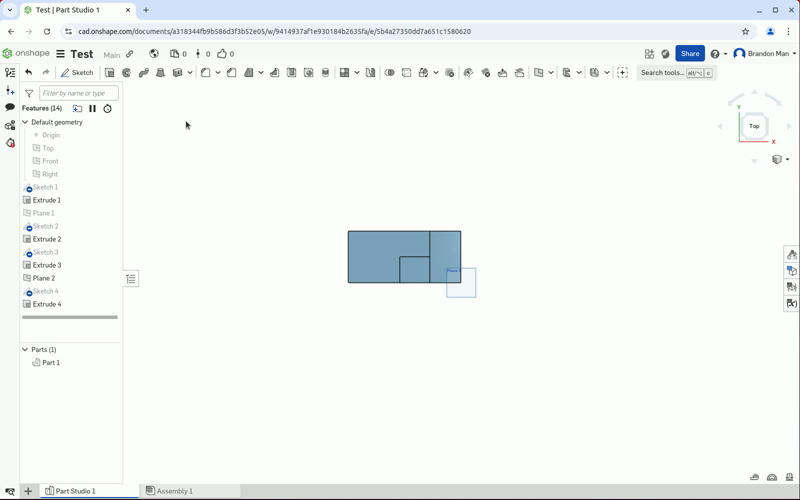
key(shift+h)
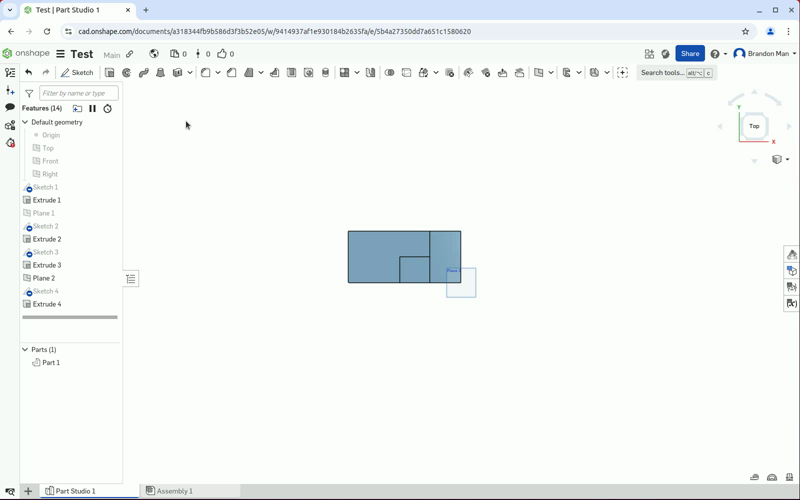
mouse_move(73, 189)
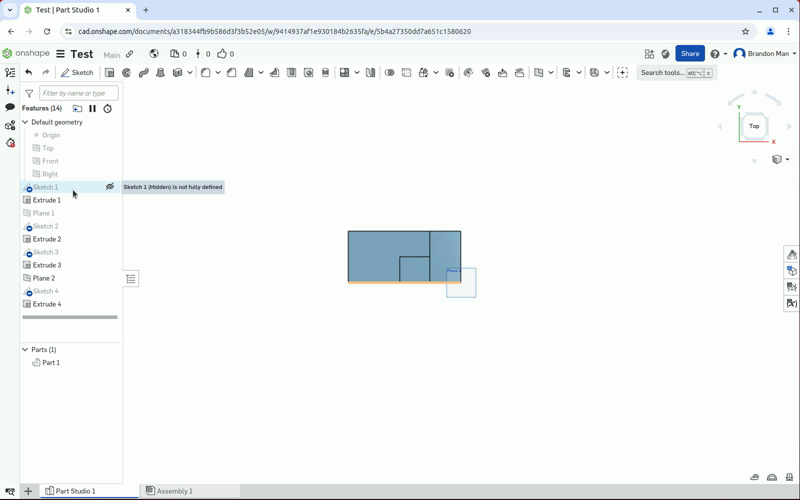
click(73, 189)
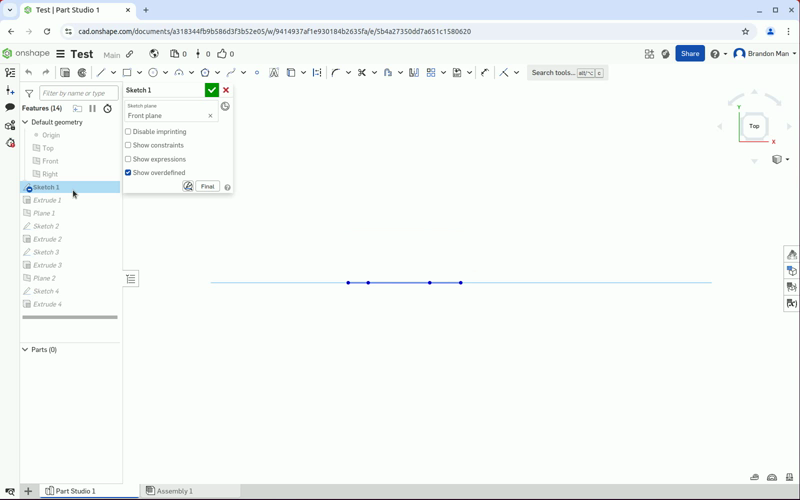
mouse_move(229, 92)
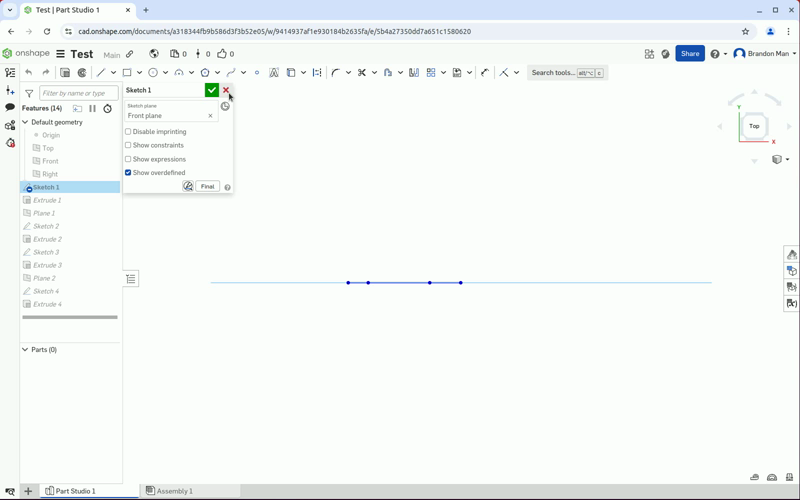
click(229, 92)
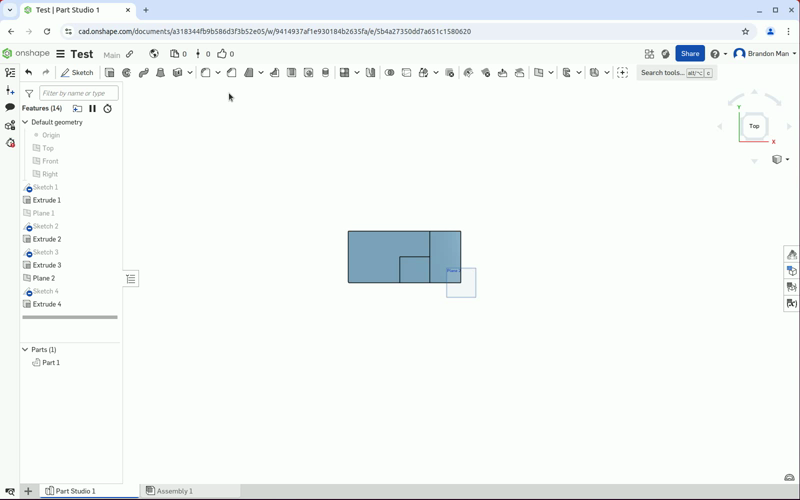
mouse_move(73, 352)
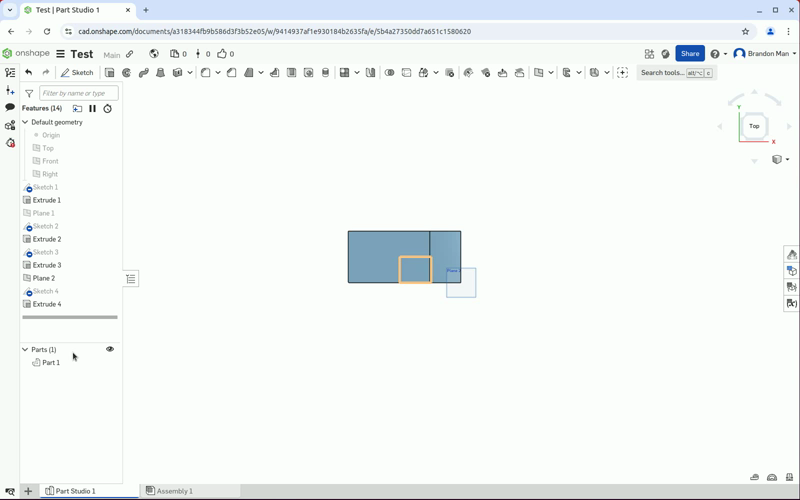
key(y)
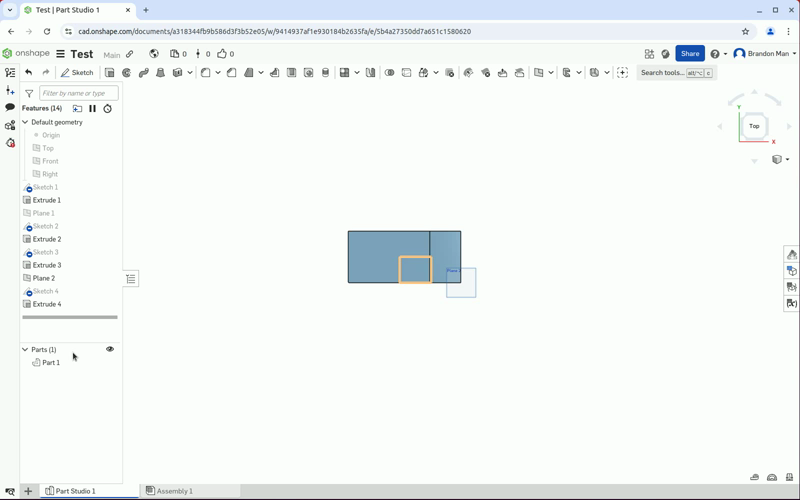
key(shift+p)
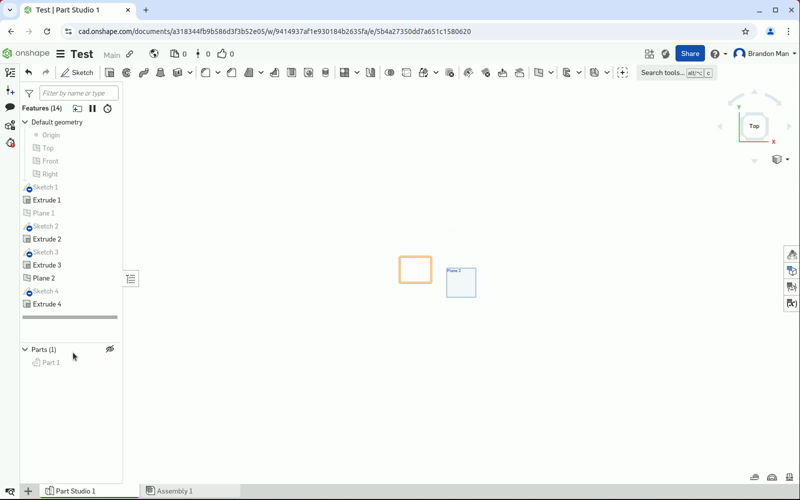
key(space)
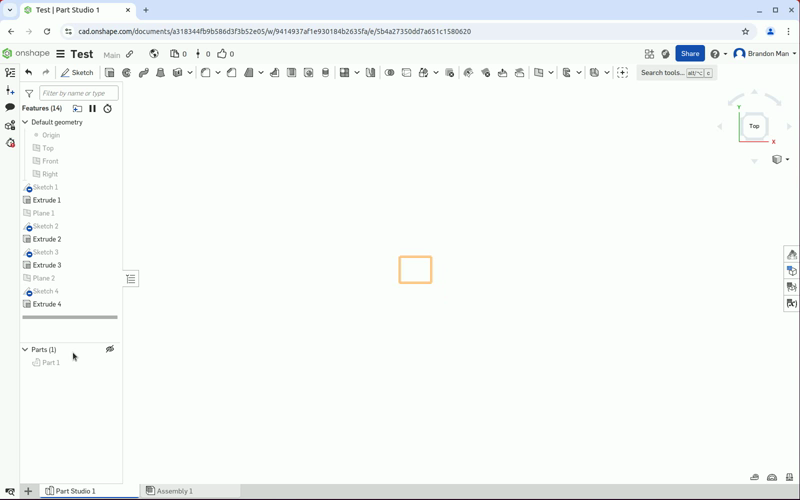
key_down(shift)
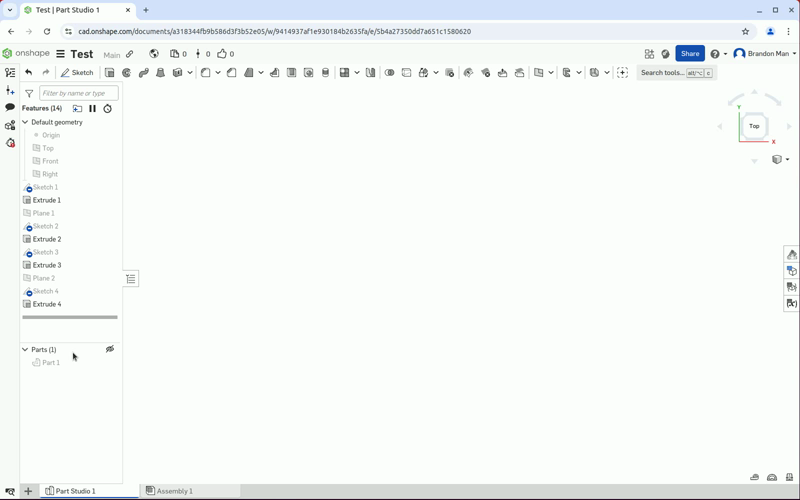
key(up)
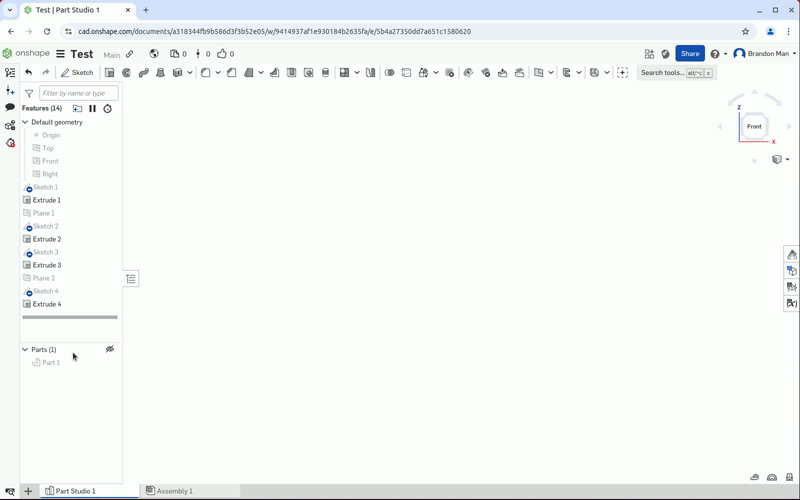
key_up(shift)
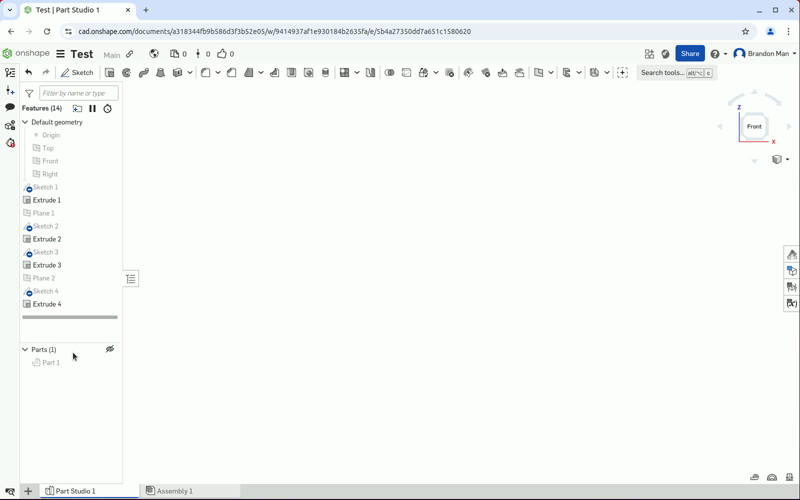
key(space)
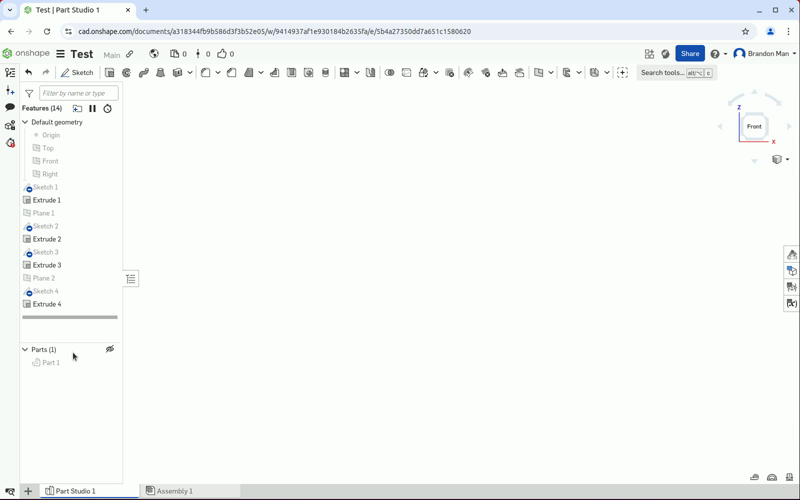
key_down(shift)
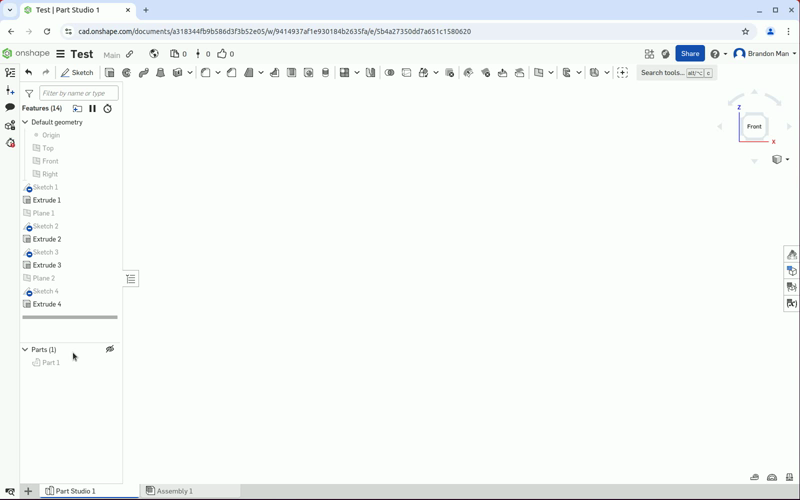
key(left)
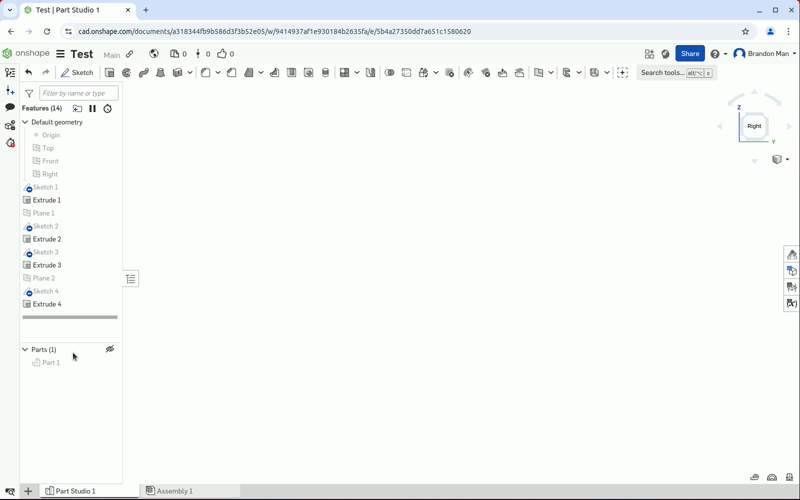
key_up(shift)
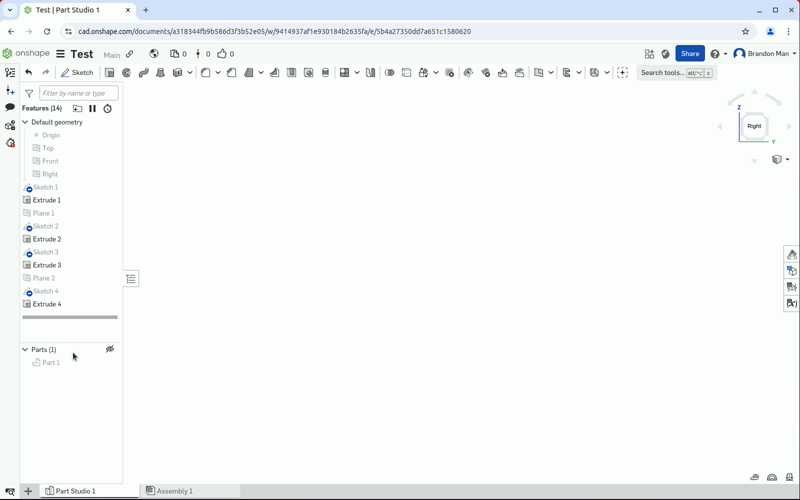
mouse_move(73, 352)
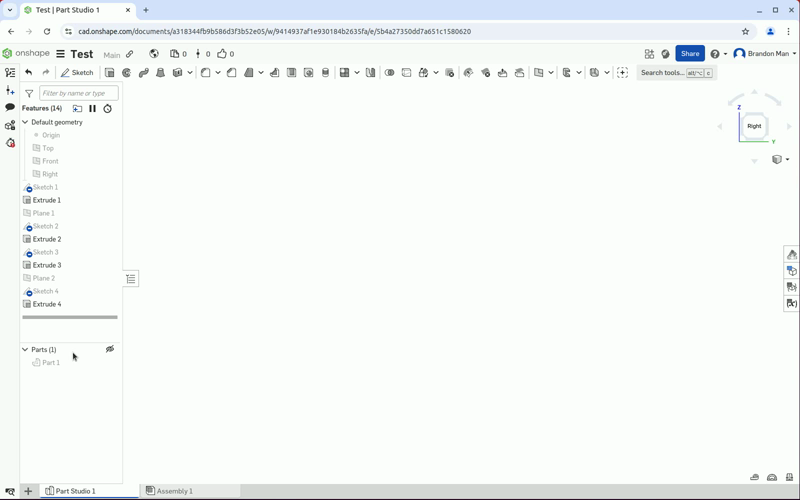
key(shift+y)
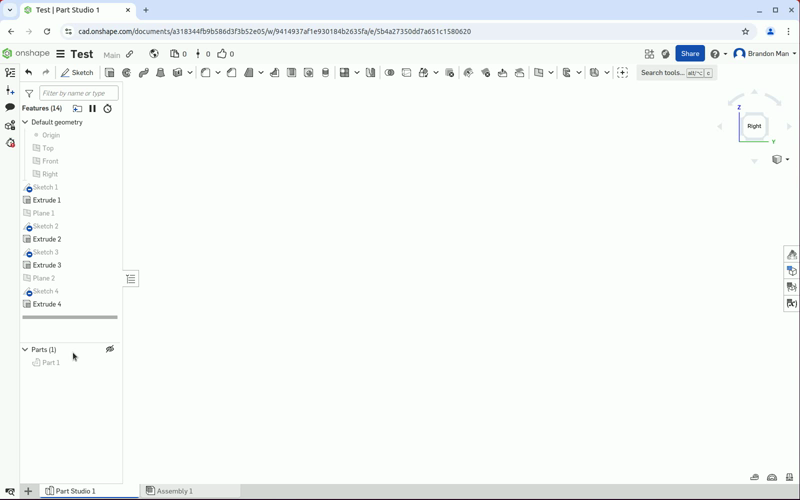
key(shift+s)
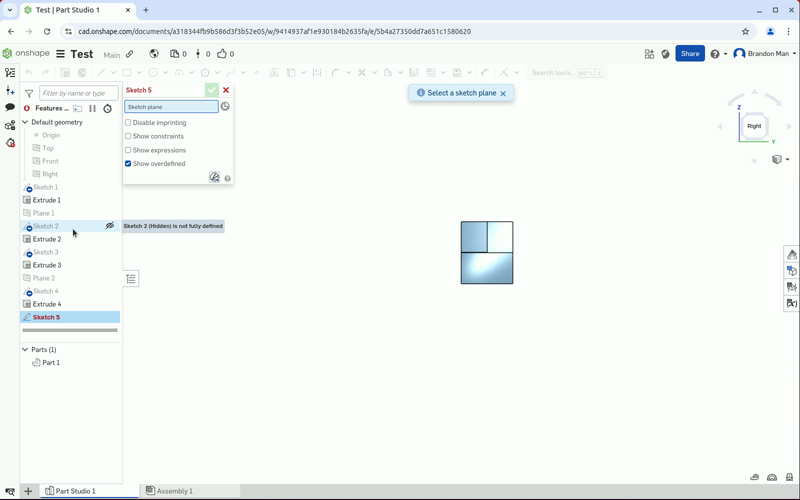
scroll(3)
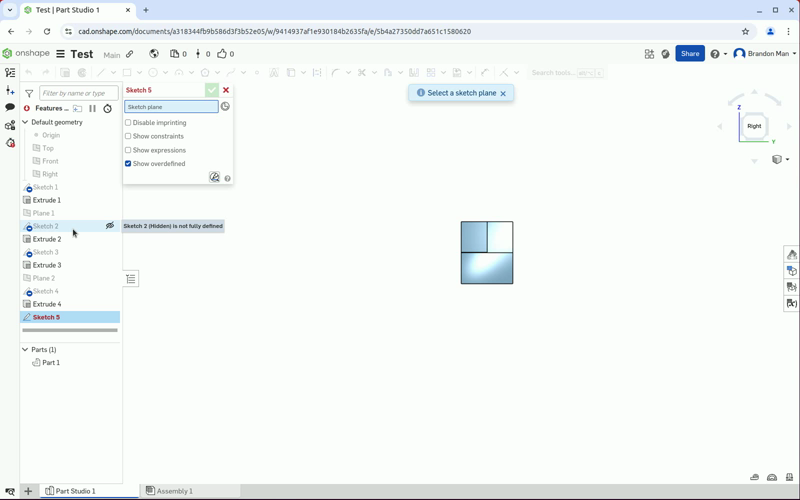
mouse_move(73, 176)
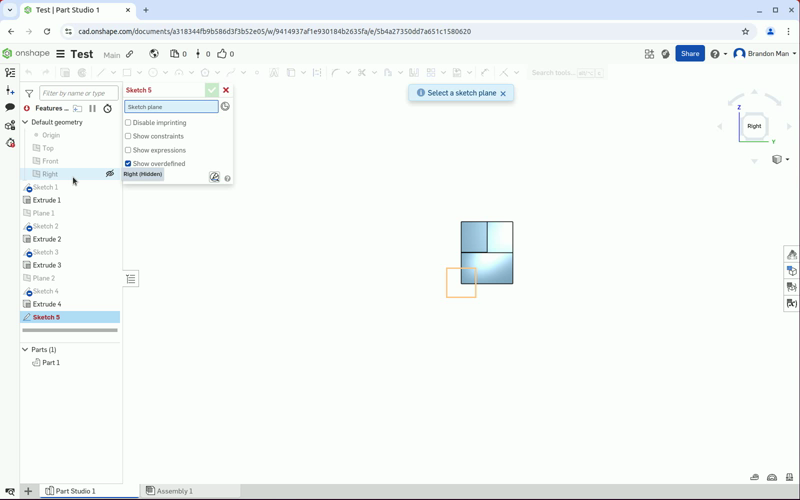
click(73, 176)
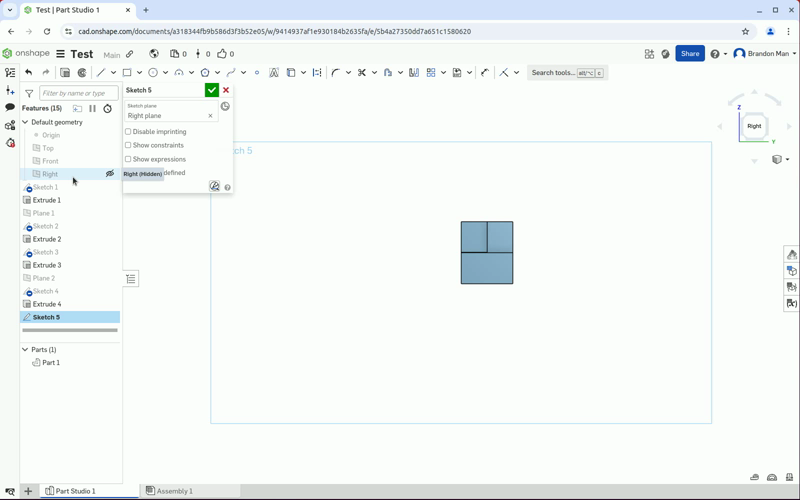
mouse_move(73, 352)
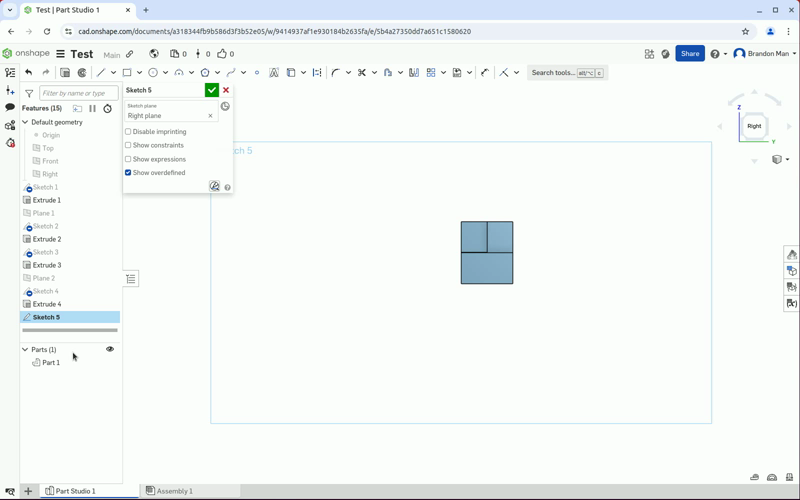
key(y)
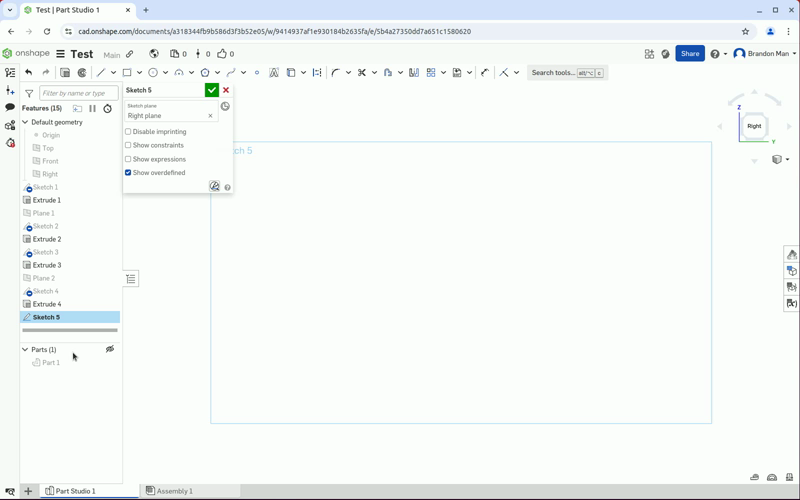
key(l)
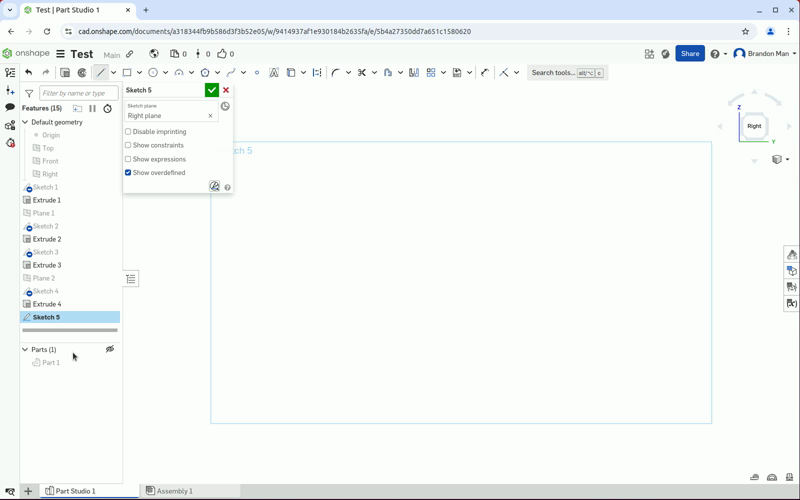
key_down(shift)
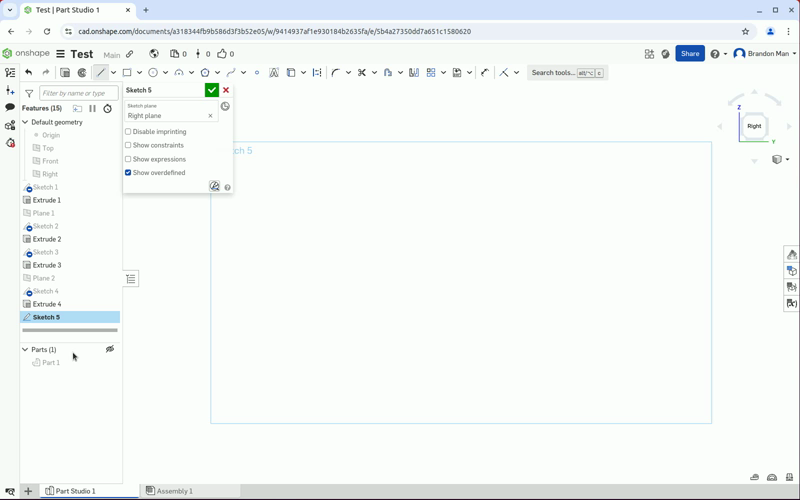
mouse_move(476, 293)
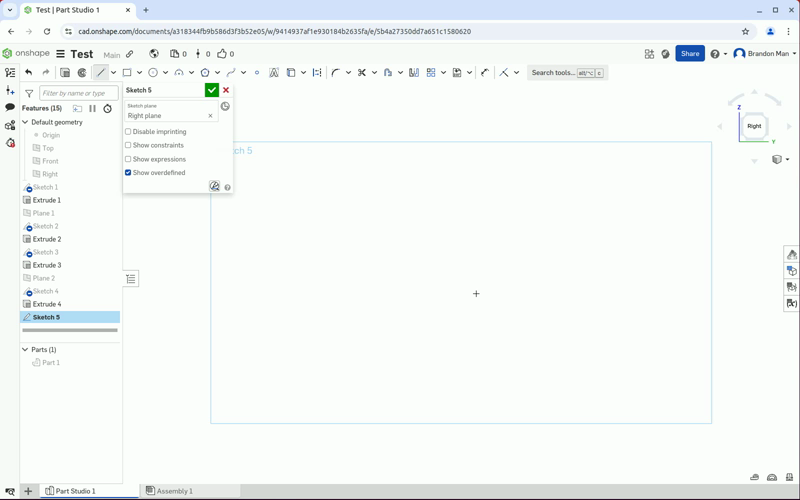
click(476, 293)
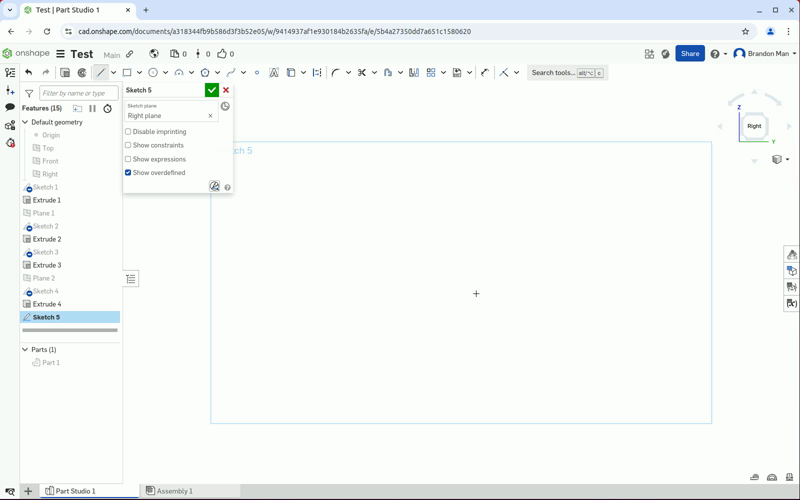
key_up(shift)
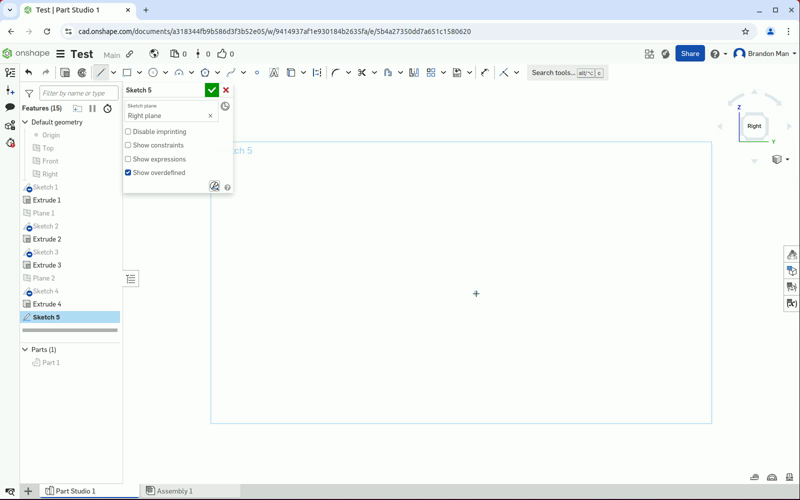
key_down(shift)
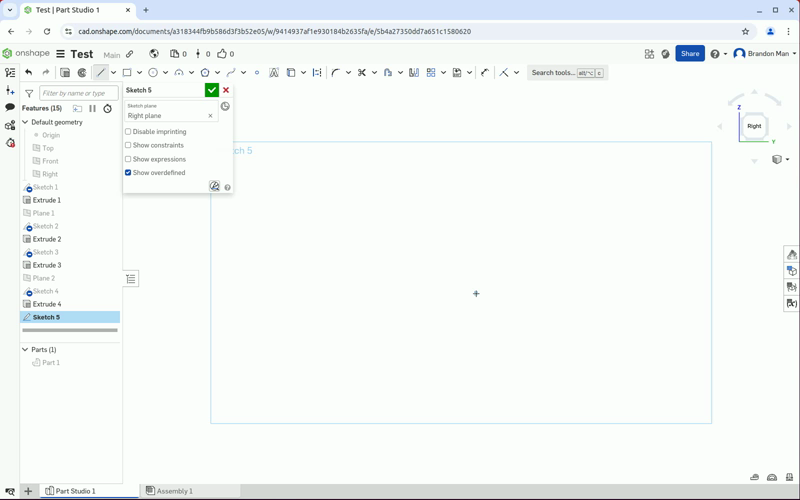
mouse_move(506, 293)
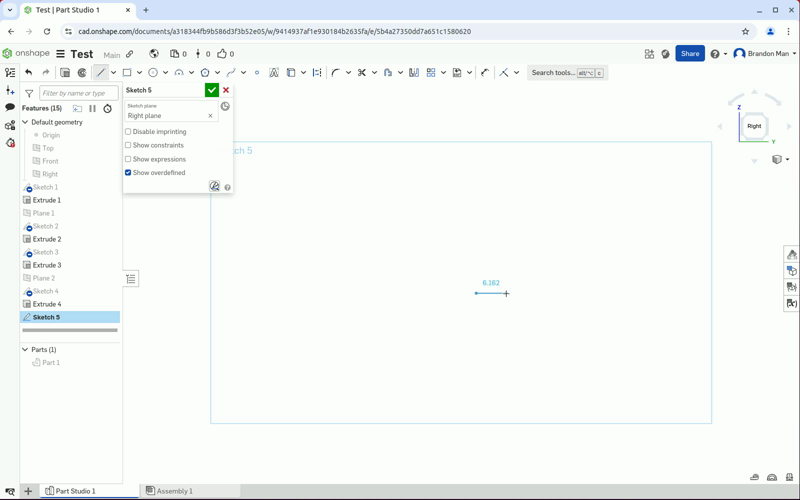
mouse_move(497, 293)
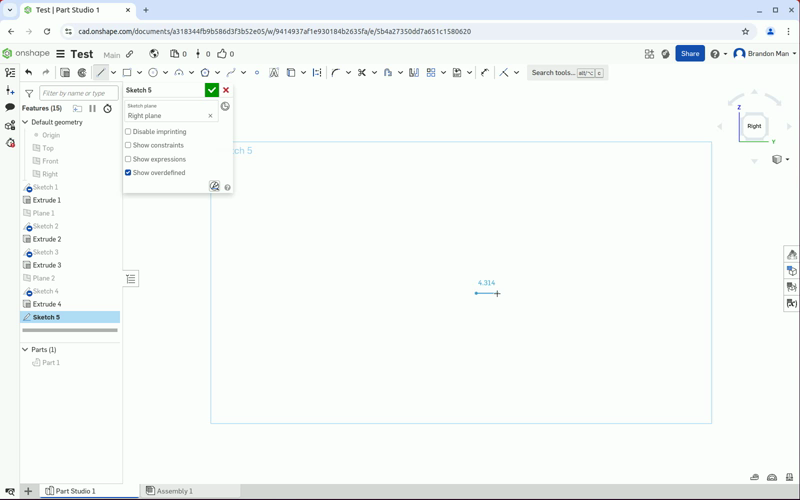
click(497, 293)
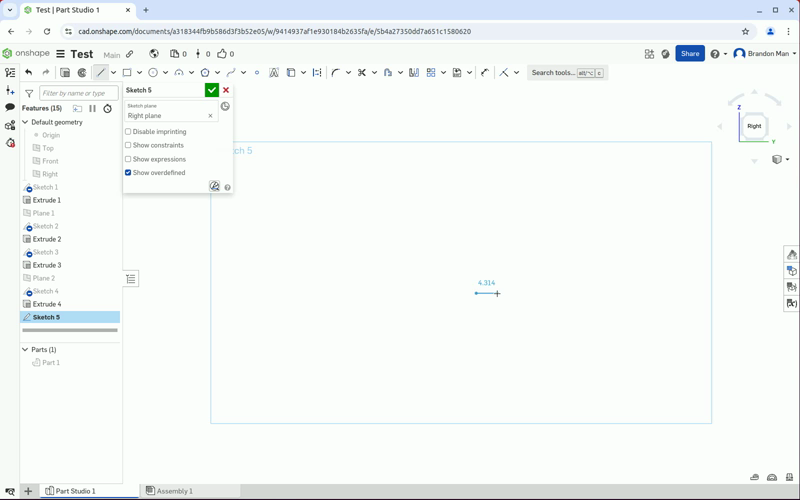
key_up(shift)
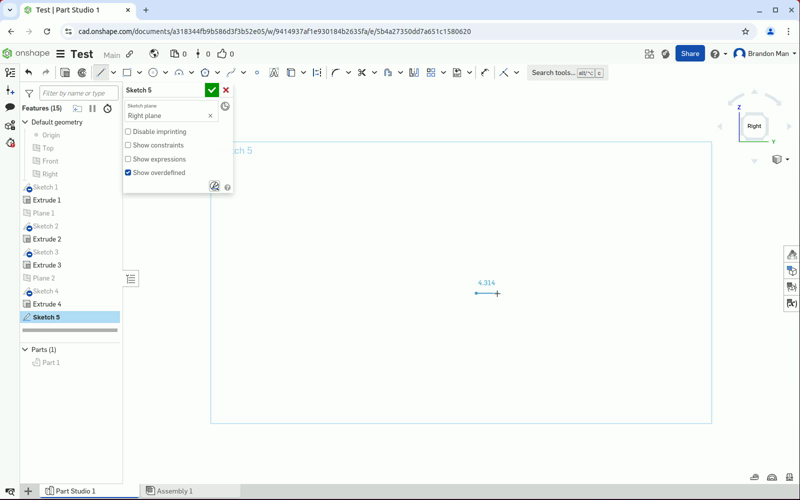
key_down(shift)
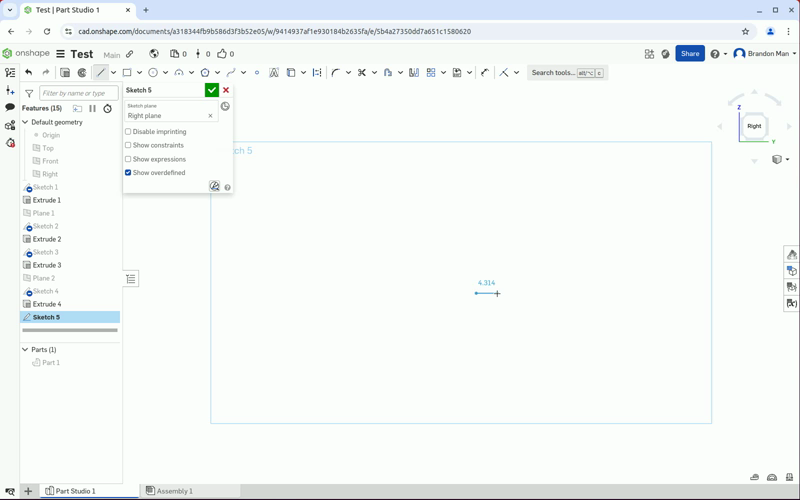
mouse_move(527, 293)
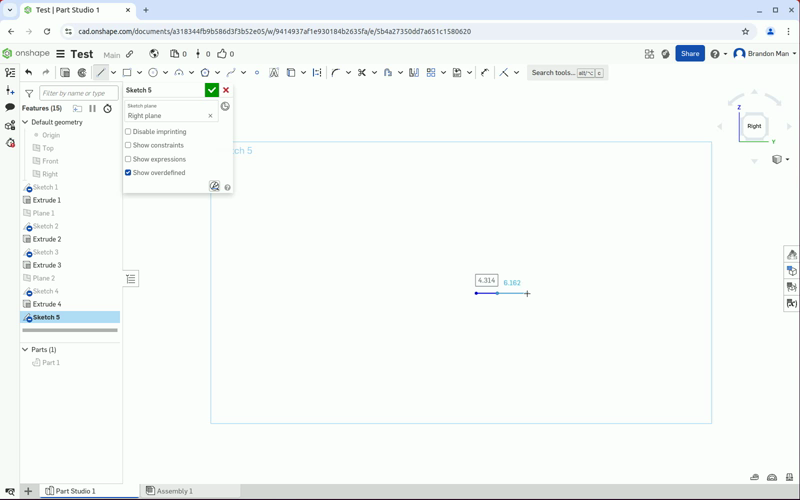
mouse_move(497, 282)
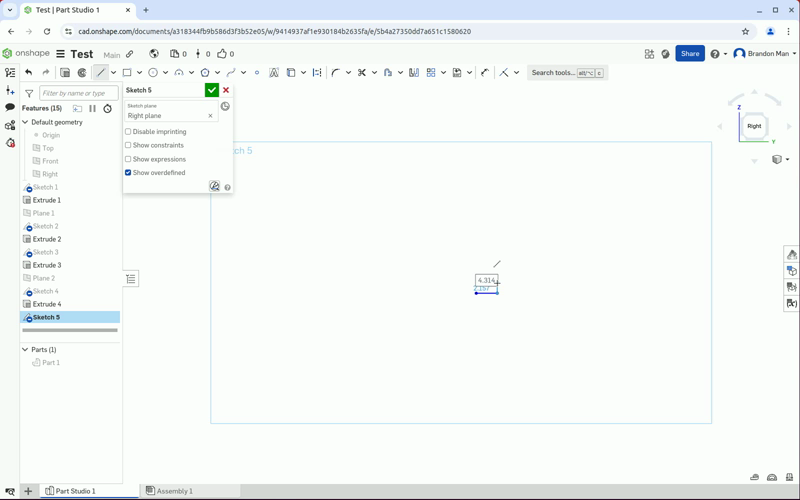
click(497, 282)
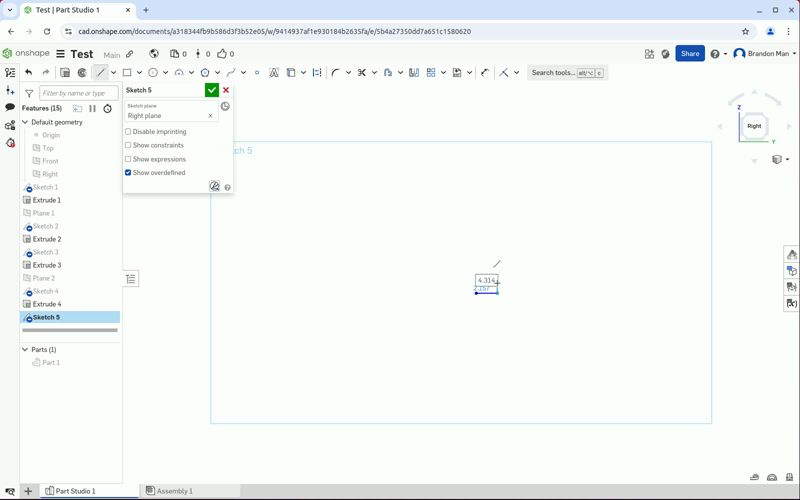
key_up(shift)
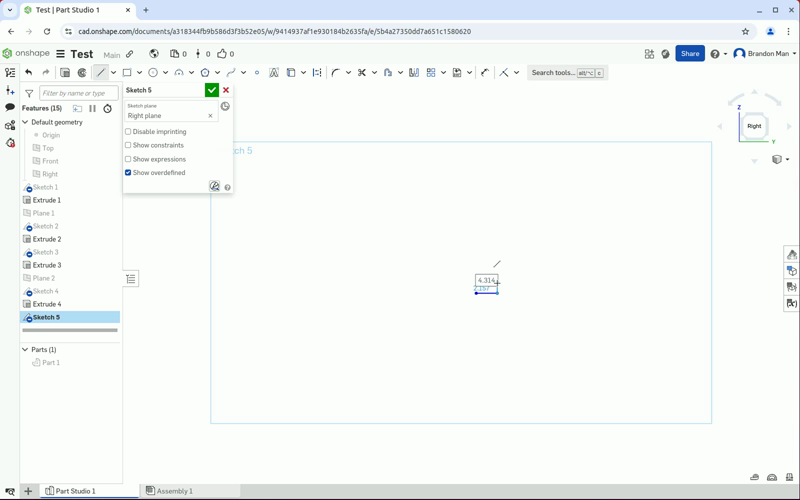
key_down(shift)
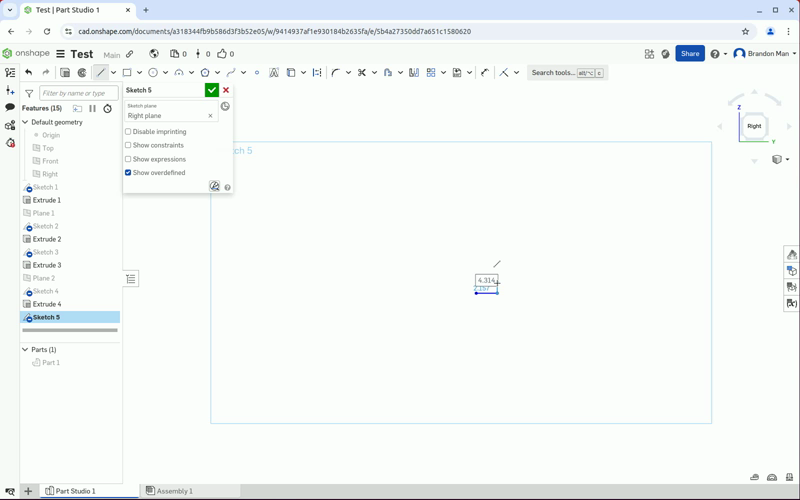
mouse_move(527, 282)
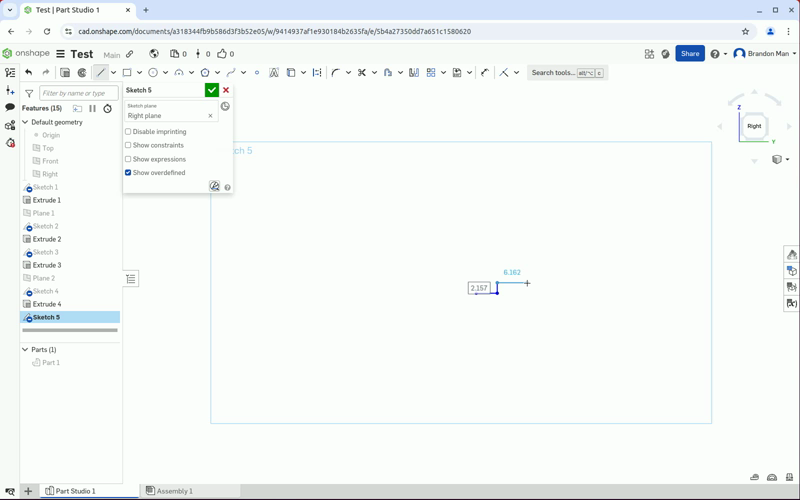
mouse_move(476, 282)
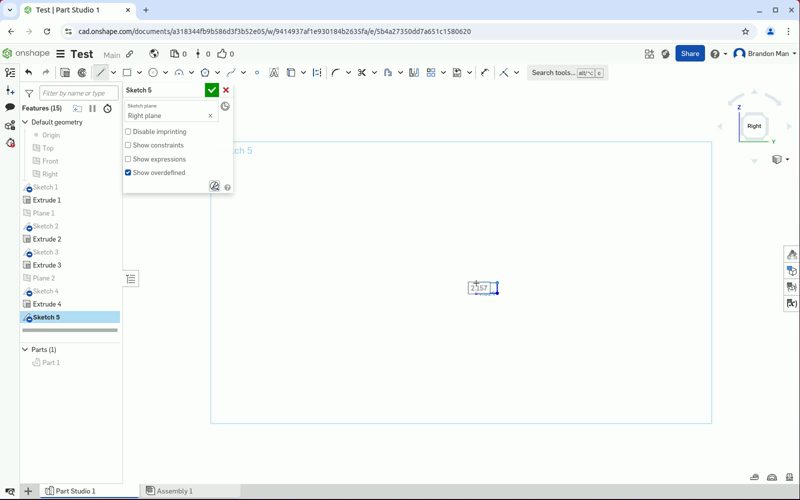
click(476, 282)
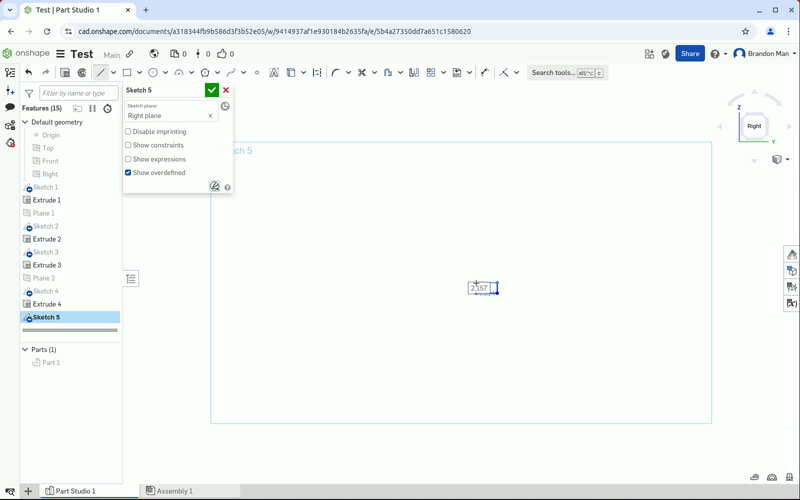
key_up(shift)
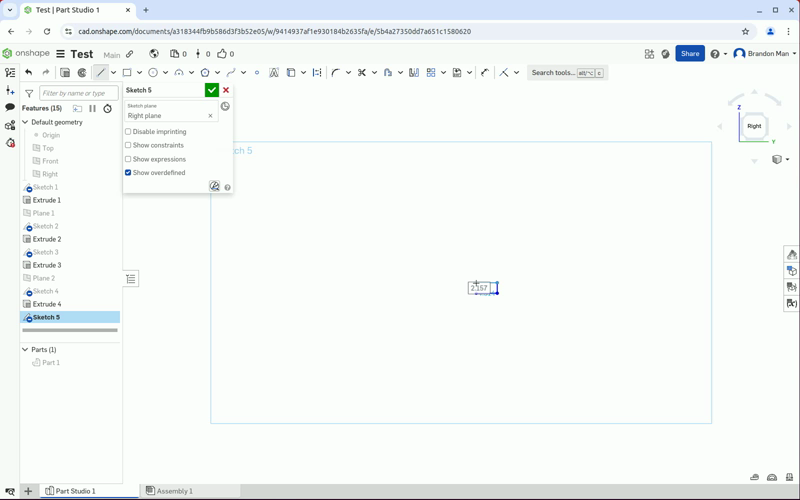
mouse_move(506, 282)
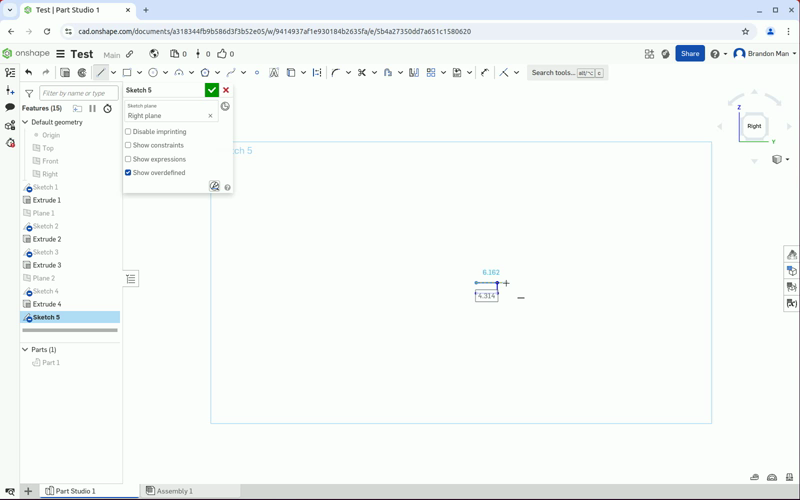
key_down(shift)
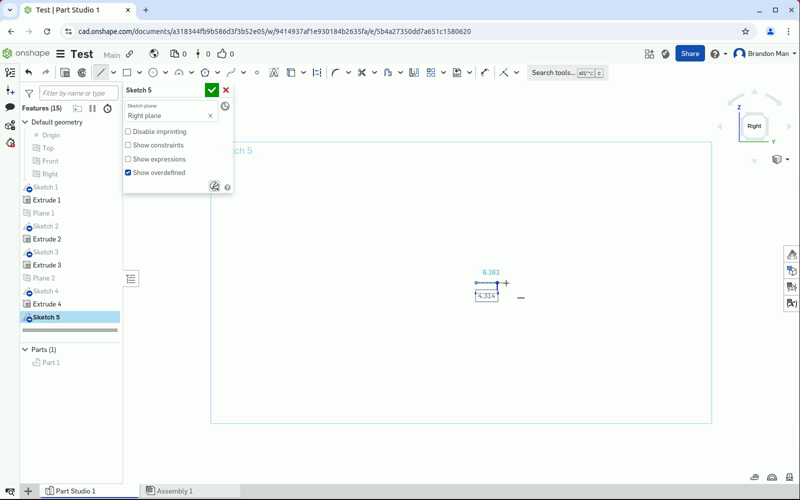
mouse_move(476, 293)
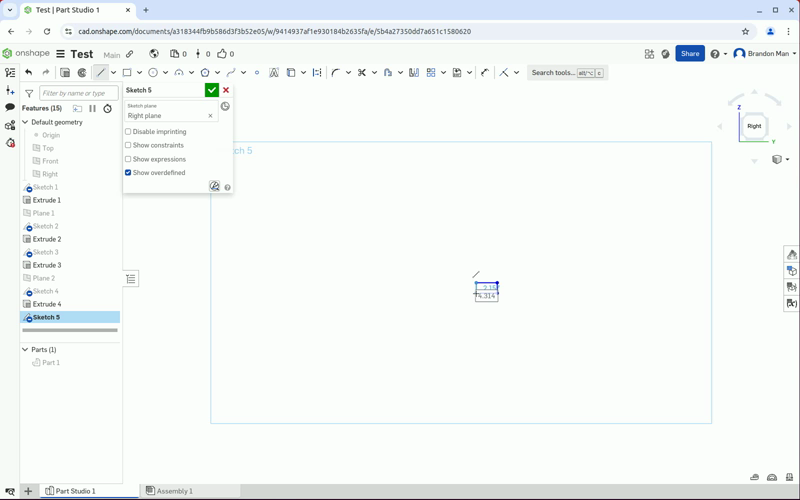
key_up(shift)
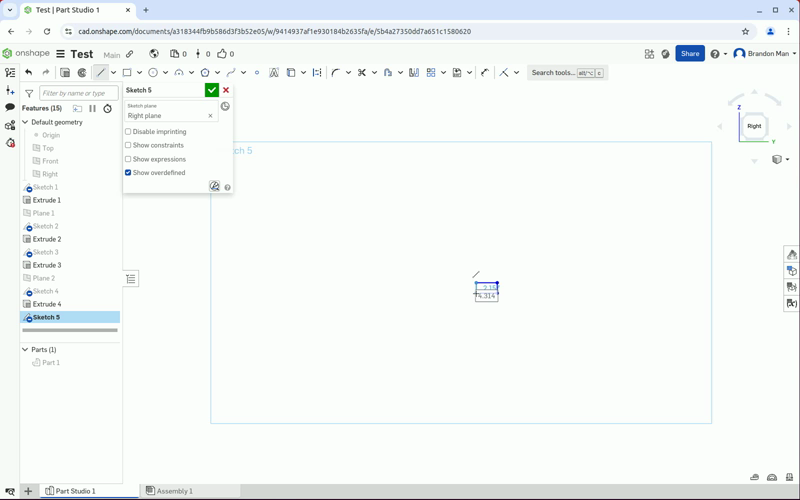
click(476, 293)
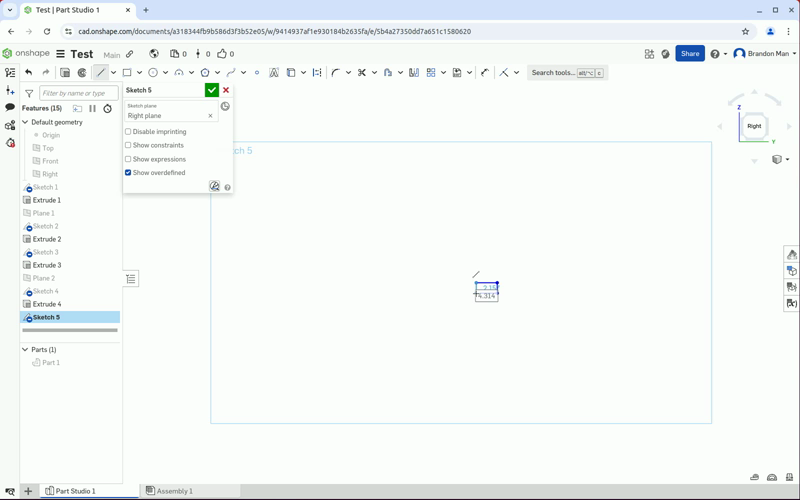
key(esc)
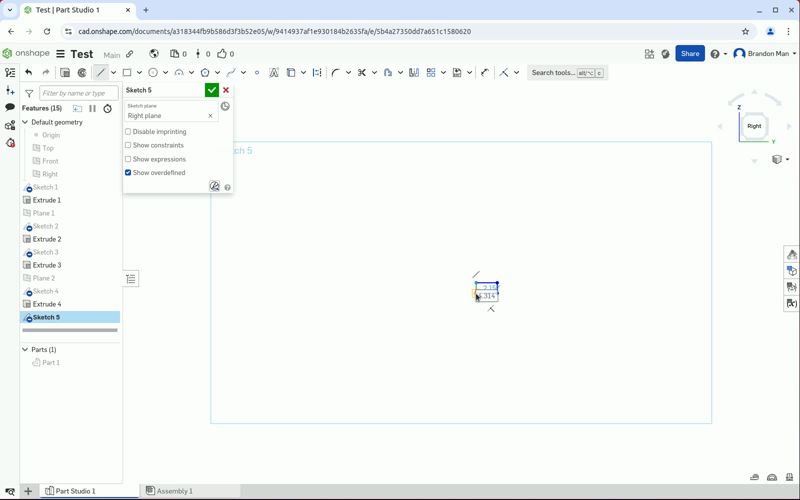
mouse_move(491, 289)
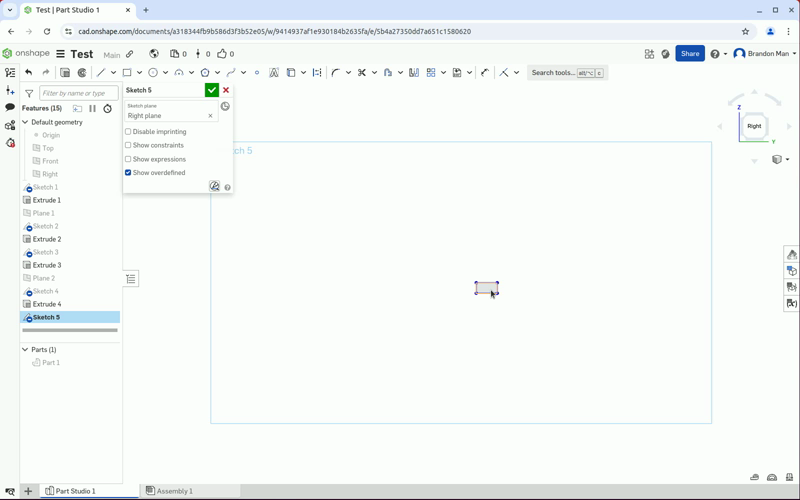
scroll(6)
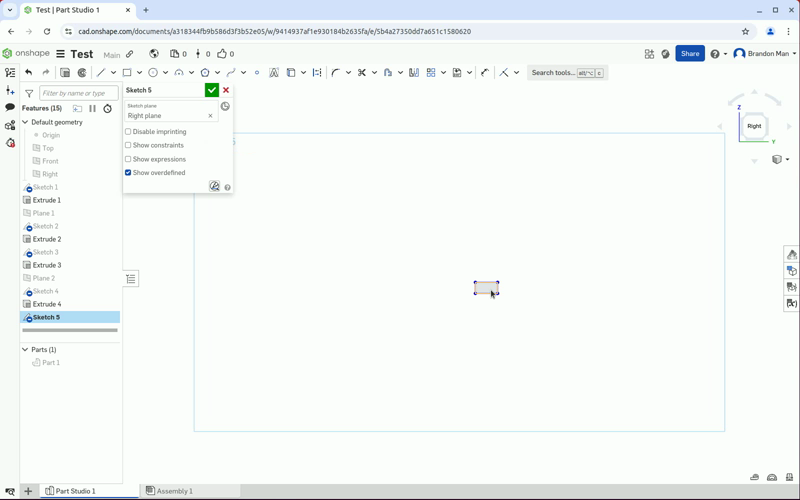
scroll(6)
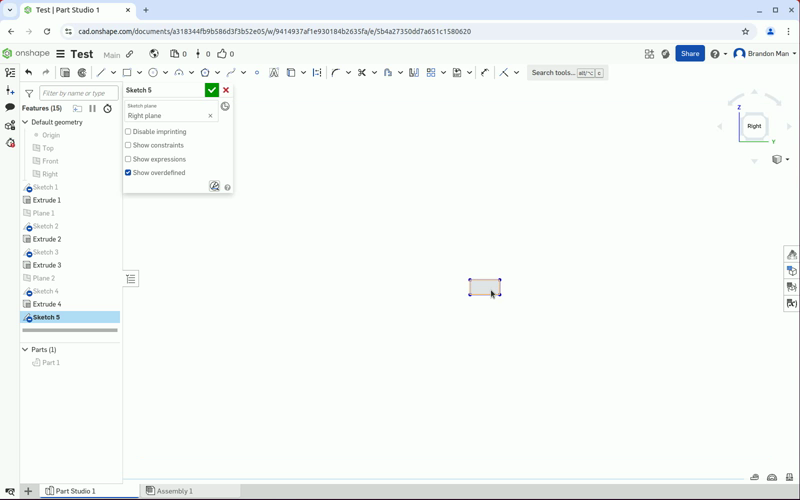
scroll(6)
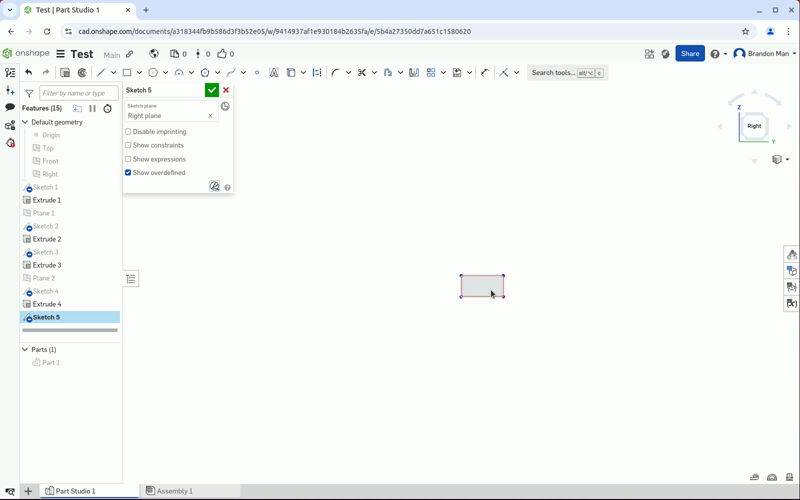
scroll(6)
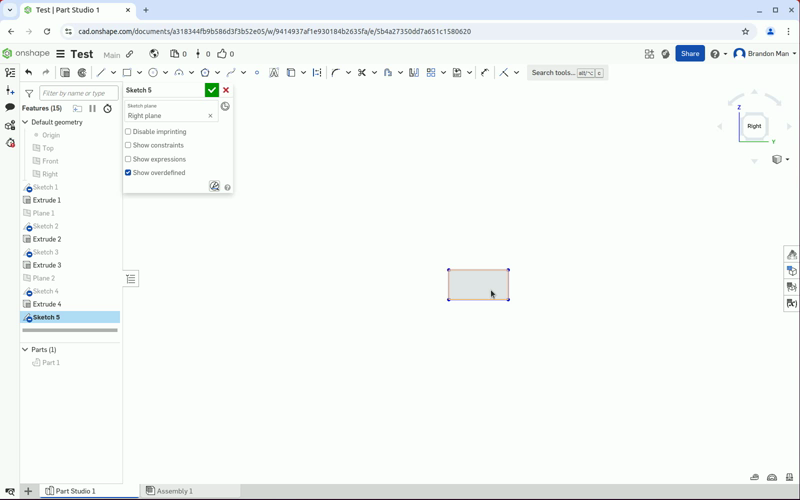
scroll(6)
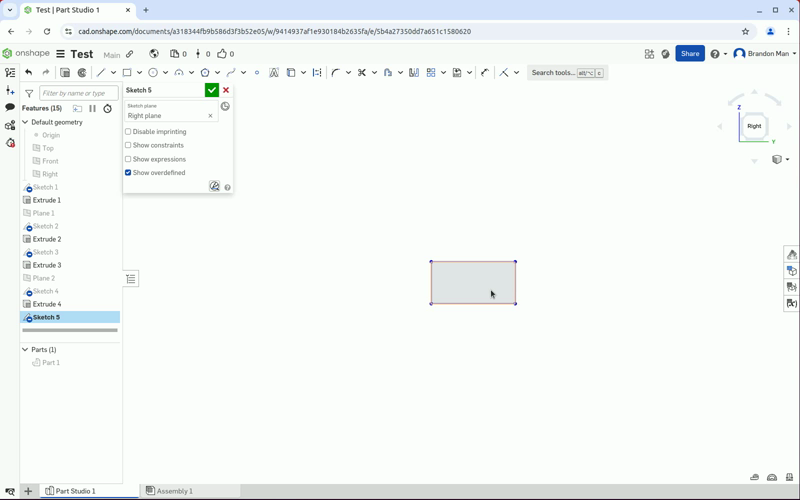
scroll(6)
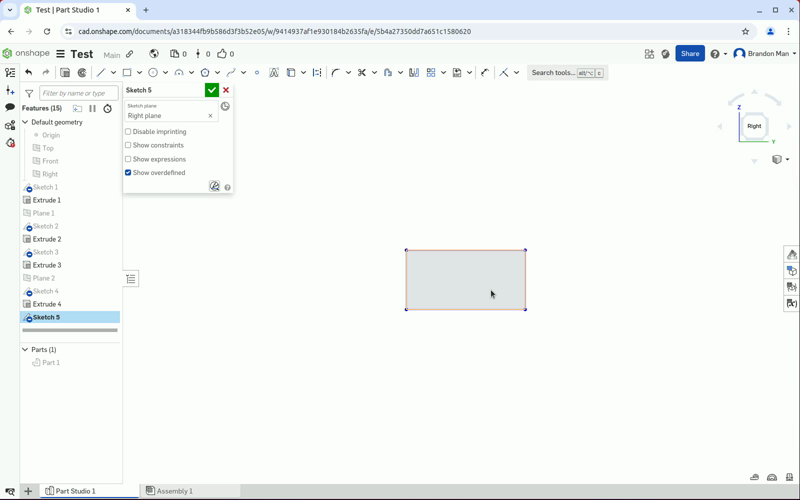
scroll(6)
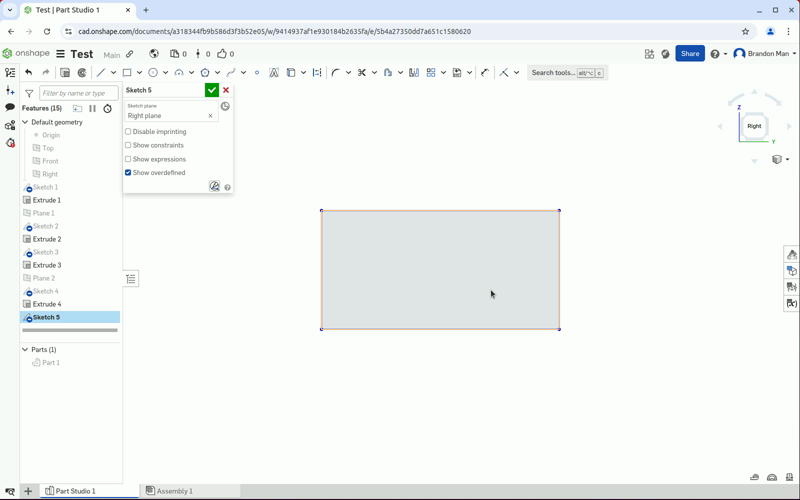
click(491, 289)
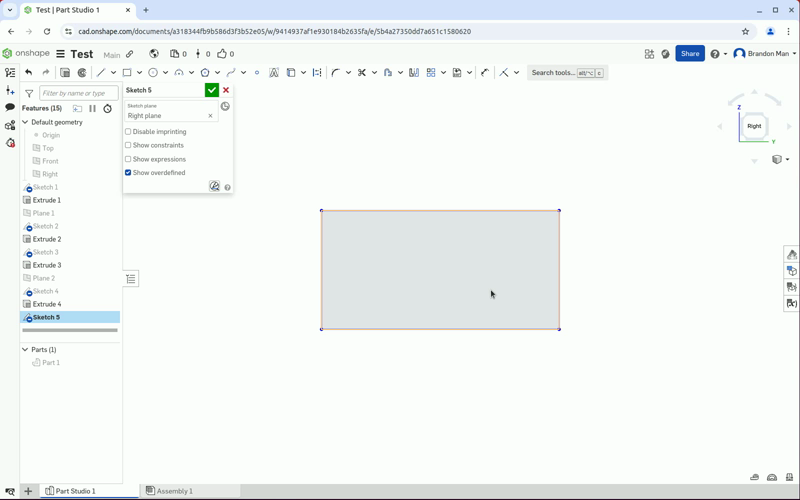
scroll(-6)
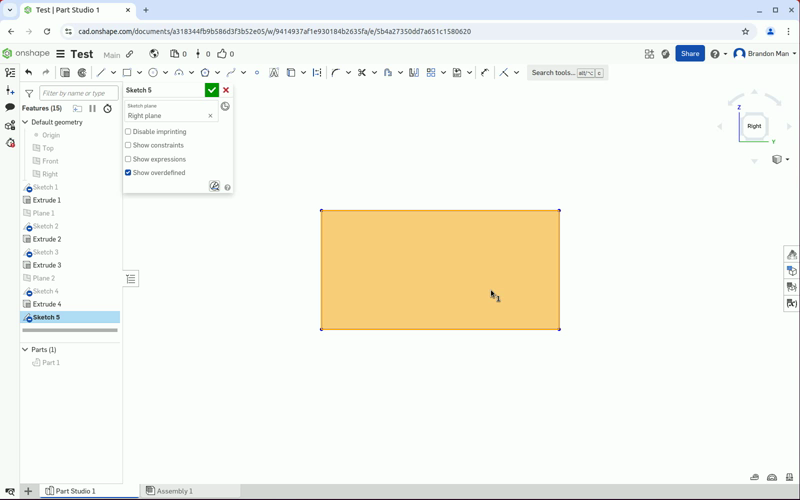
scroll(-6)
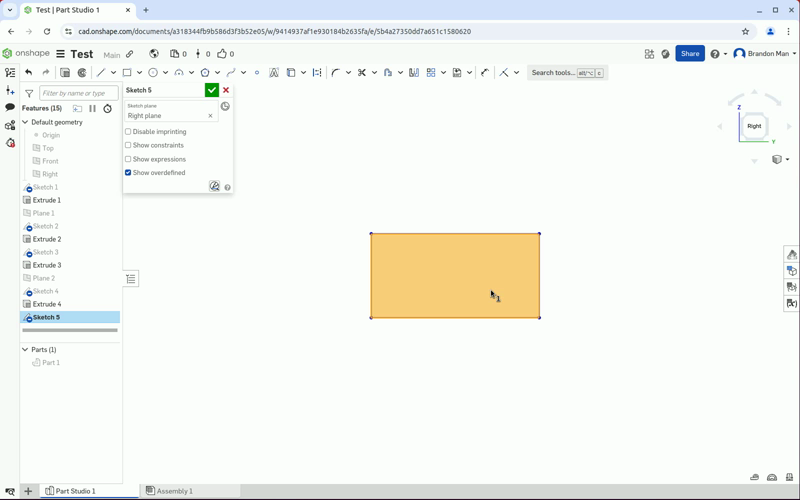
scroll(-6)
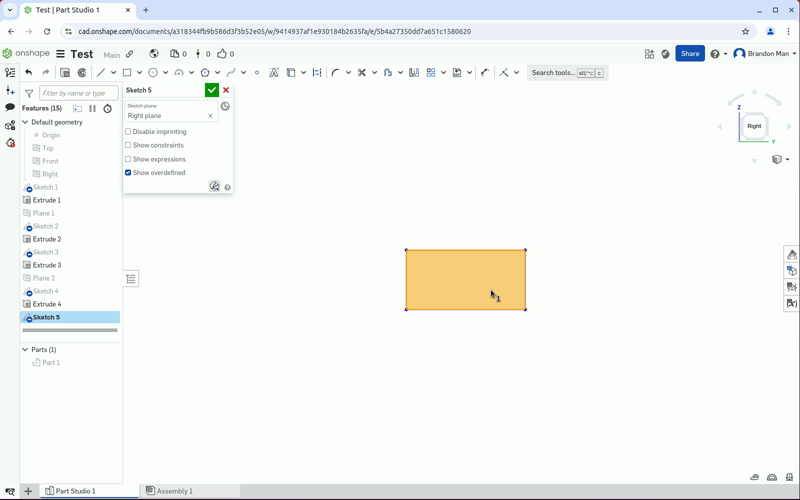
scroll(-6)
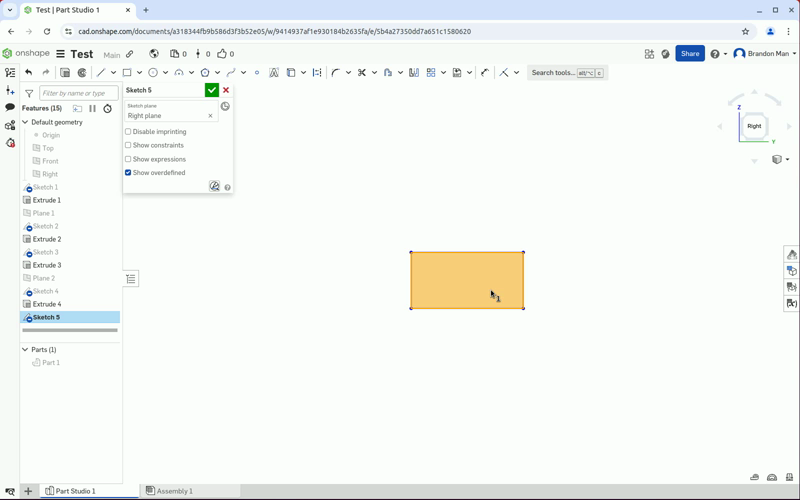
scroll(-6)
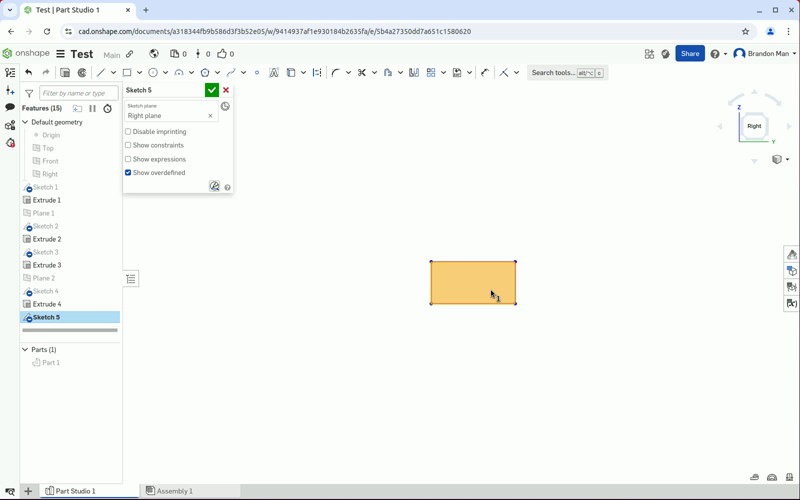
scroll(-6)
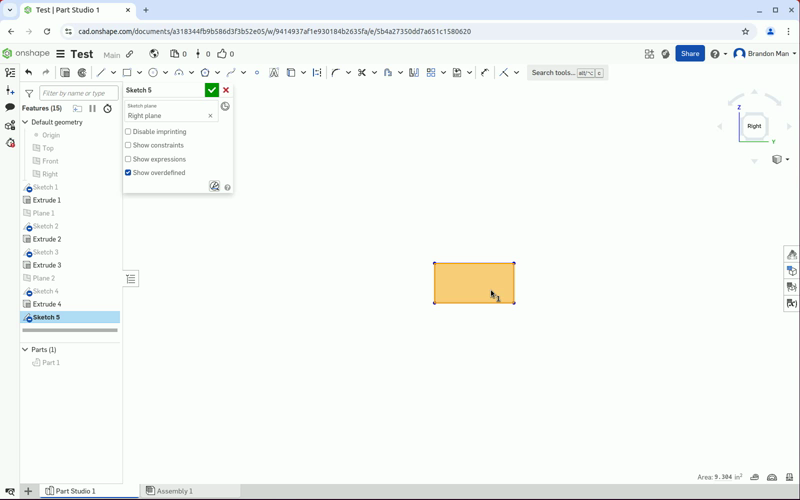
scroll(-6)
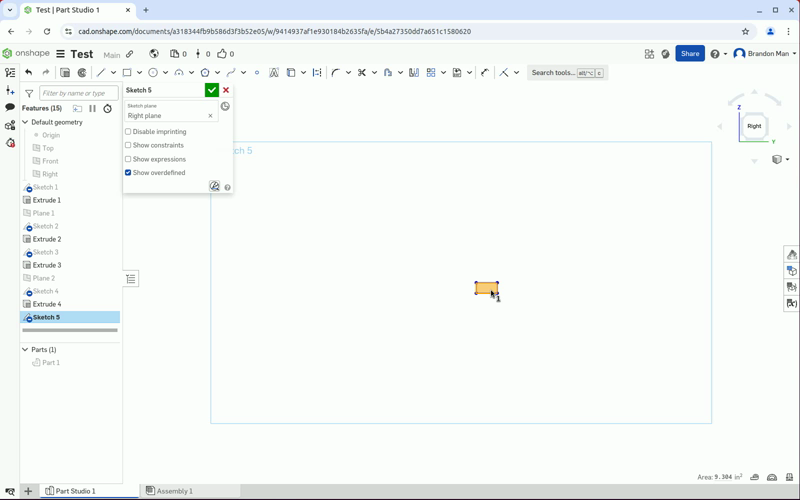
mouse_move(73, 352)
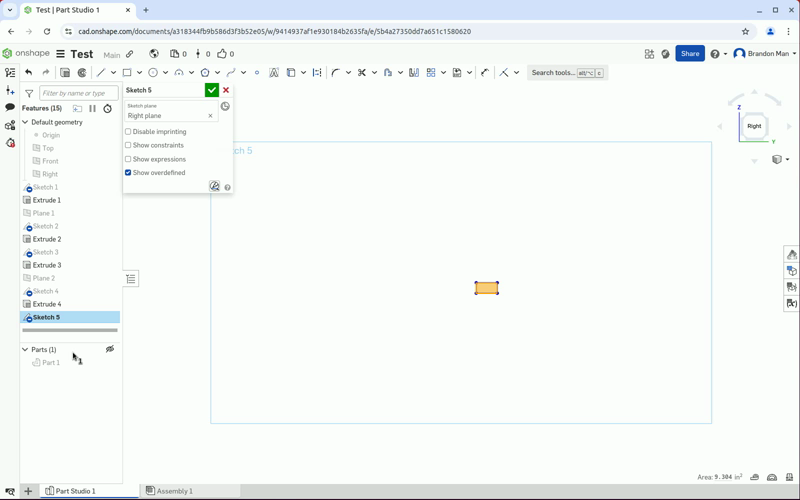
key(shift+y)
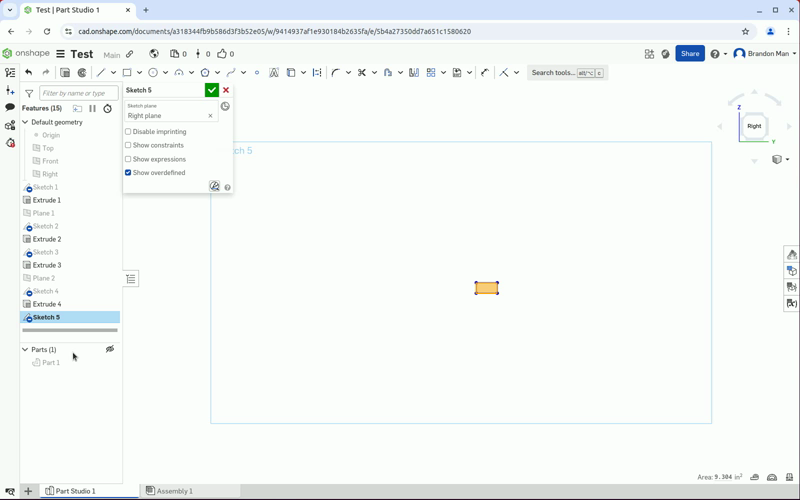
key(shift+e)
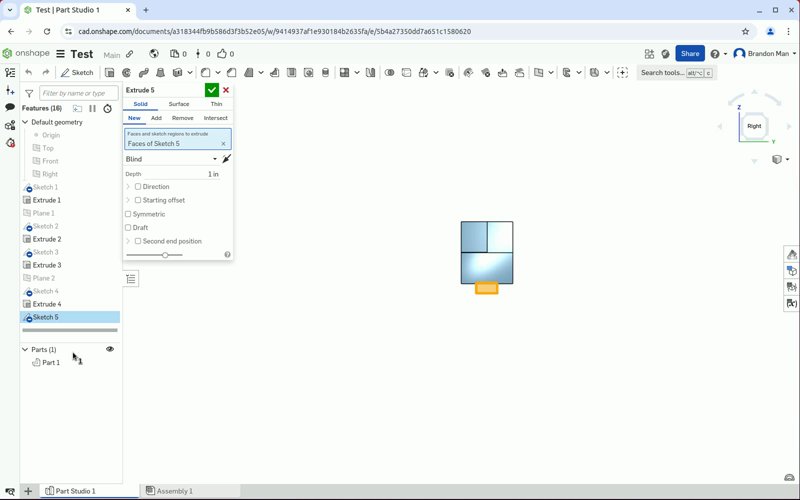
mouse_move(143, 106)
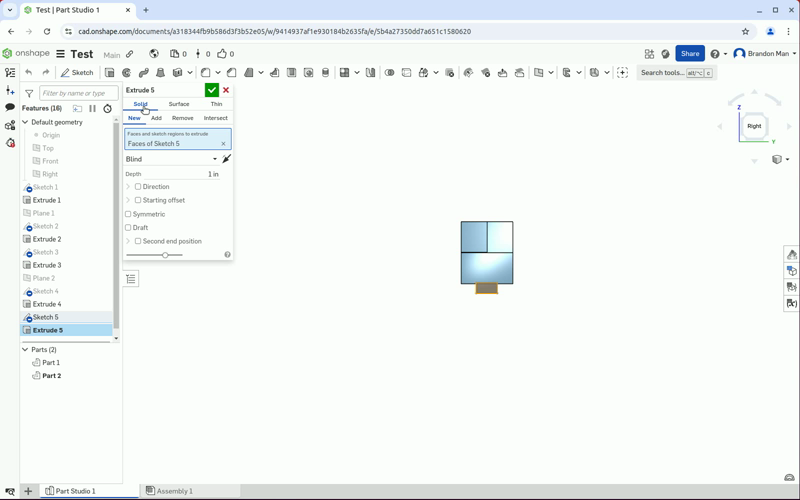
click(143, 106)
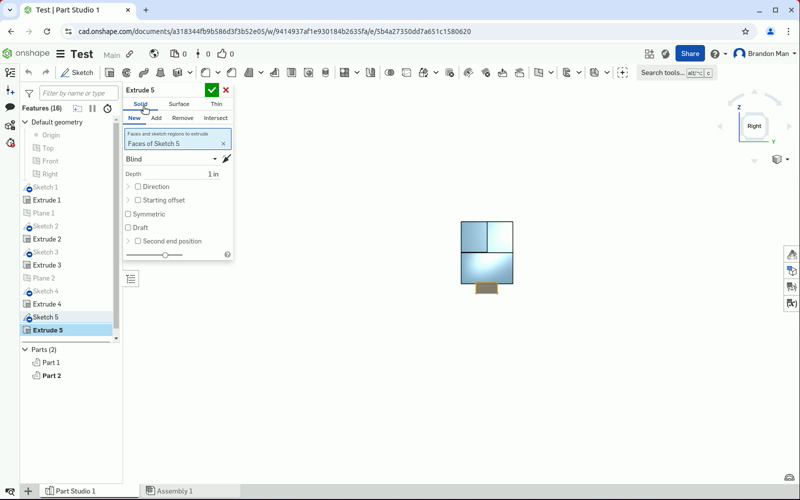
mouse_move(186, 120)
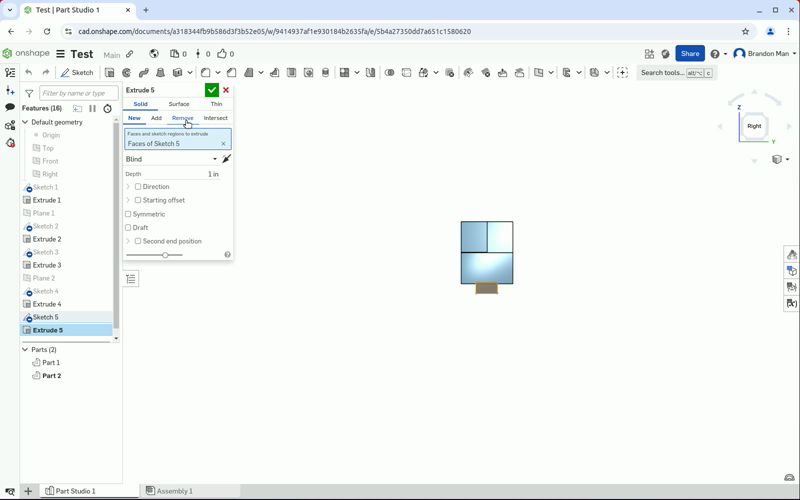
click(186, 120)
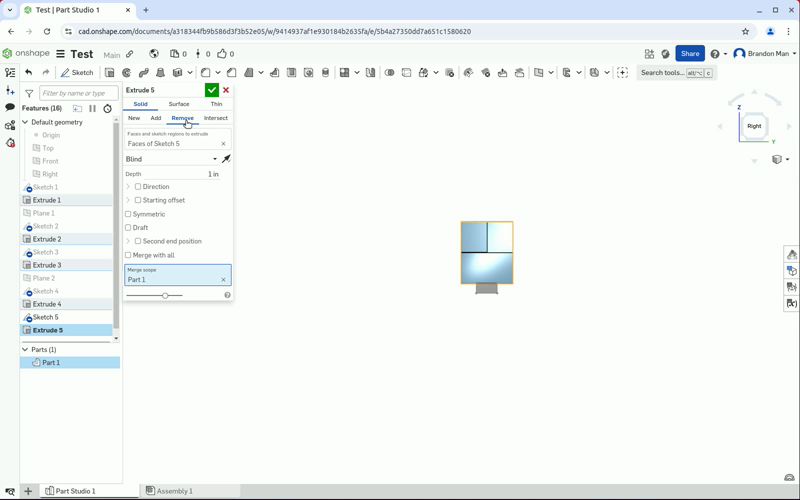
key(tab, 4)
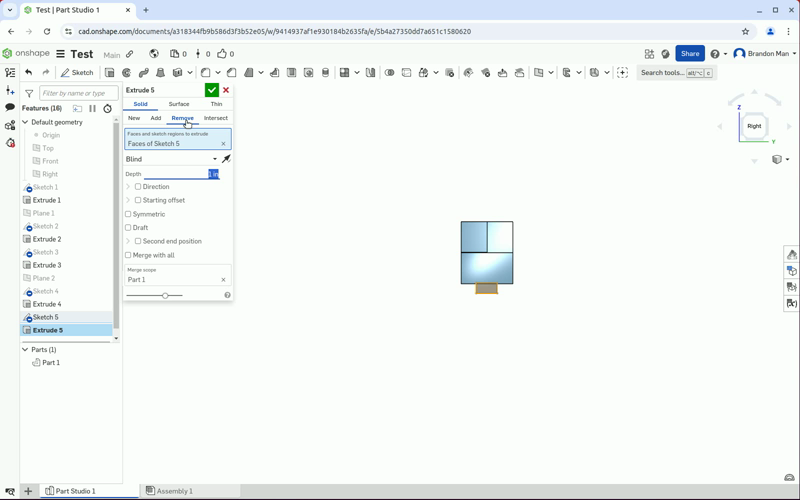
text(19.016)
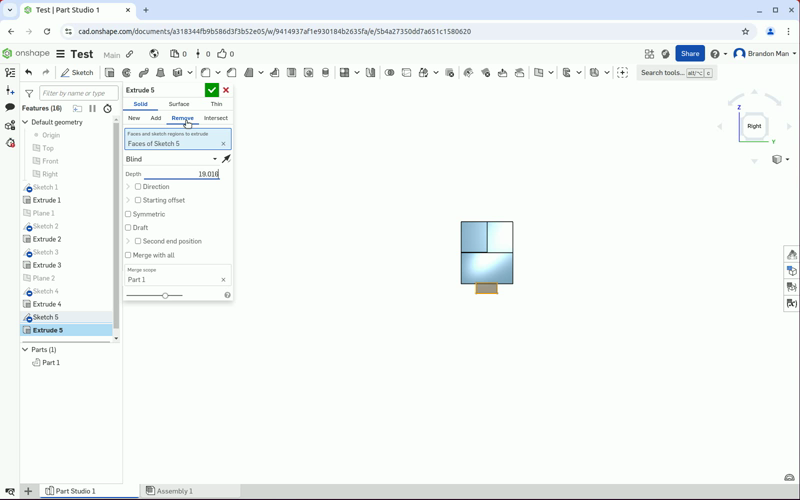
key(tab, 6)
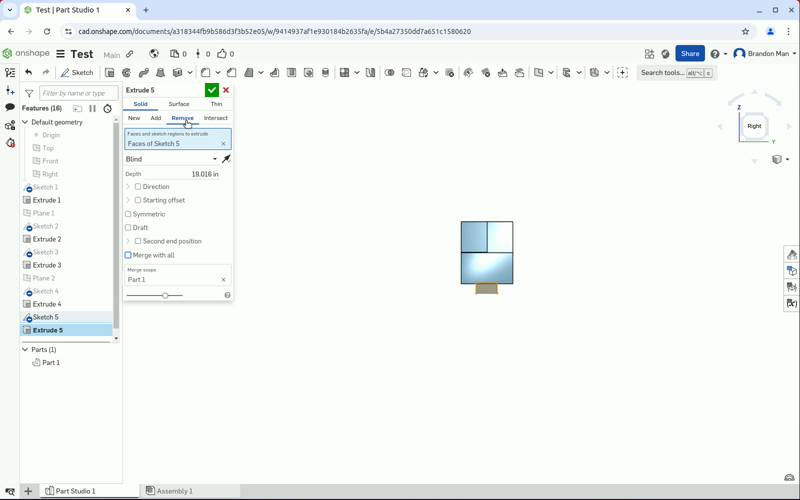
key(space)
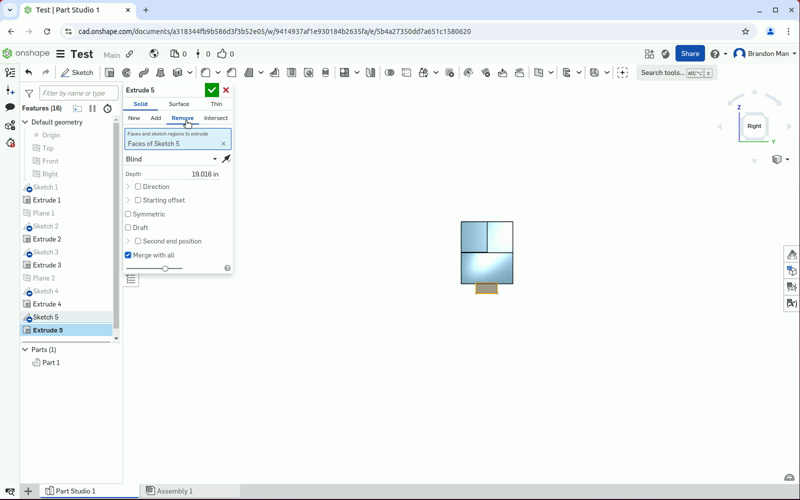
key(enter)
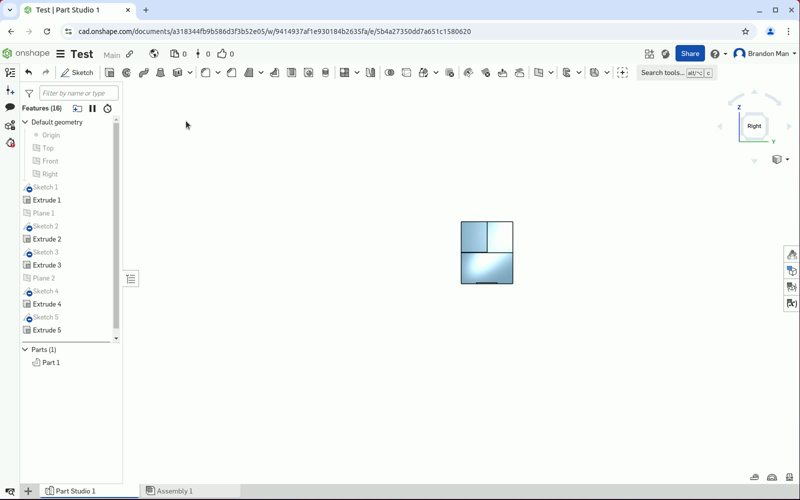
key(shift+h)
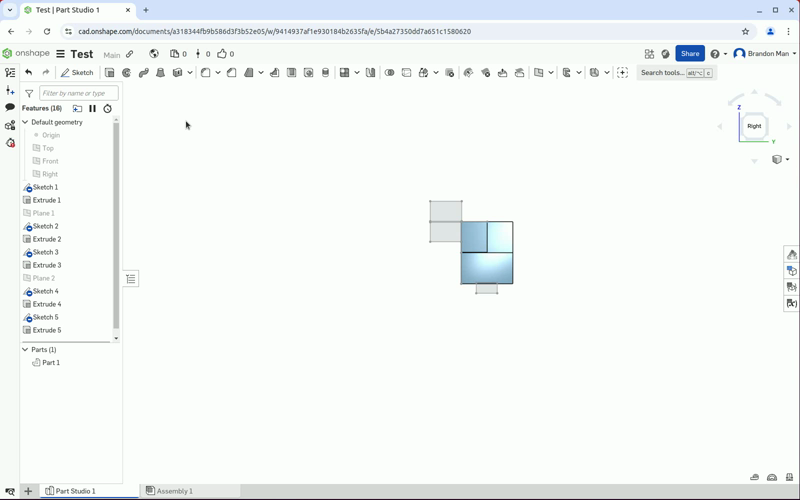
key(shift+h)
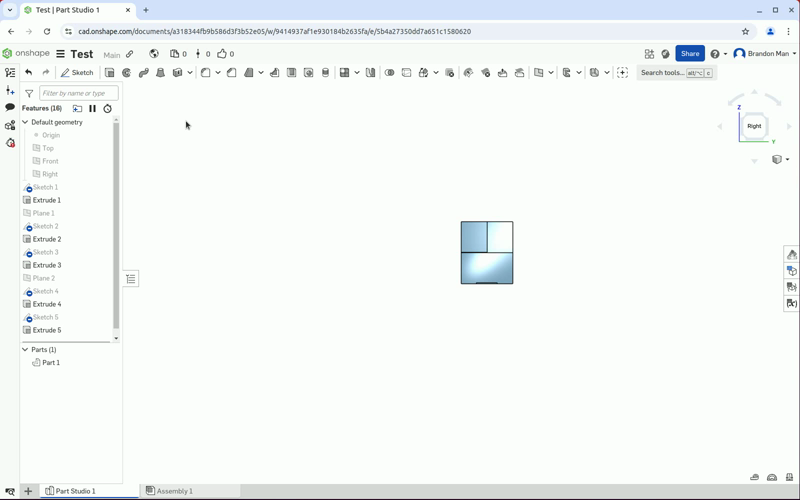
mouse_move(69, 189)
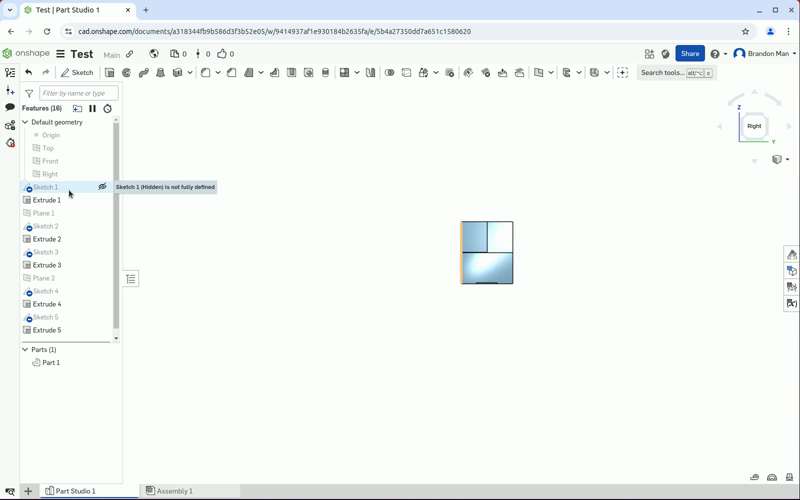
click(69, 189)
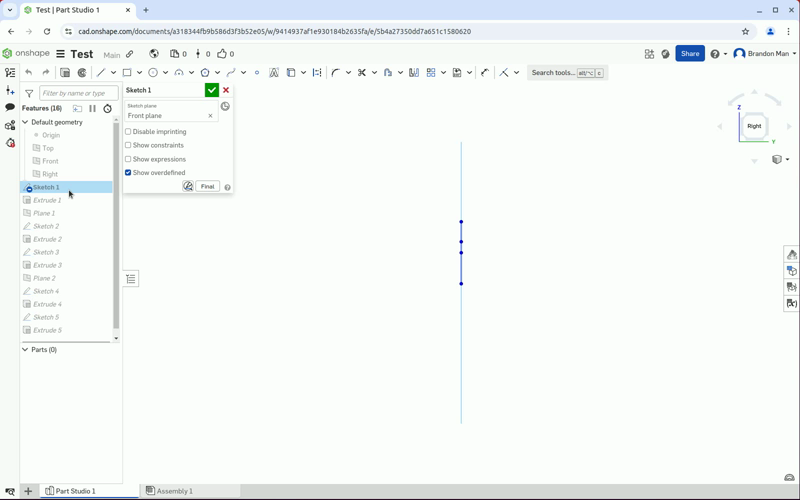
mouse_move(229, 92)
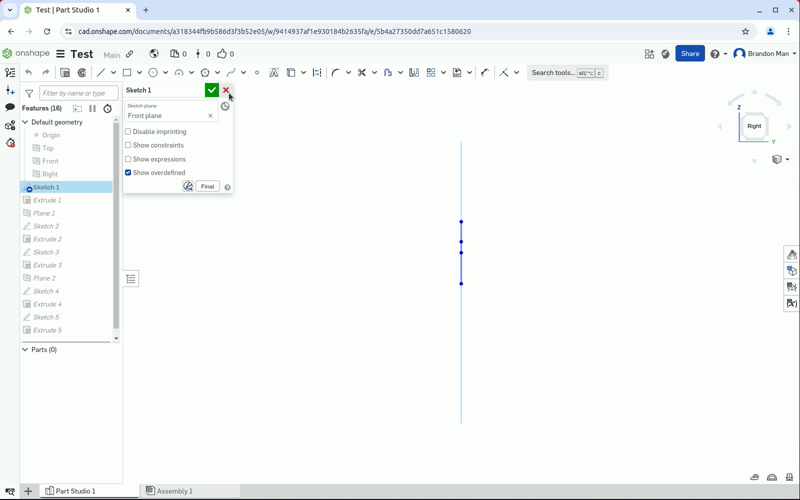
click(229, 92)
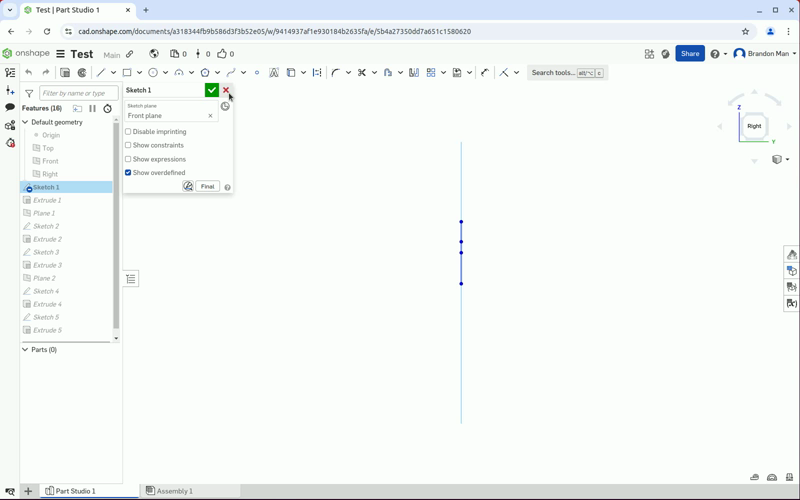
key(shift+s)
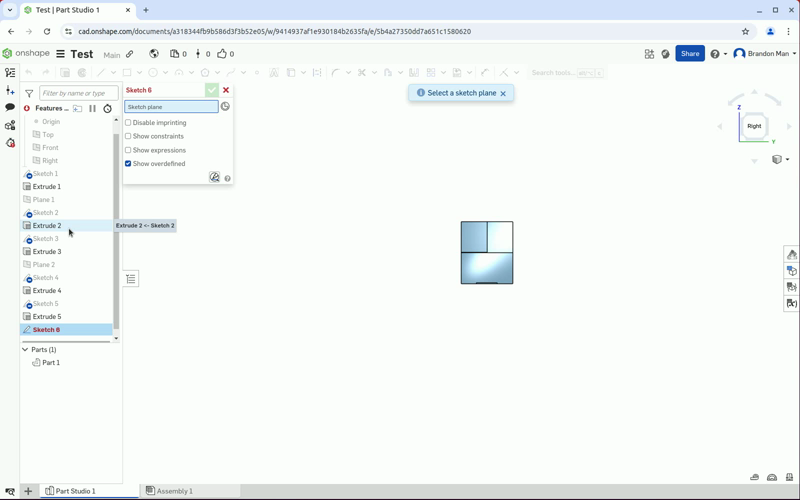
scroll(3)
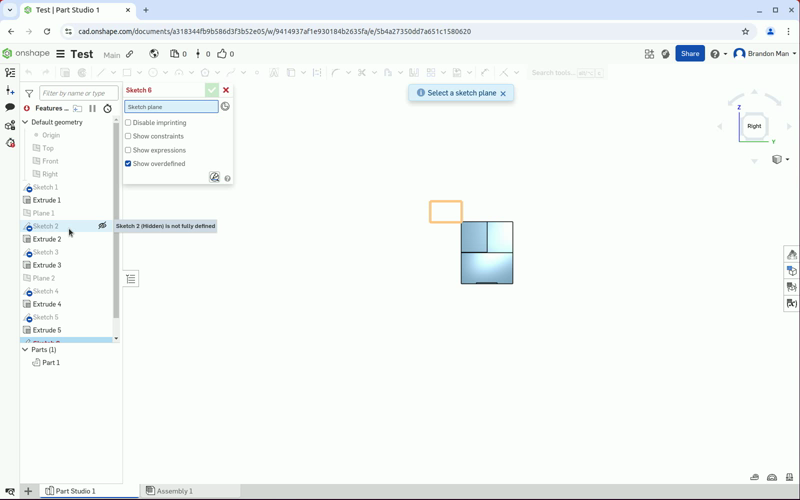
mouse_move(69, 176)
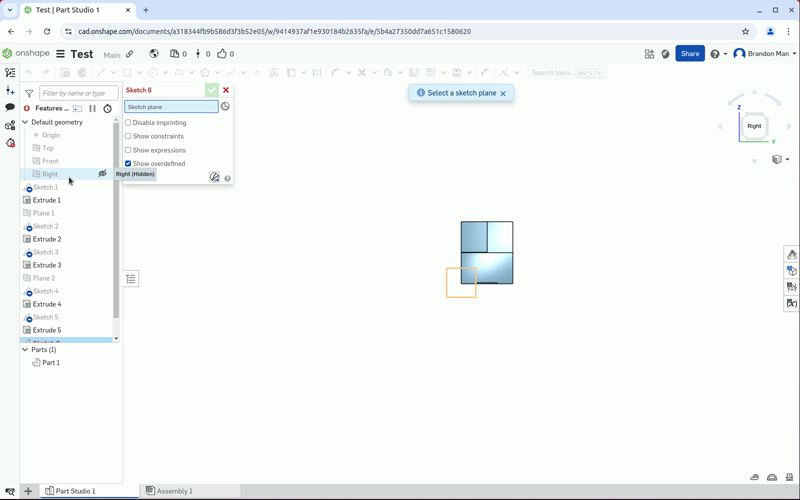
click(69, 176)
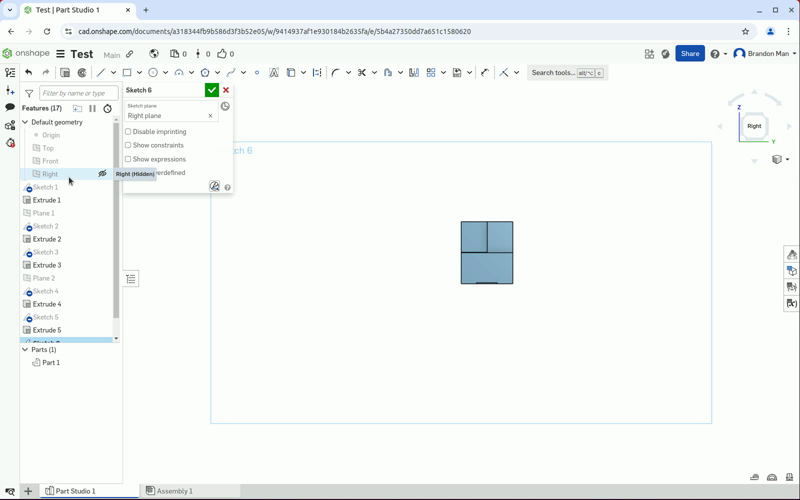
mouse_move(73, 352)
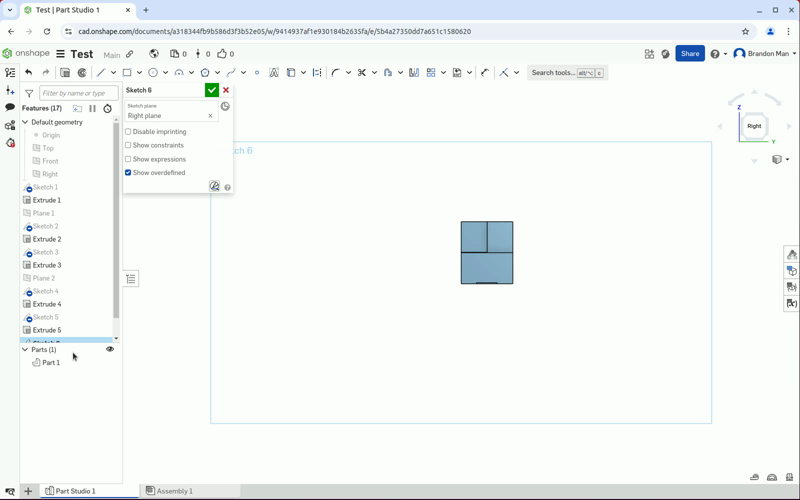
key(y)
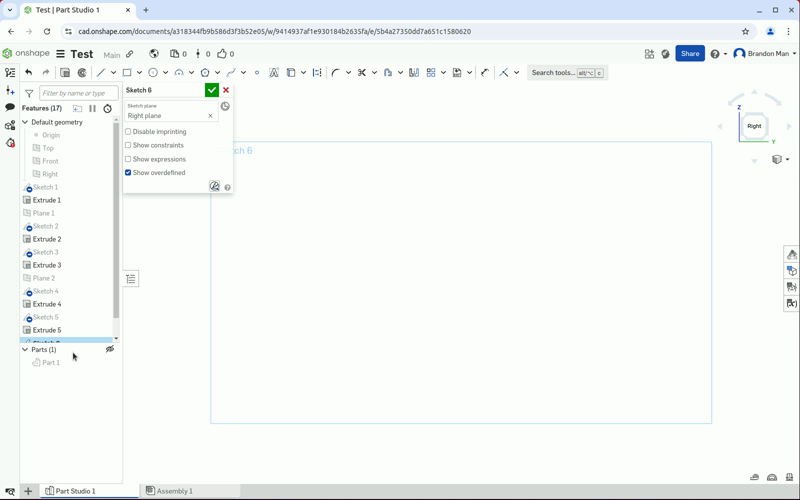
key(l)
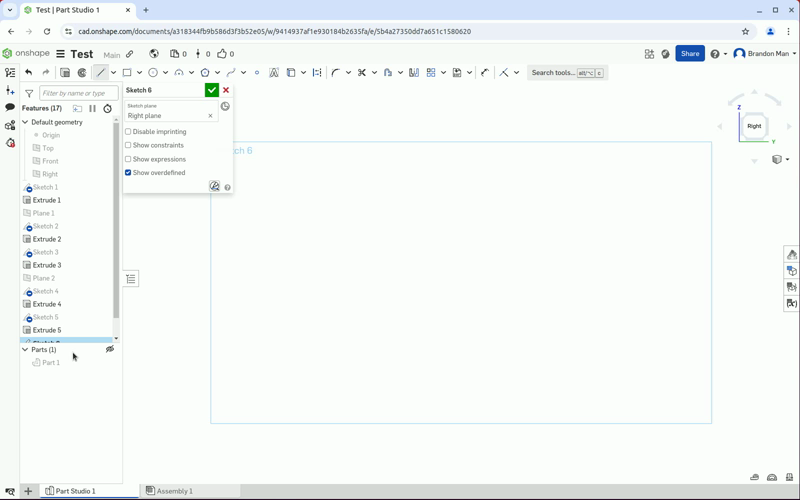
key_down(shift)
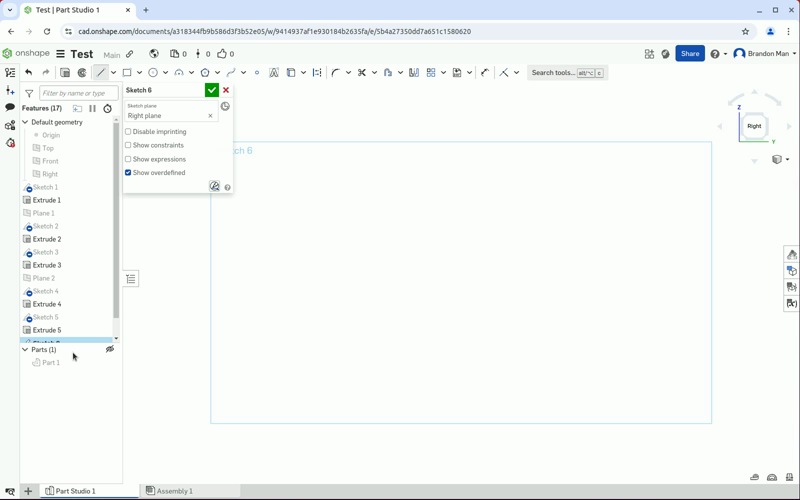
mouse_move(476, 282)
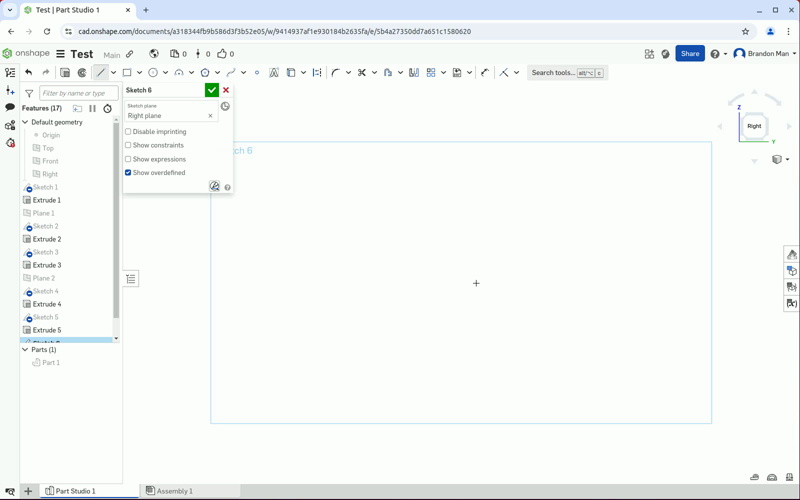
click(476, 282)
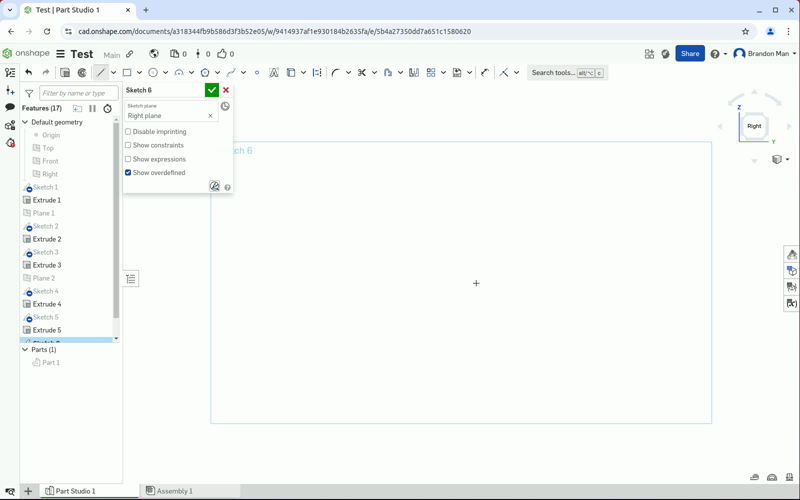
key_up(shift)
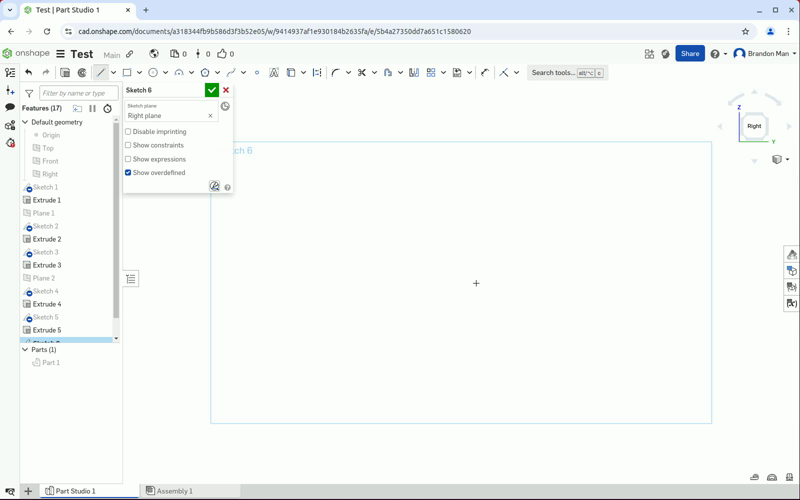
key_down(shift)
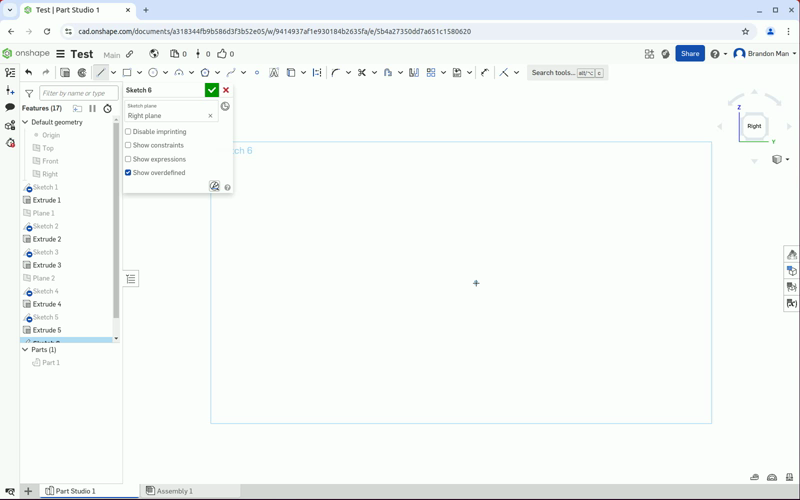
mouse_move(506, 282)
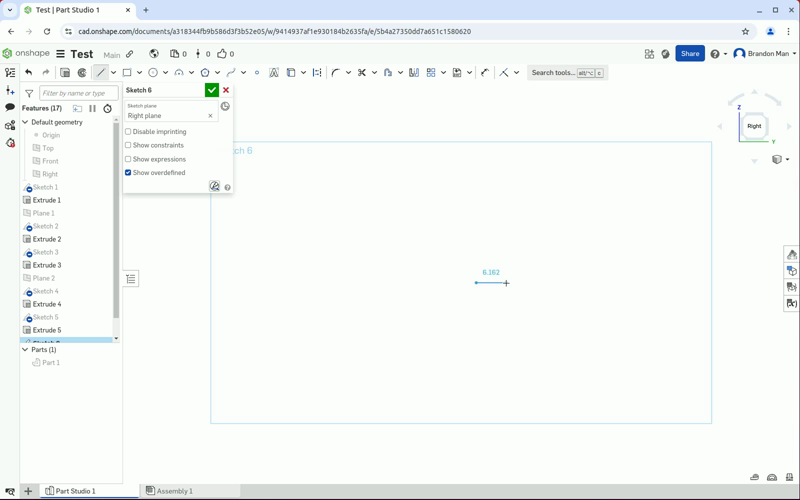
mouse_move(497, 282)
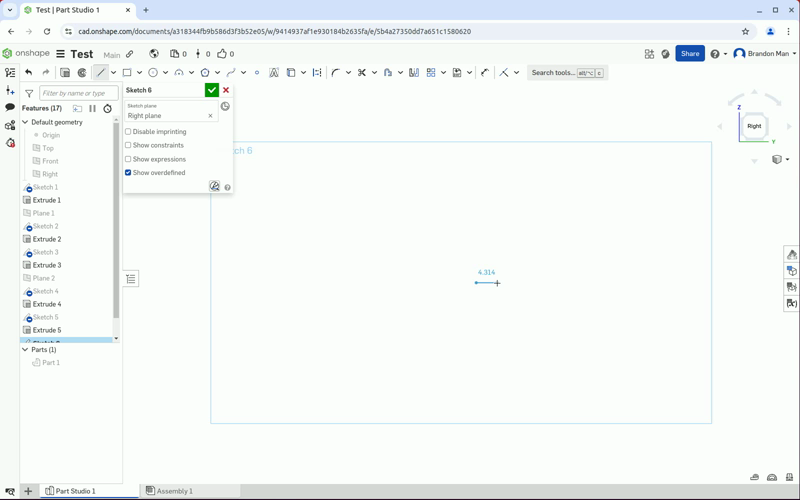
click(497, 282)
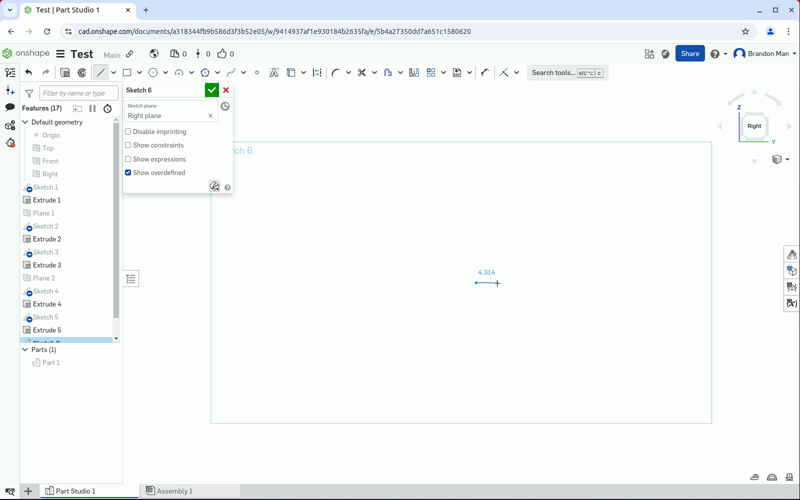
key_up(shift)
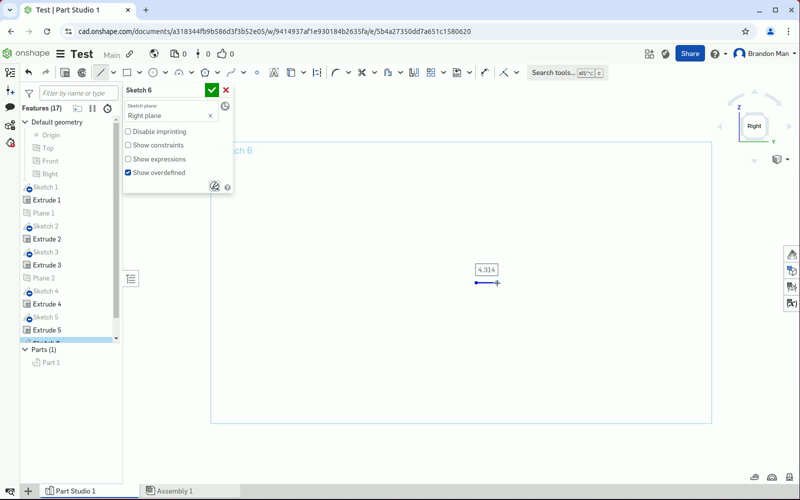
key_down(shift)
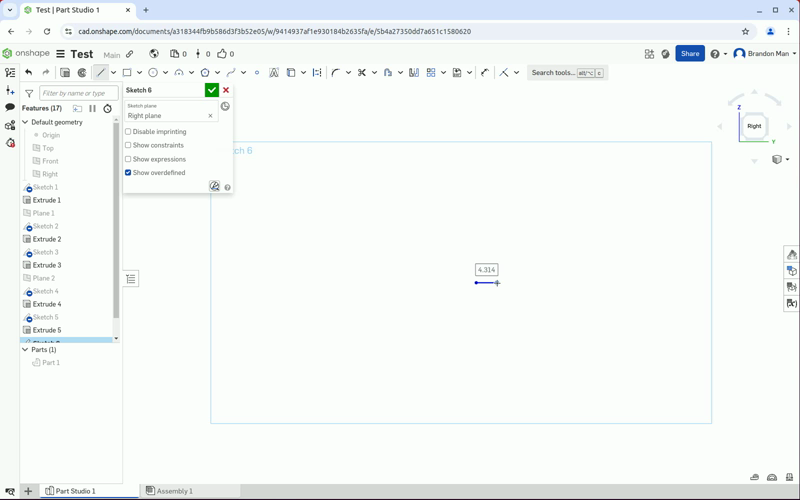
mouse_move(527, 282)
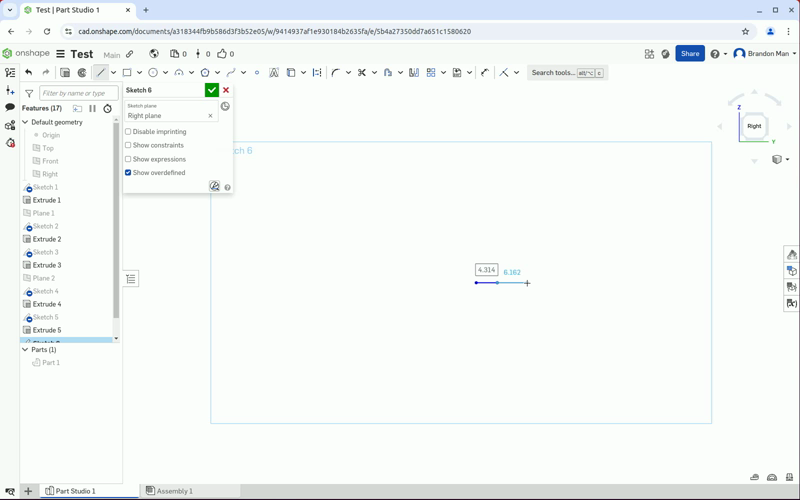
mouse_move(497, 272)
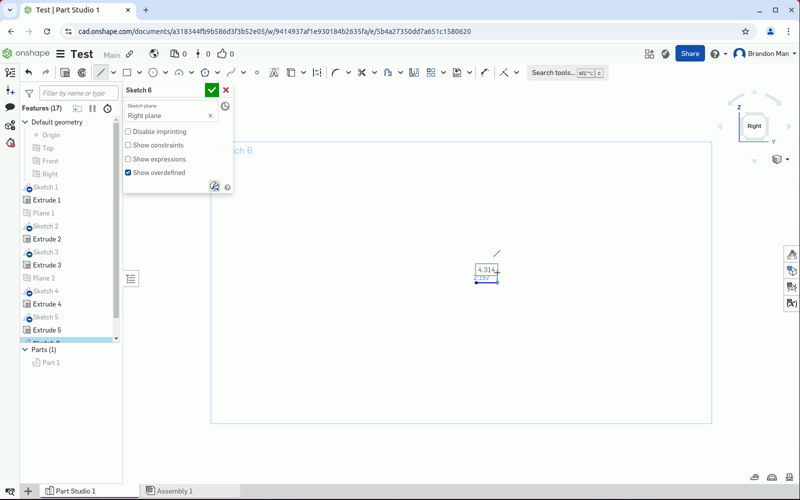
click(497, 272)
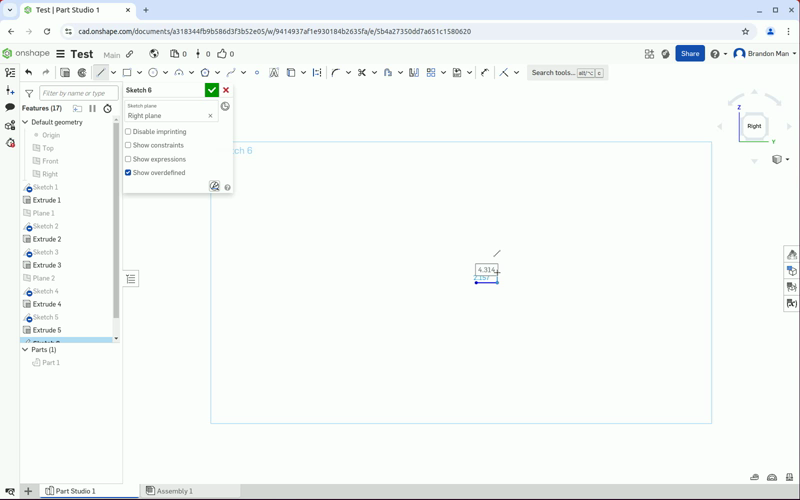
key_up(shift)
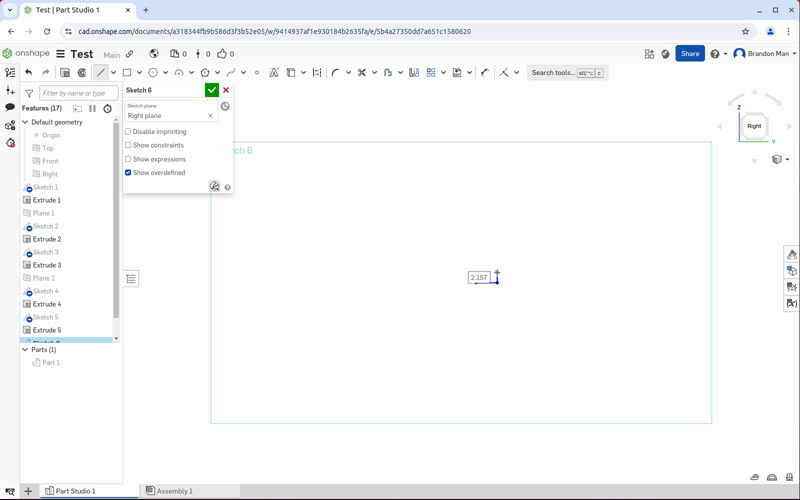
key_down(shift)
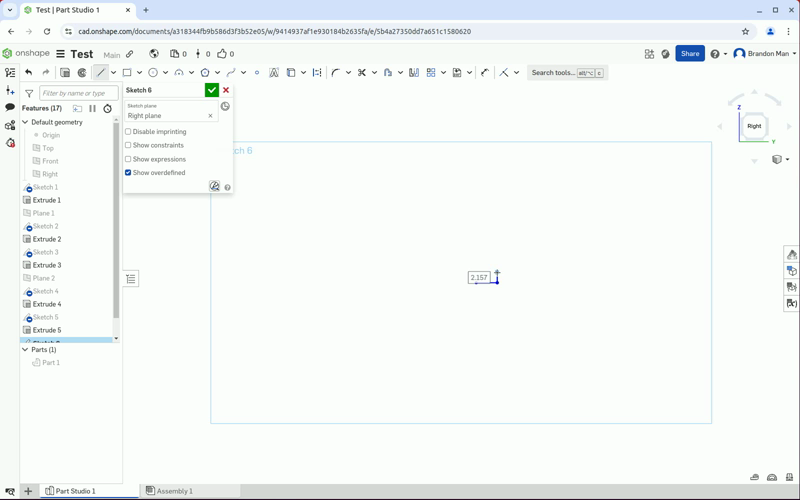
mouse_move(527, 272)
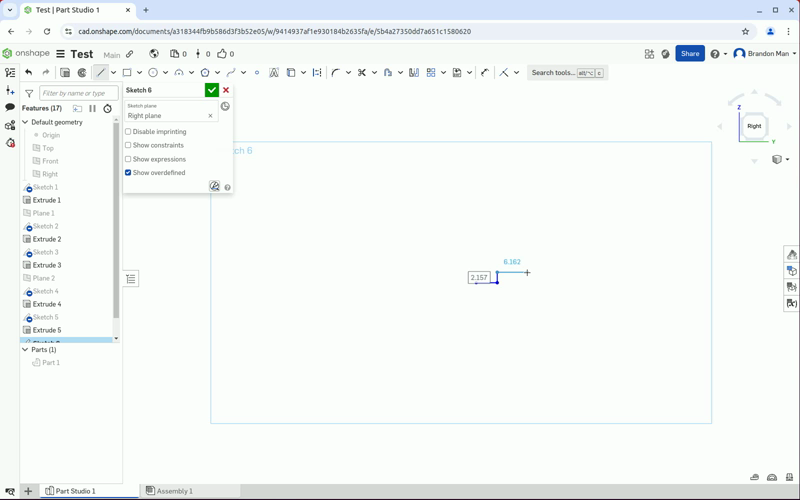
mouse_move(476, 272)
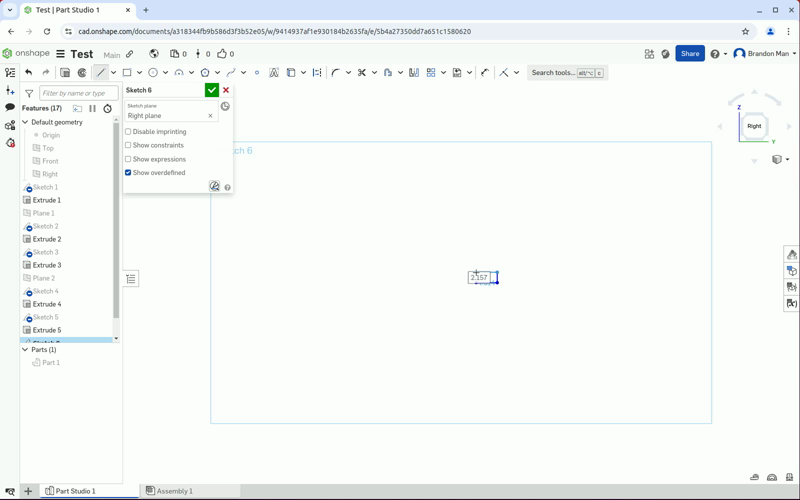
click(476, 272)
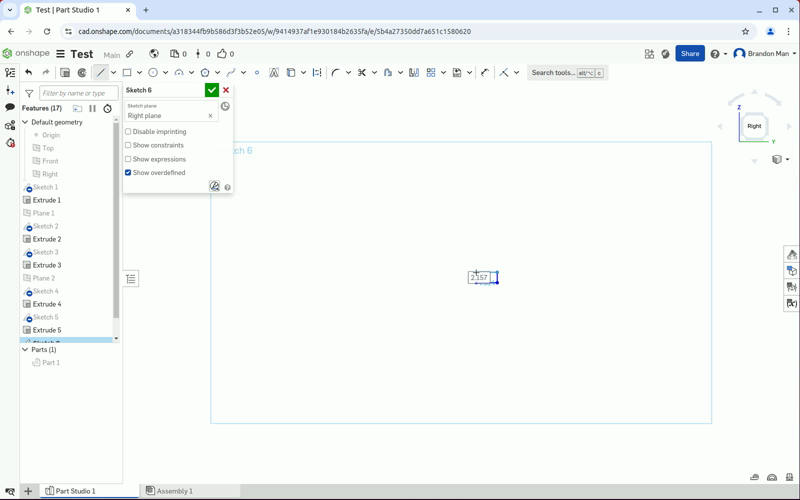
key_up(shift)
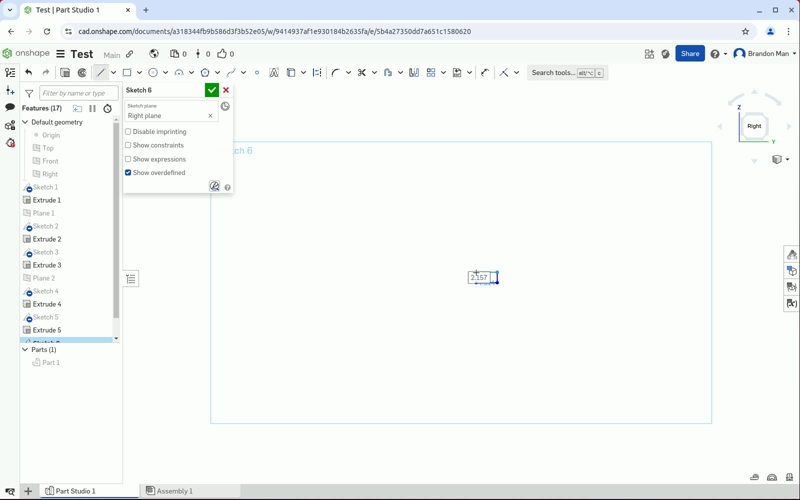
mouse_move(506, 272)
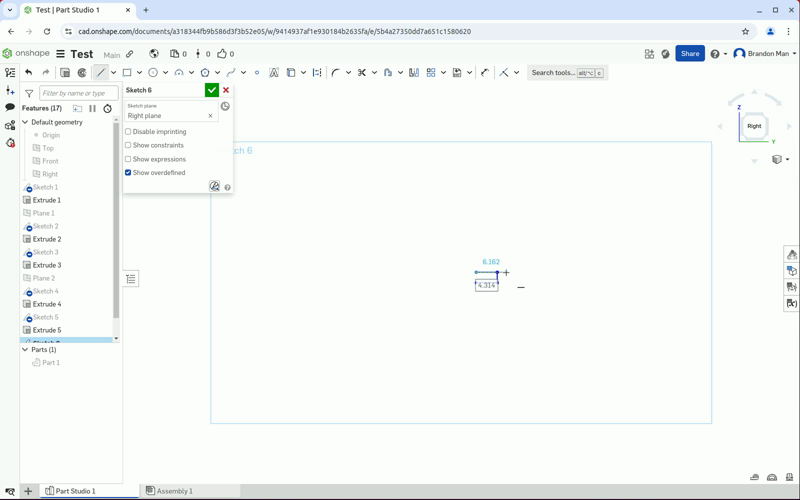
key_down(shift)
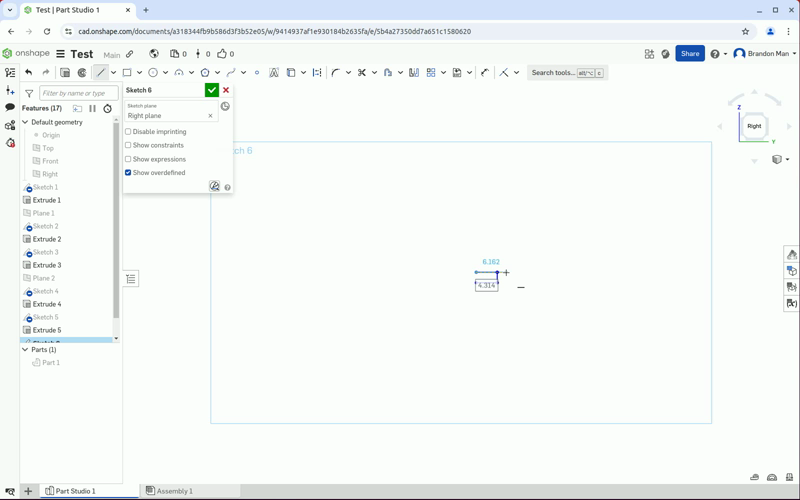
mouse_move(476, 282)
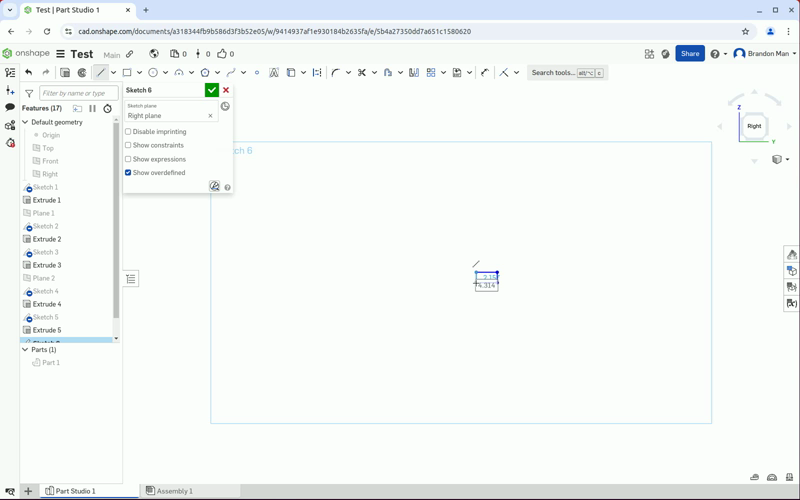
key_up(shift)
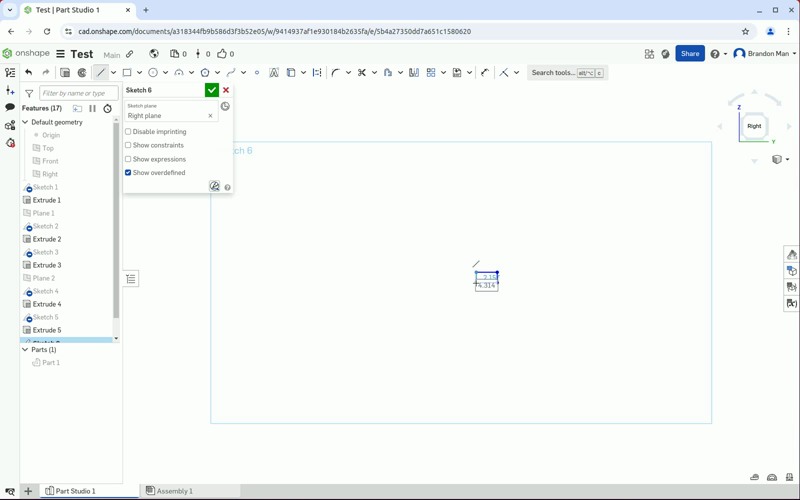
click(476, 282)
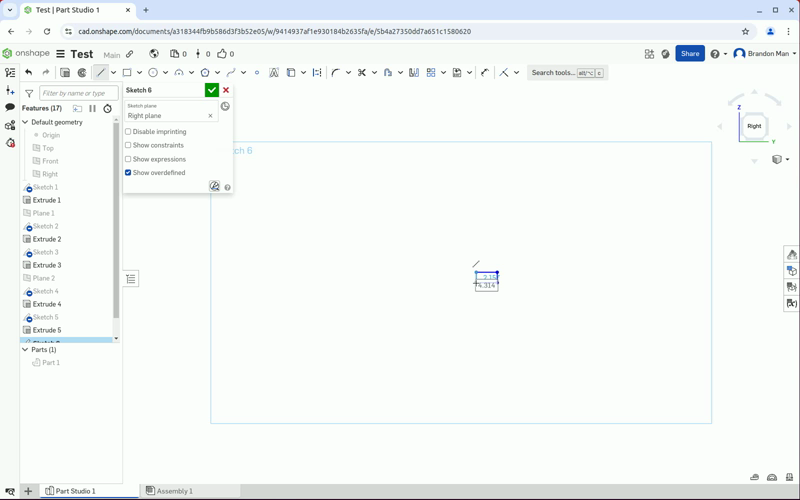
key(esc)
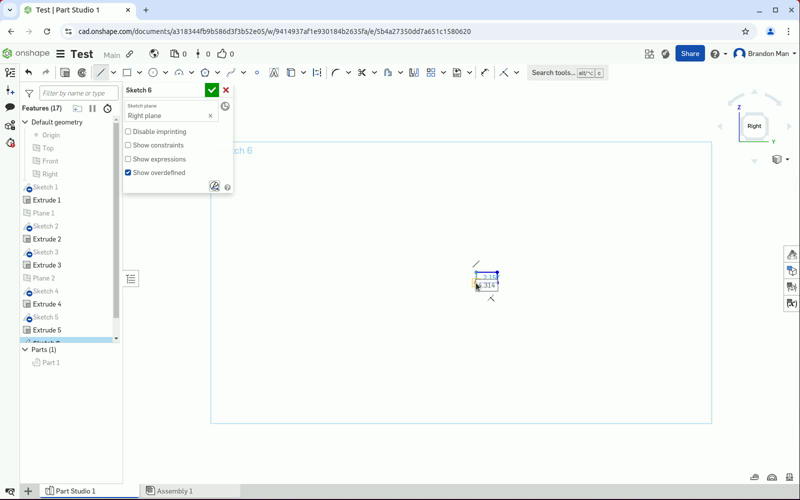
mouse_move(496, 276)
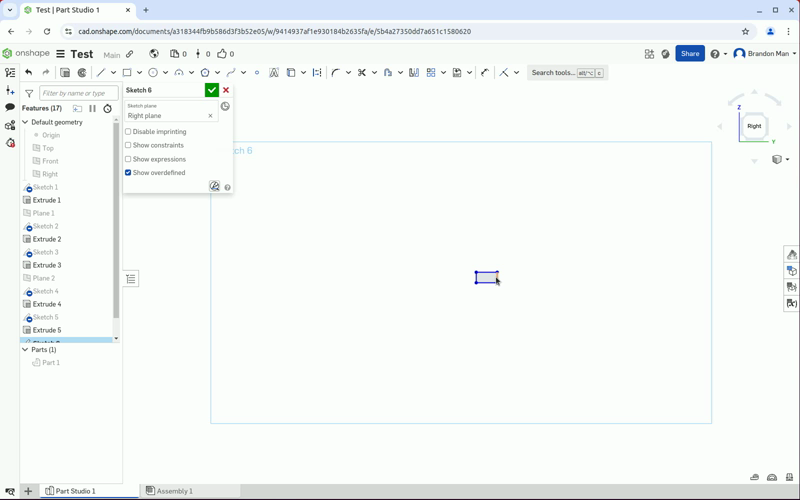
scroll(6)
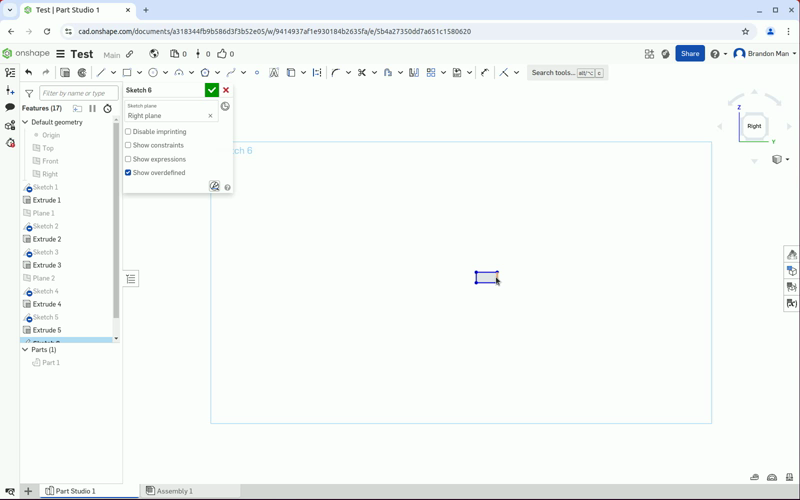
scroll(6)
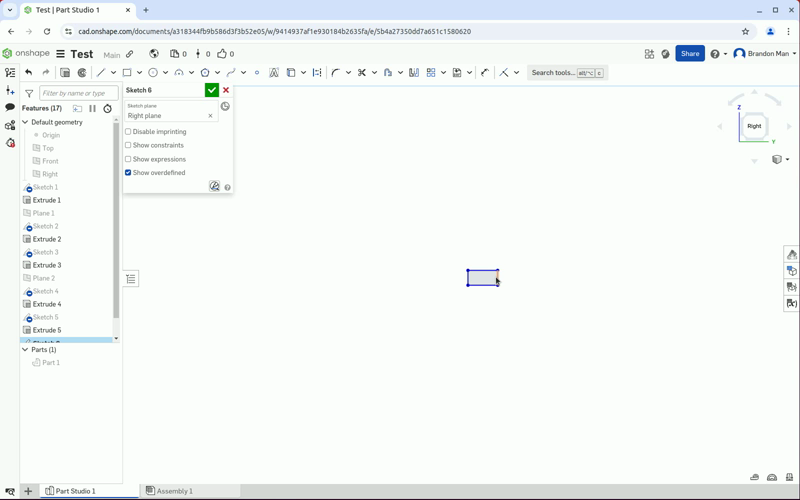
scroll(6)
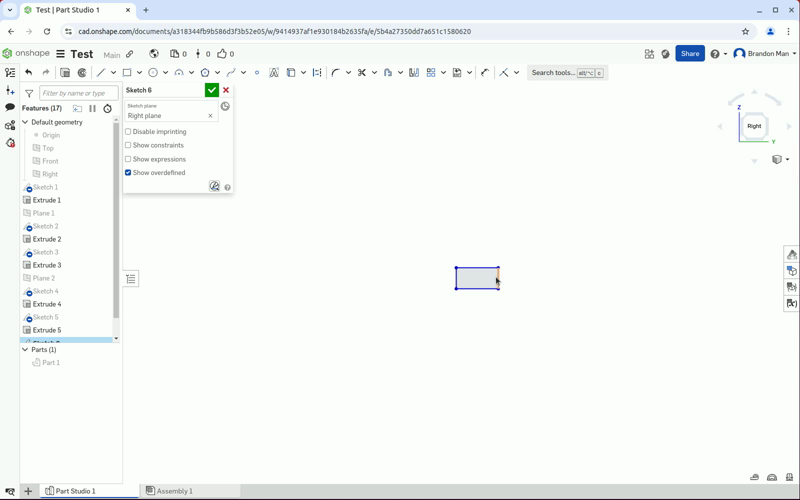
scroll(6)
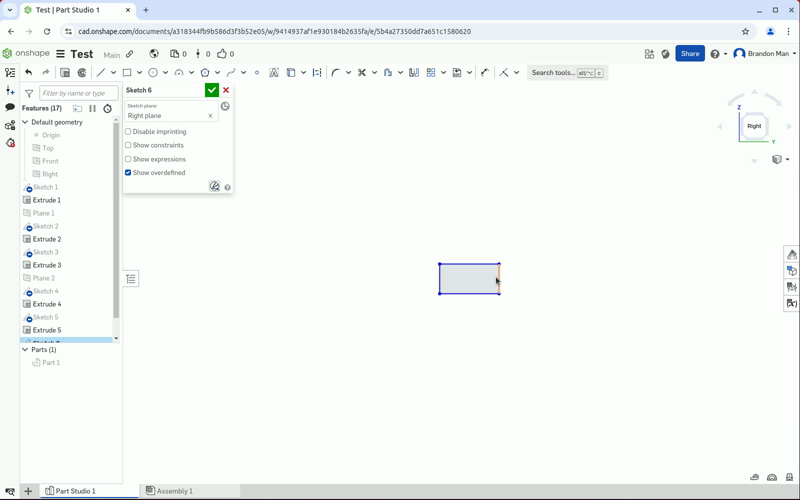
scroll(6)
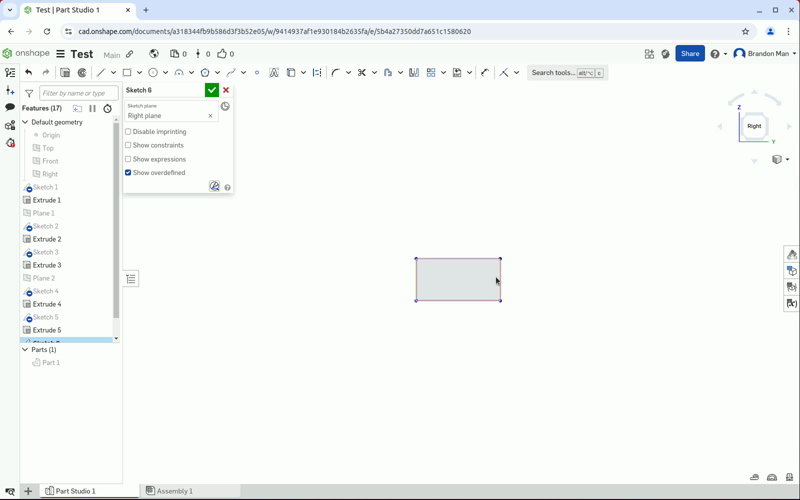
scroll(6)
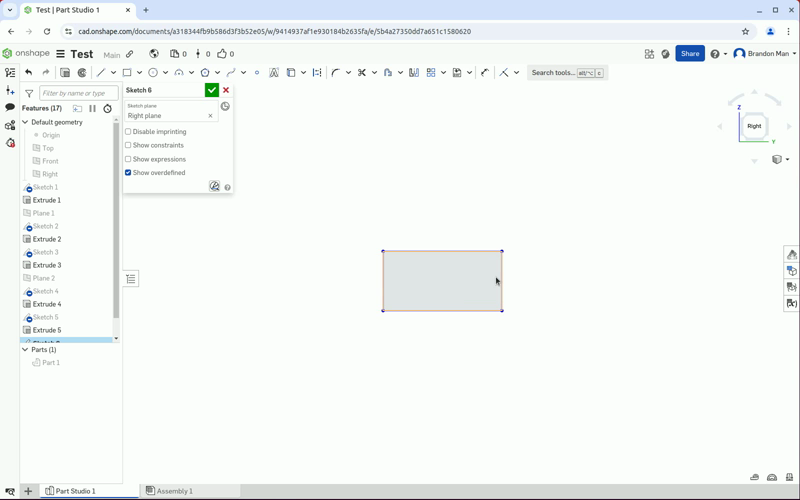
scroll(6)
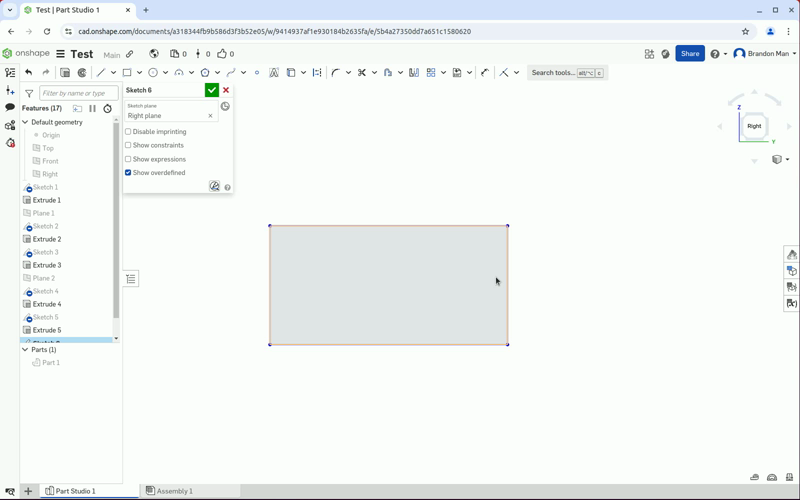
click(496, 276)
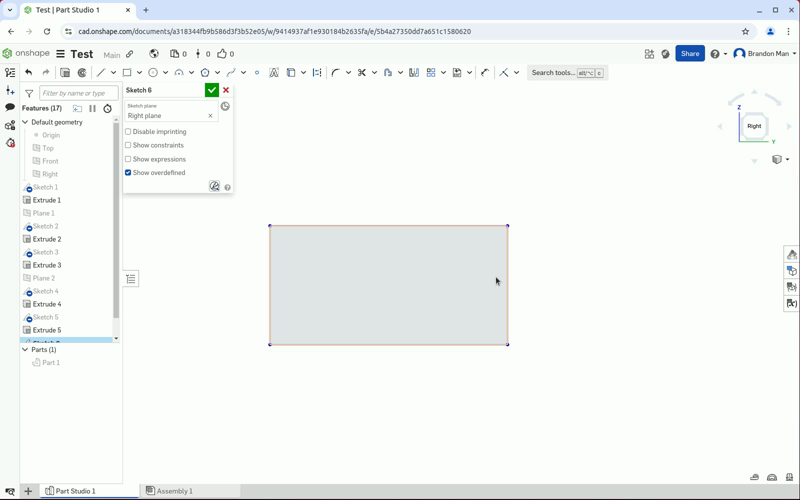
scroll(-6)
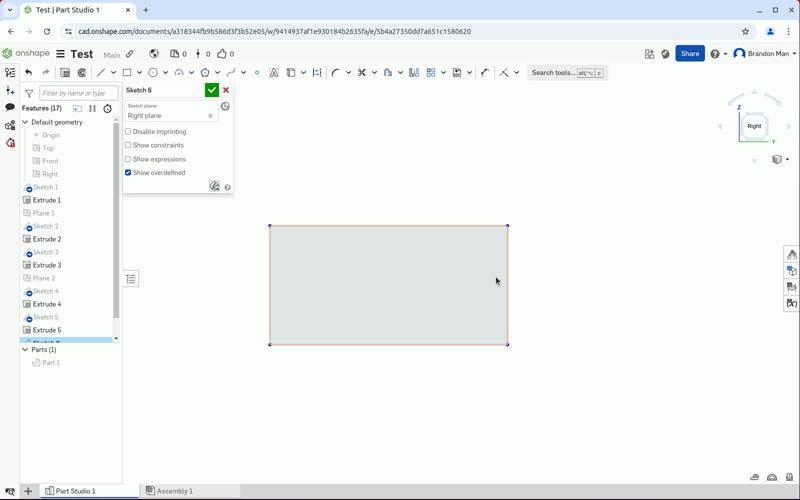
scroll(-6)
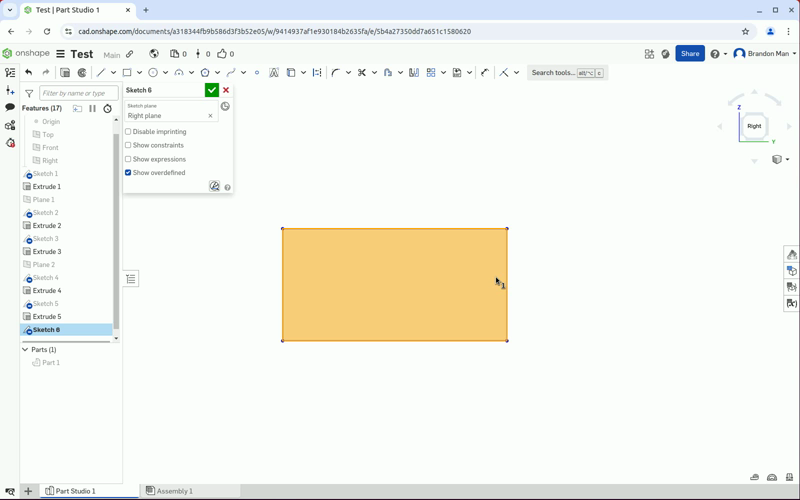
scroll(-6)
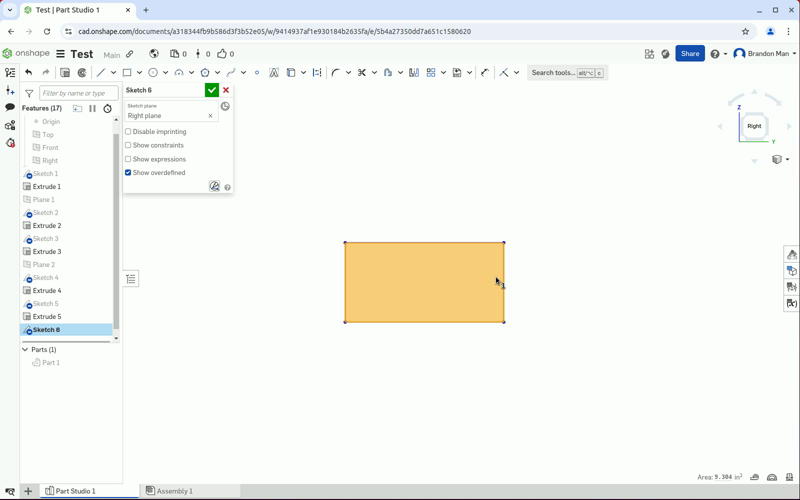
scroll(-6)
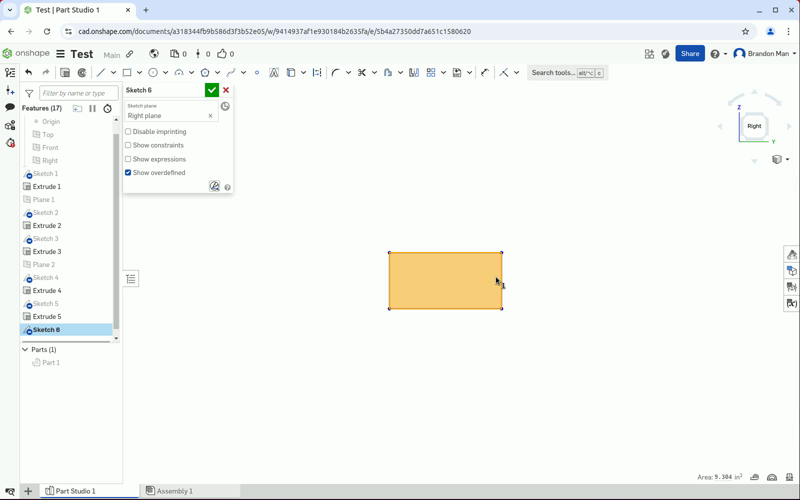
scroll(-6)
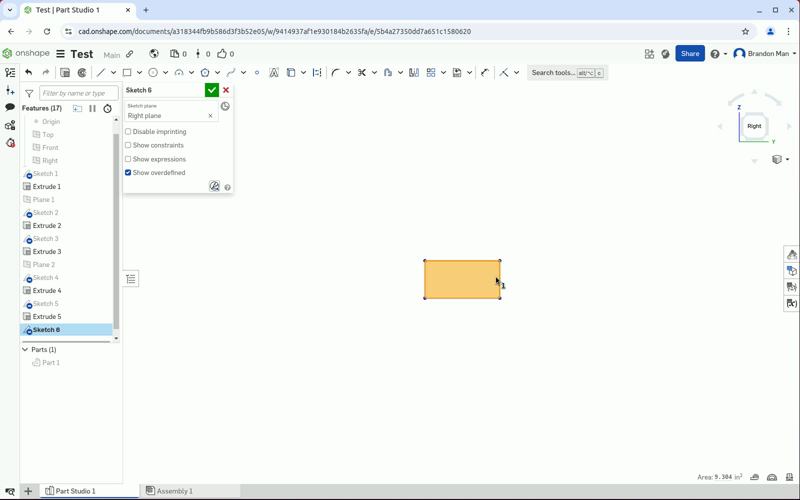
scroll(-6)
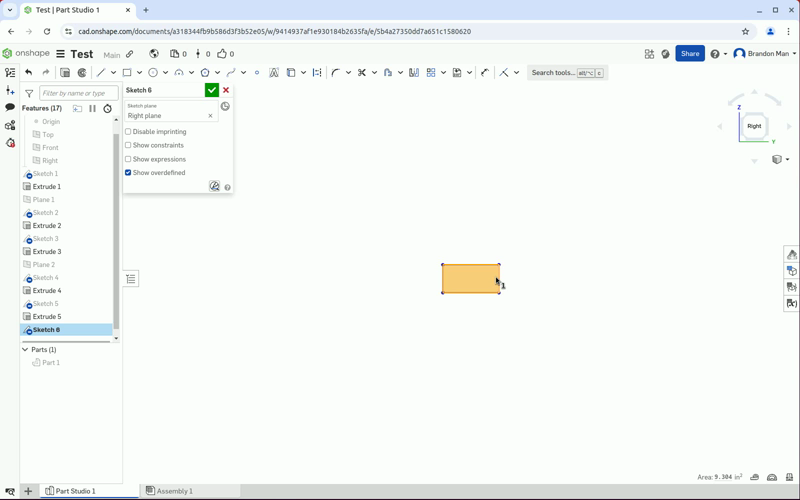
scroll(-6)
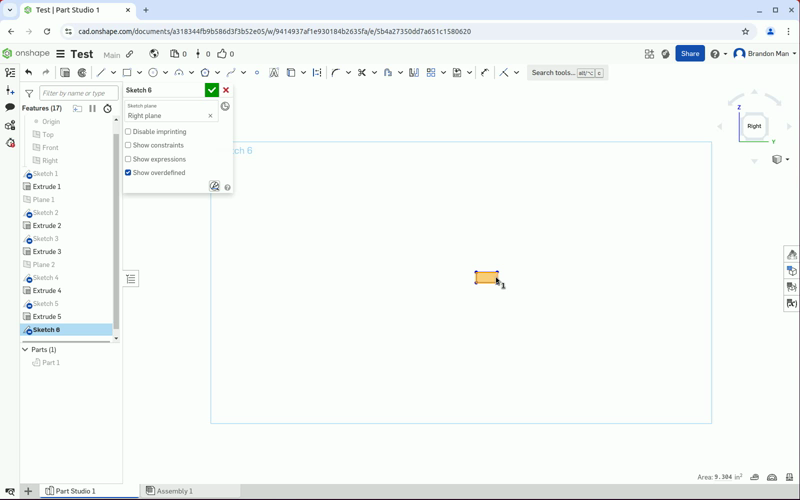
mouse_move(73, 352)
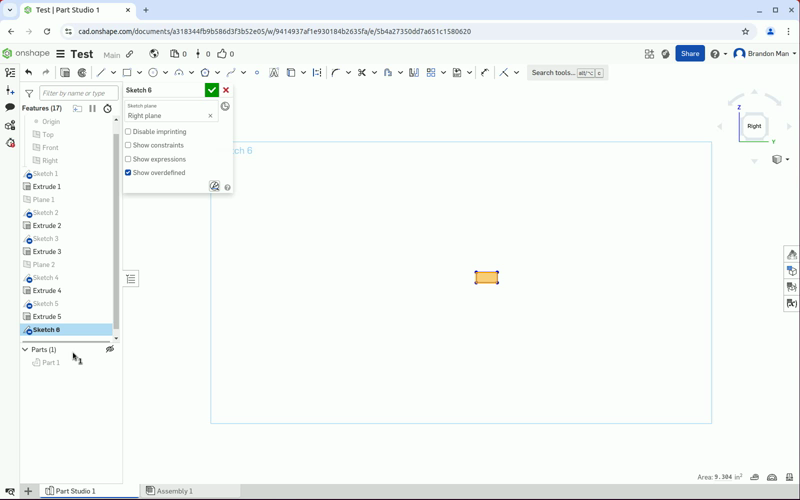
key(shift+y)
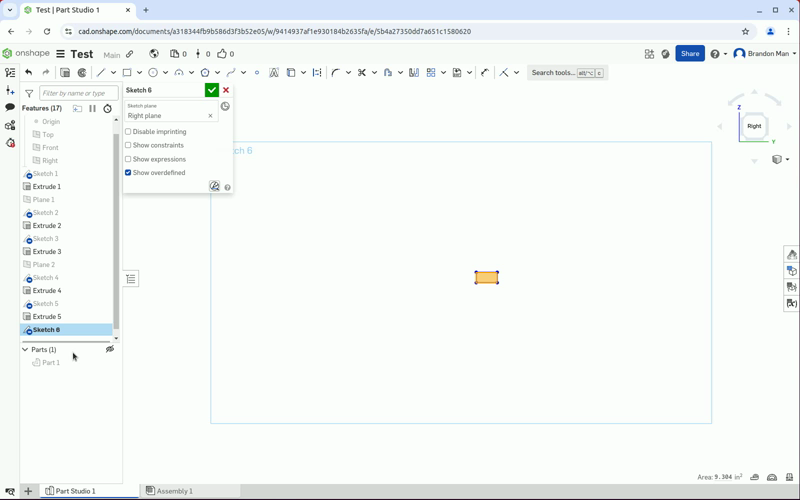
key(shift+e)
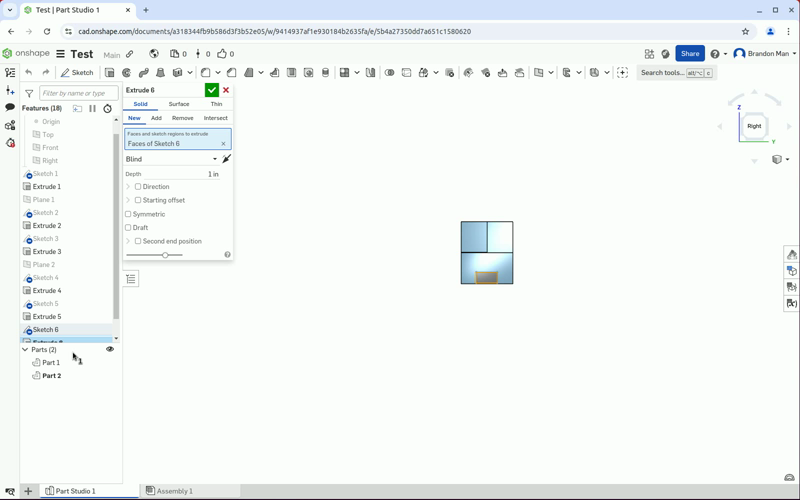
mouse_move(143, 106)
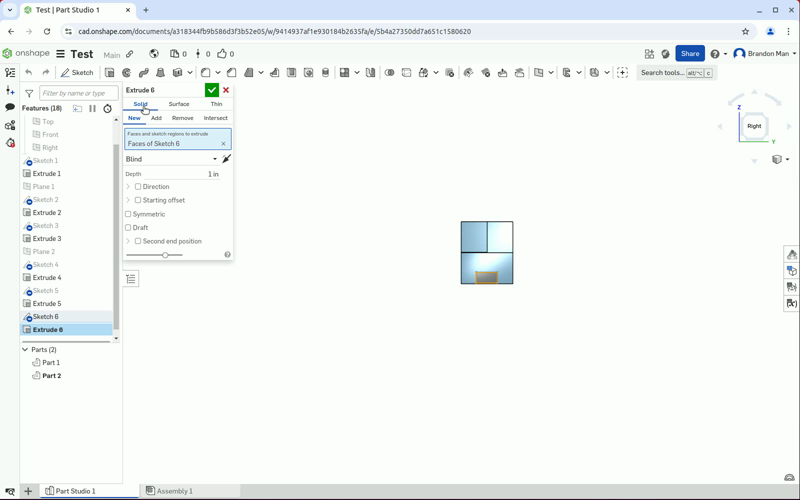
click(143, 106)
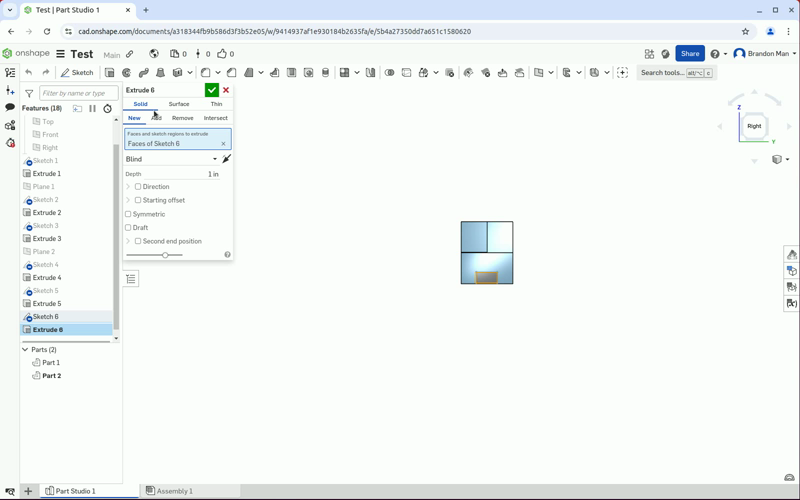
mouse_move(186, 120)
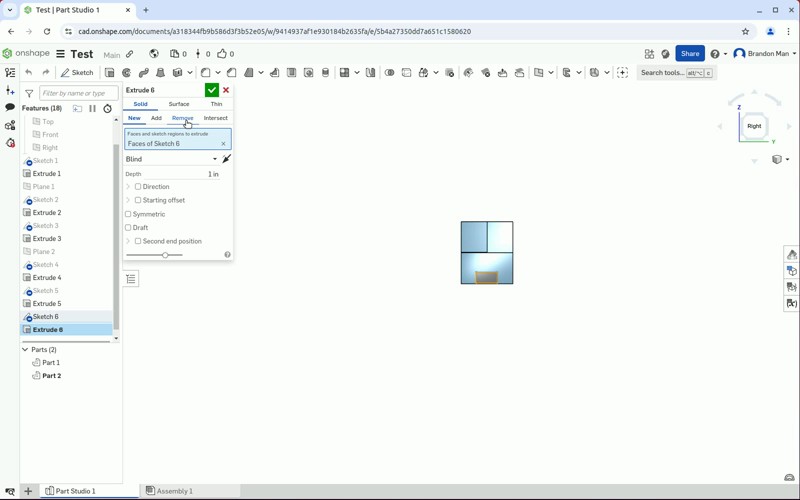
click(186, 120)
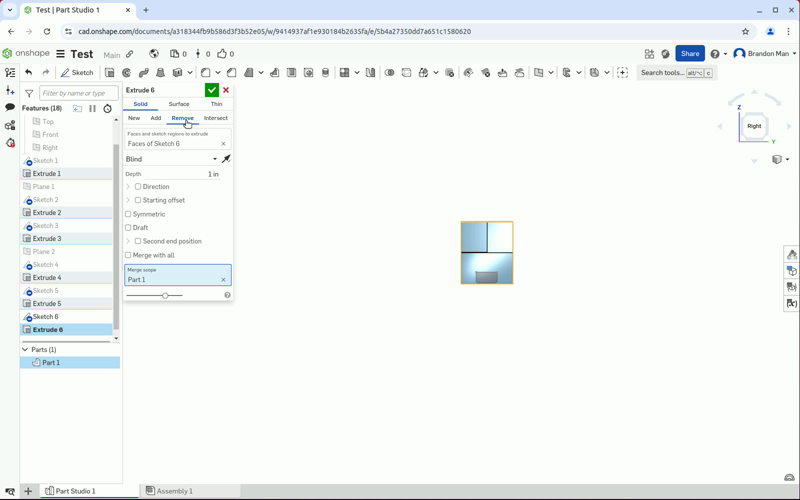
key(tab, 4)
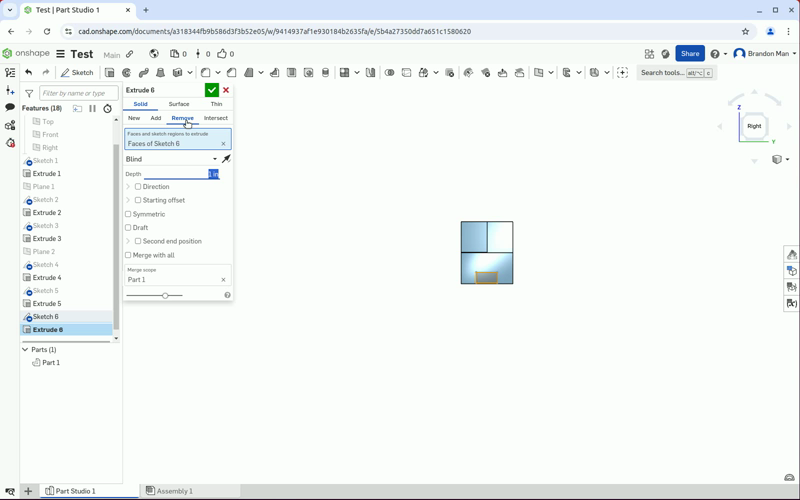
text(19.016)
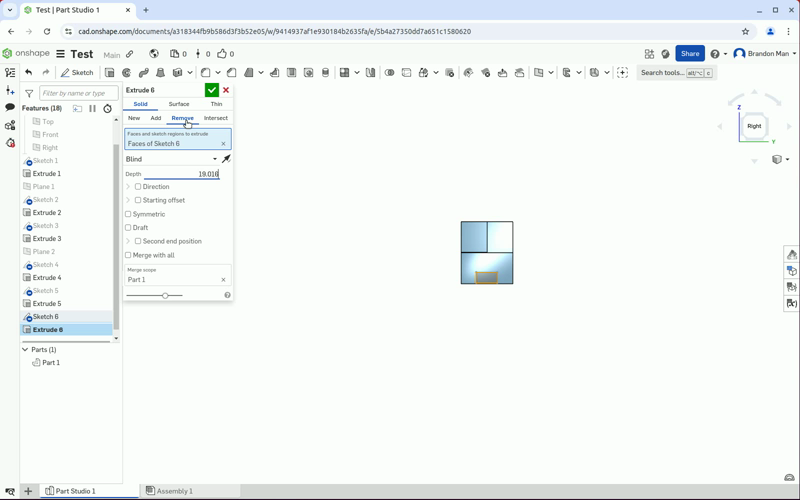
key(tab, 6)
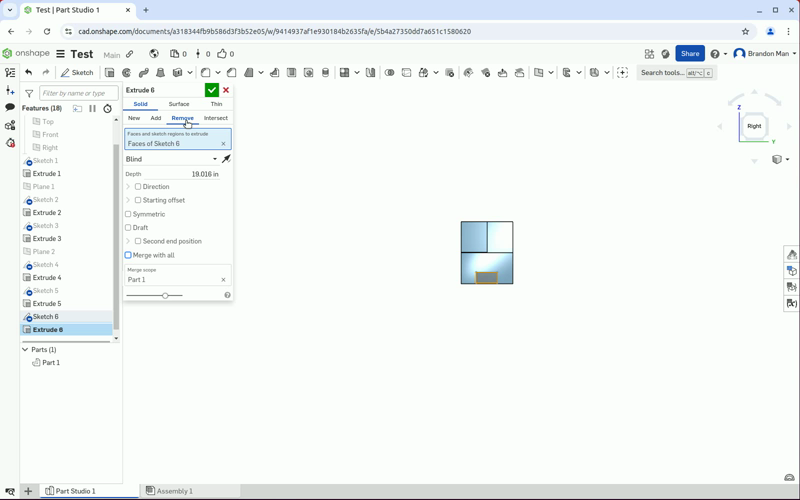
key(space)
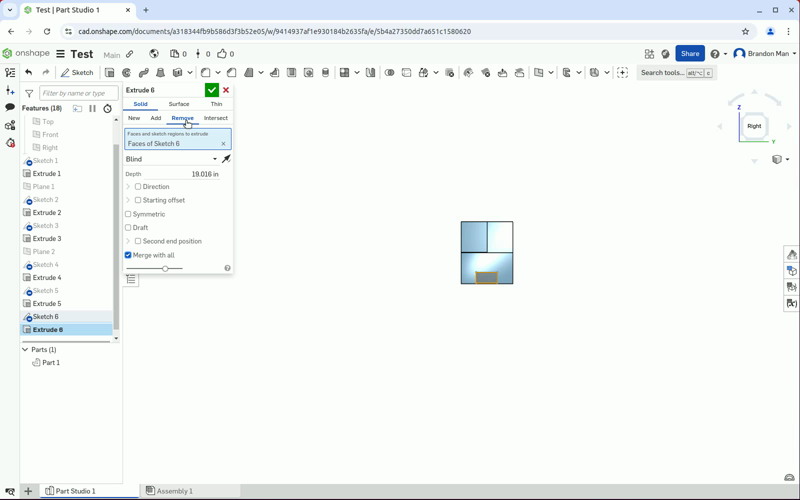
key(enter)
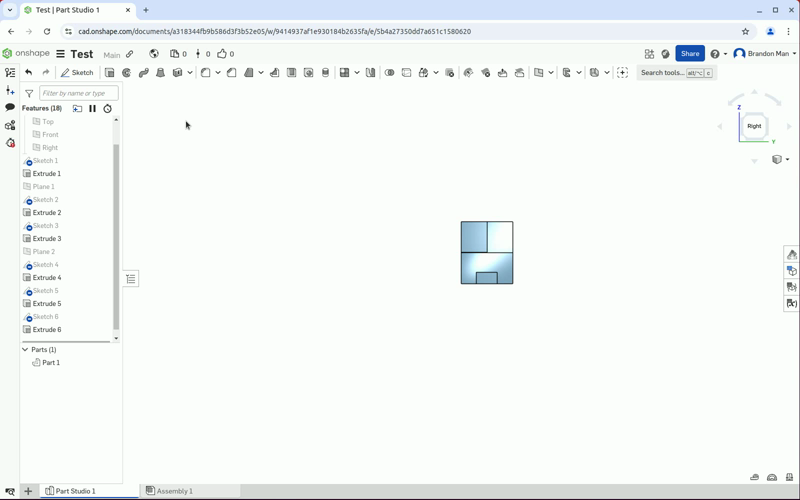
key(shift+h)
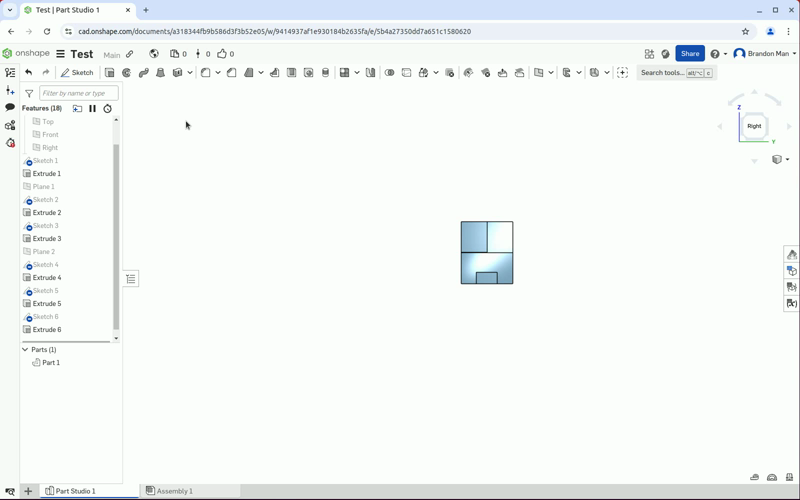
key(shift+h)
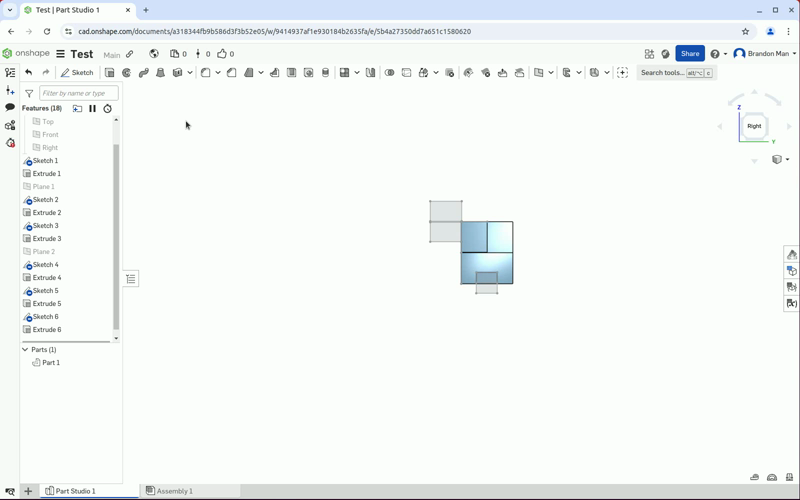
key(shift+7)
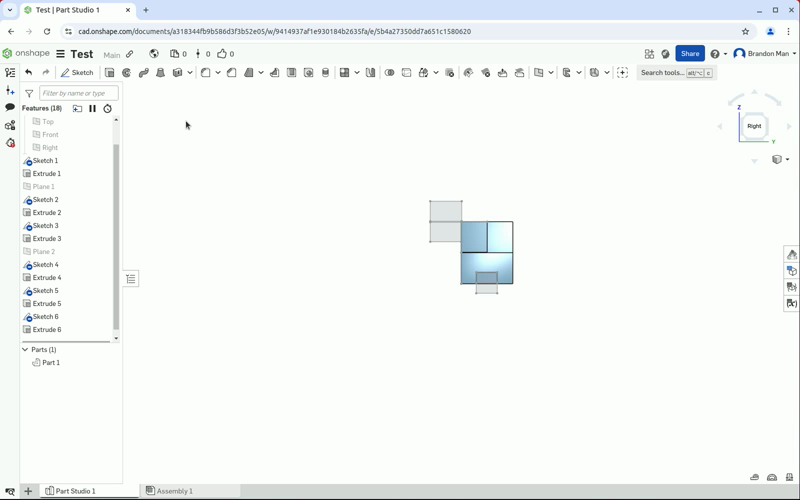
key(right, 2)
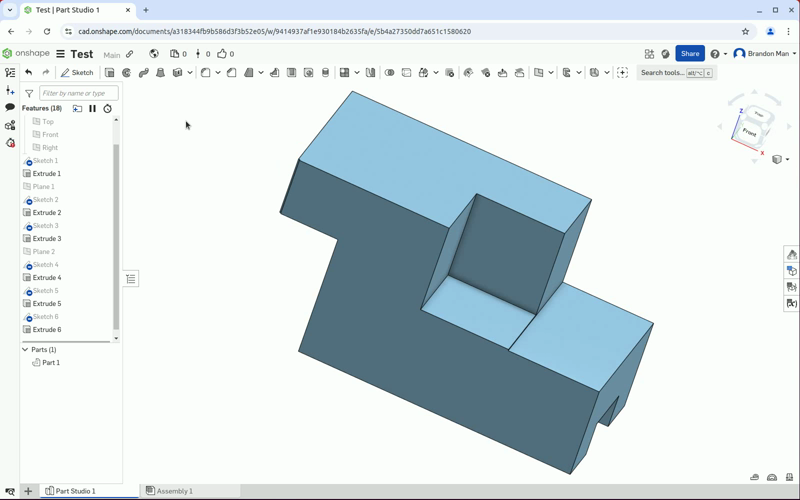
key(down, 2)
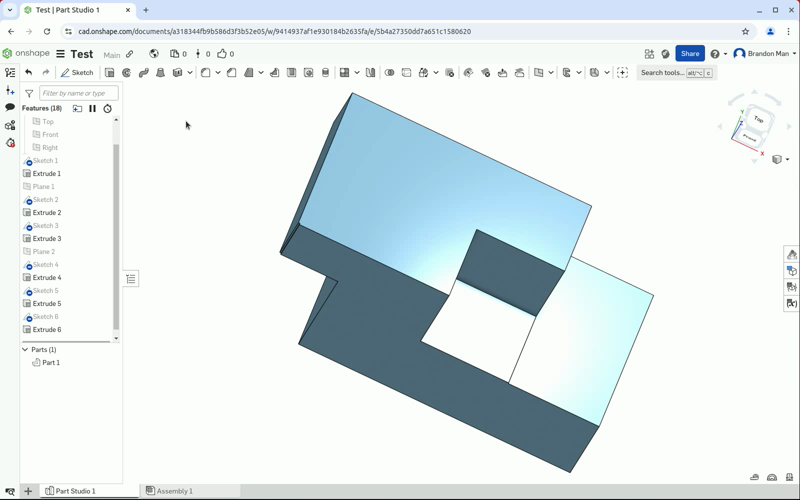
key(up, 2)
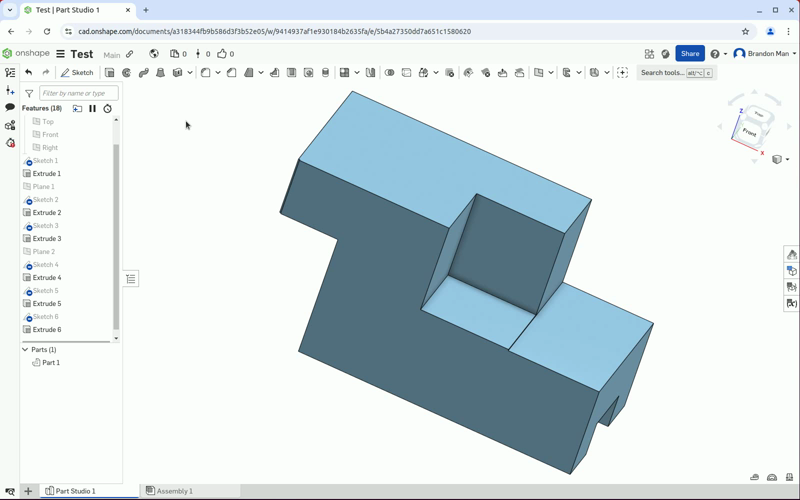
key(left, 2)
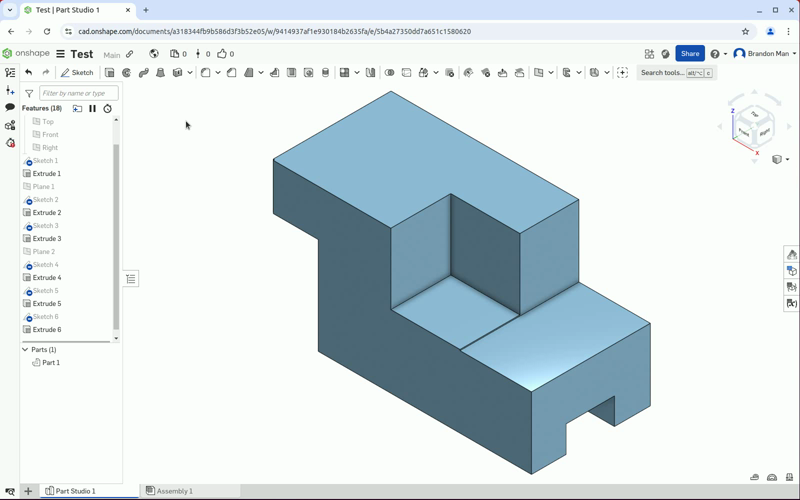
mouse_move(69, 163)
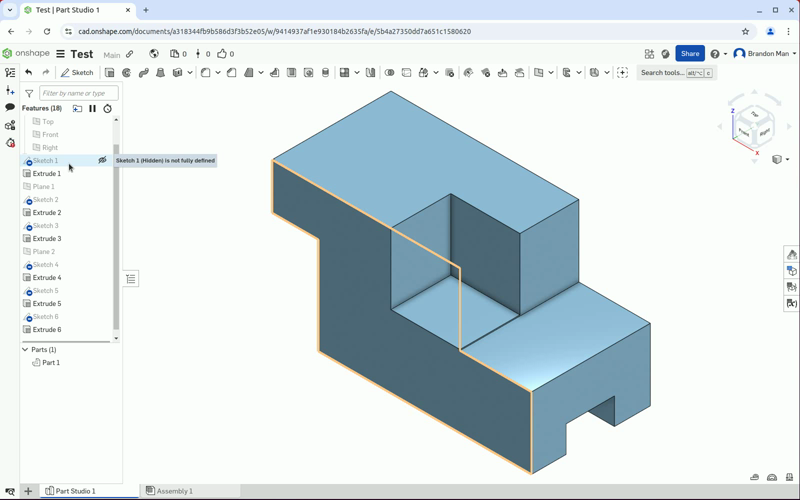
click(69, 163)